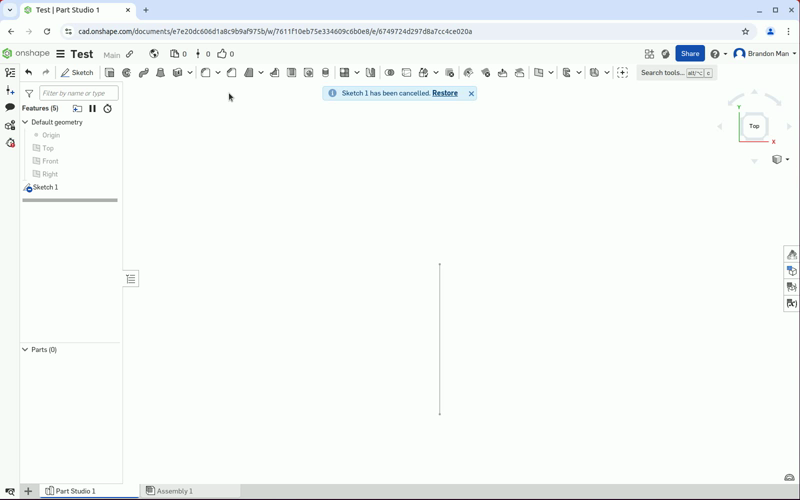
key(shift+h)
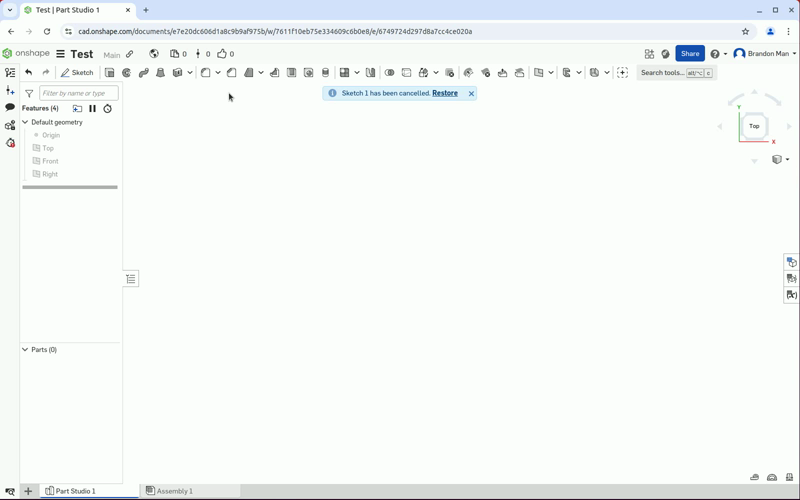
mouse_move(73, 352)
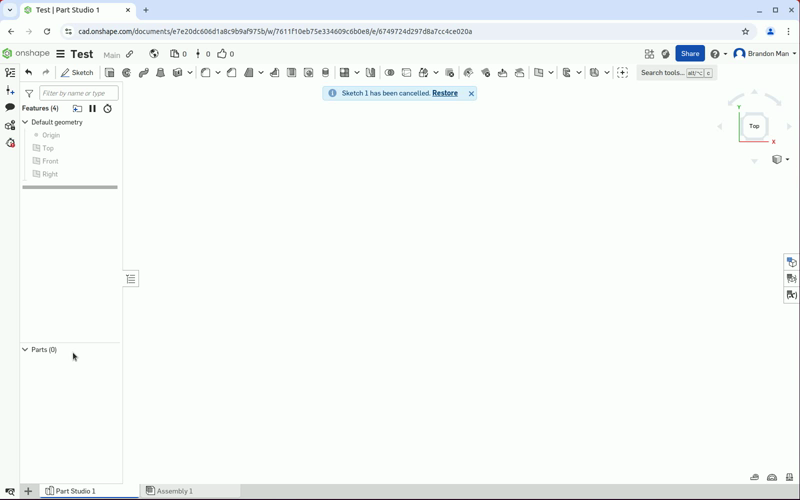
key(y)
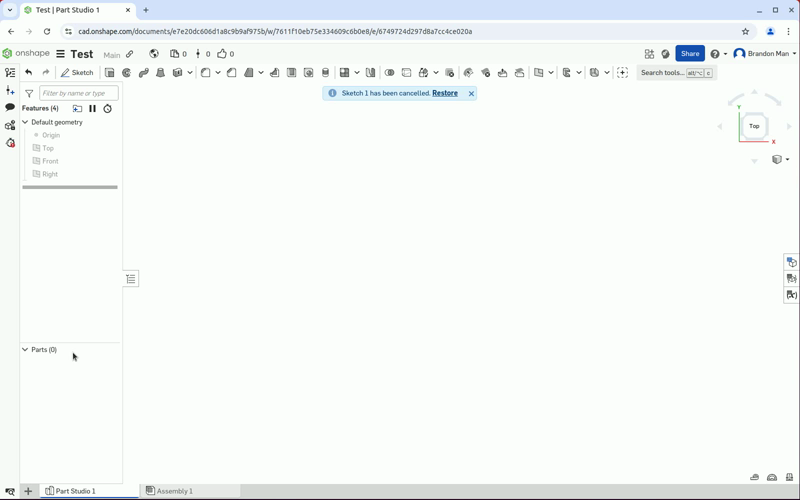
key(shift+p)
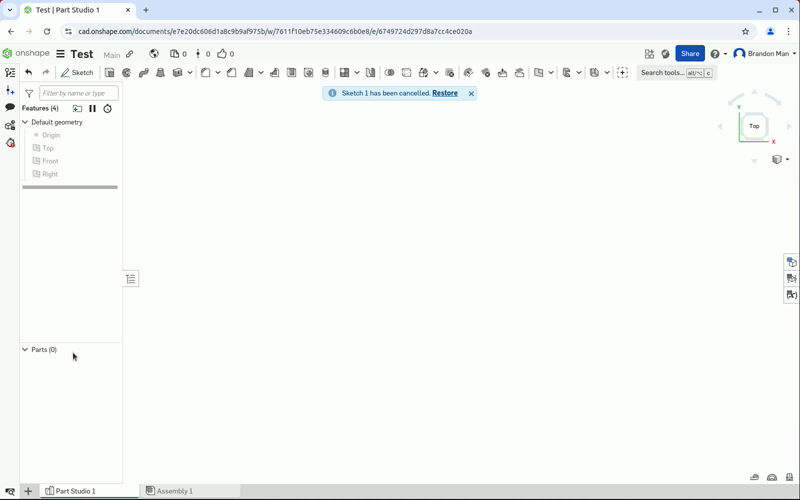
key(space)
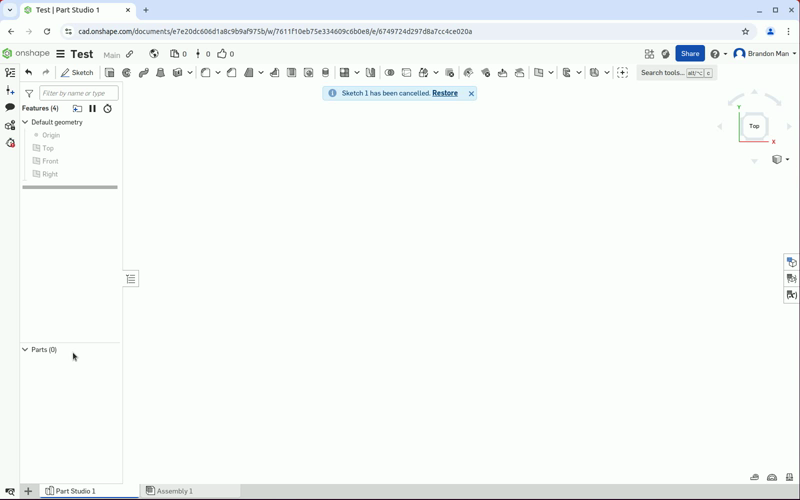
key_down(shift)
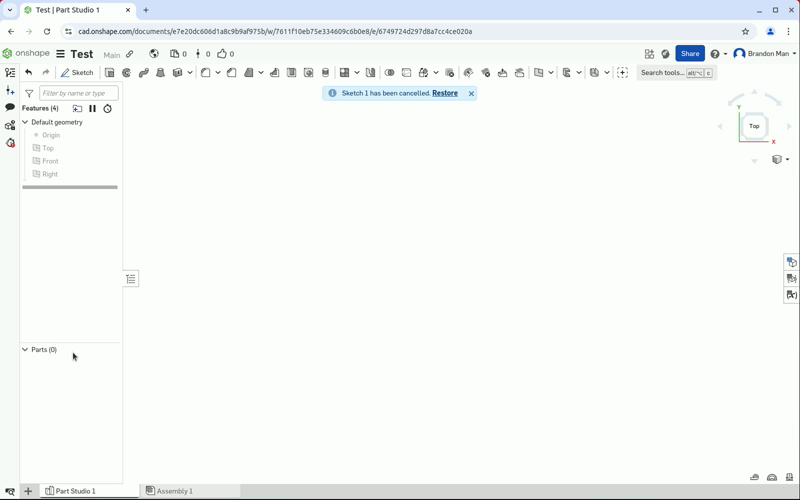
key(up)
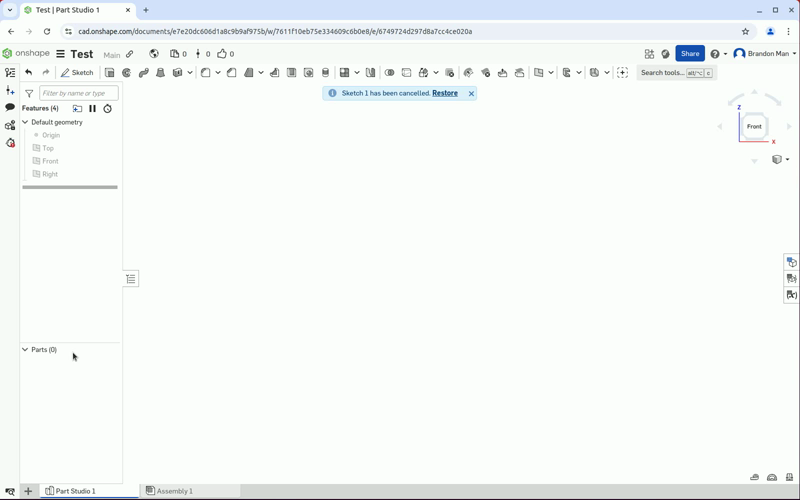
key_up(shift)
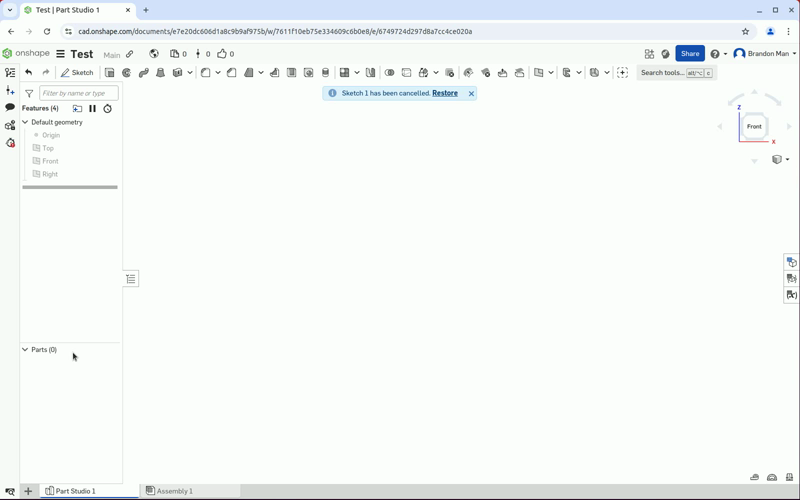
key(space)
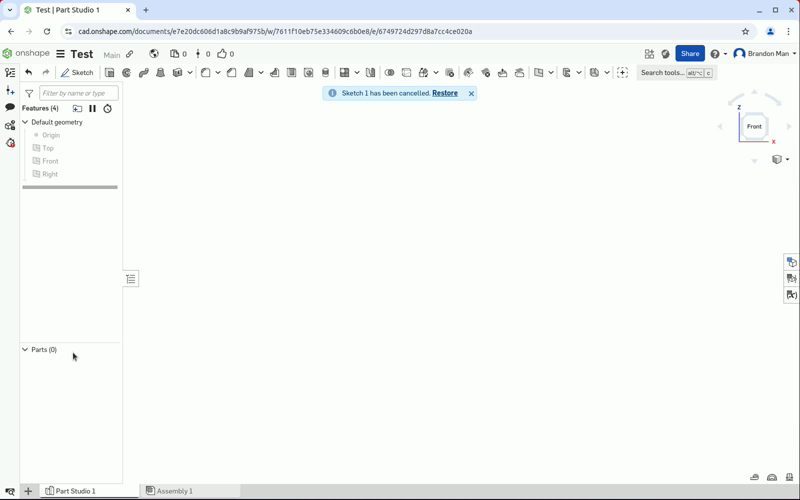
key_down(shift)
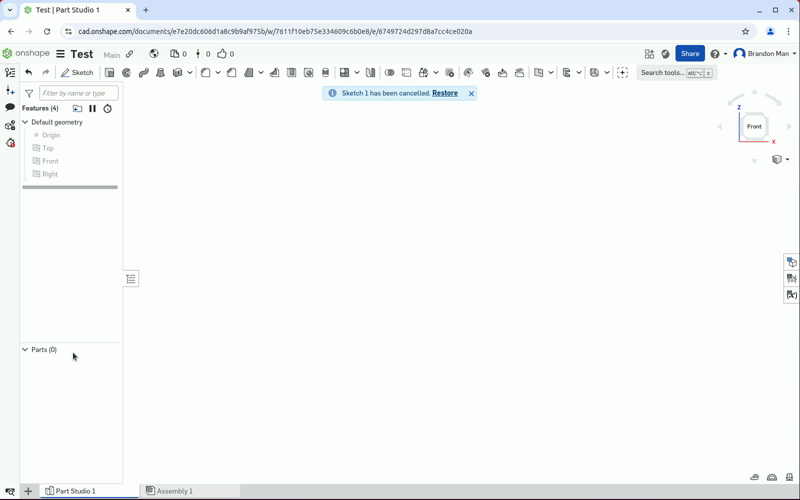
key(left)
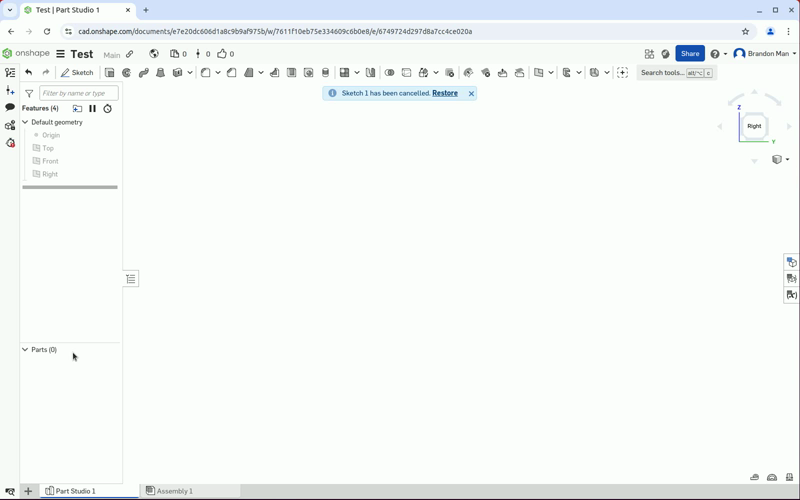
key_up(shift)
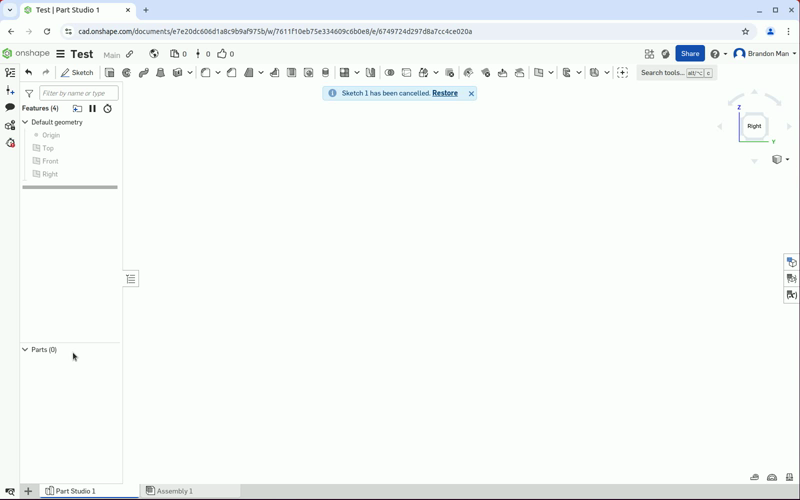
mouse_move(73, 352)
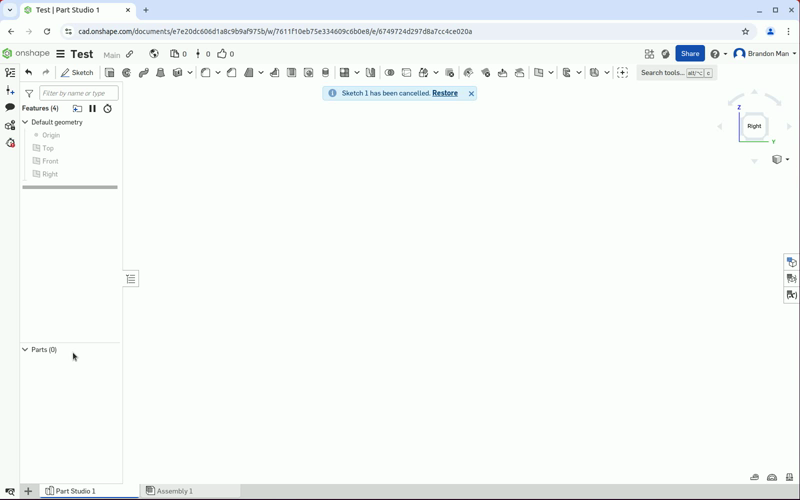
key(shift+y)
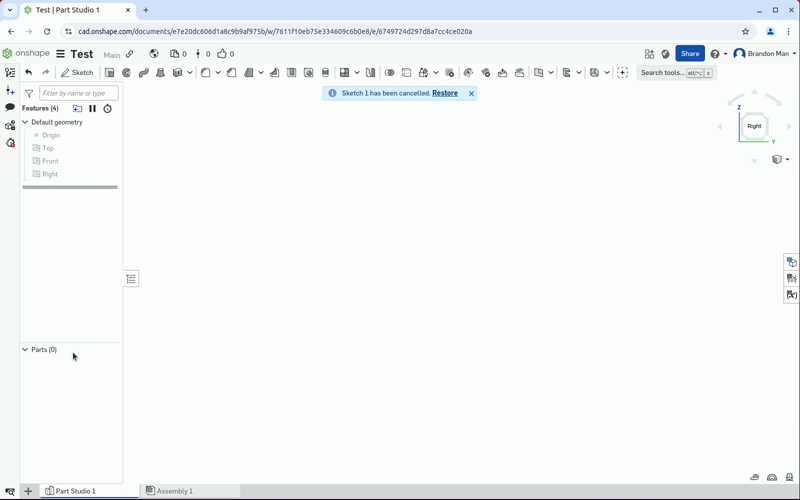
key(shift+s)
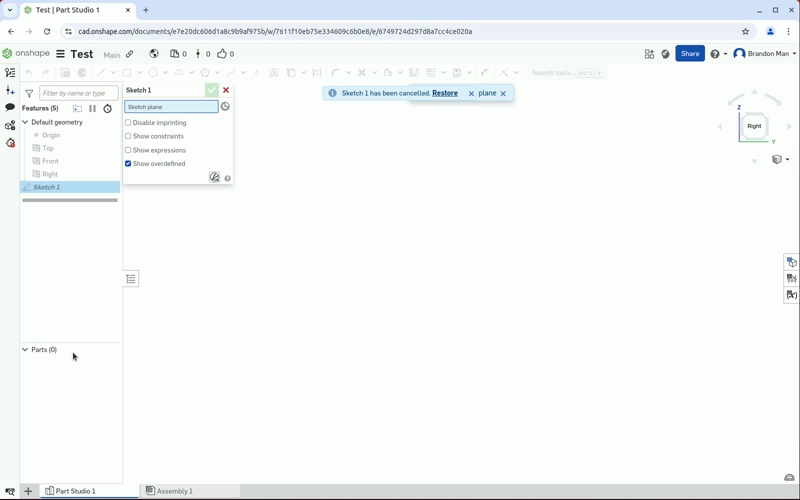
mouse_move(73, 176)
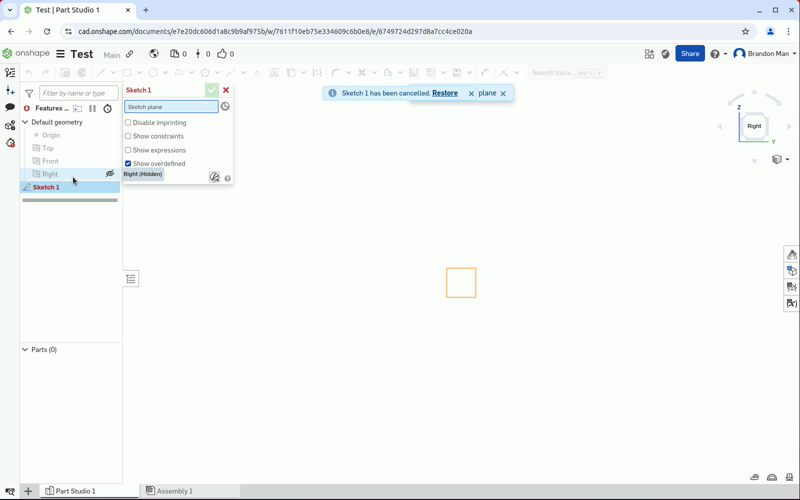
click(73, 176)
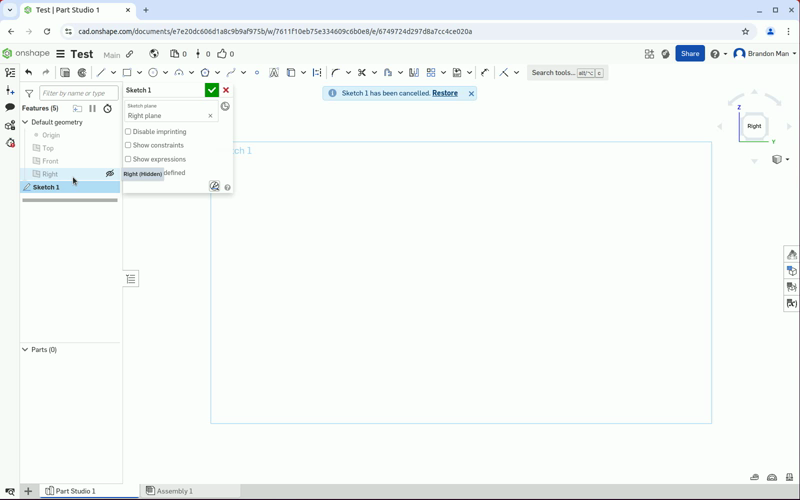
mouse_move(73, 352)
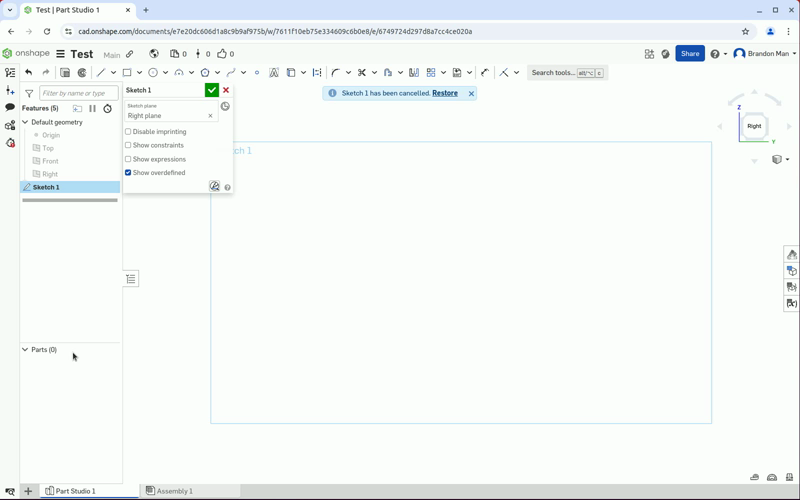
key(y)
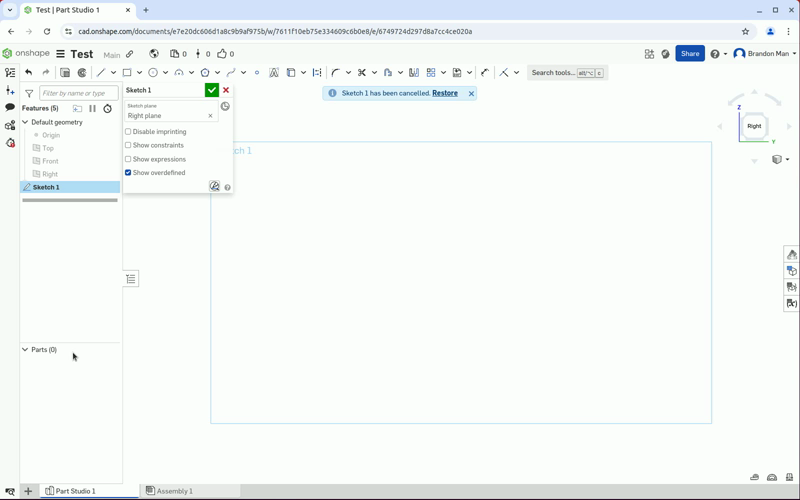
key(c)
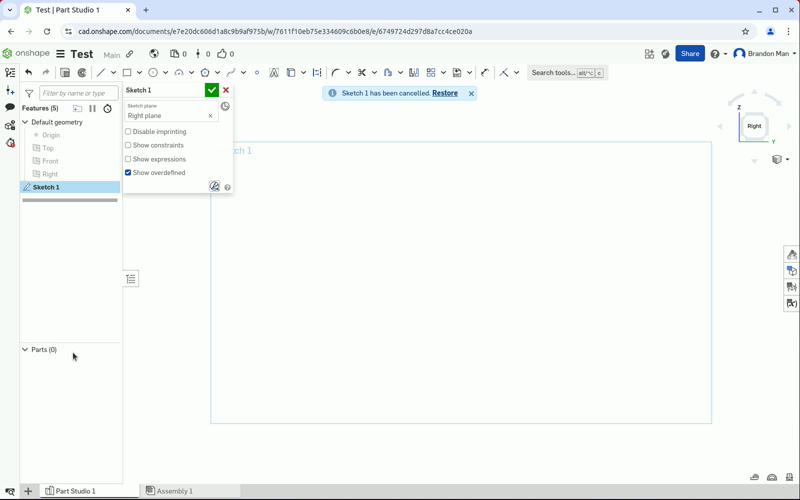
key_down(shift)
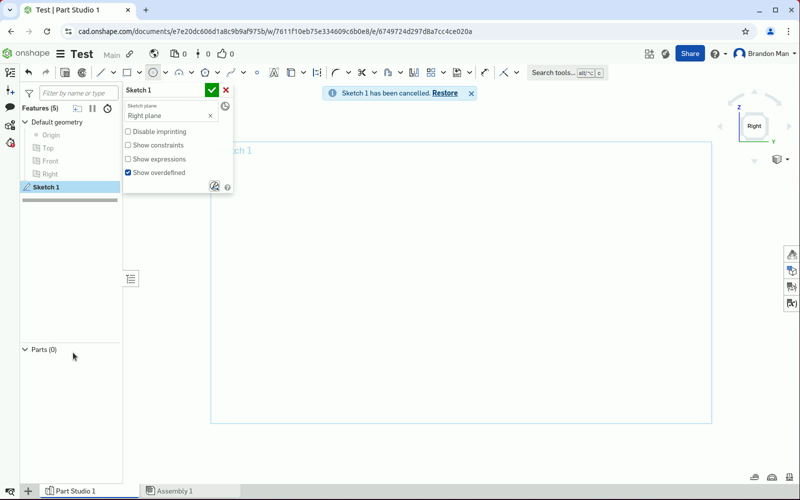
mouse_move(461, 282)
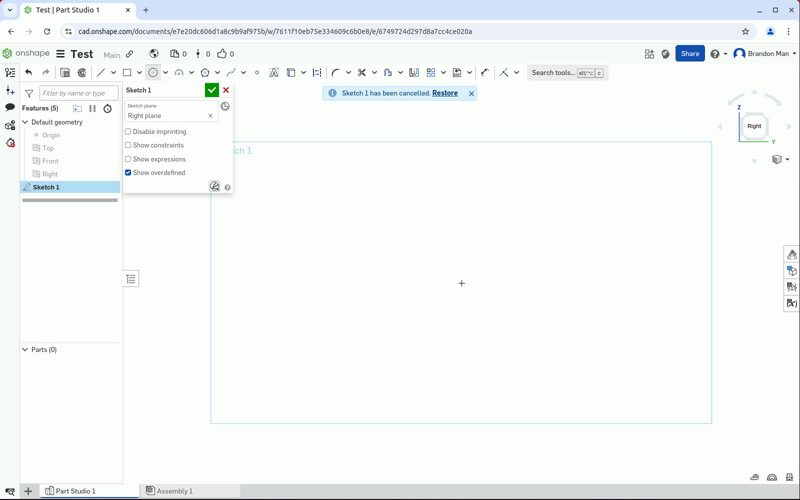
click(461, 282)
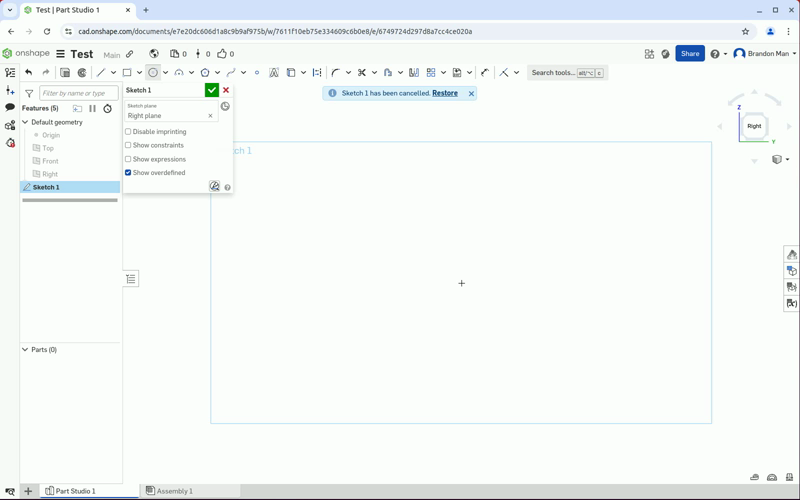
key_up(shift)
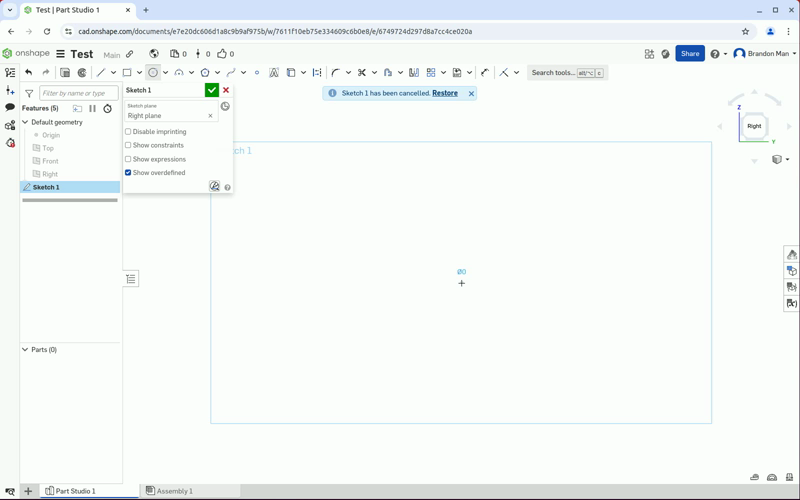
mouse_move(465, 282)
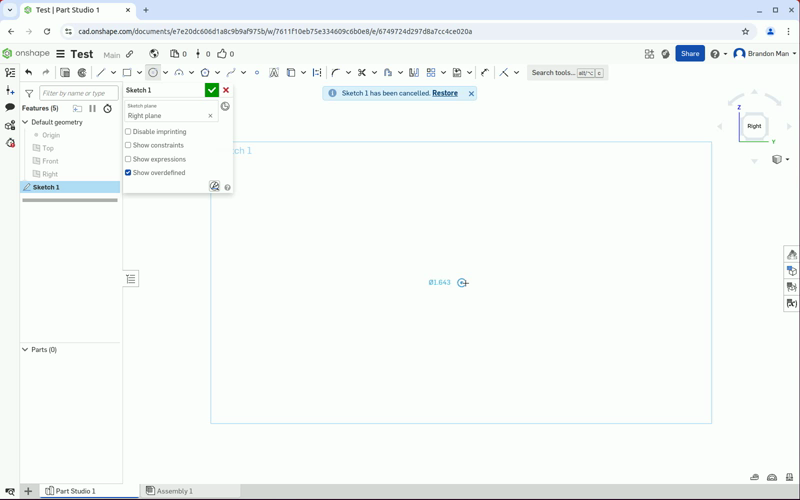
click(465, 282)
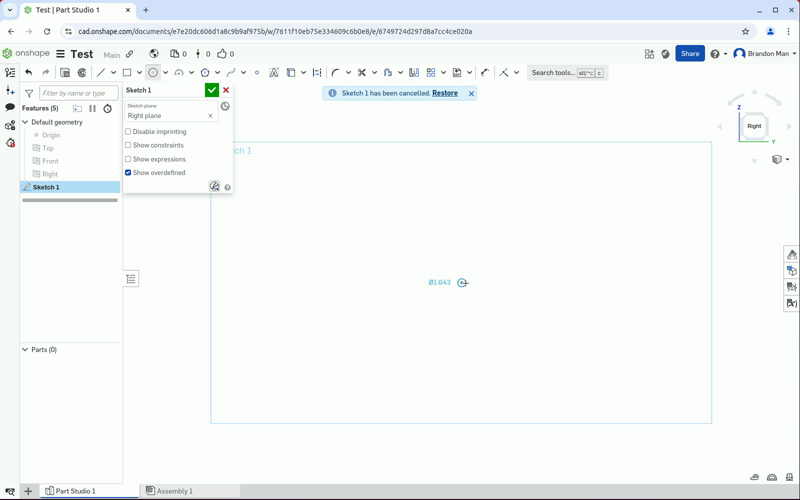
key(esc)
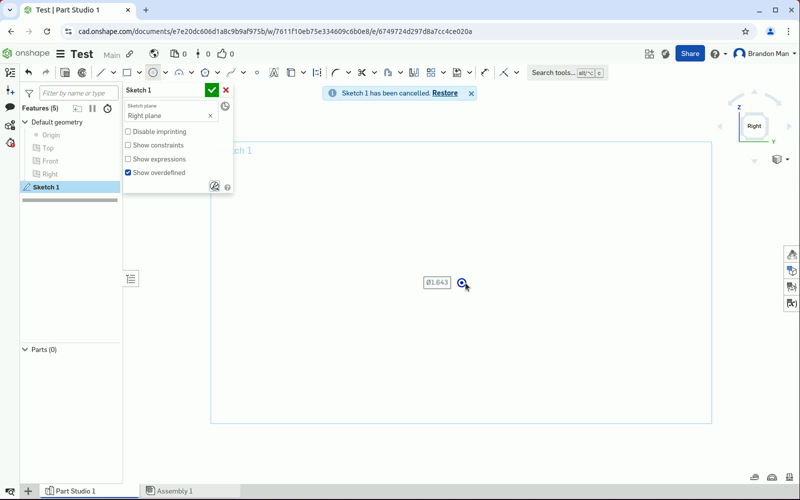
mouse_move(459, 282)
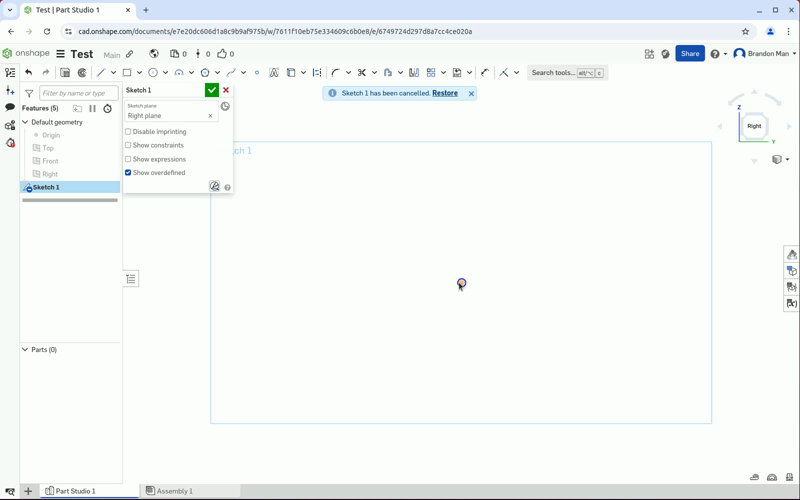
scroll(6)
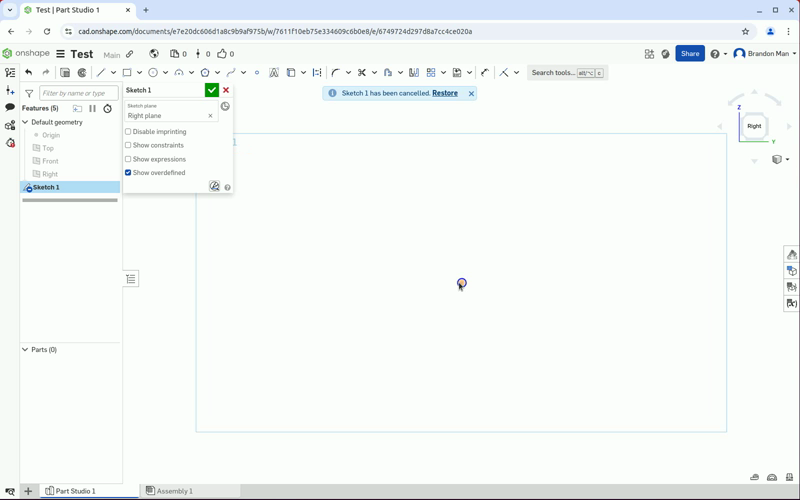
scroll(6)
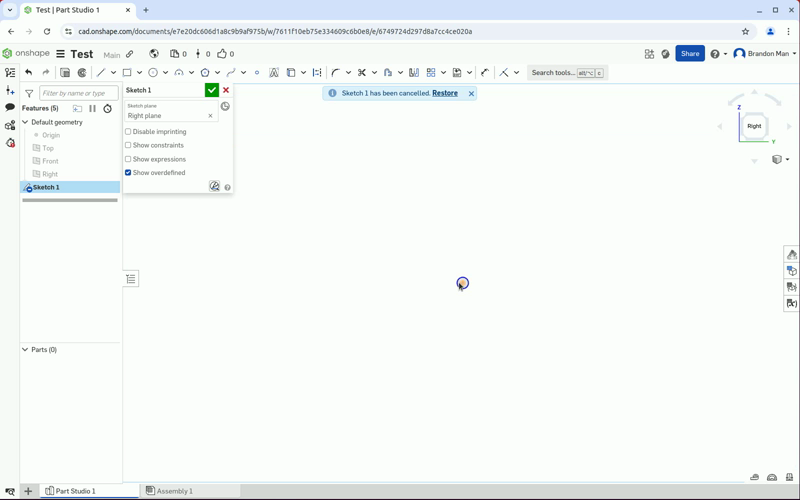
scroll(6)
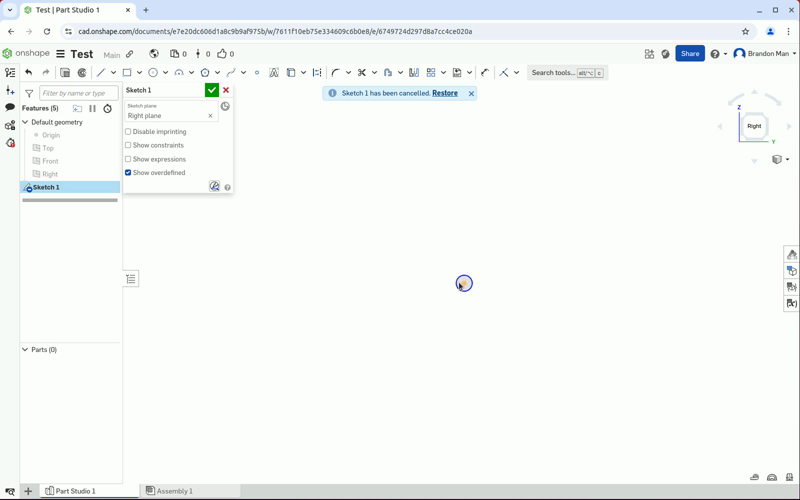
scroll(6)
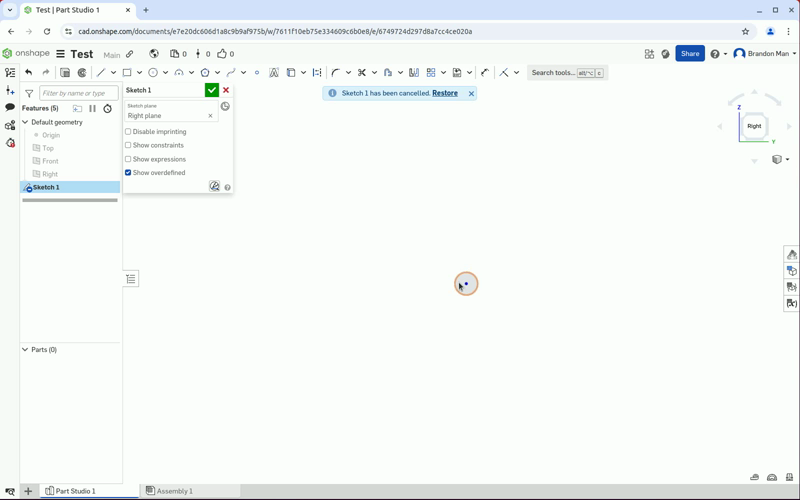
scroll(6)
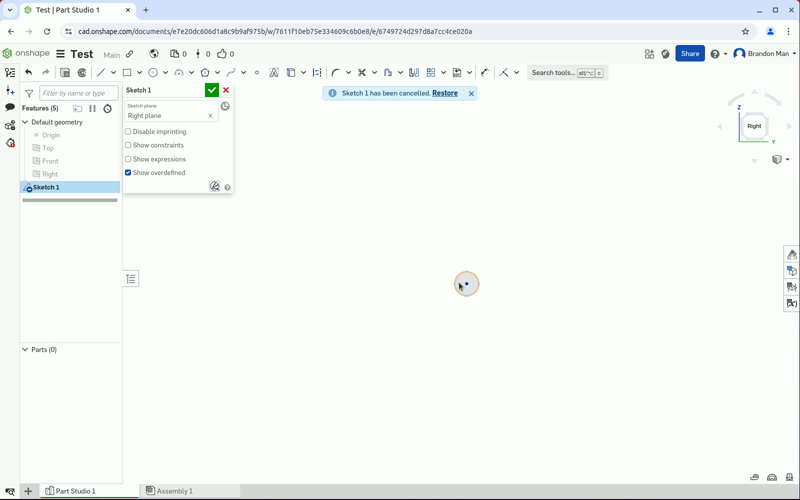
scroll(6)
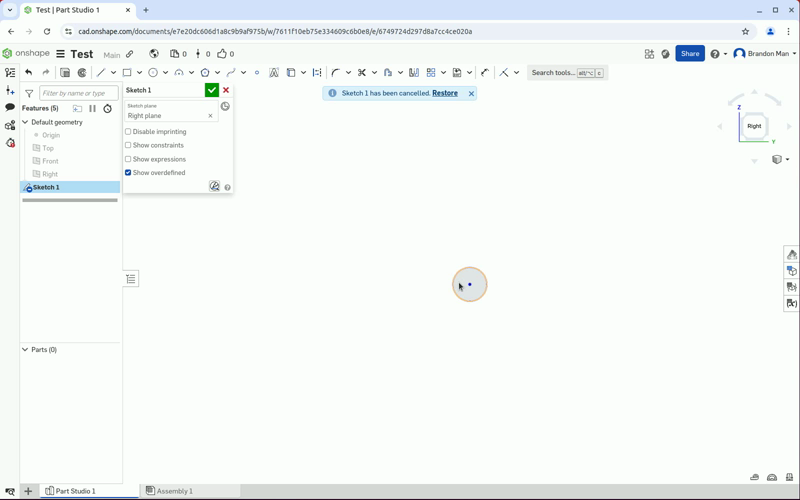
scroll(6)
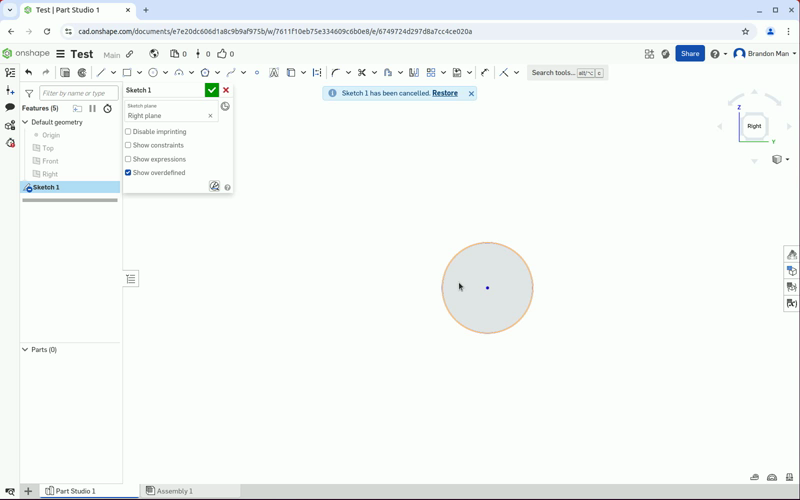
click(459, 282)
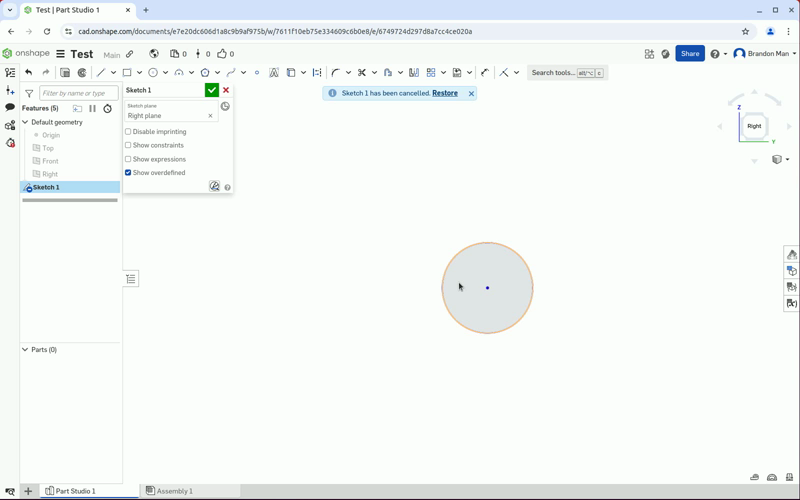
scroll(-6)
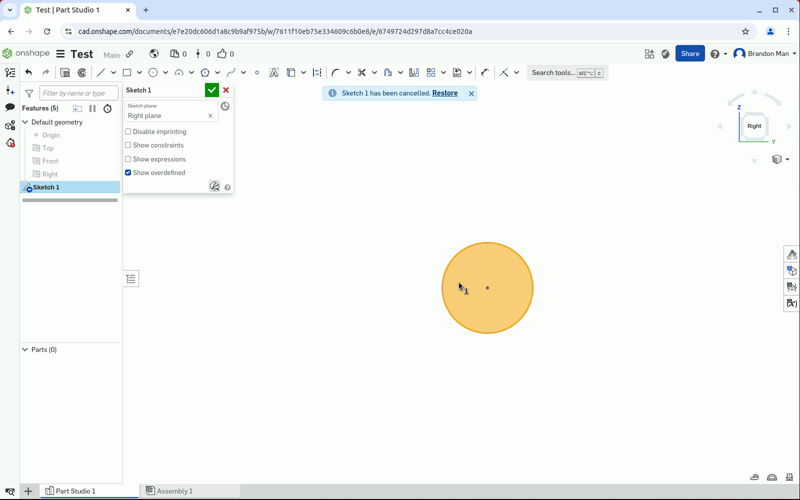
scroll(-6)
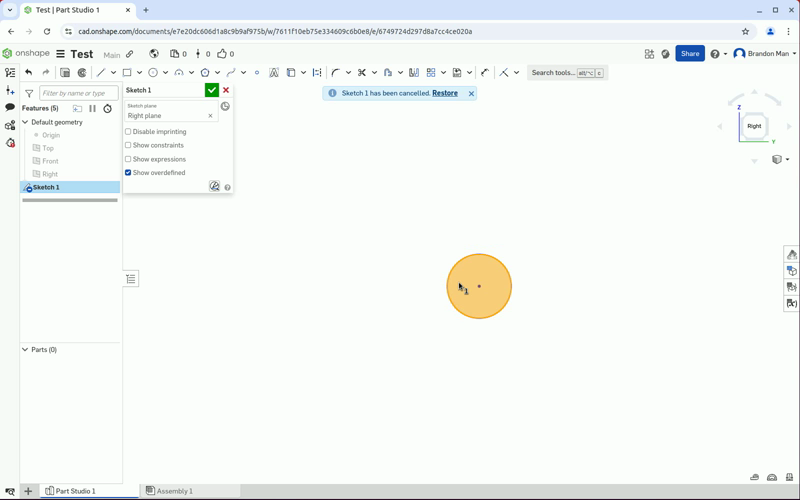
scroll(-6)
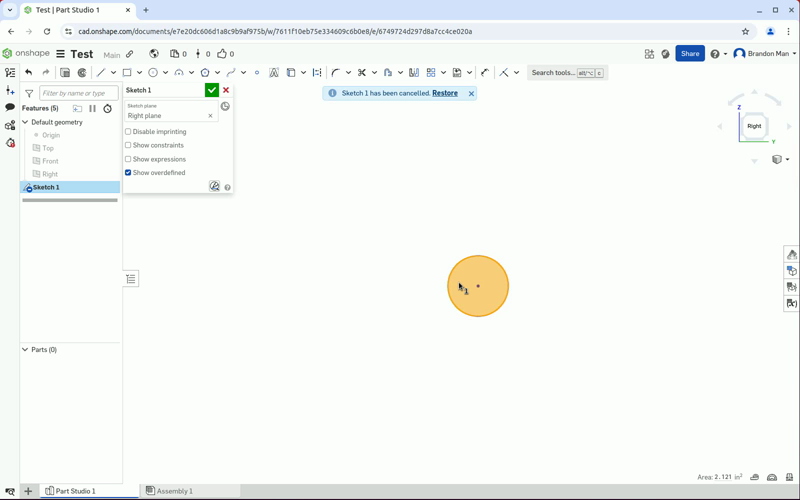
scroll(-6)
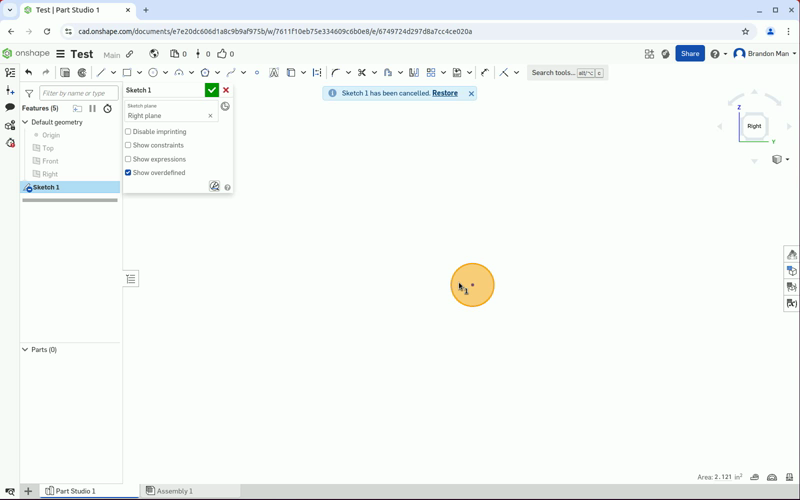
scroll(-6)
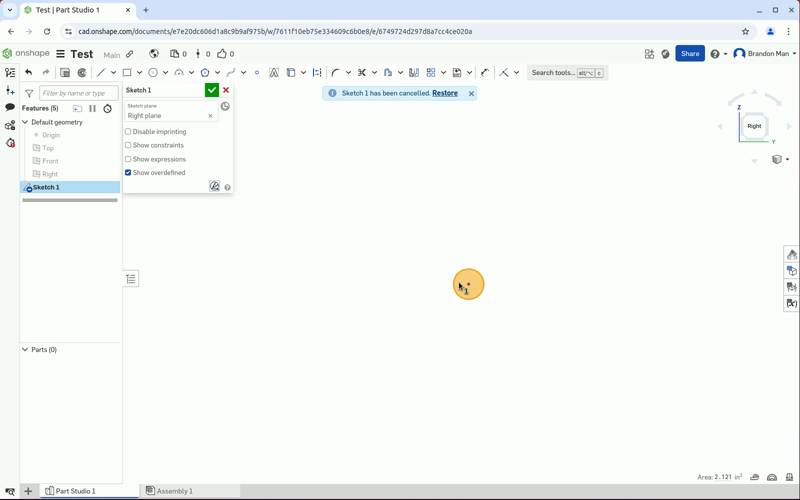
scroll(-6)
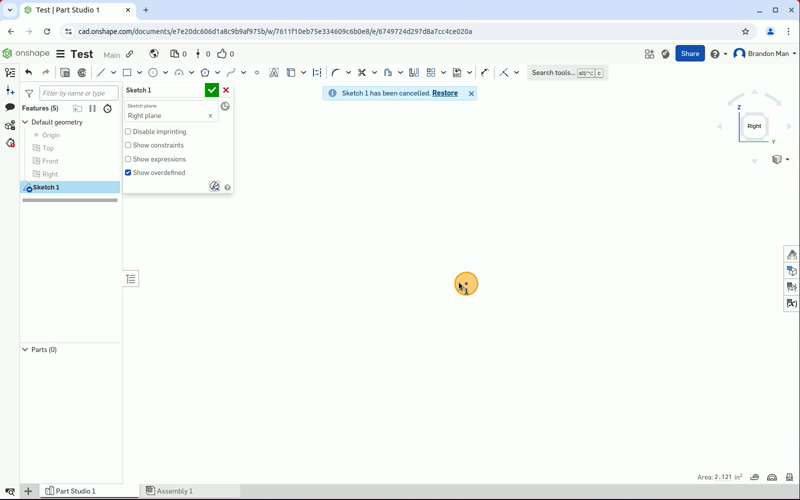
scroll(-6)
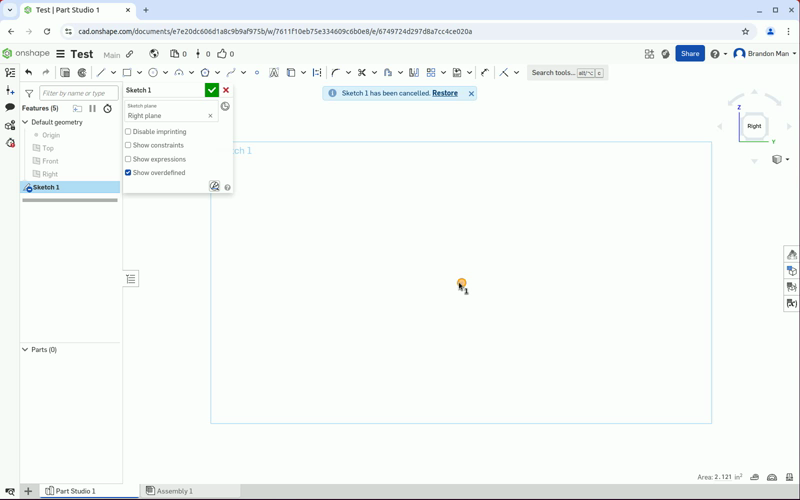
mouse_move(73, 352)
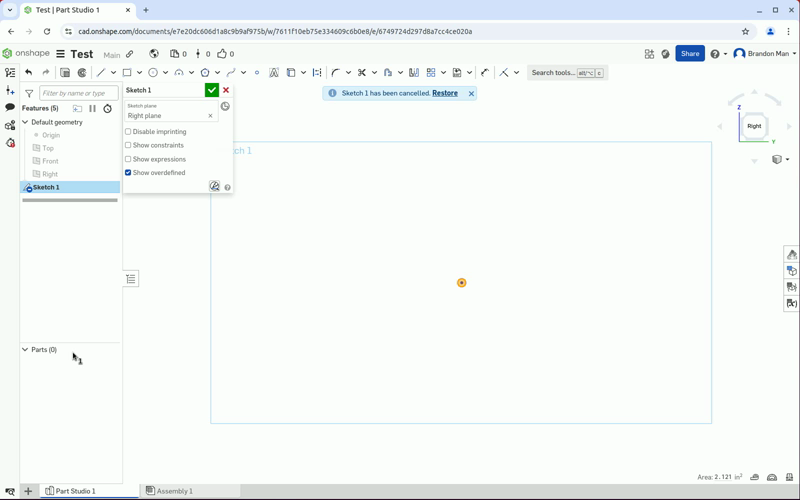
key(shift+y)
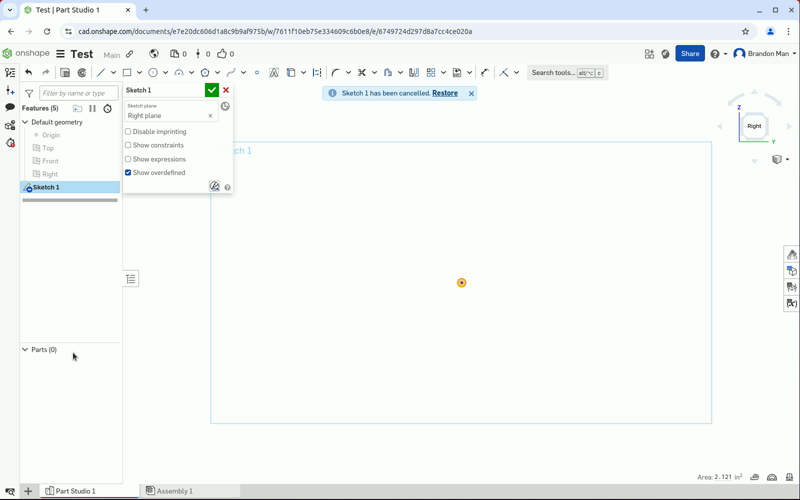
key(shift+e)
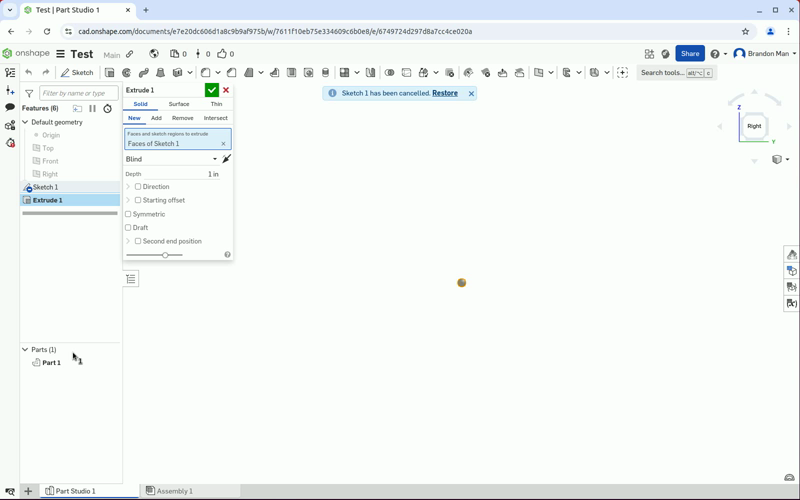
mouse_move(143, 106)
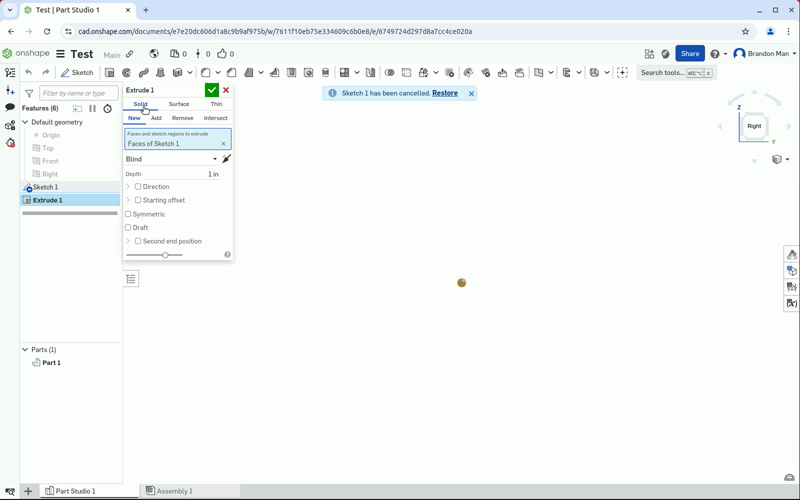
click(143, 106)
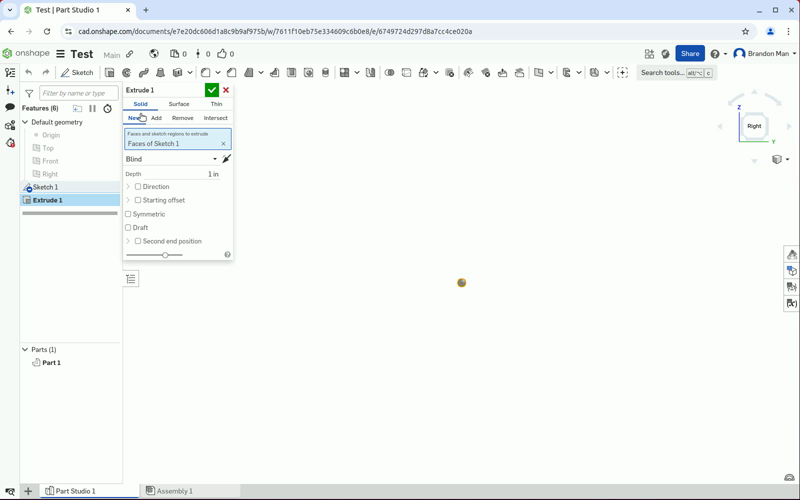
mouse_move(137, 120)
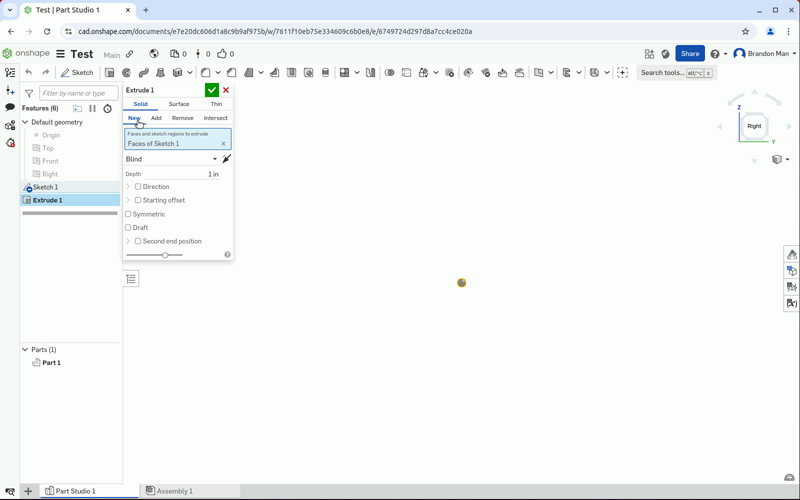
click(137, 120)
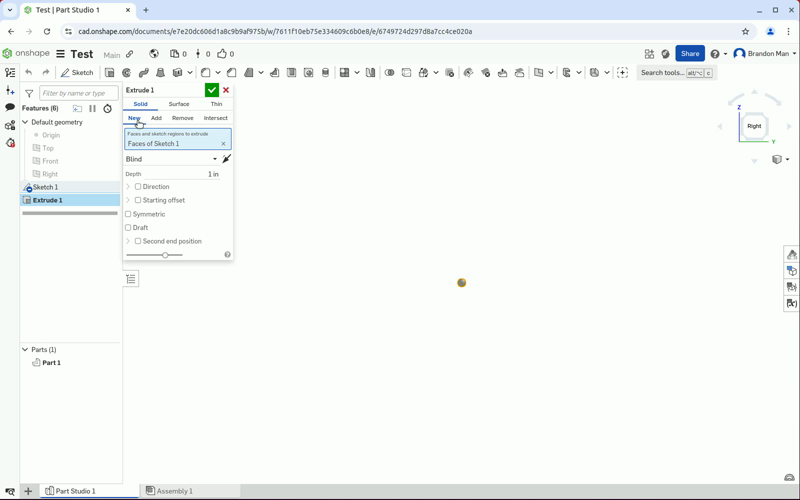
key(tab, 4)
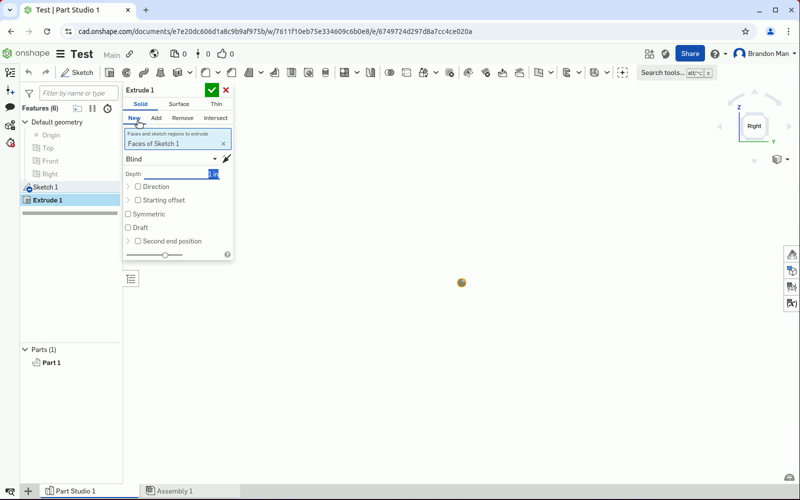
text(-23.108)
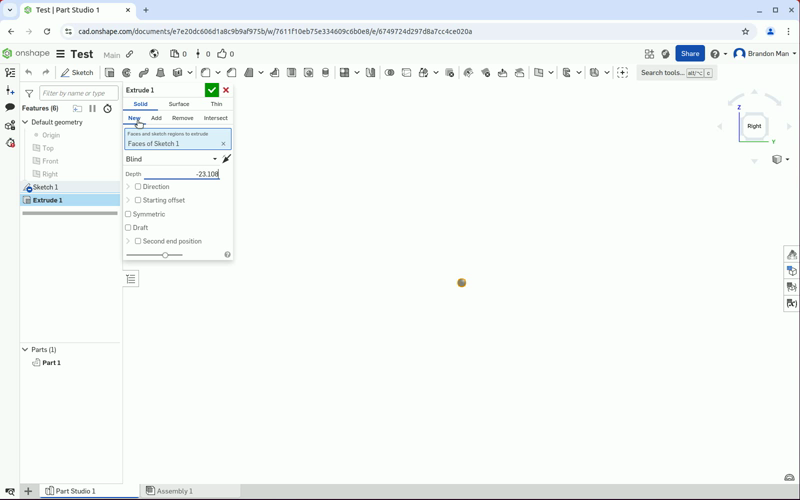
key(enter)
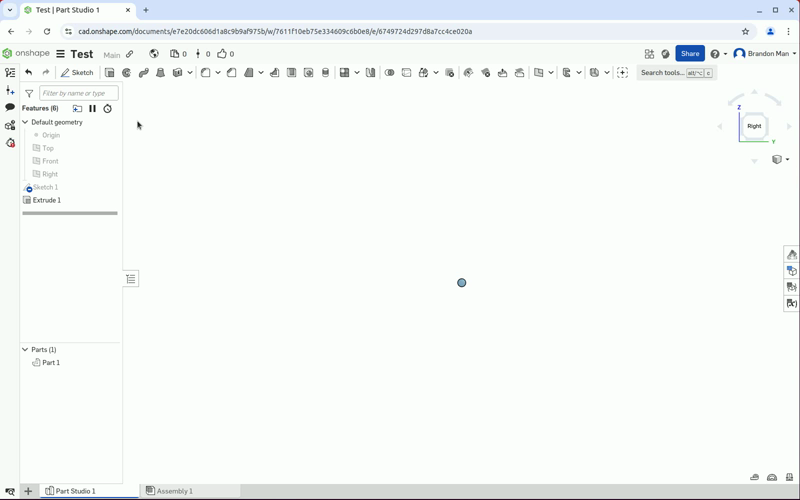
key(shift+h)
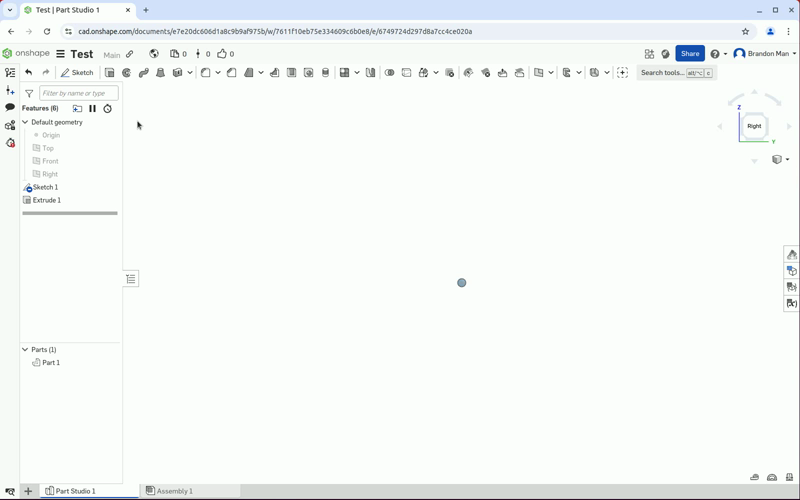
key(shift+h)
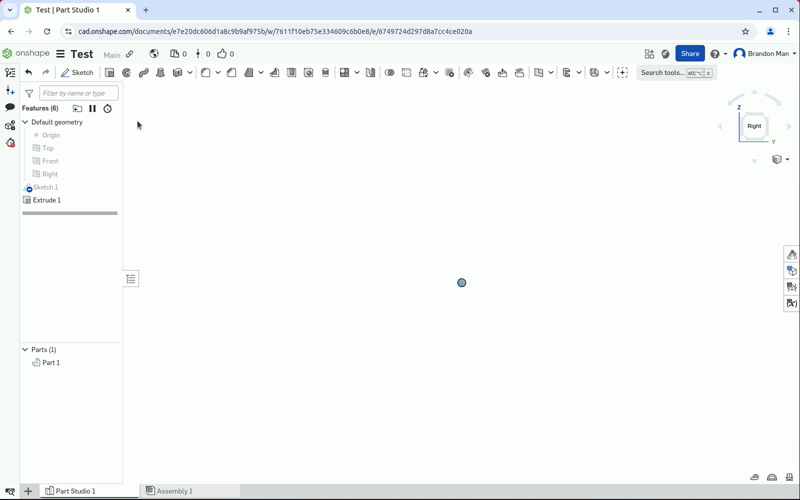
mouse_move(73, 189)
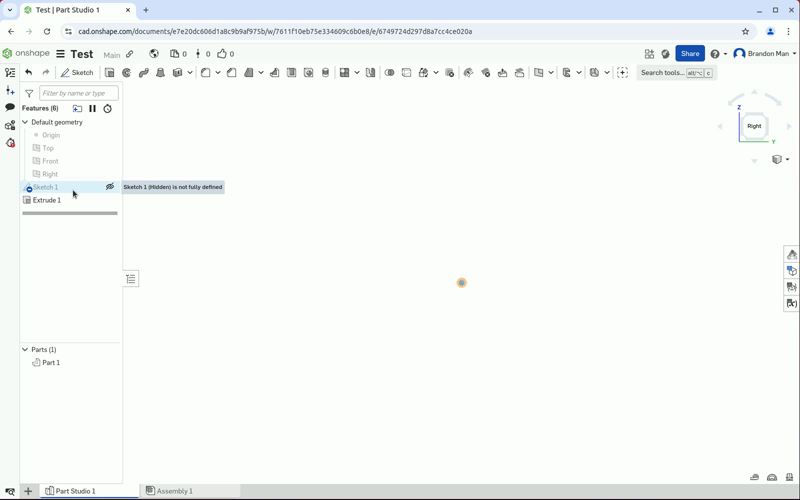
click(73, 189)
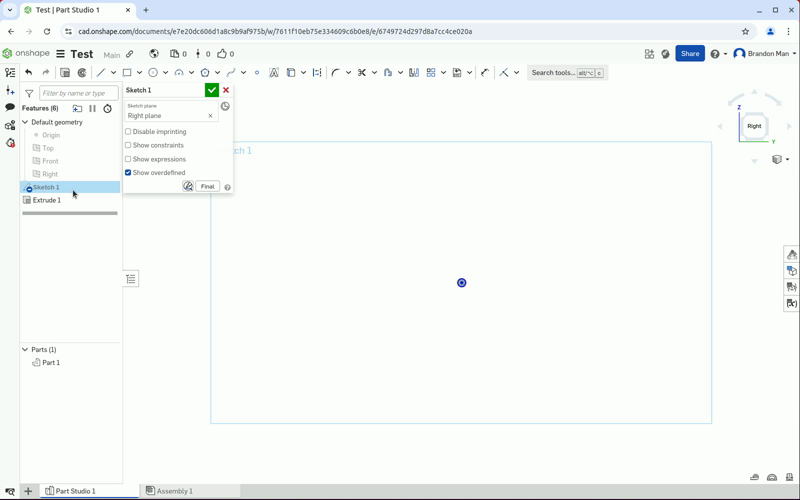
mouse_move(229, 92)
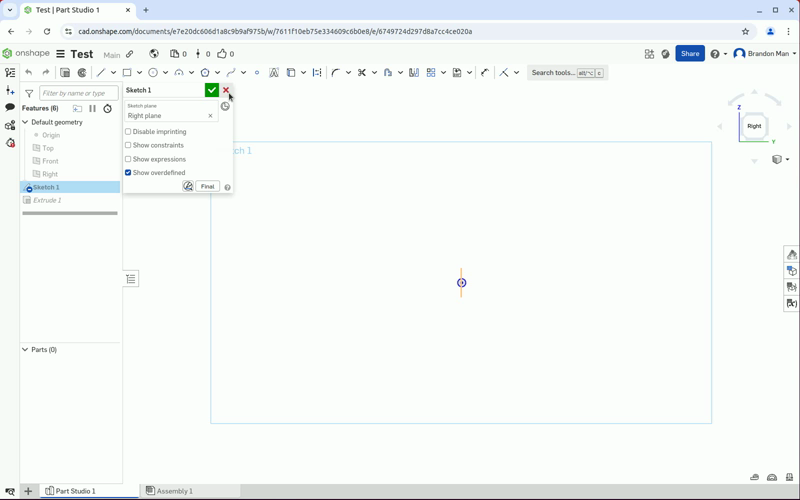
click(229, 92)
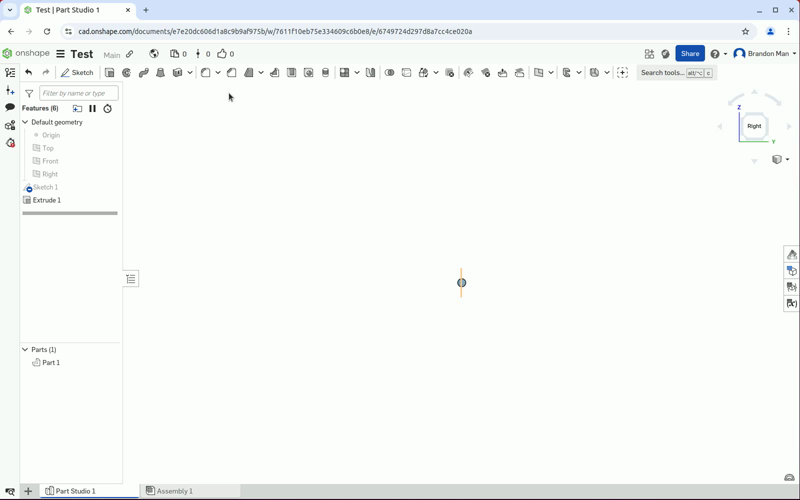
mouse_move(73, 352)
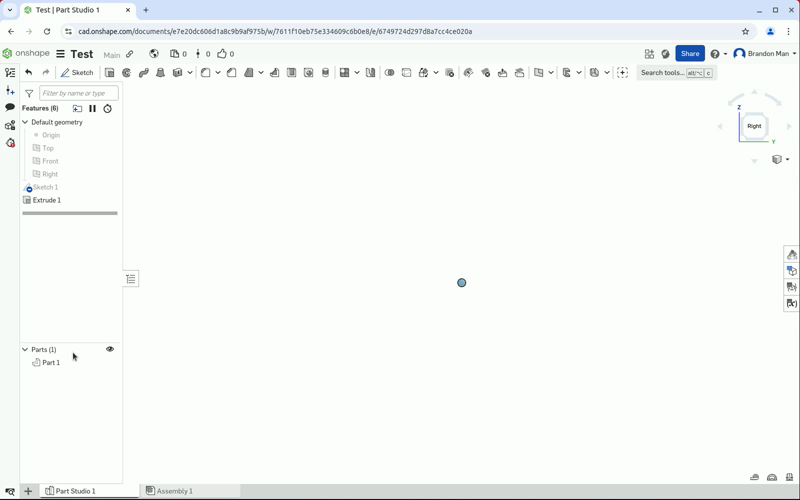
key(y)
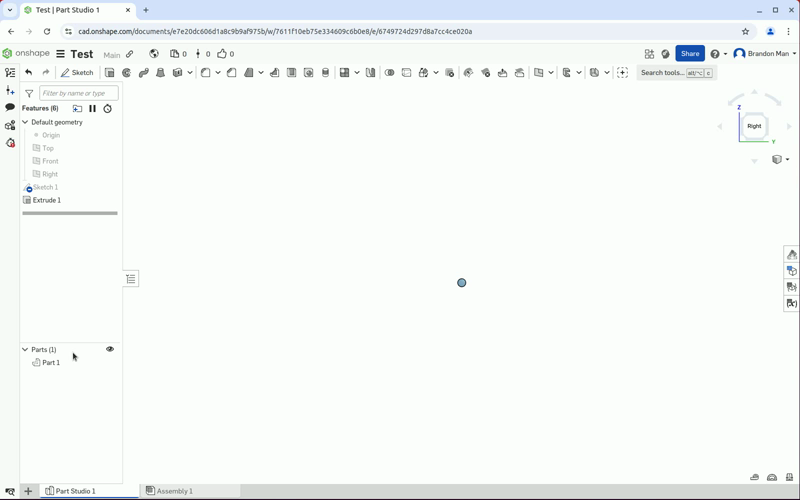
key(shift+p)
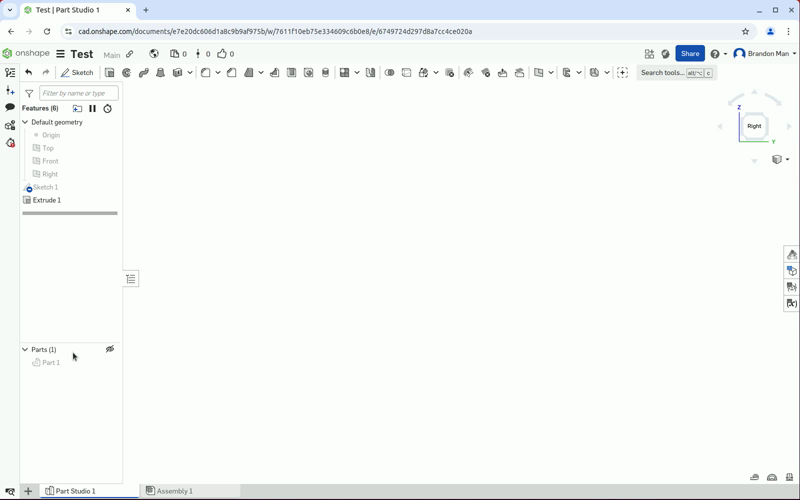
key(space)
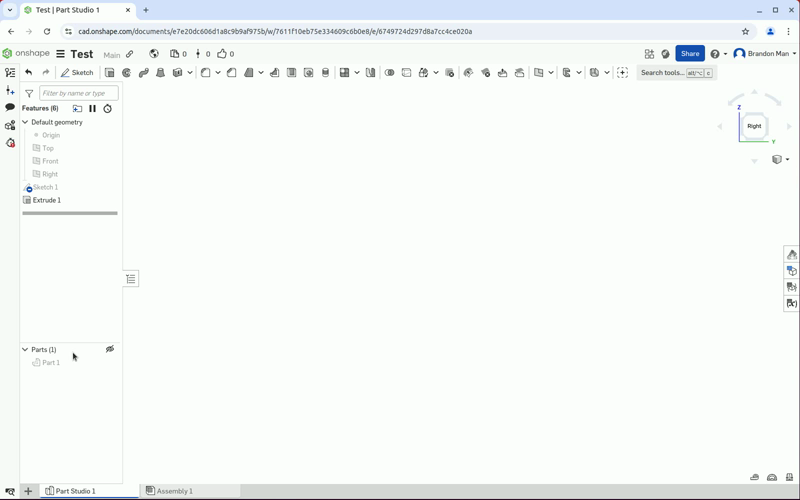
key_down(shift)
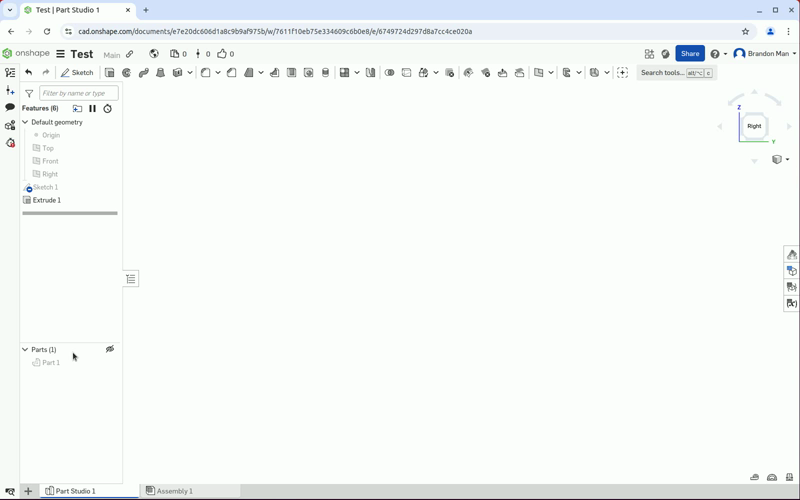
key(right)
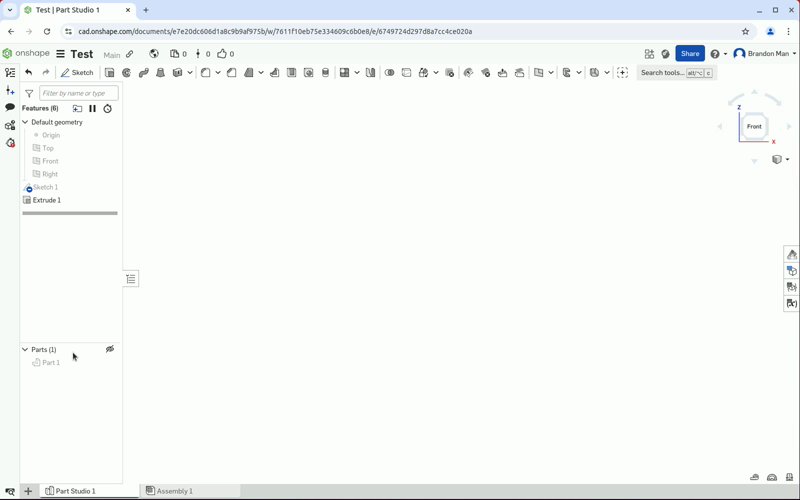
key_up(shift)
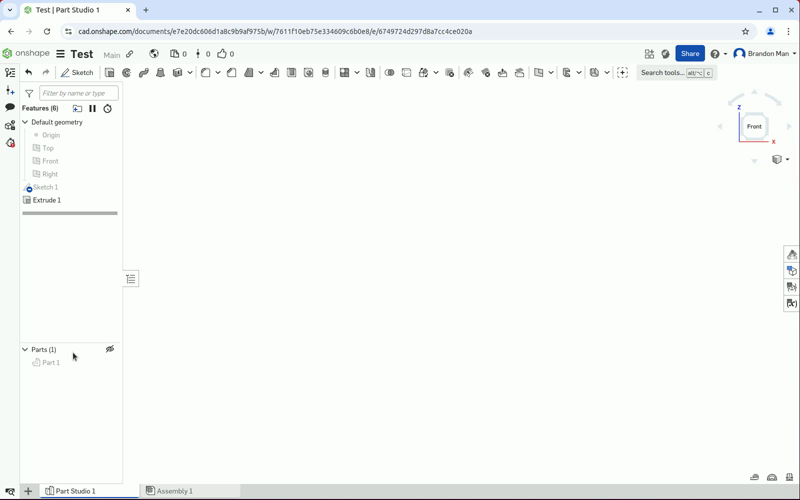
mouse_move(73, 352)
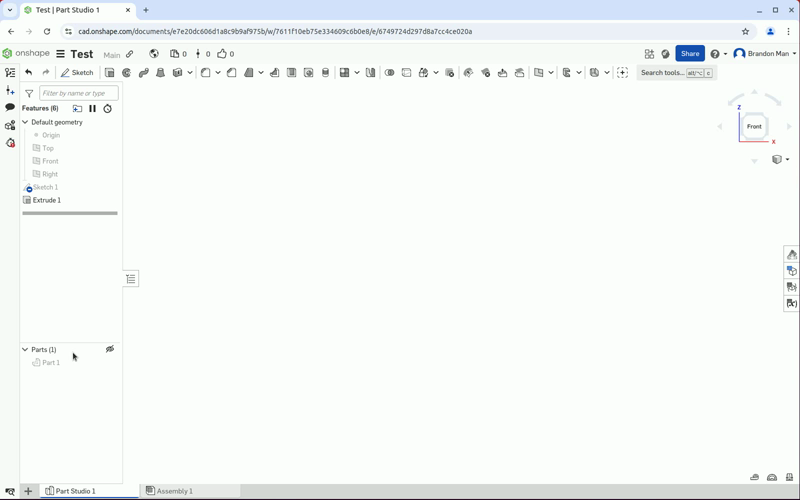
key(shift+y)
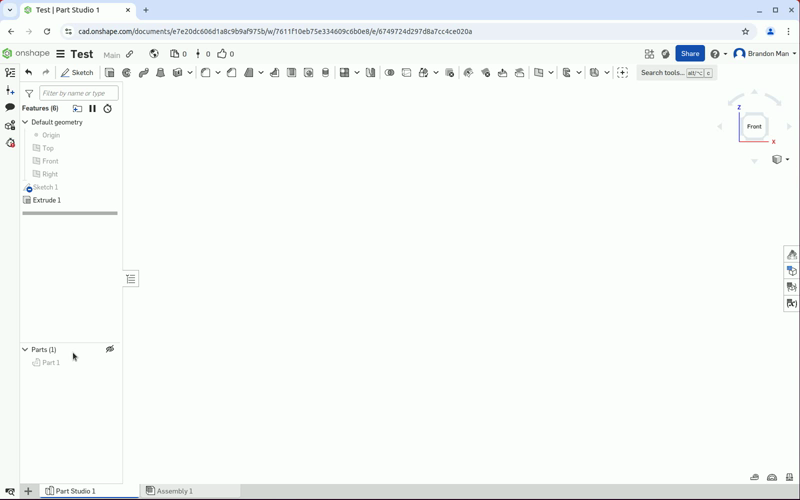
key(shift+s)
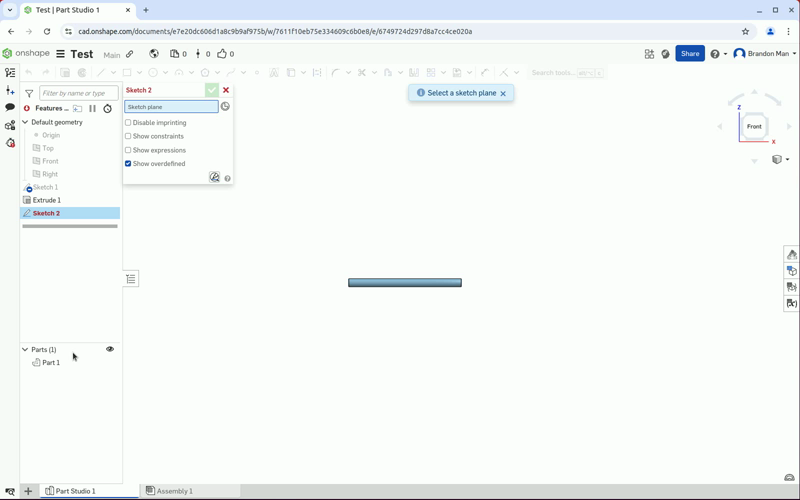
mouse_move(73, 163)
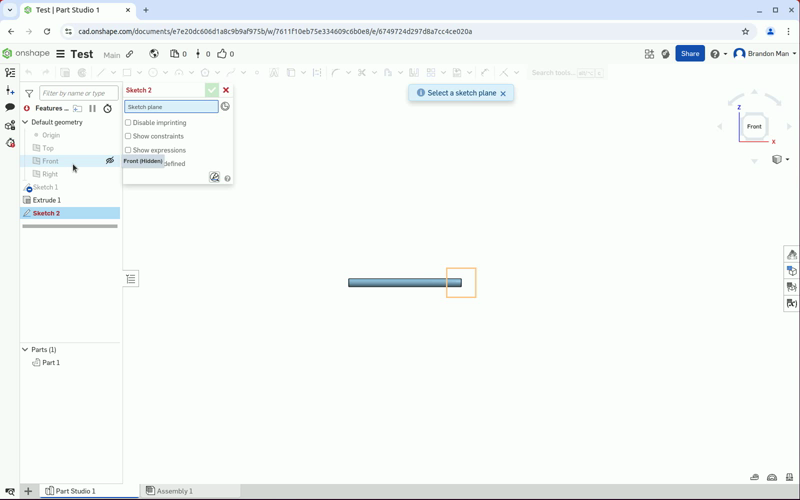
click(73, 163)
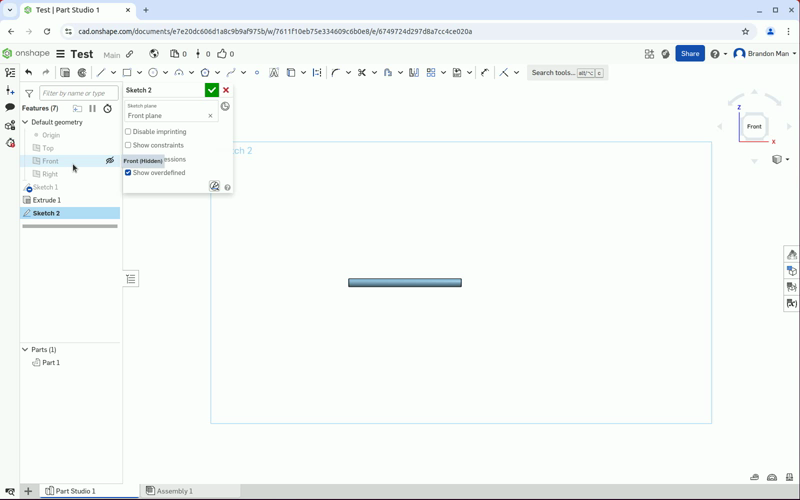
mouse_move(73, 352)
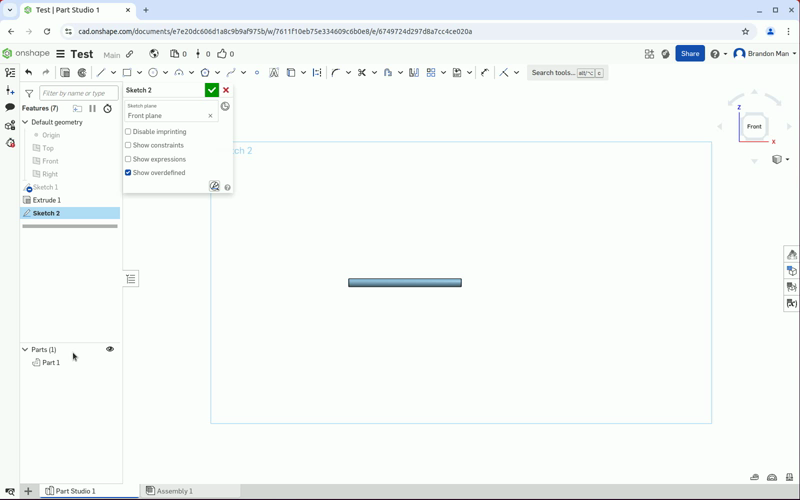
key(y)
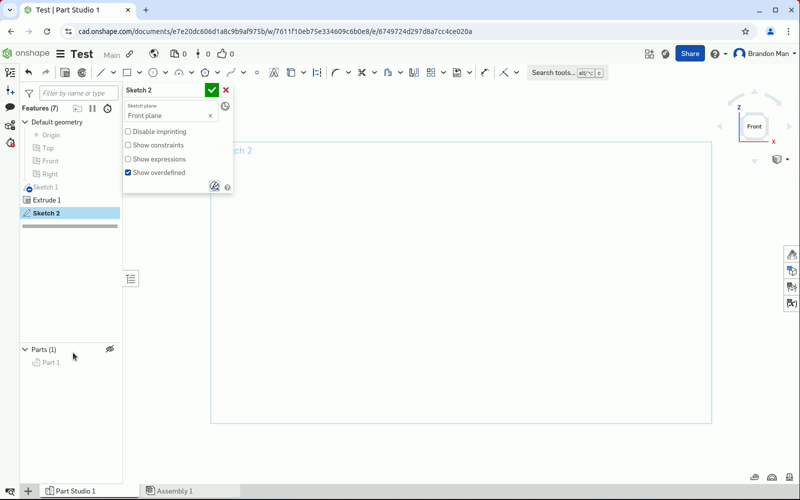
key(l)
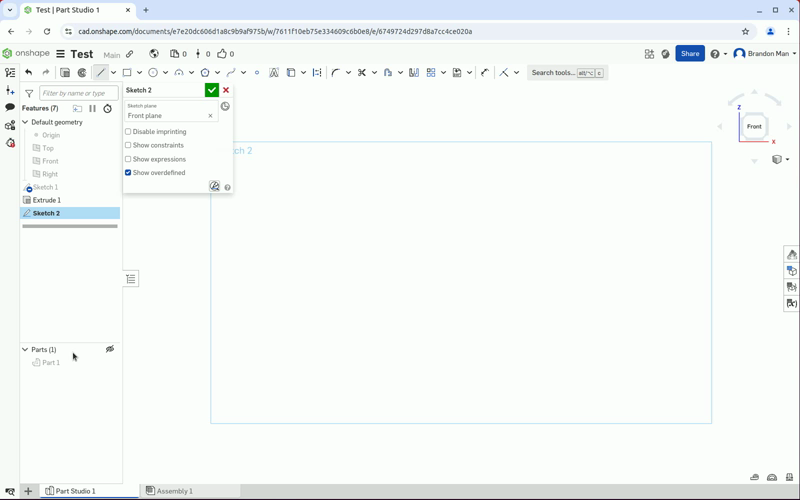
key_down(shift)
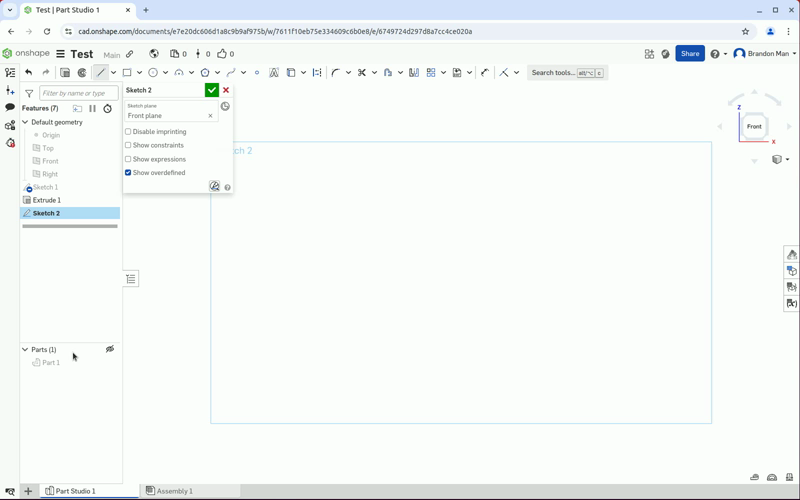
mouse_move(446, 279)
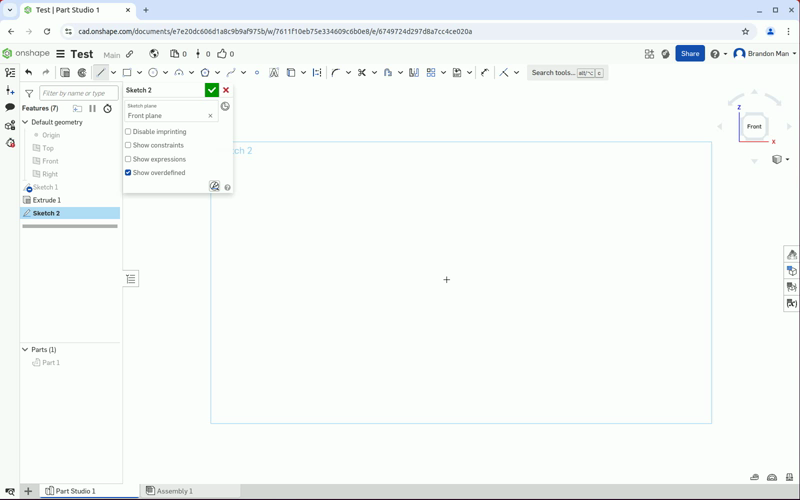
click(446, 279)
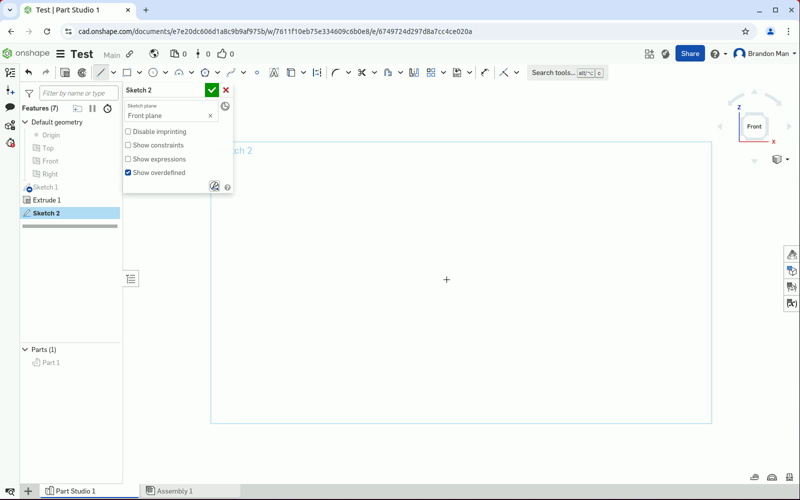
key_up(shift)
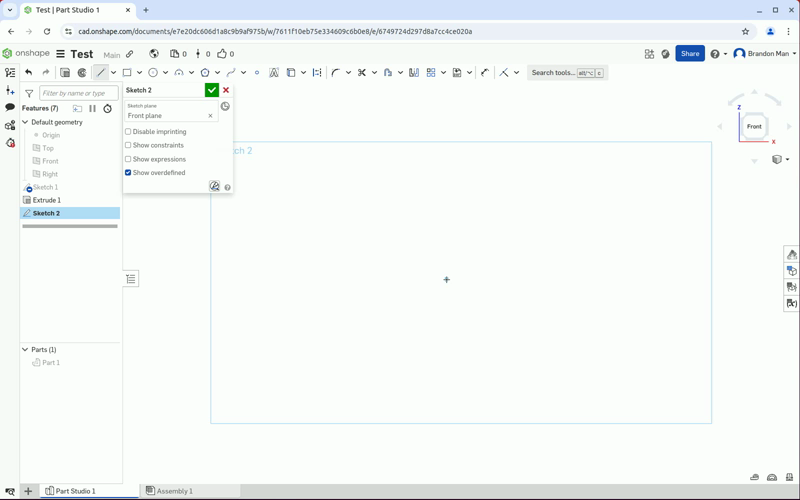
key_down(shift)
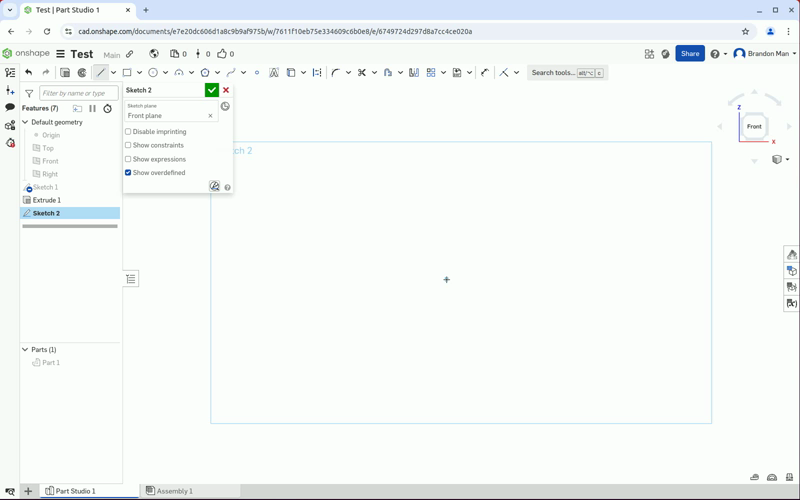
mouse_move(476, 279)
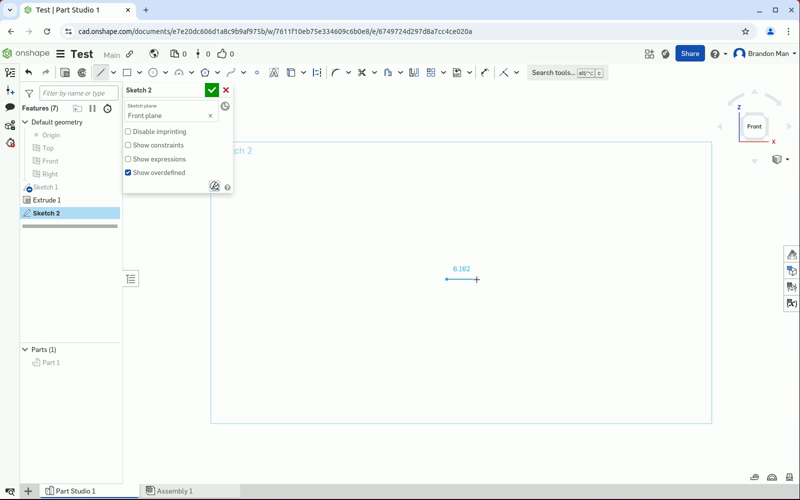
mouse_move(461, 282)
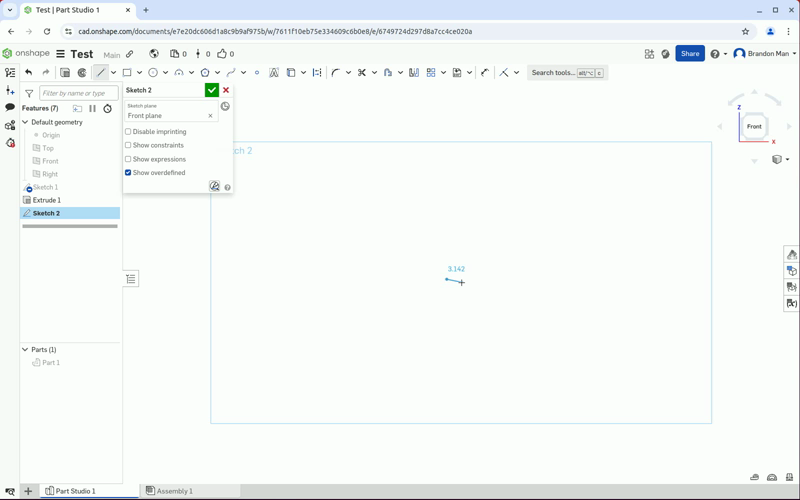
click(461, 282)
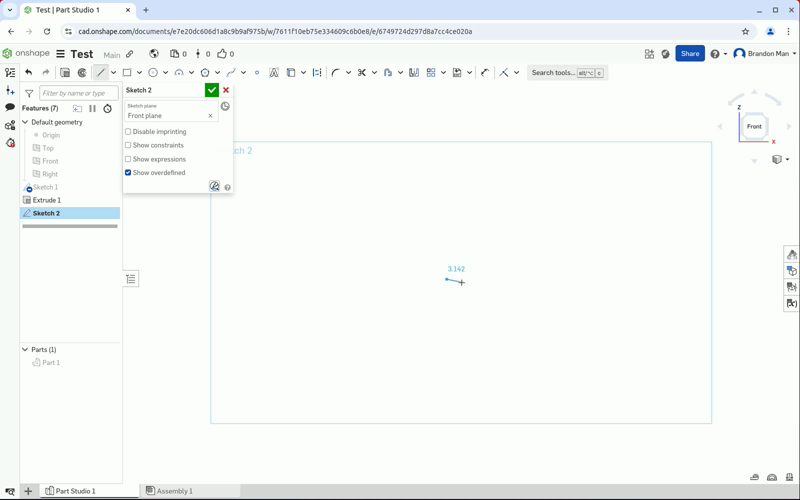
key_up(shift)
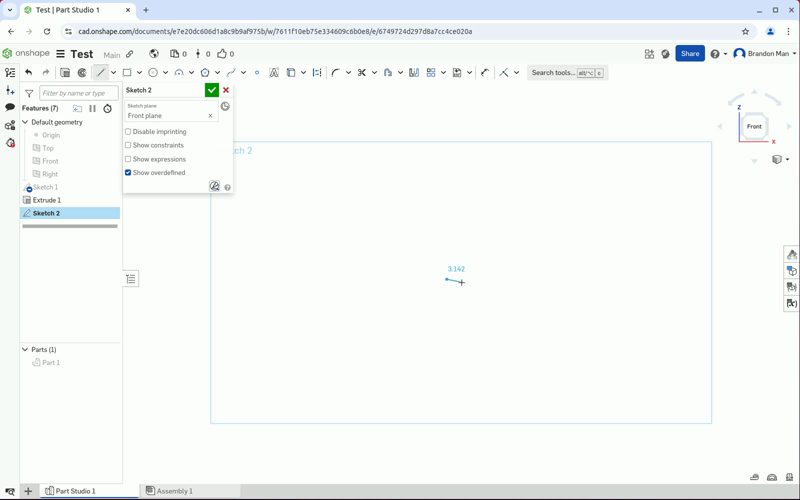
key_down(shift)
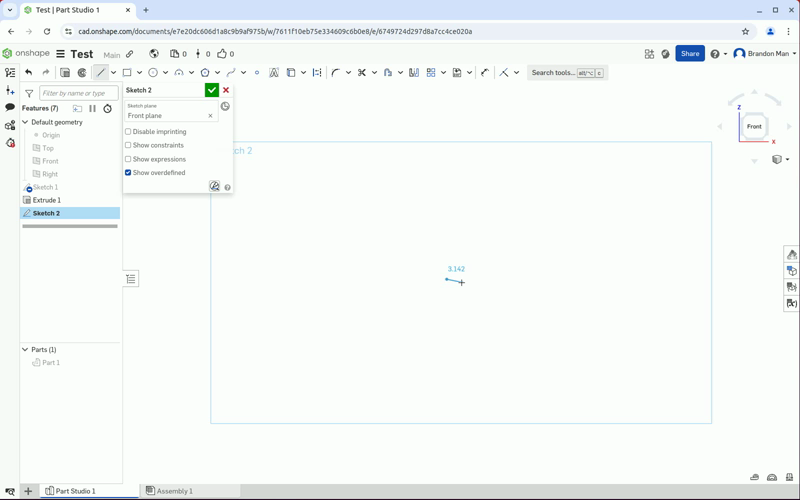
mouse_move(491, 282)
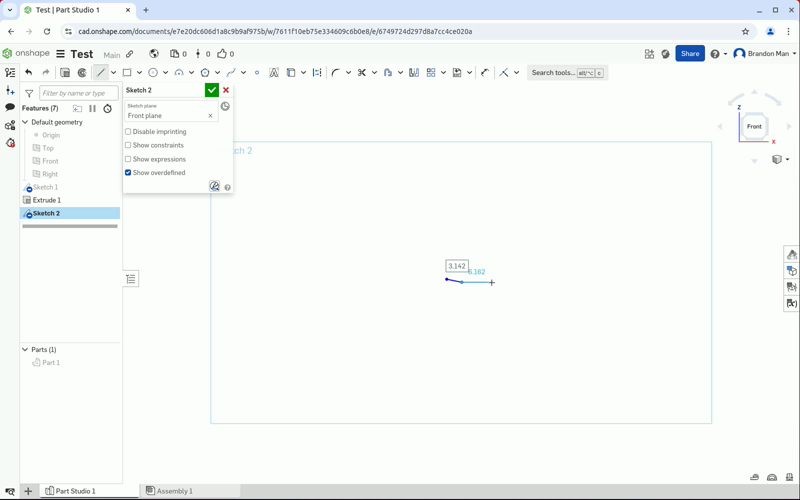
mouse_move(461, 278)
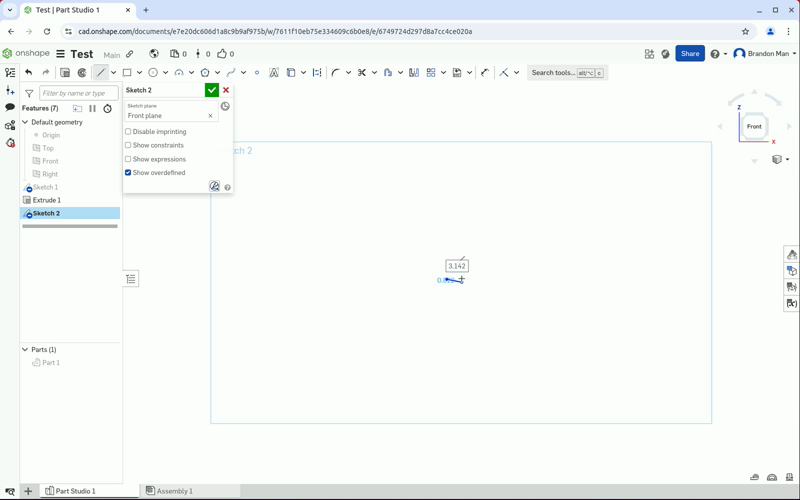
scroll(6)
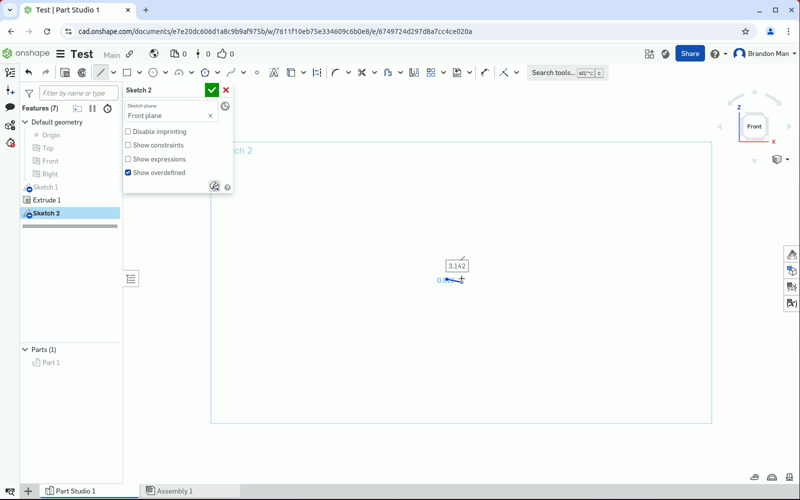
scroll(6)
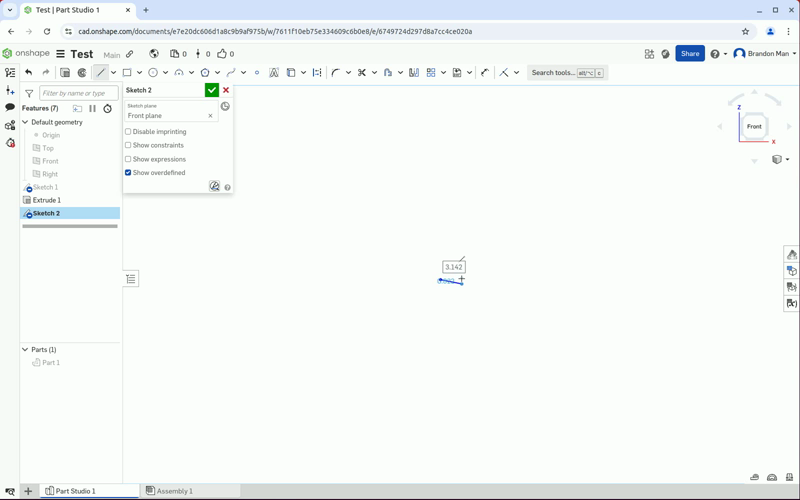
scroll(6)
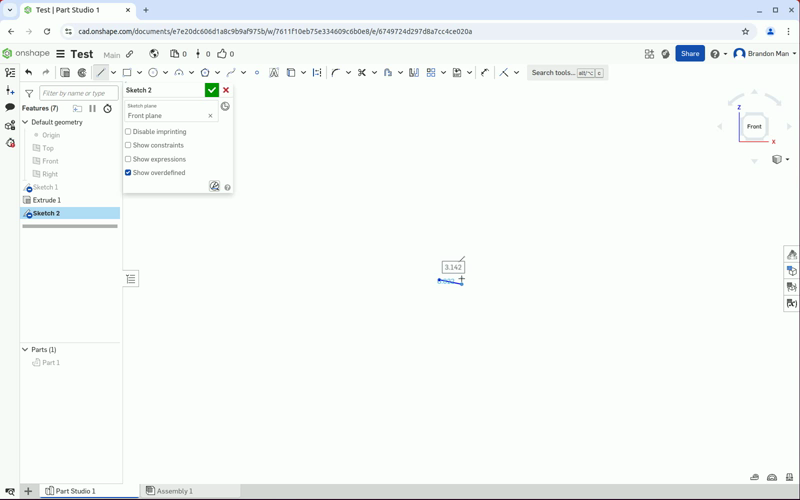
scroll(6)
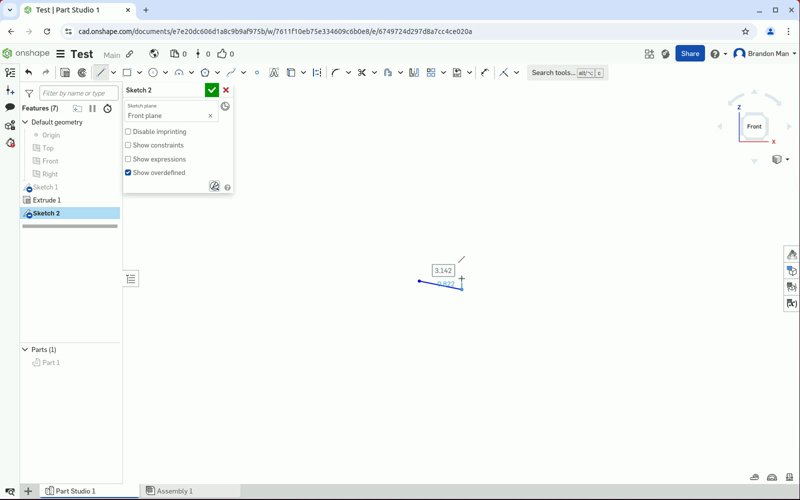
scroll(6)
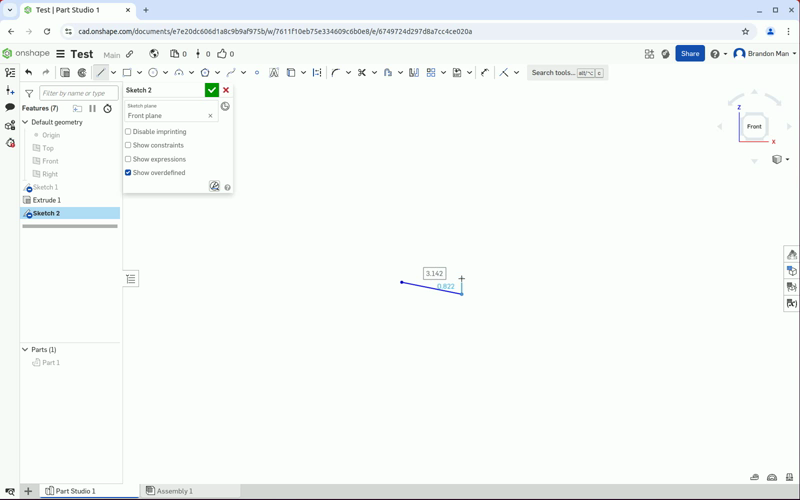
scroll(6)
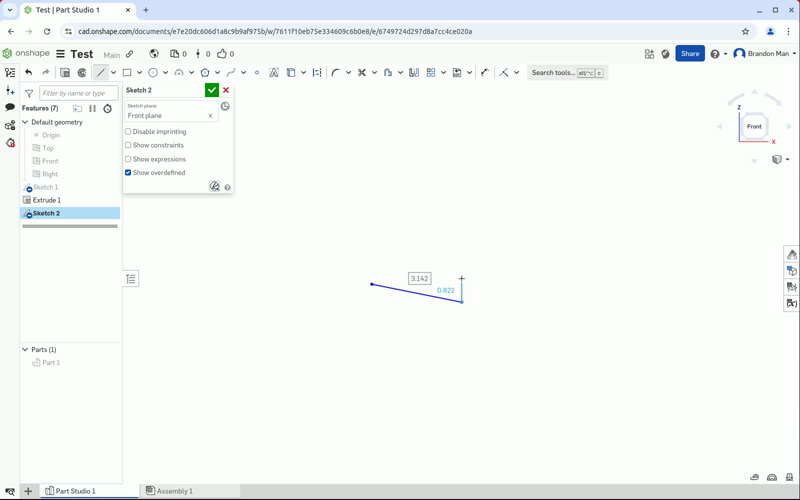
scroll(6)
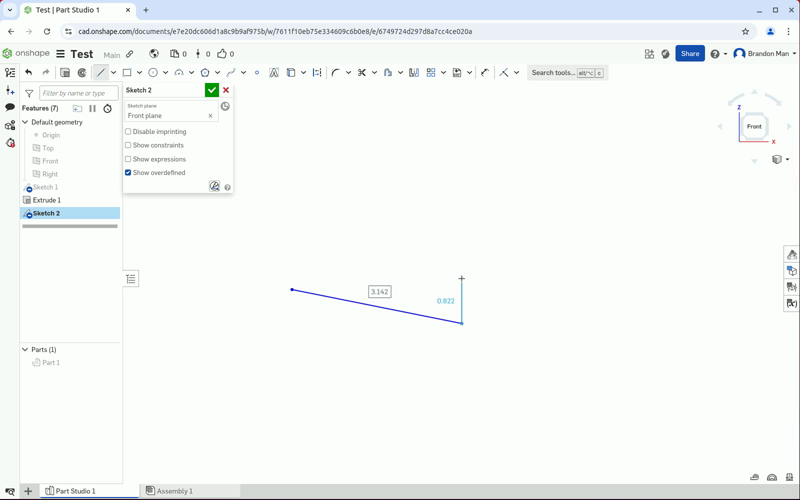
click(461, 278)
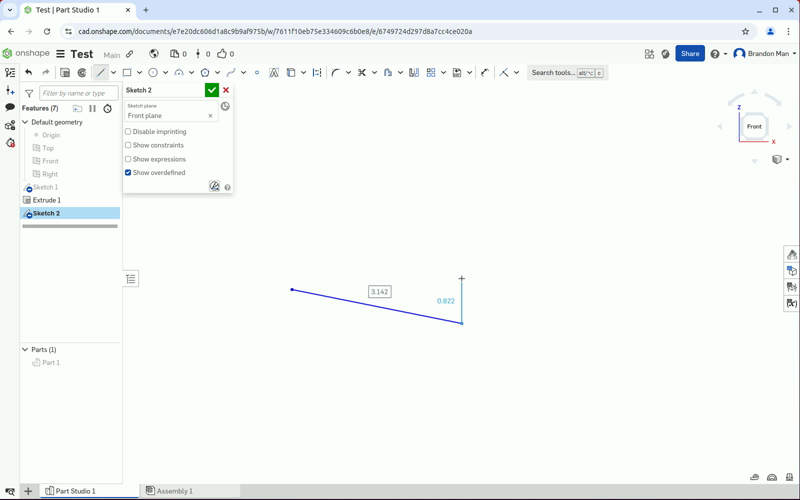
scroll(-6)
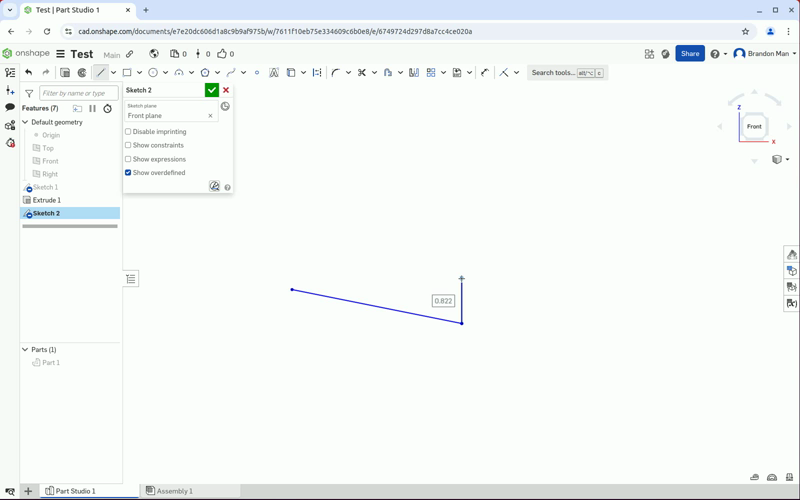
scroll(-6)
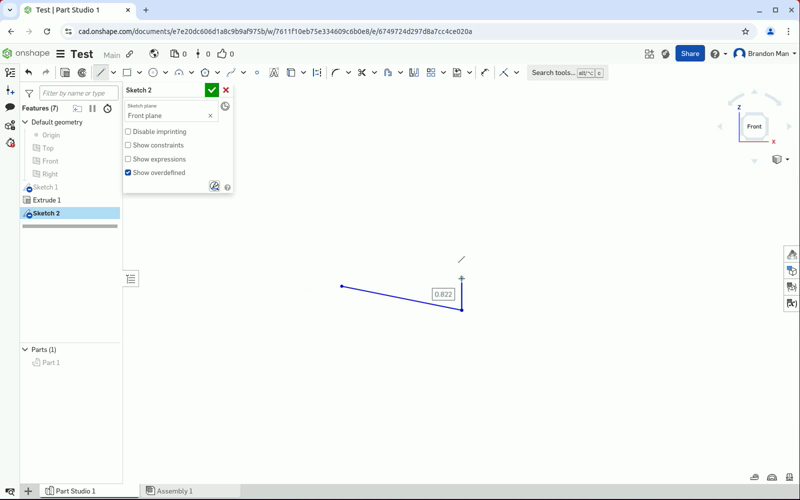
scroll(-6)
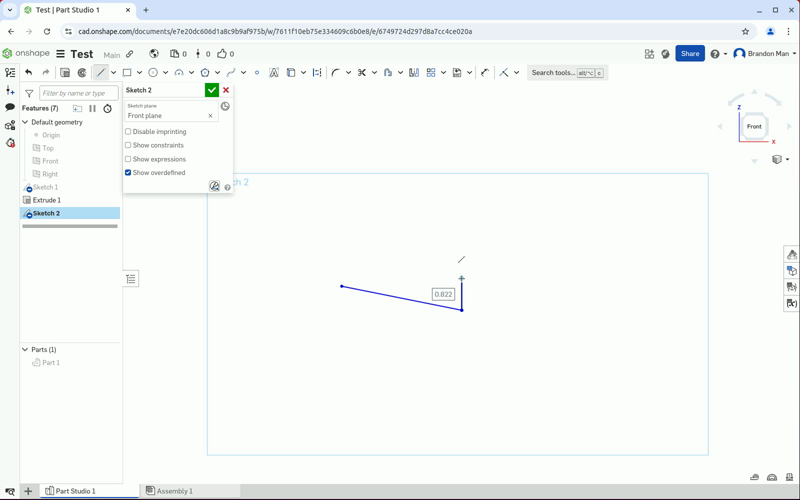
scroll(-6)
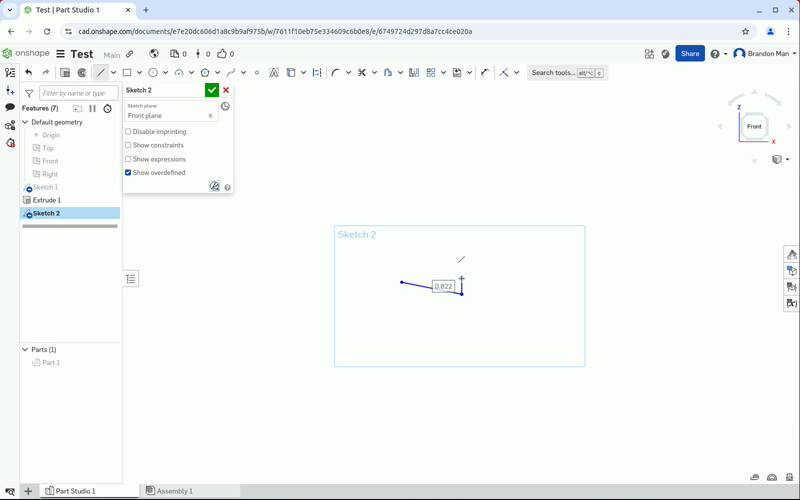
scroll(-6)
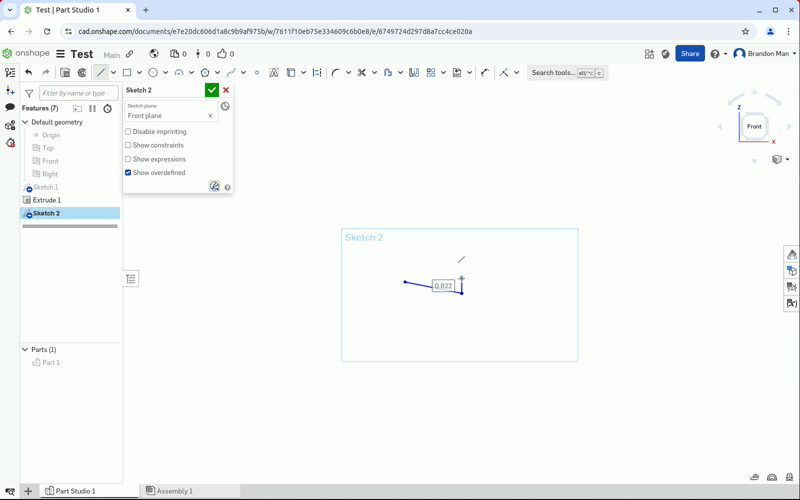
scroll(-6)
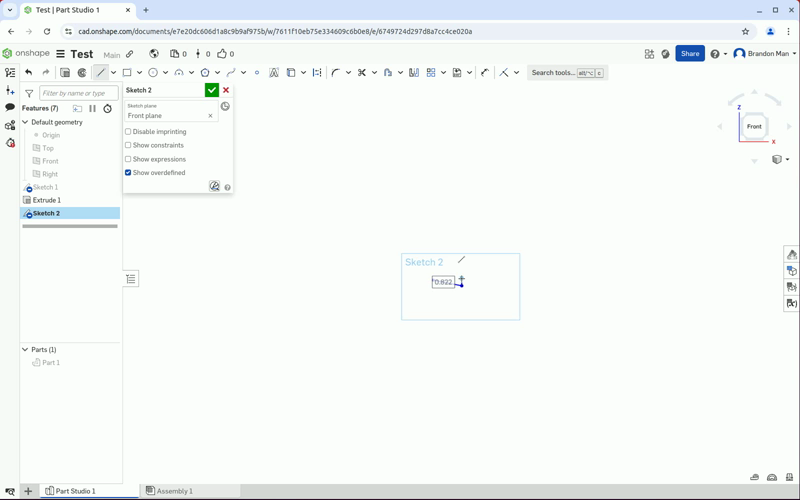
scroll(-6)
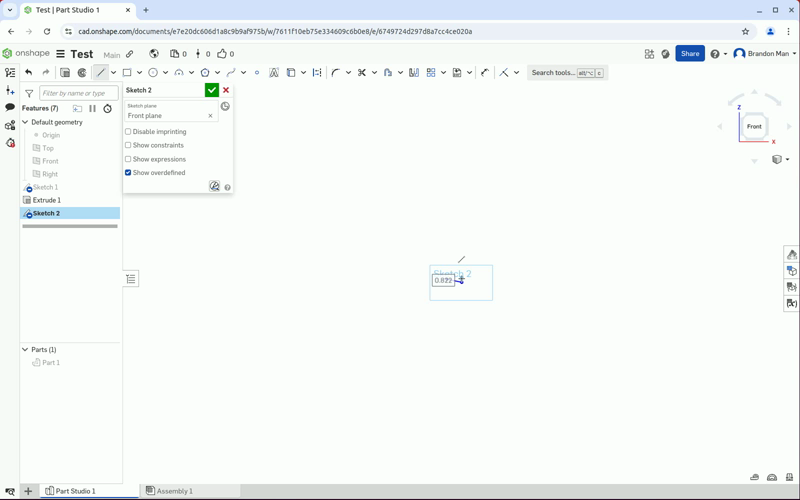
key_up(shift)
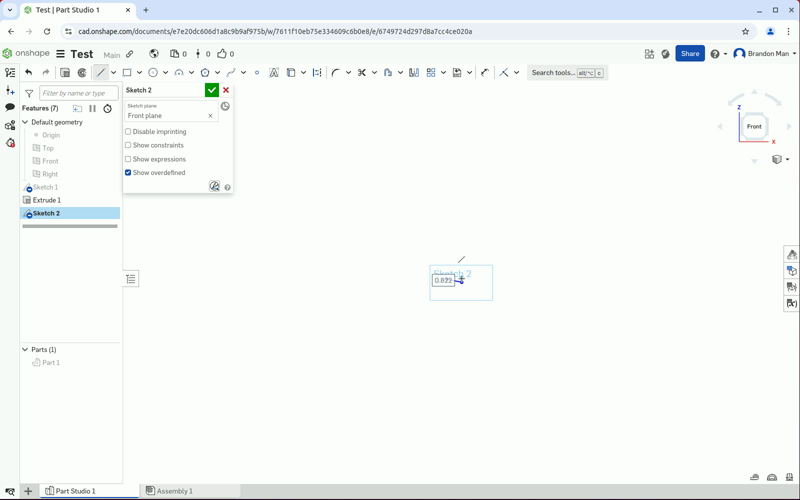
key_down(shift)
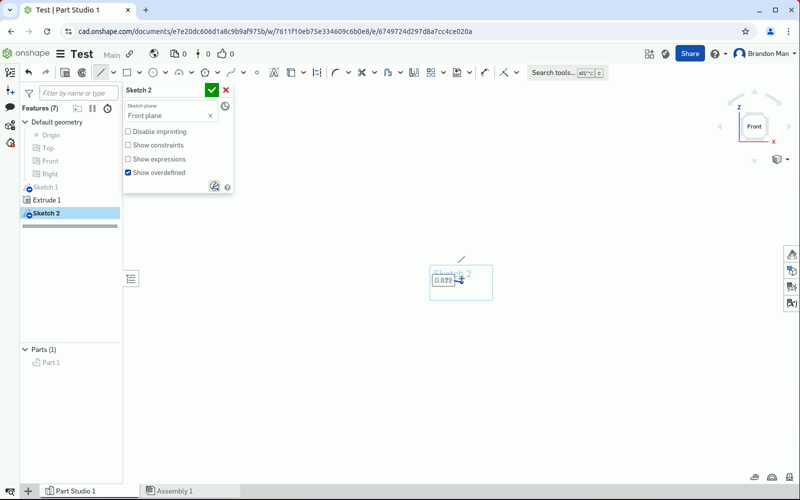
mouse_move(491, 278)
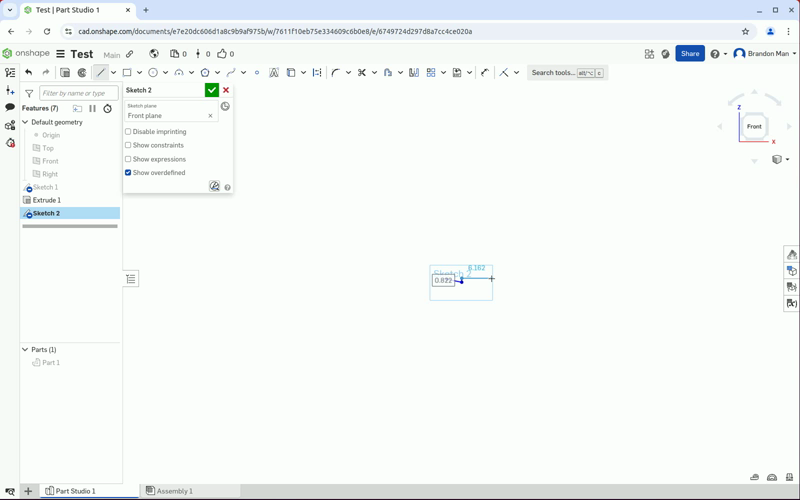
mouse_move(446, 278)
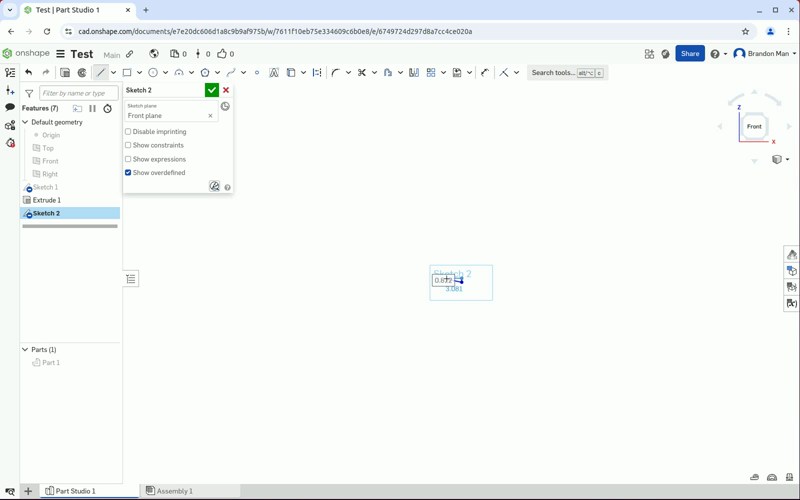
scroll(6)
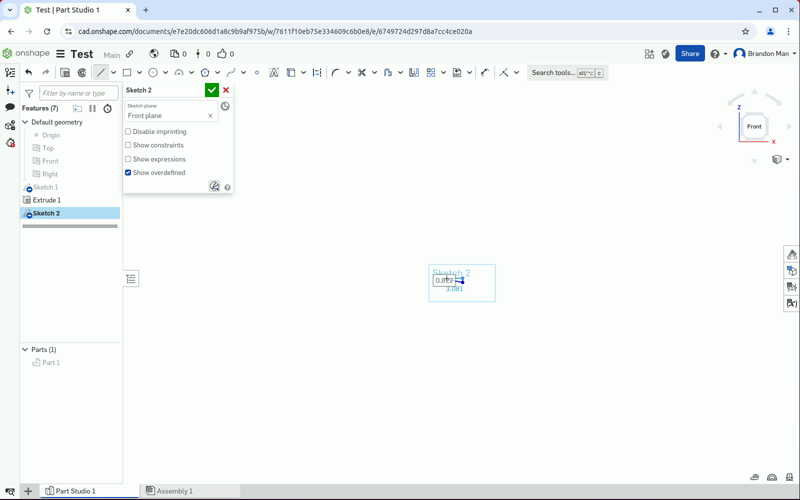
scroll(6)
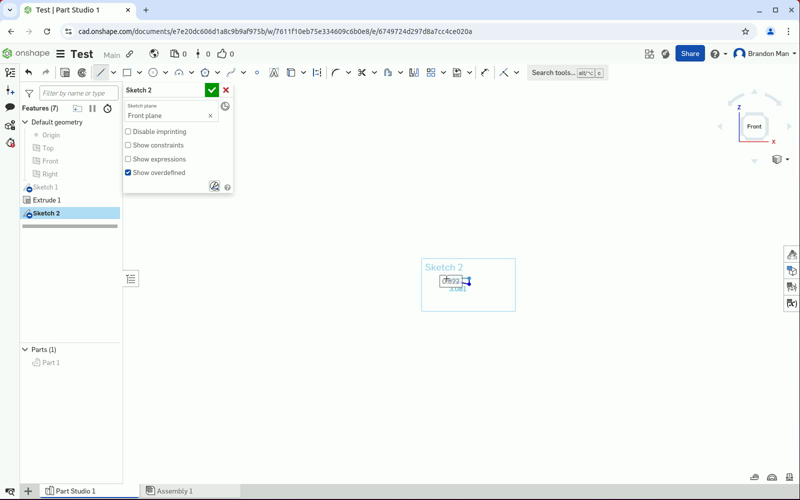
scroll(6)
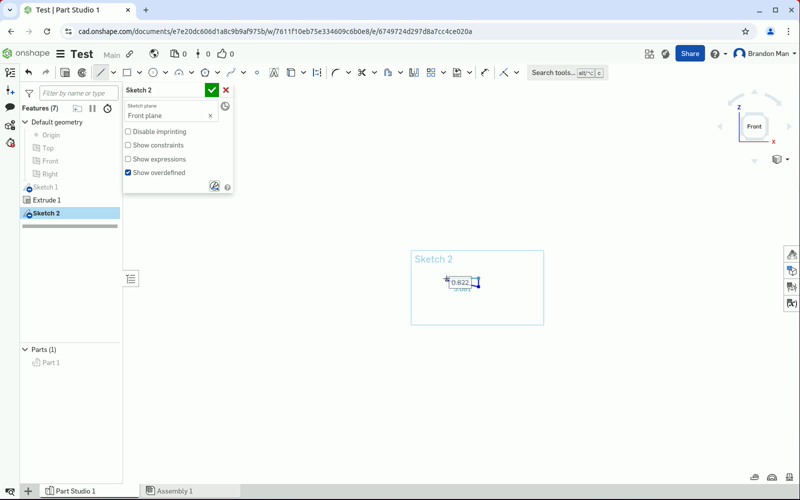
scroll(6)
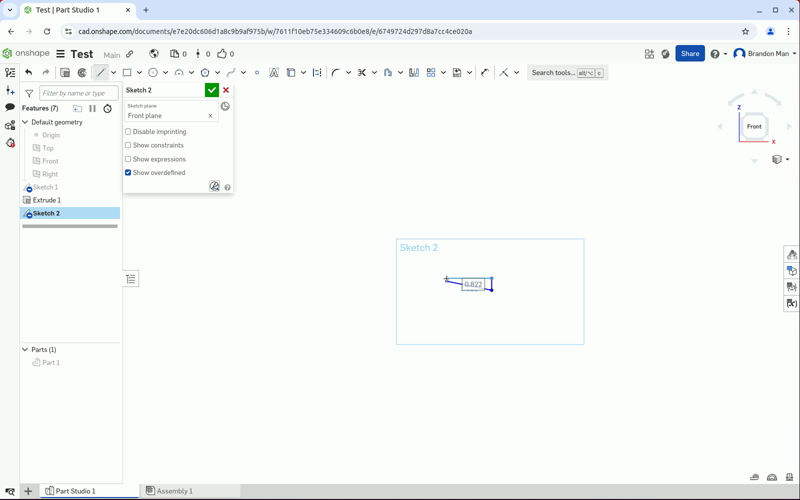
scroll(6)
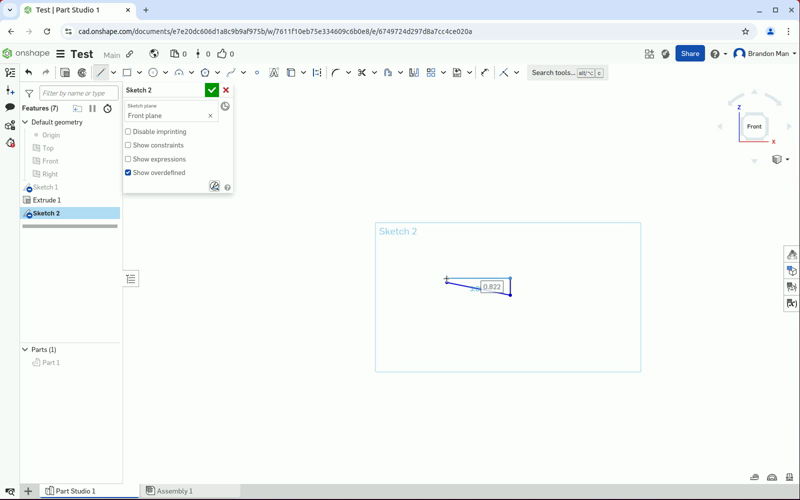
scroll(6)
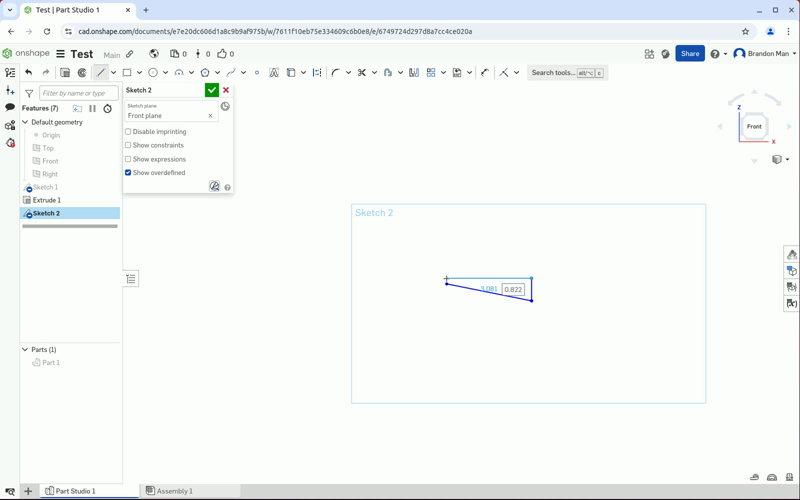
scroll(6)
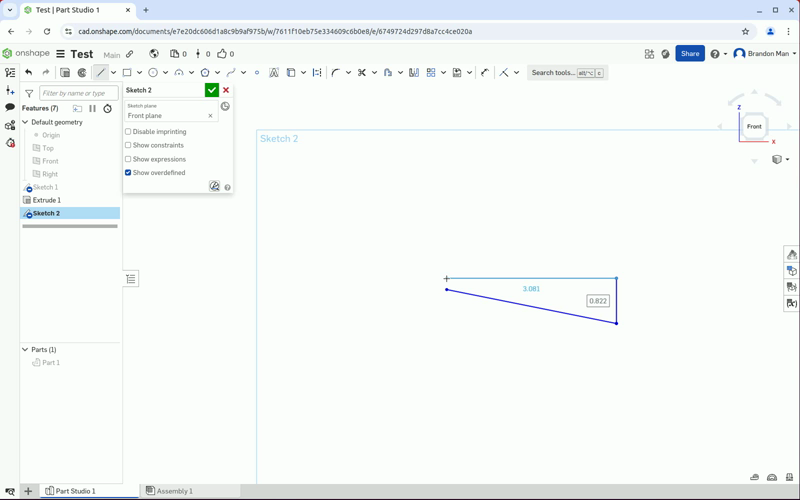
click(446, 278)
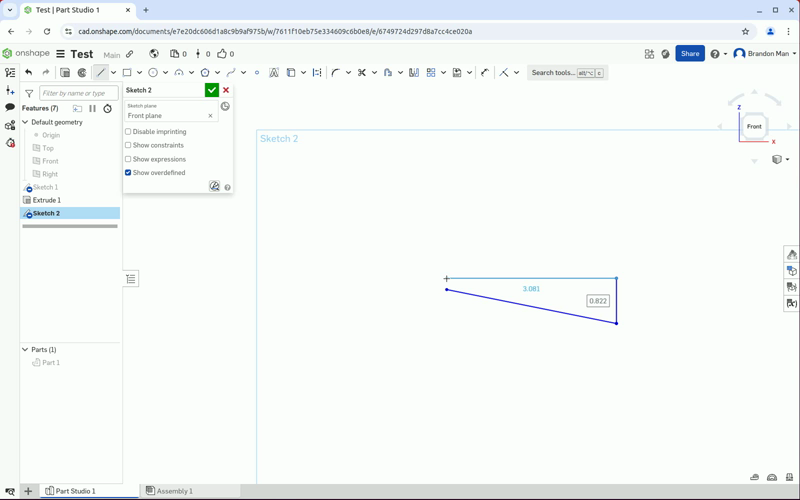
scroll(-6)
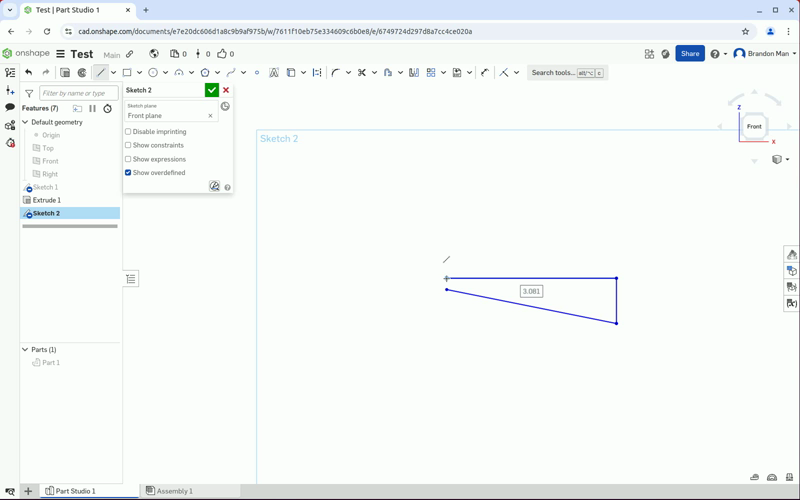
scroll(-6)
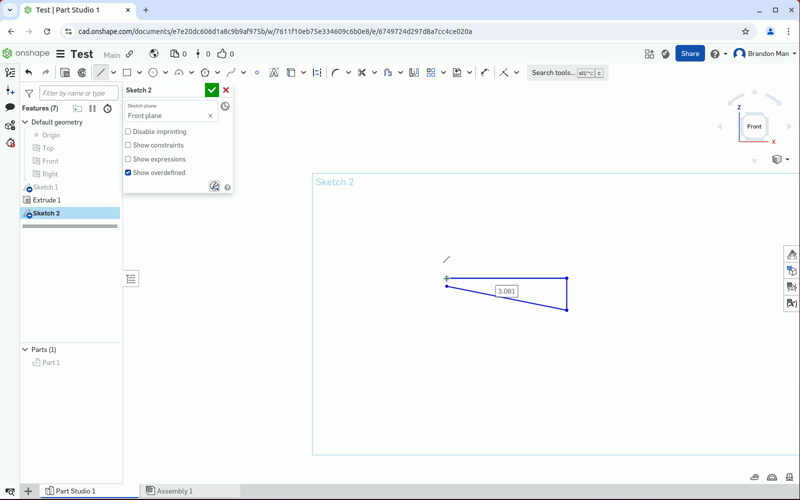
scroll(-6)
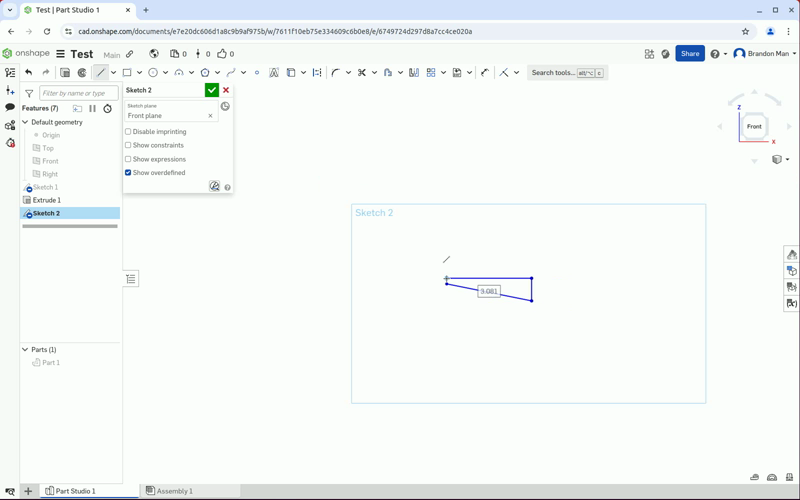
scroll(-6)
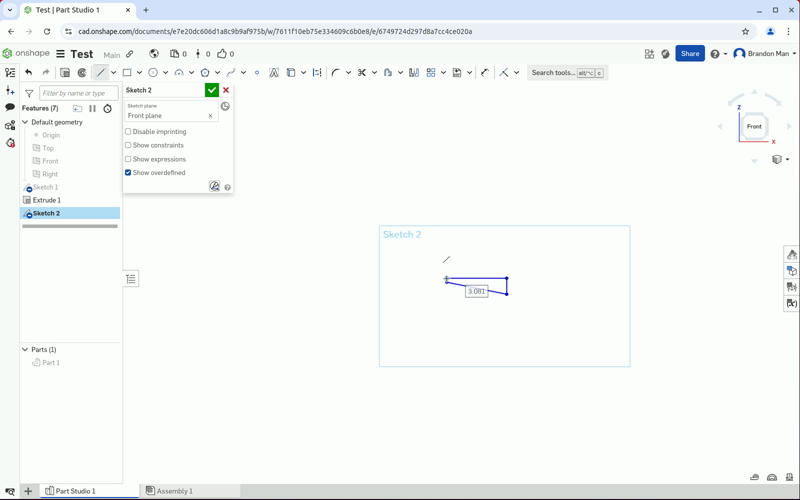
scroll(-6)
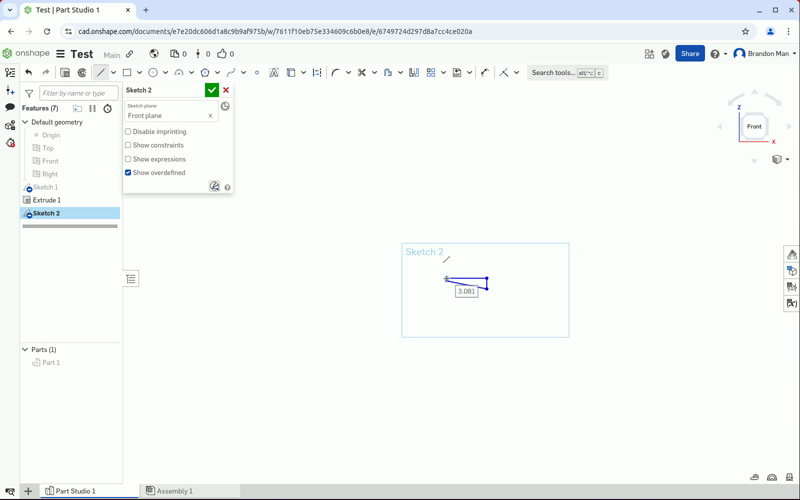
scroll(-6)
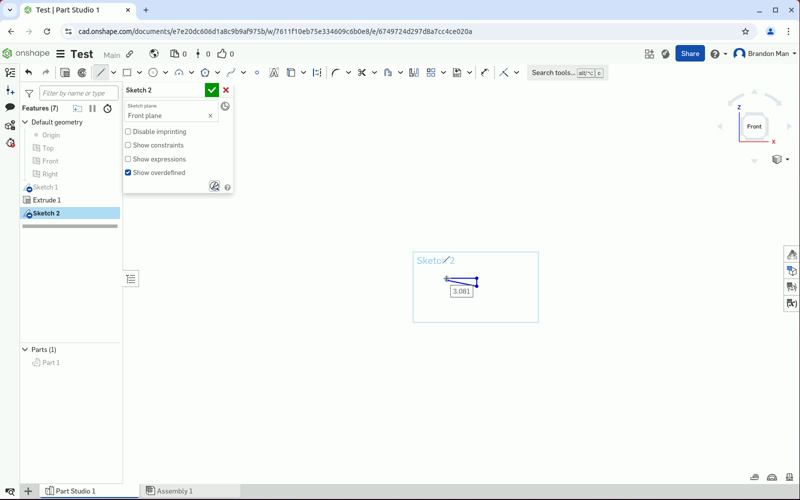
scroll(-6)
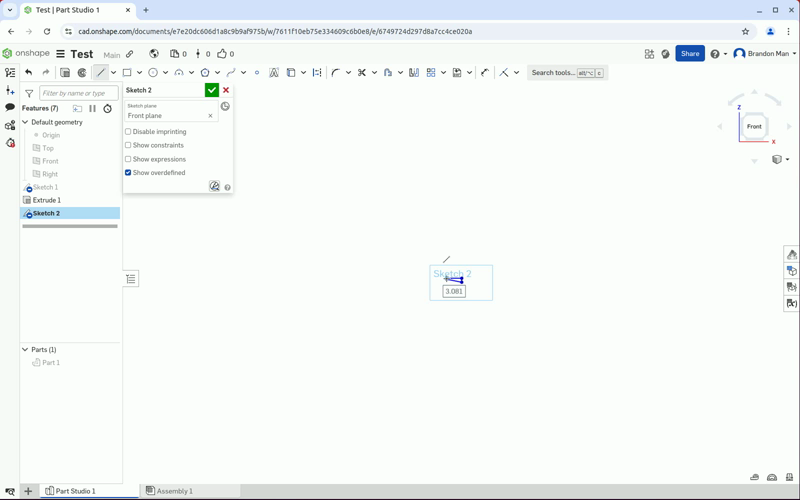
key_up(shift)
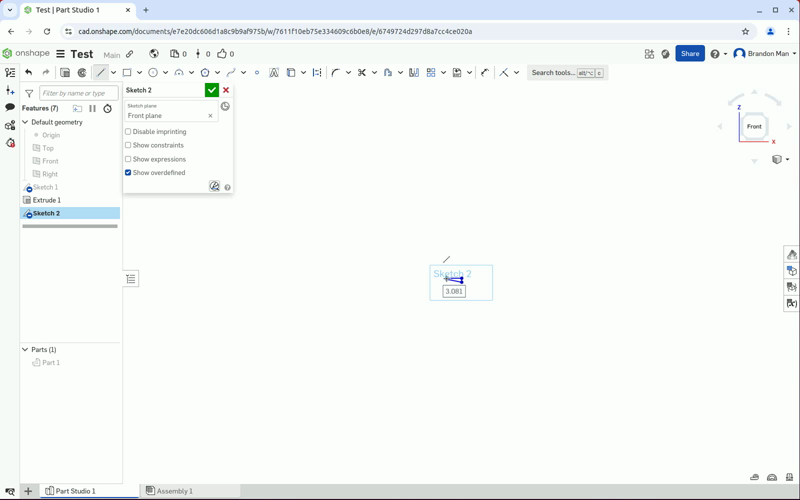
mouse_move(476, 278)
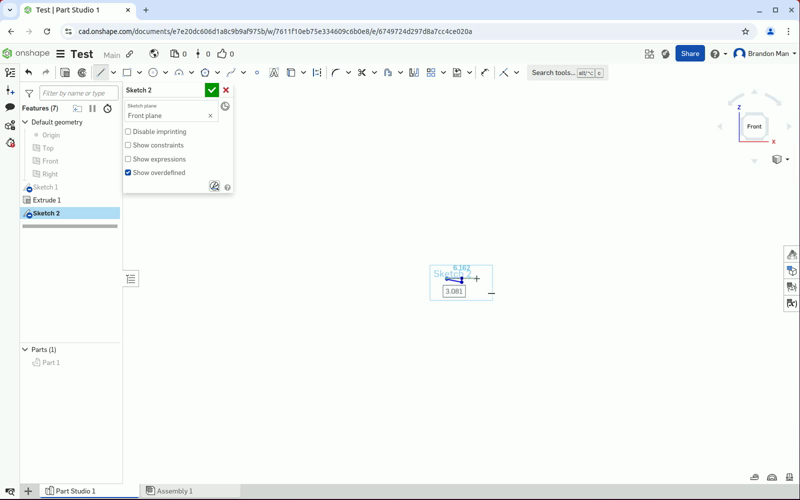
key_down(shift)
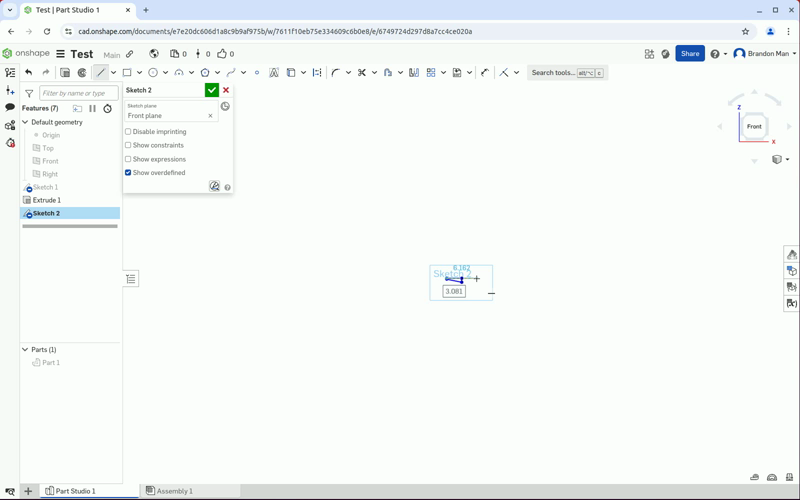
mouse_move(446, 279)
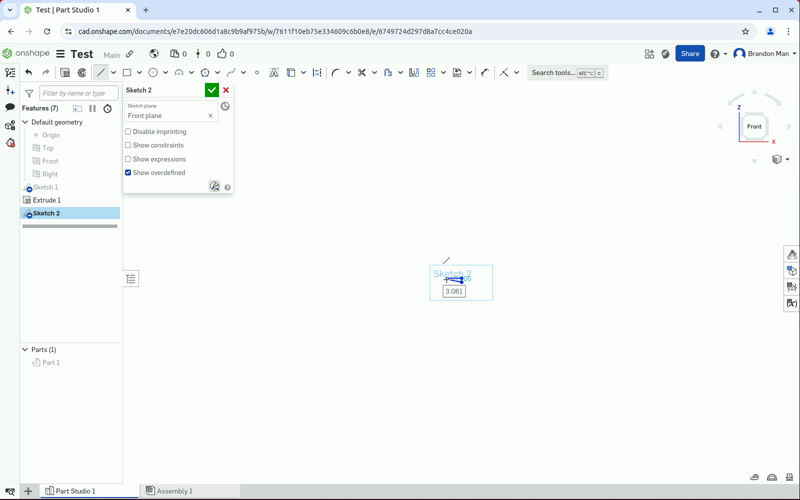
scroll(6)
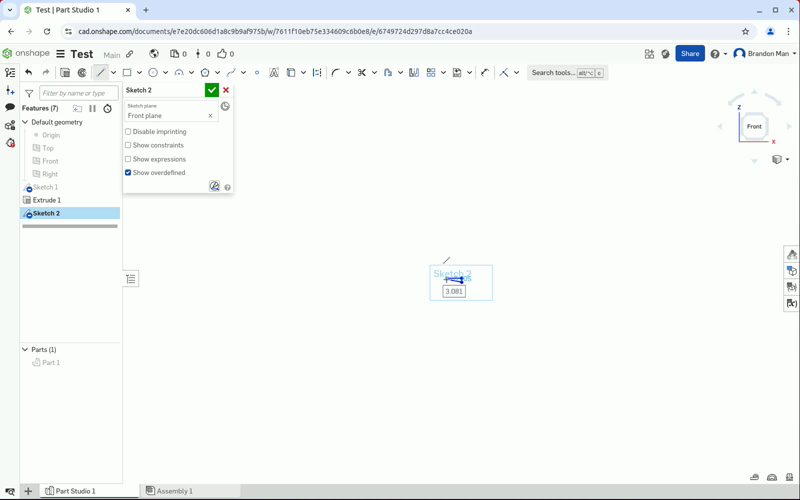
scroll(6)
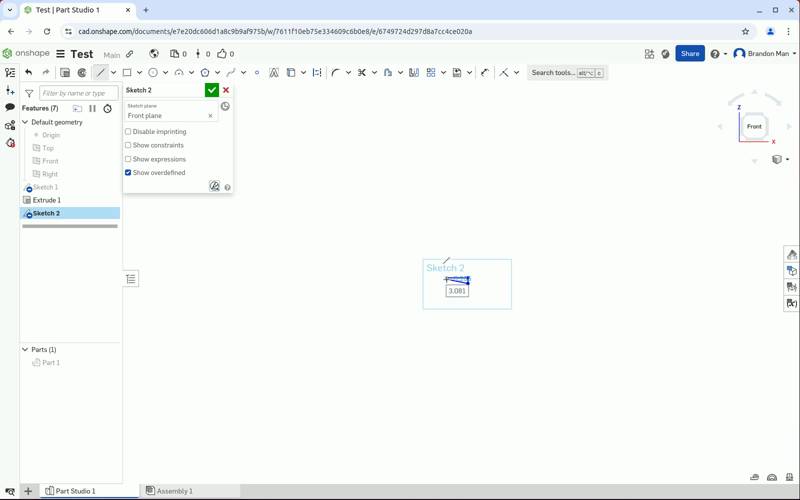
scroll(6)
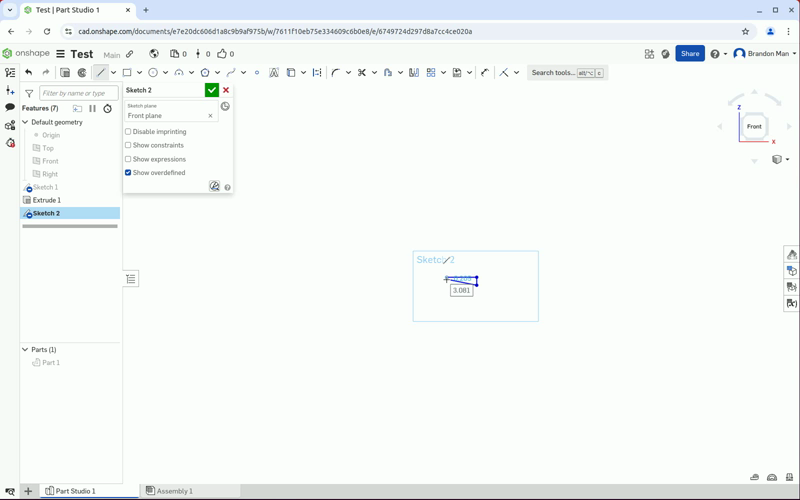
scroll(6)
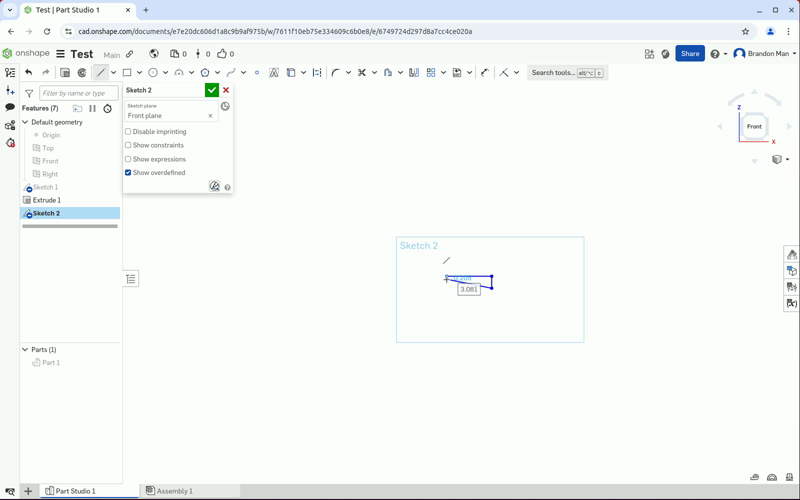
scroll(6)
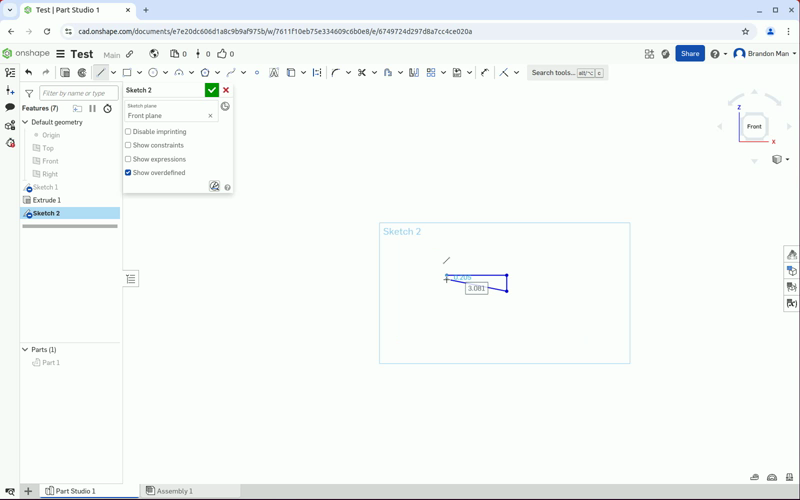
scroll(6)
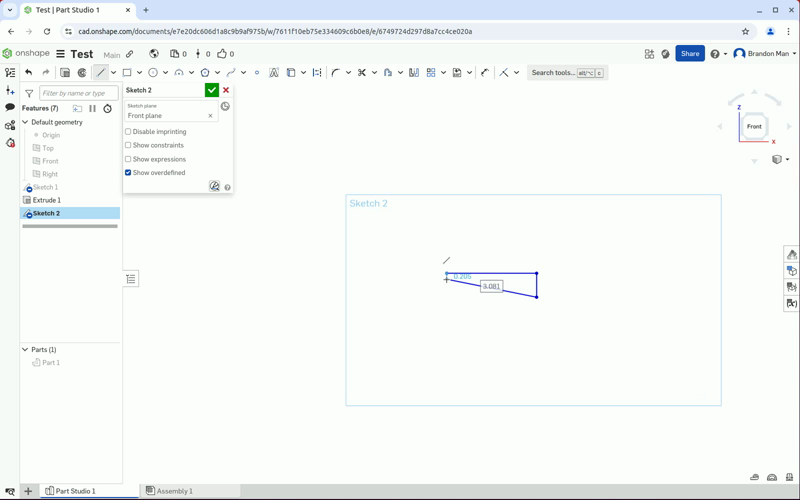
scroll(6)
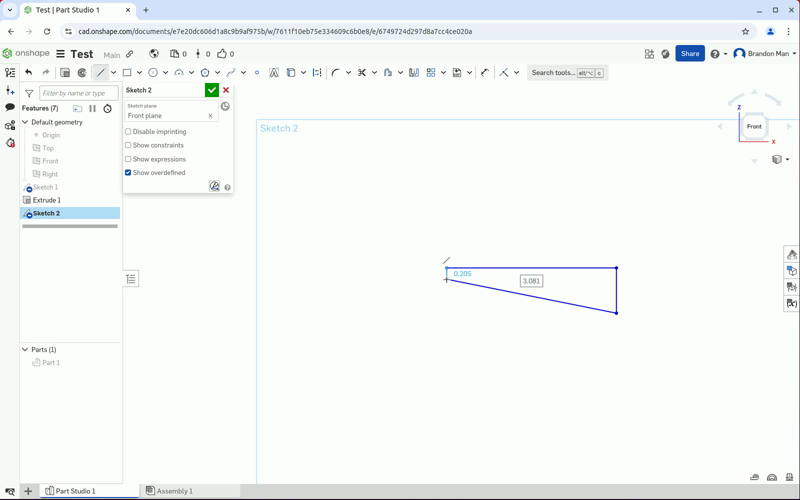
key_up(shift)
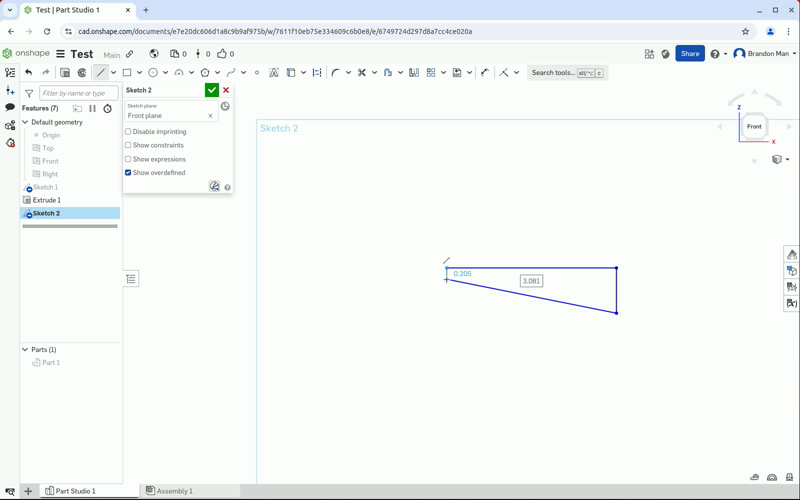
click(446, 279)
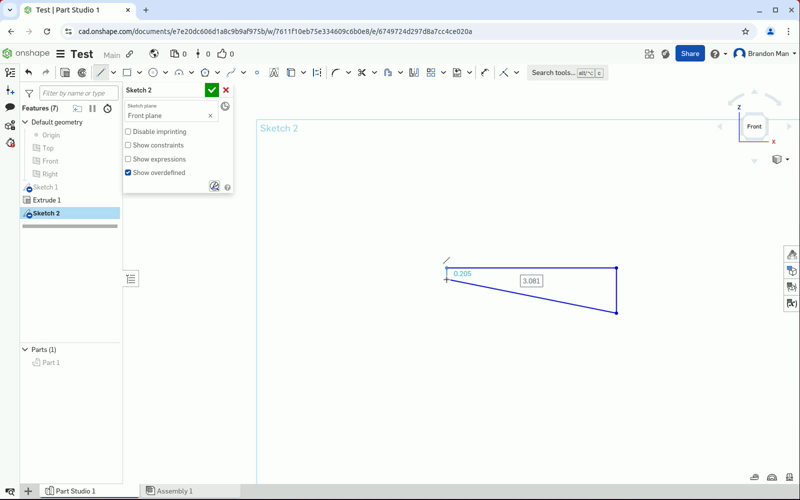
scroll(-6)
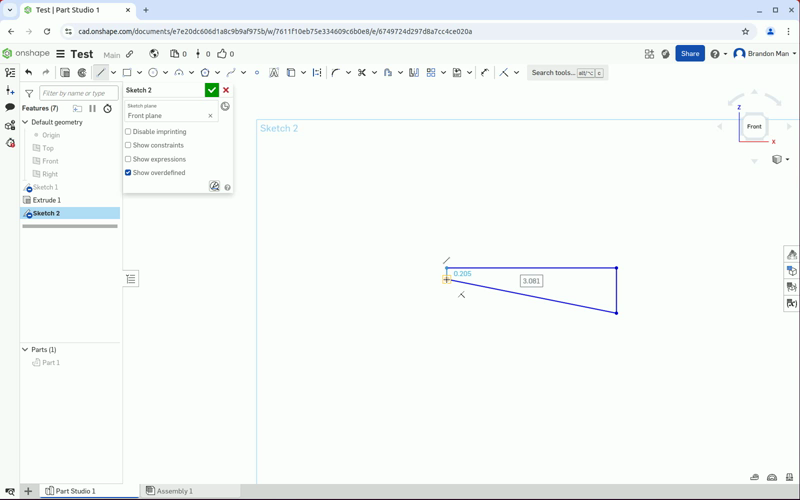
scroll(-6)
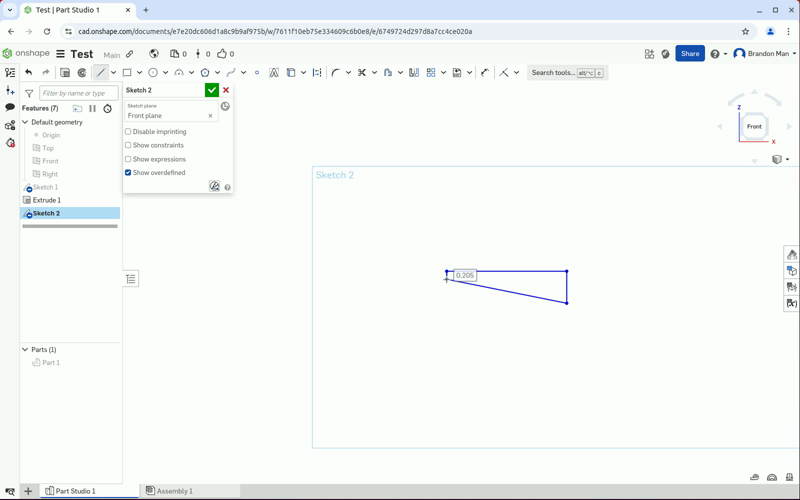
scroll(-6)
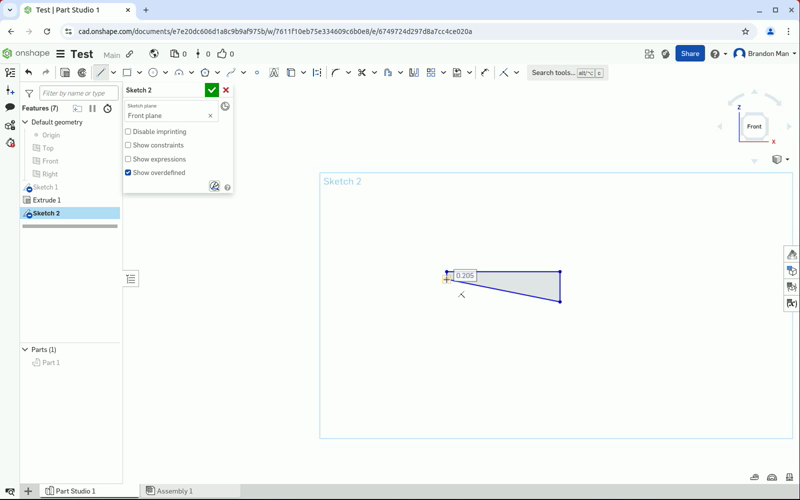
scroll(-6)
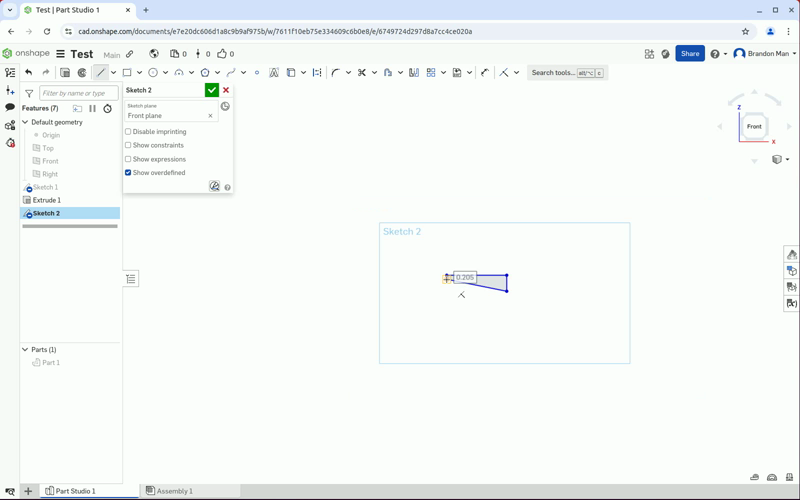
scroll(-6)
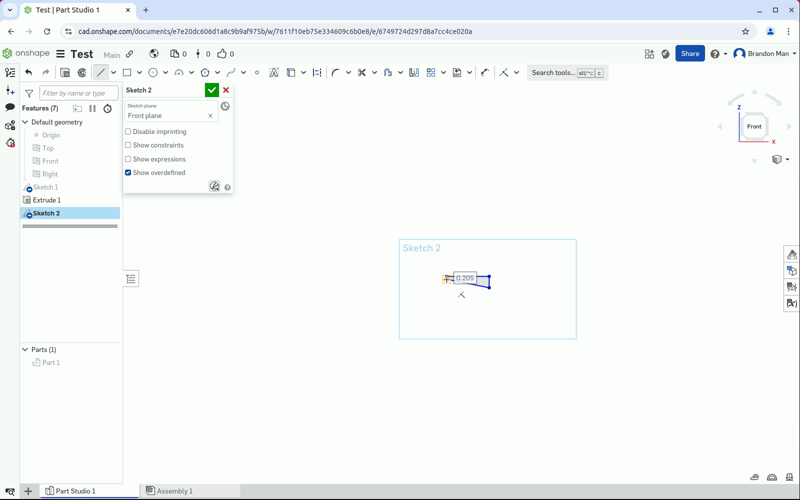
scroll(-6)
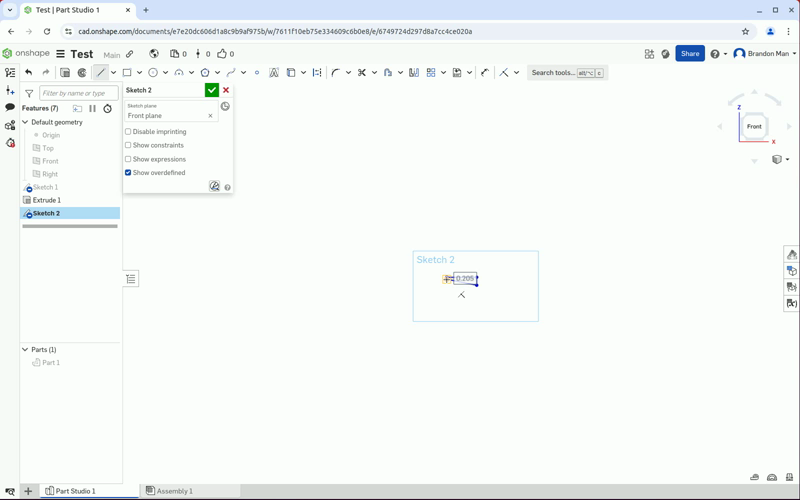
scroll(-6)
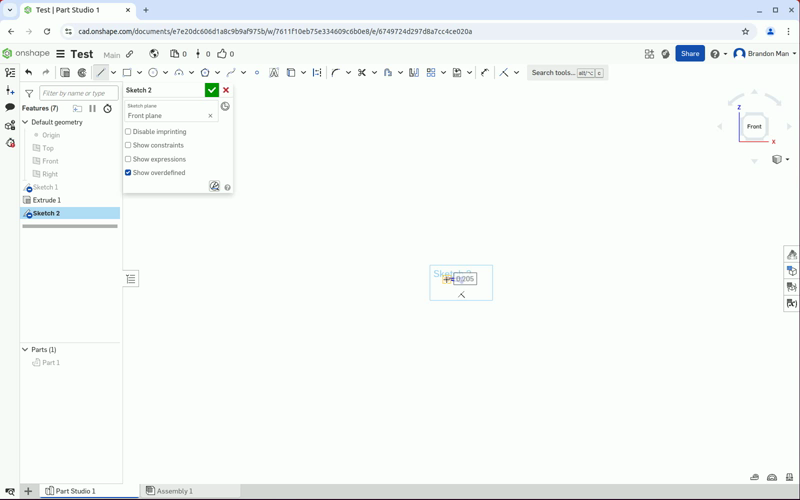
key(esc)
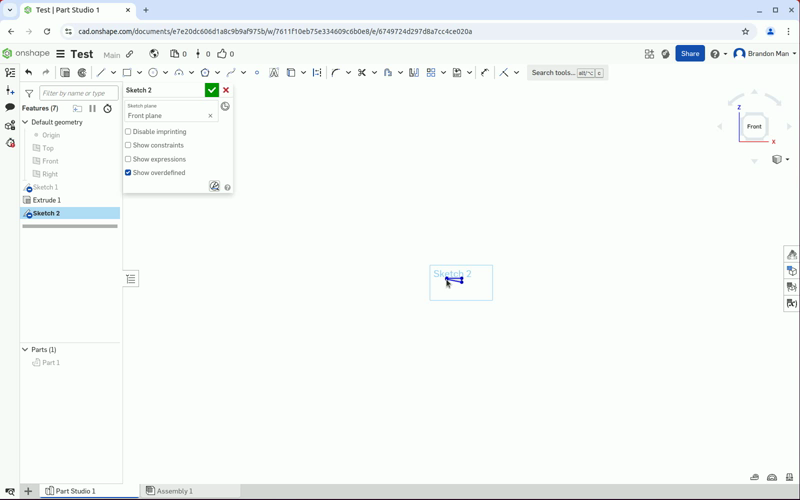
mouse_move(459, 281)
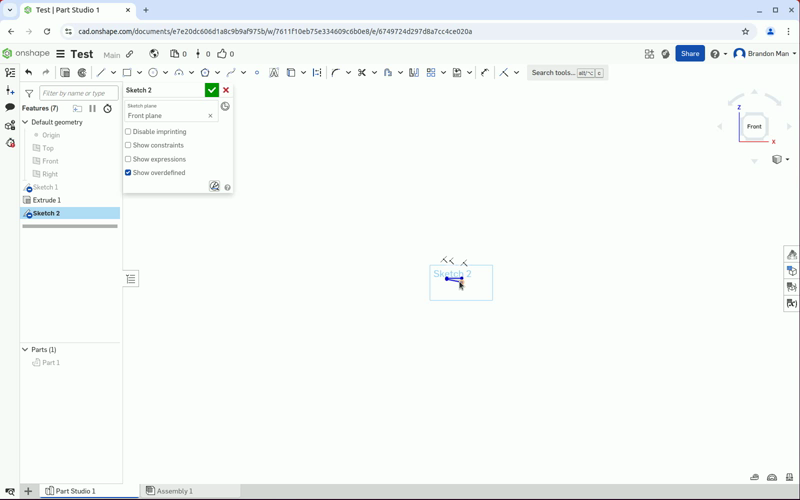
scroll(6)
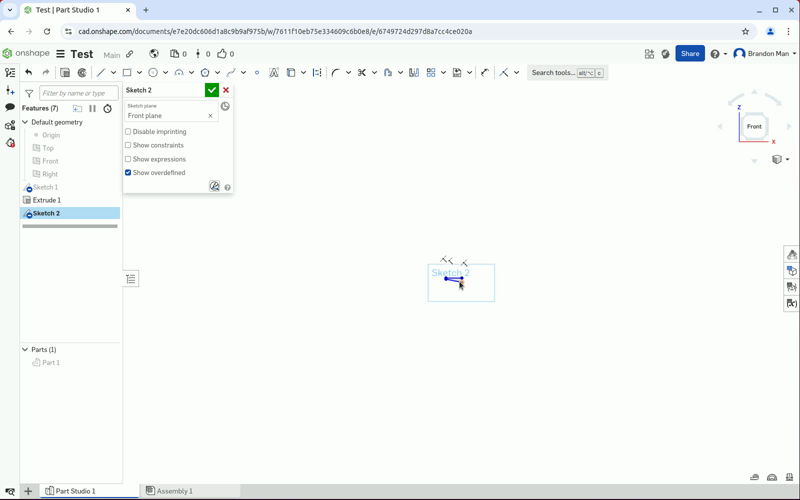
scroll(6)
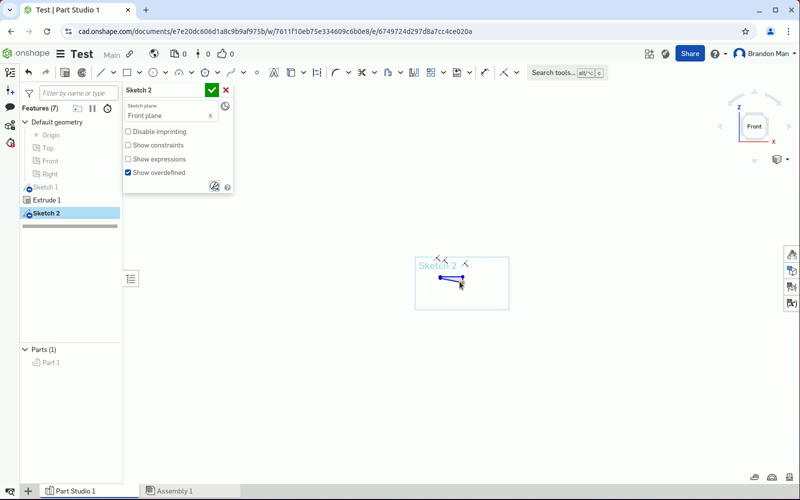
scroll(6)
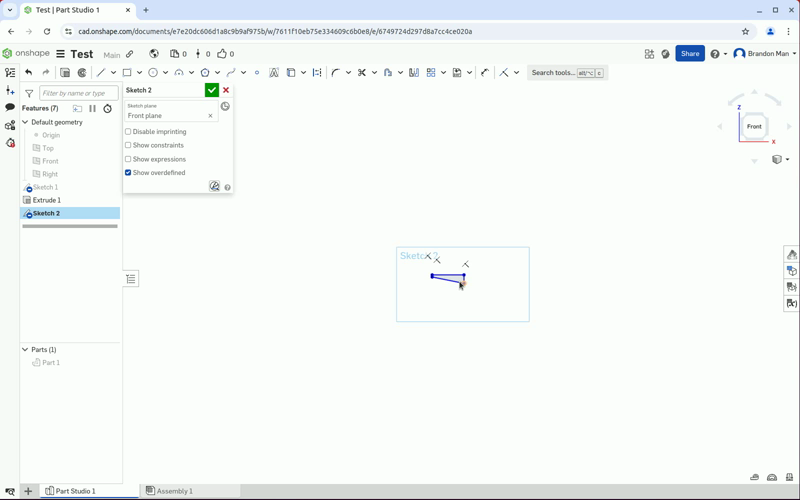
scroll(6)
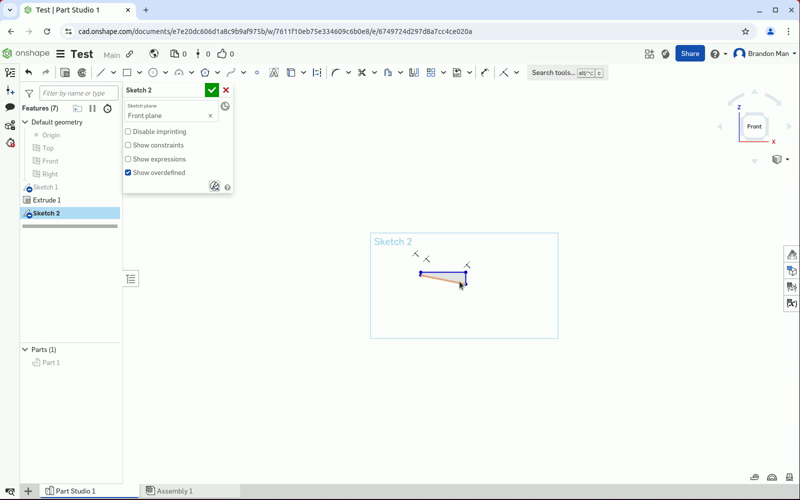
scroll(6)
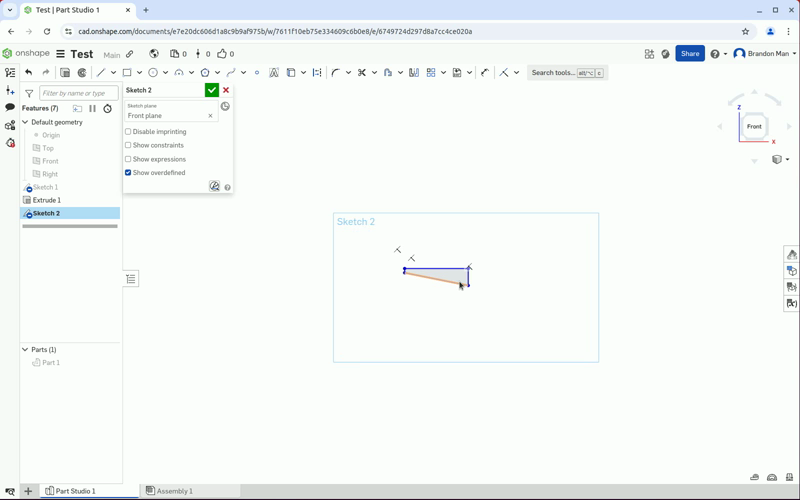
scroll(6)
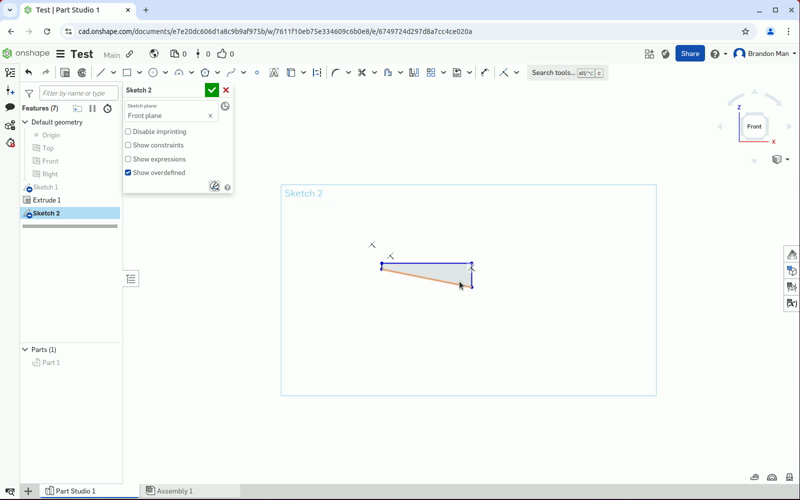
scroll(6)
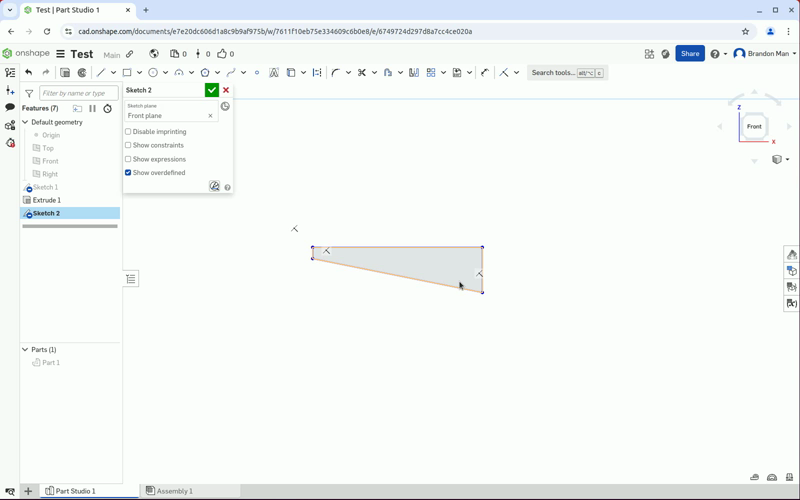
click(459, 281)
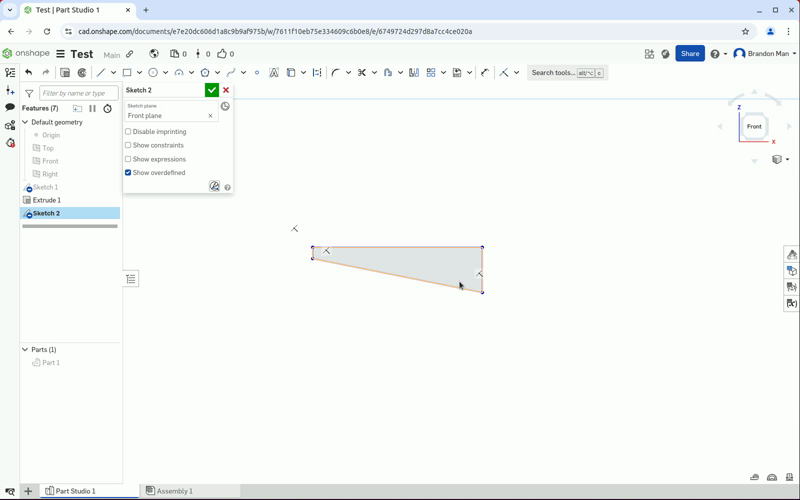
scroll(-6)
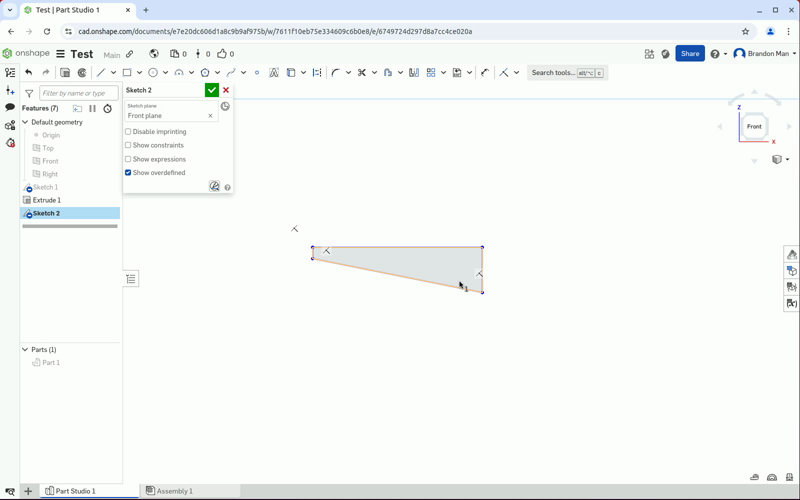
scroll(-6)
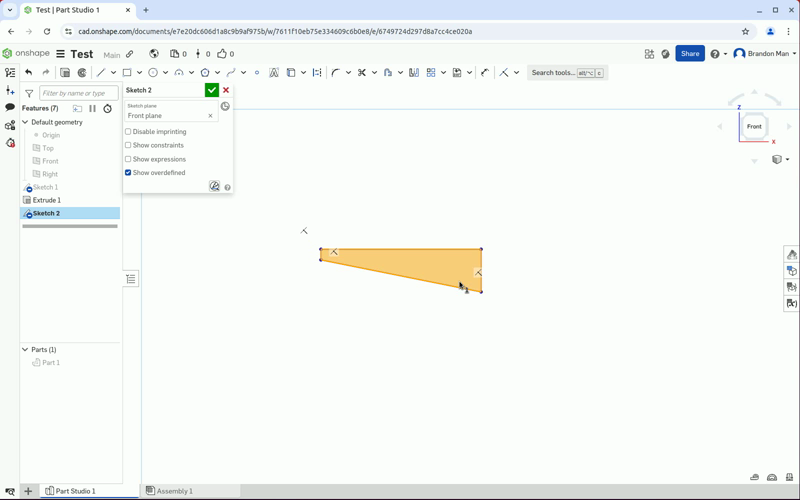
scroll(-6)
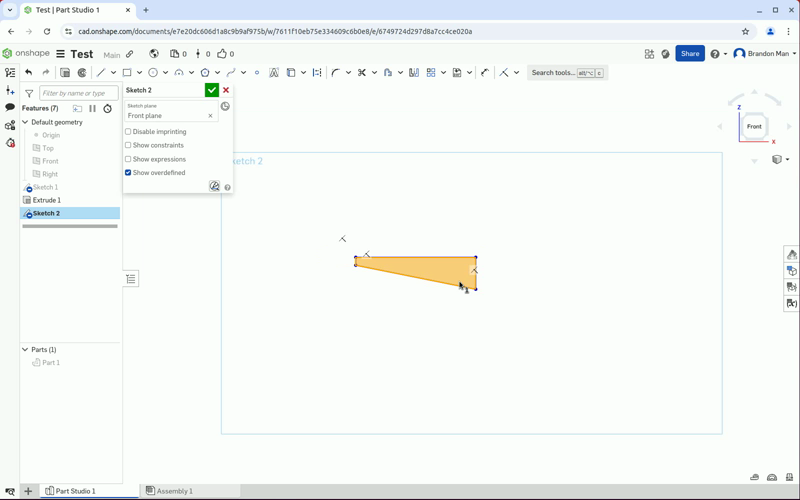
scroll(-6)
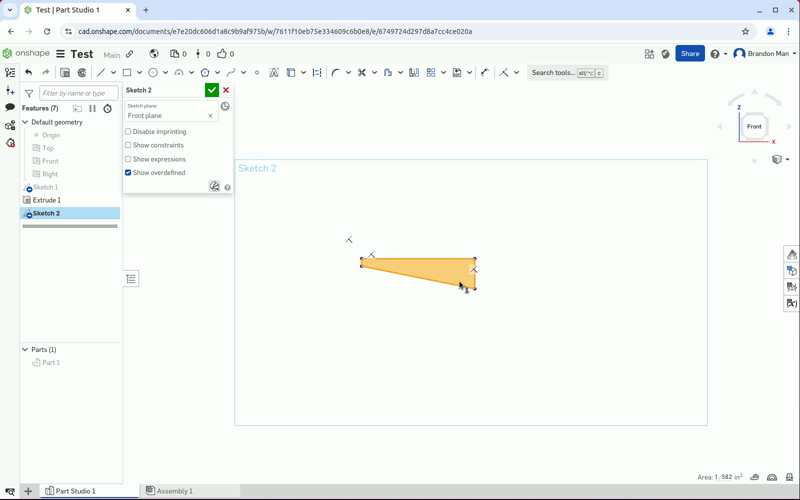
scroll(-6)
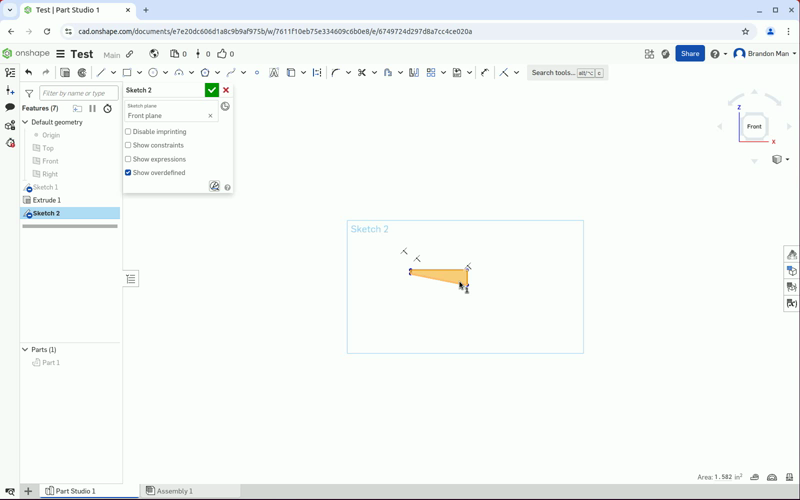
scroll(-6)
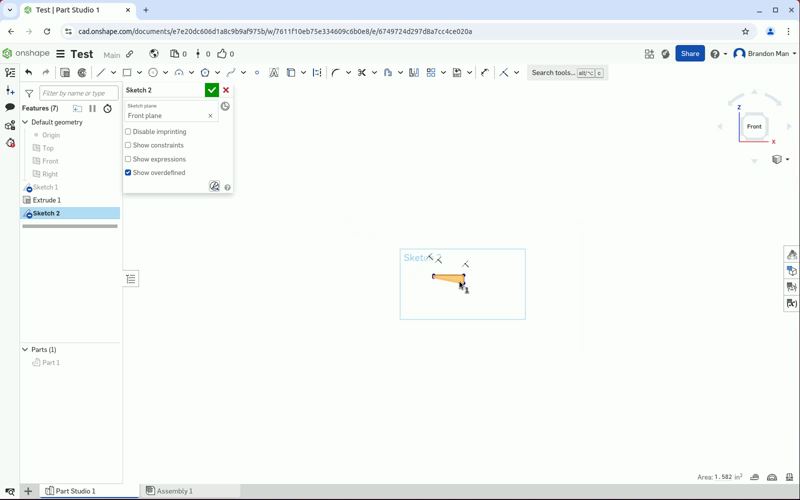
scroll(-6)
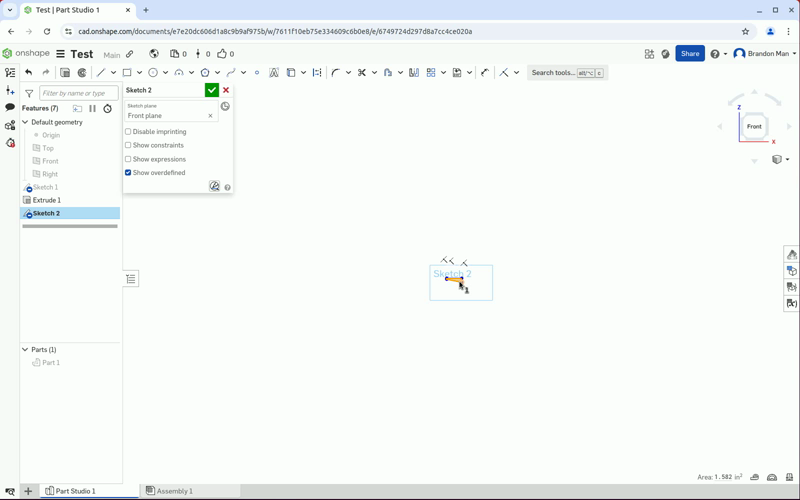
mouse_move(73, 352)
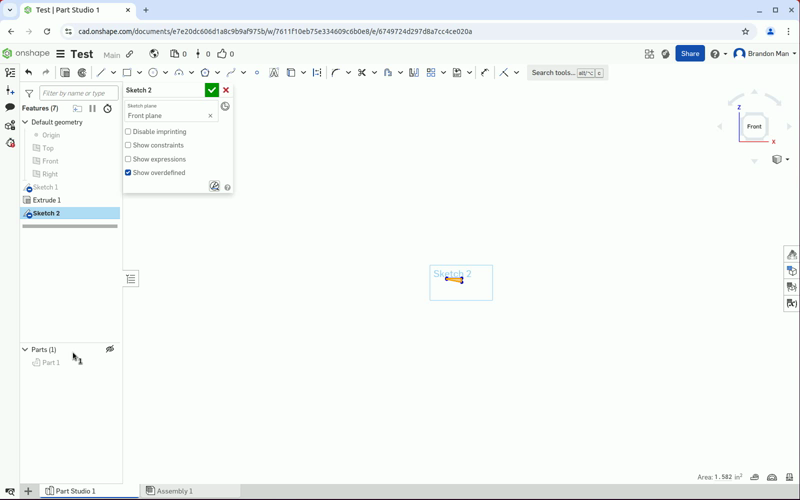
key(shift+y)
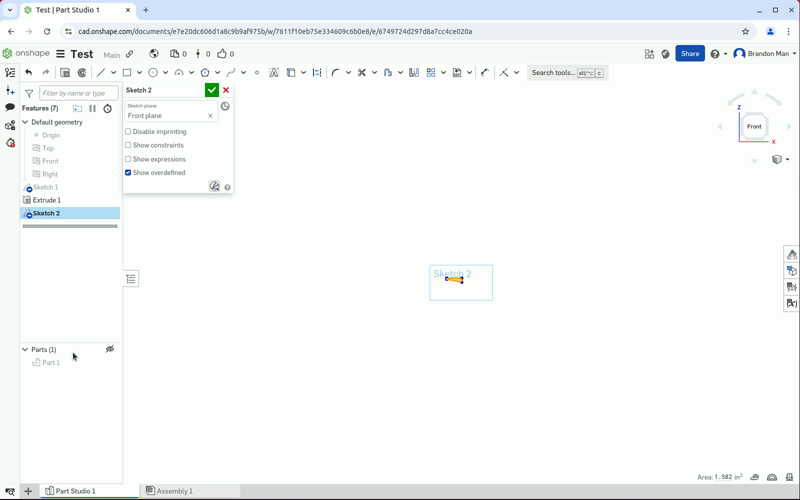
key(shift+e)
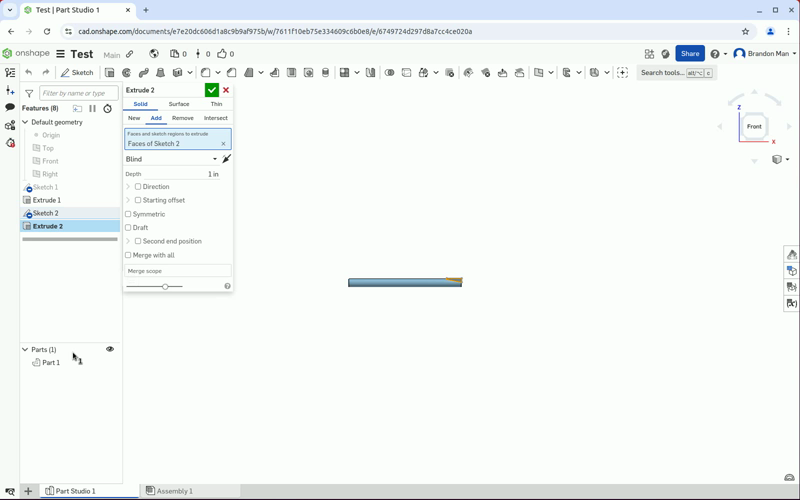
mouse_move(143, 106)
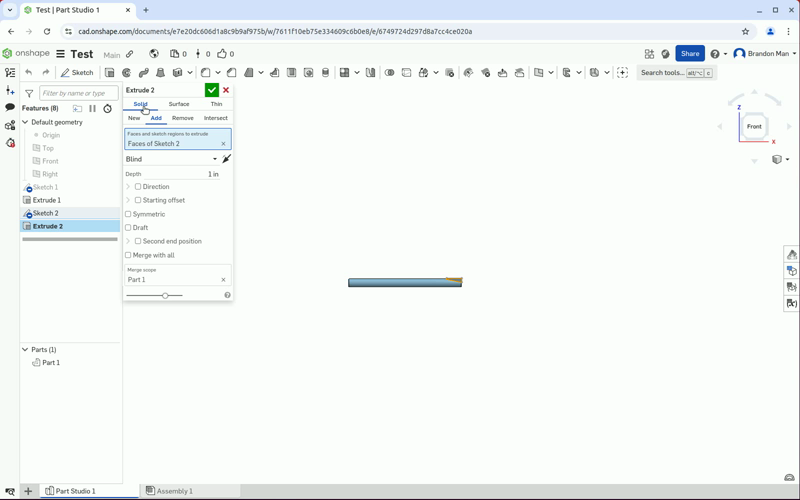
click(143, 106)
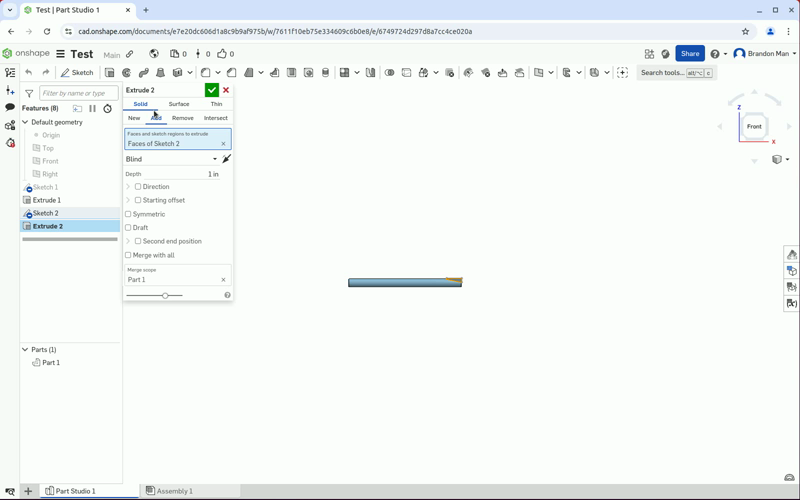
mouse_move(186, 120)
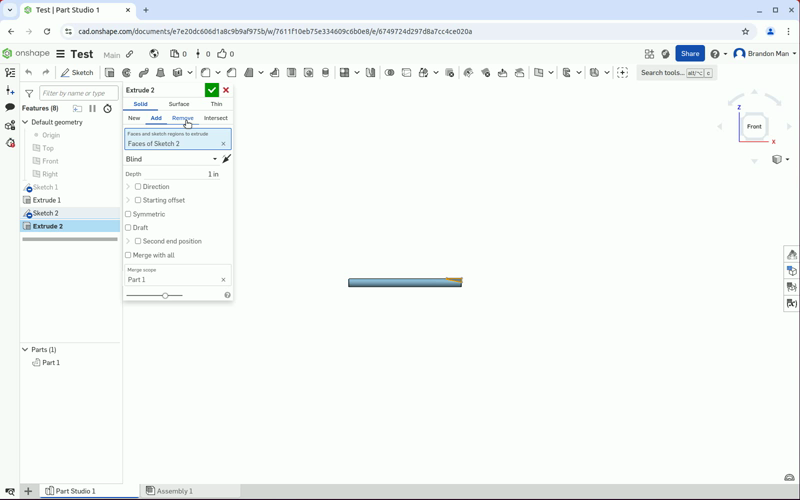
click(186, 120)
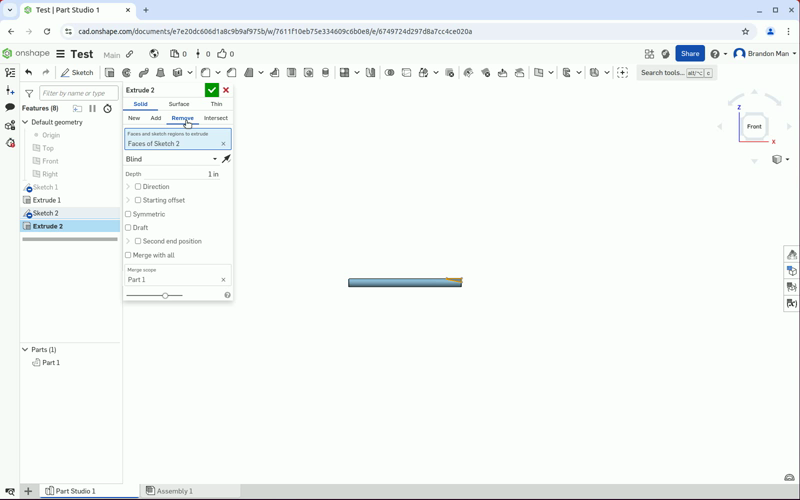
key(tab, 4)
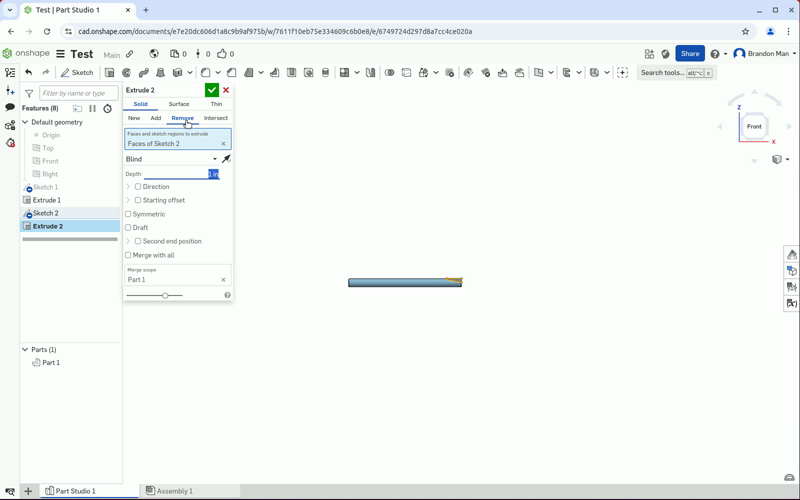
text(-4.814)
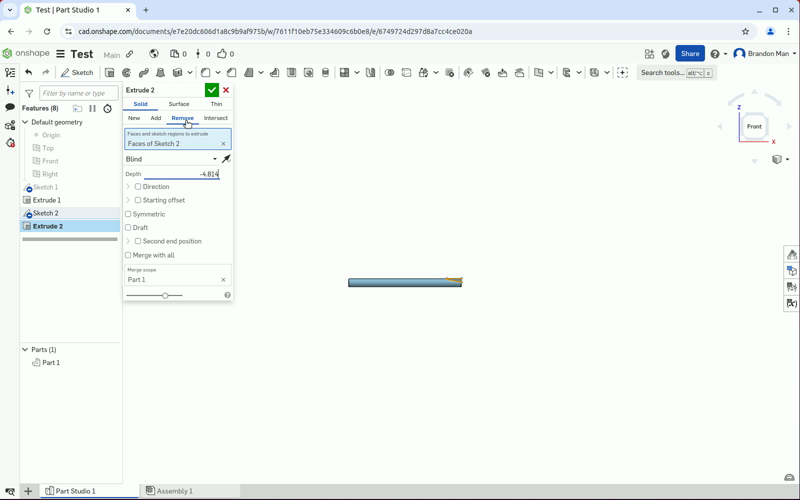
key(tab, 3)
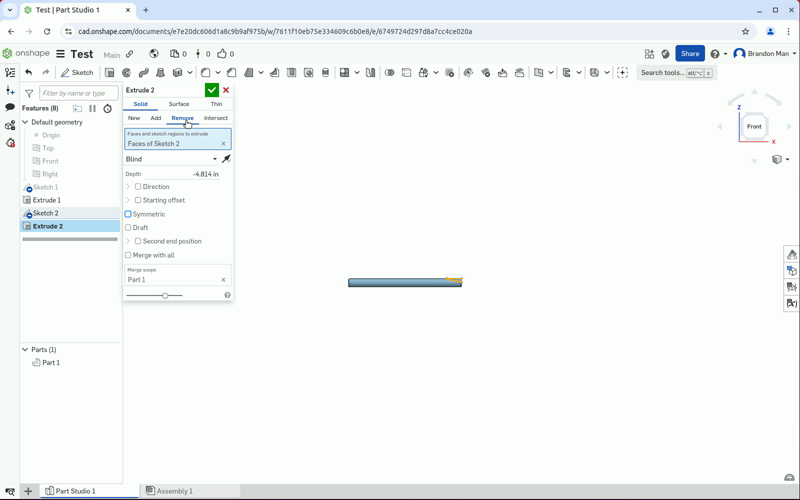
key(space)
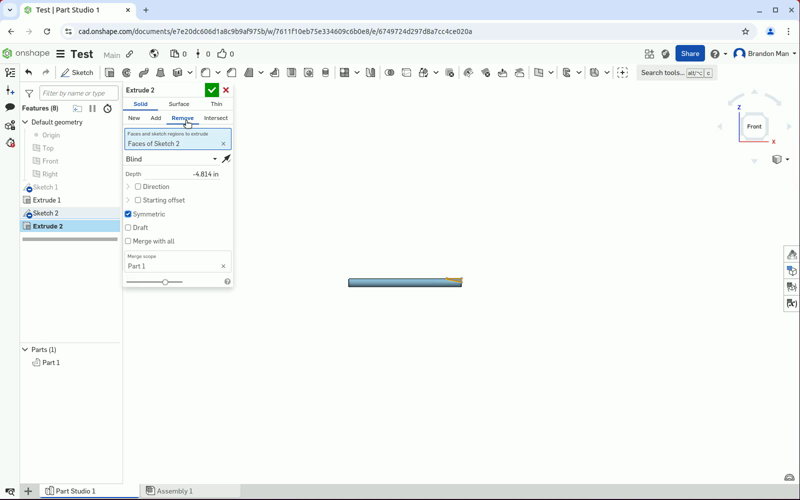
key(tab, 2)
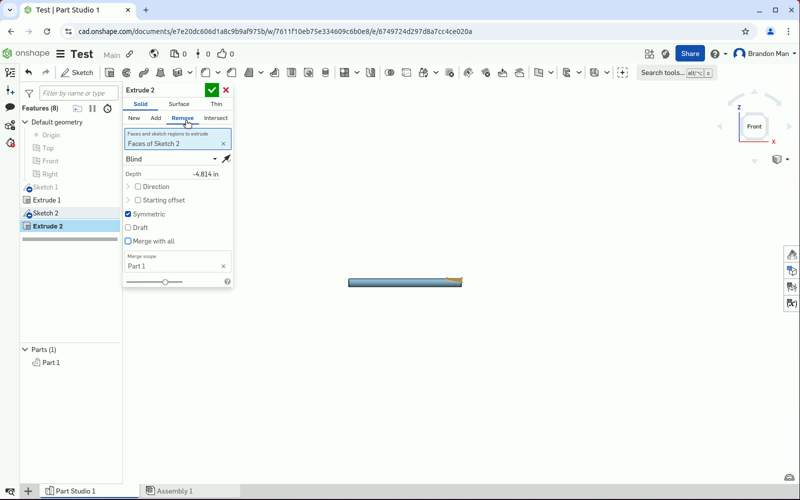
key(space)
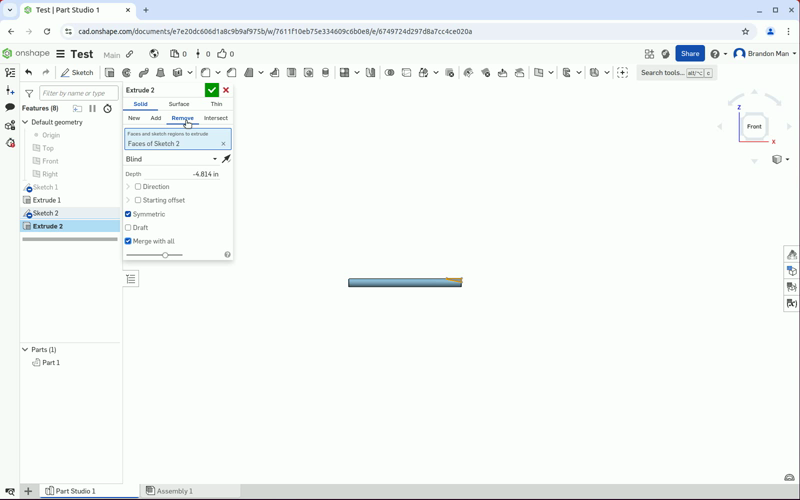
key(enter)
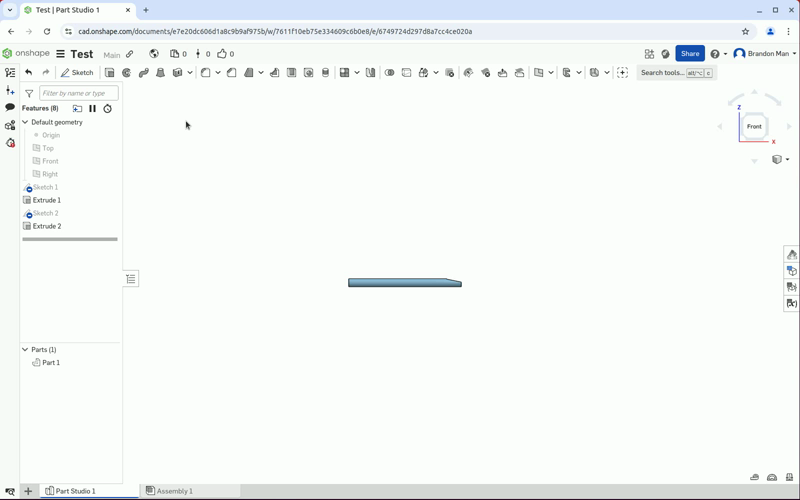
key(shift+h)
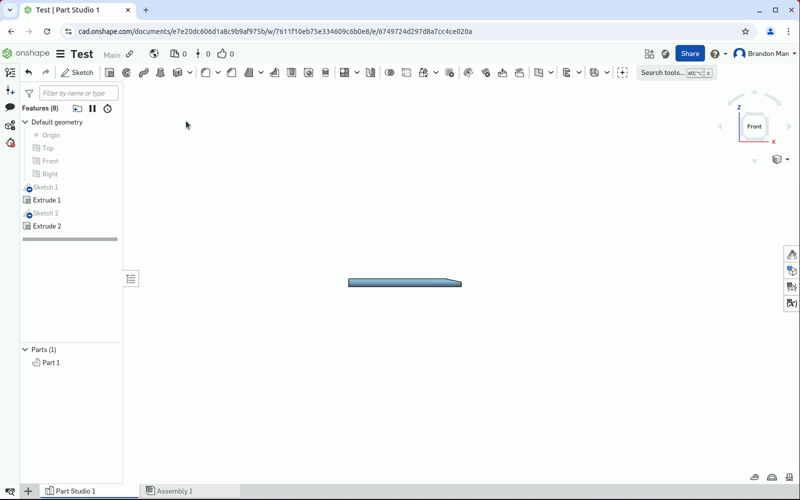
key(shift+h)
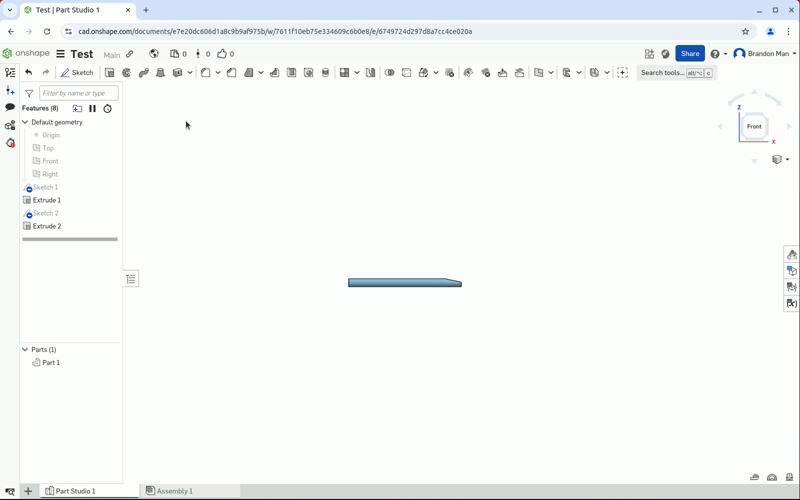
mouse_move(73, 189)
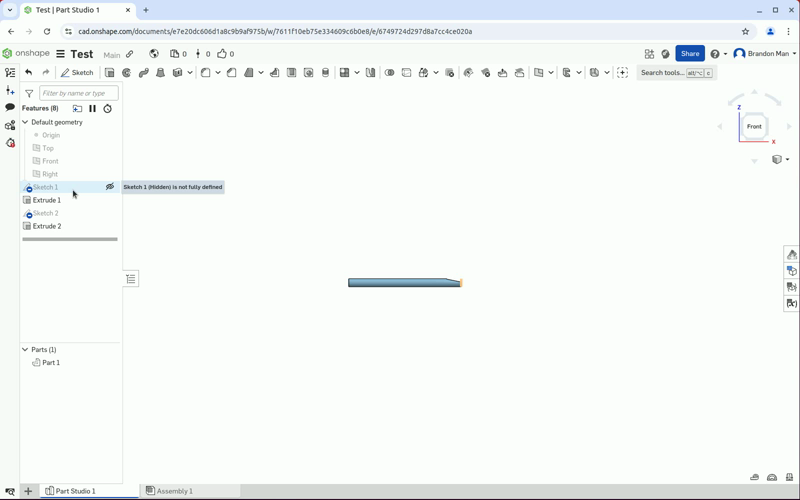
click(73, 189)
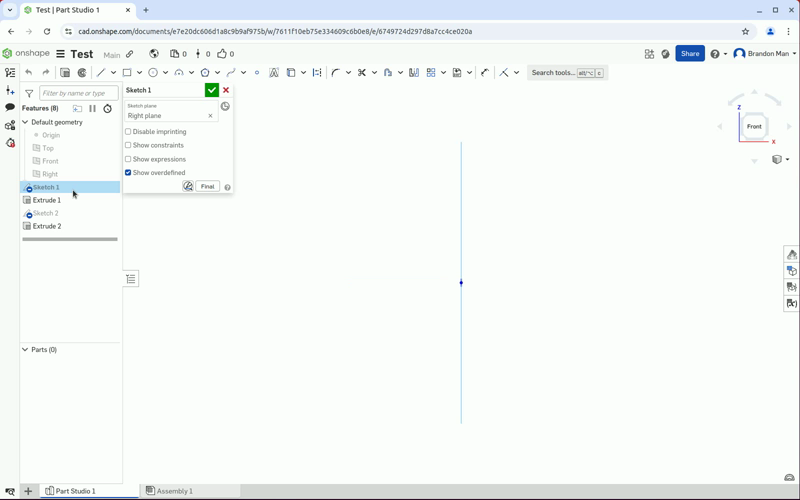
mouse_move(229, 92)
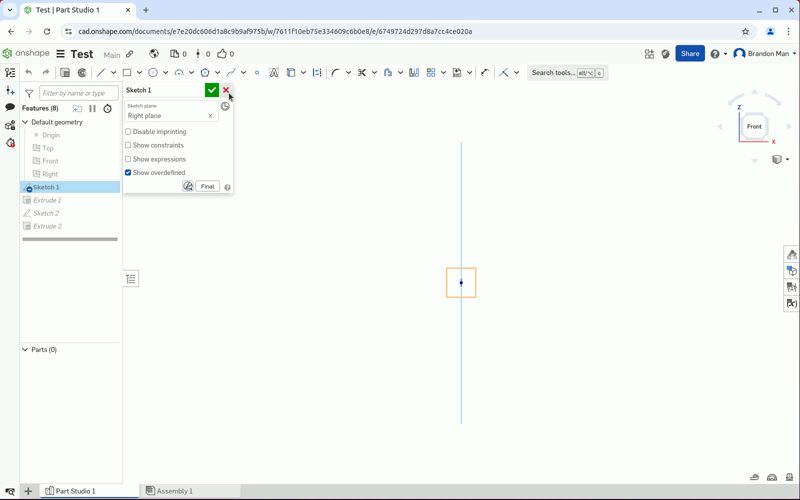
click(229, 92)
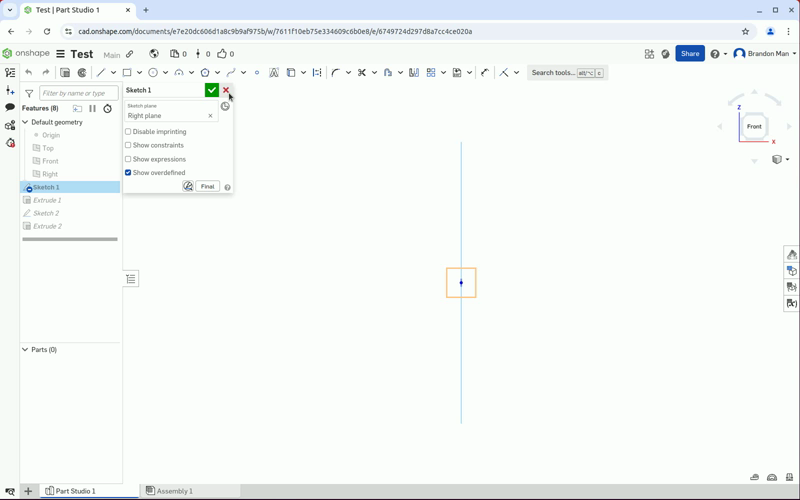
key(shift+s)
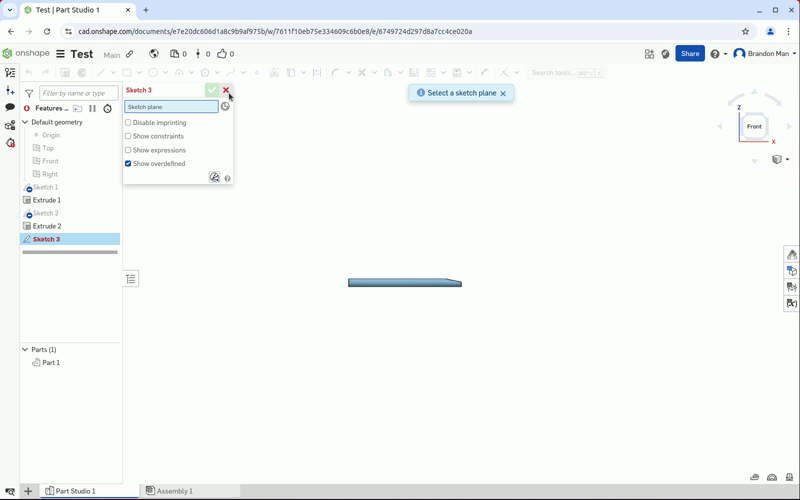
mouse_move(73, 163)
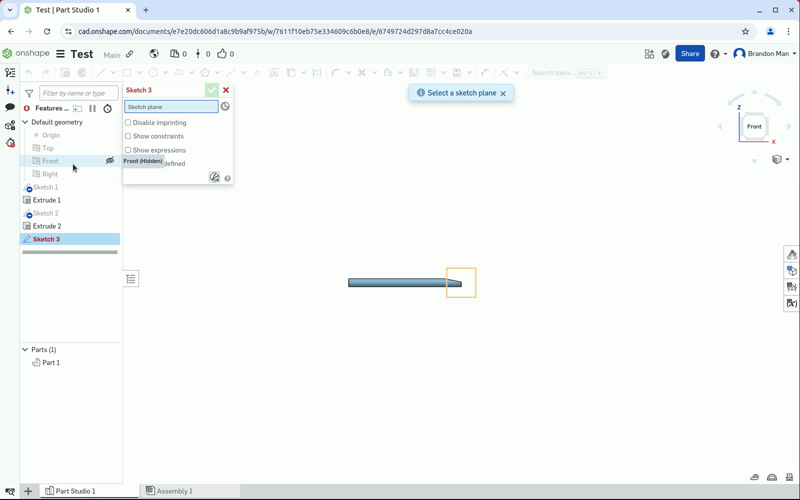
click(73, 163)
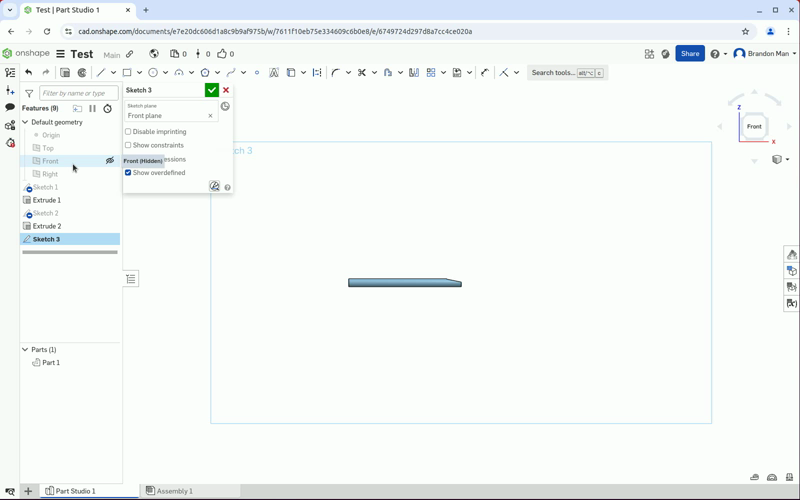
mouse_move(73, 352)
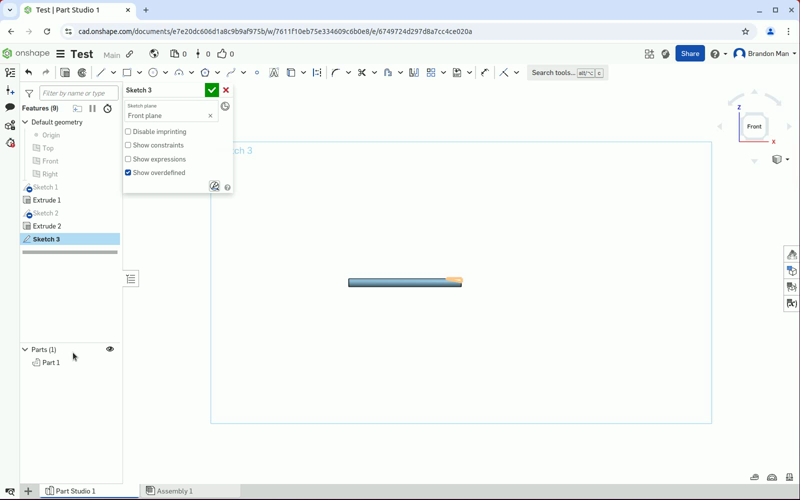
key(y)
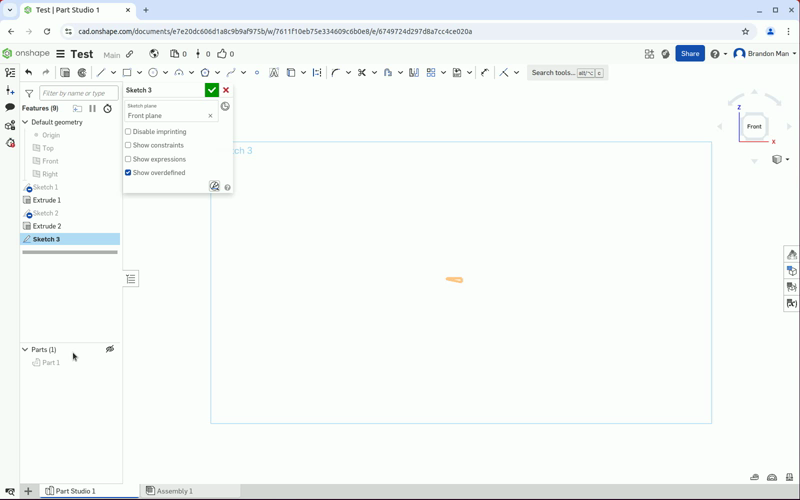
key(l)
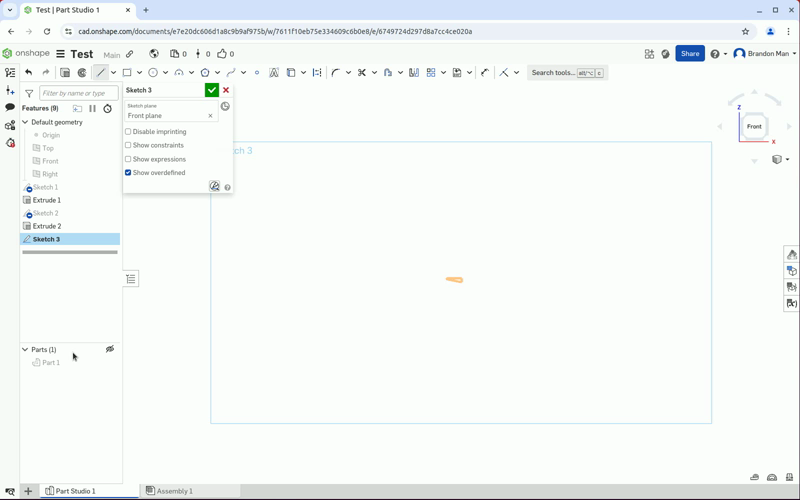
key_down(shift)
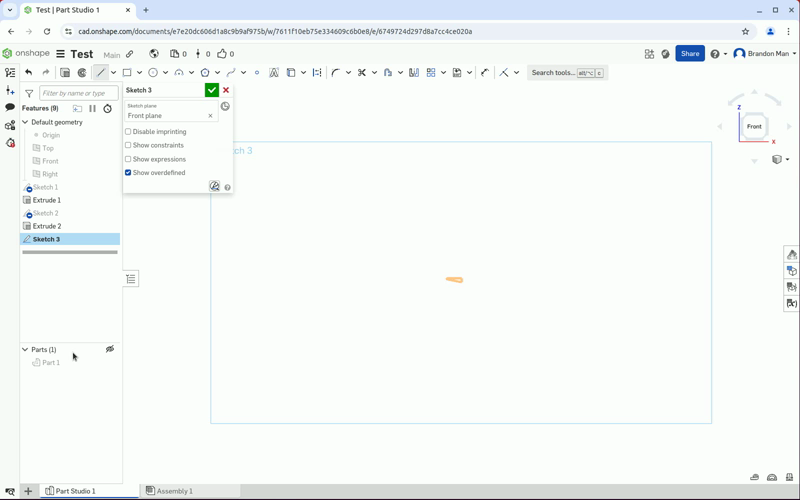
mouse_move(446, 286)
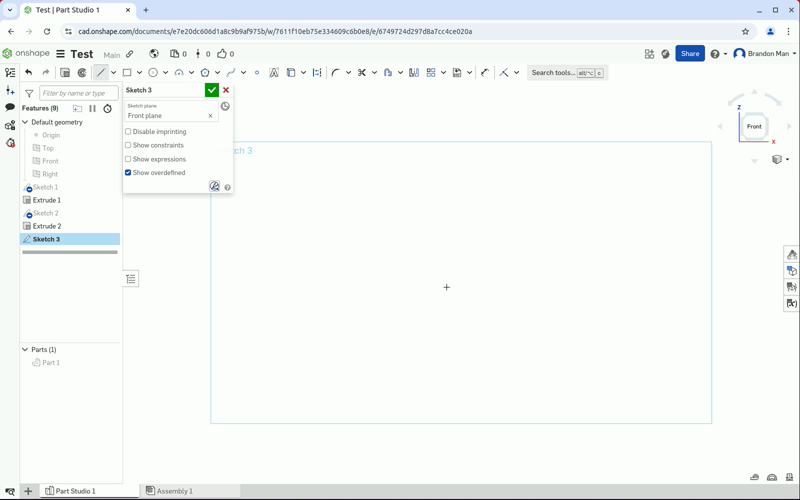
click(446, 286)
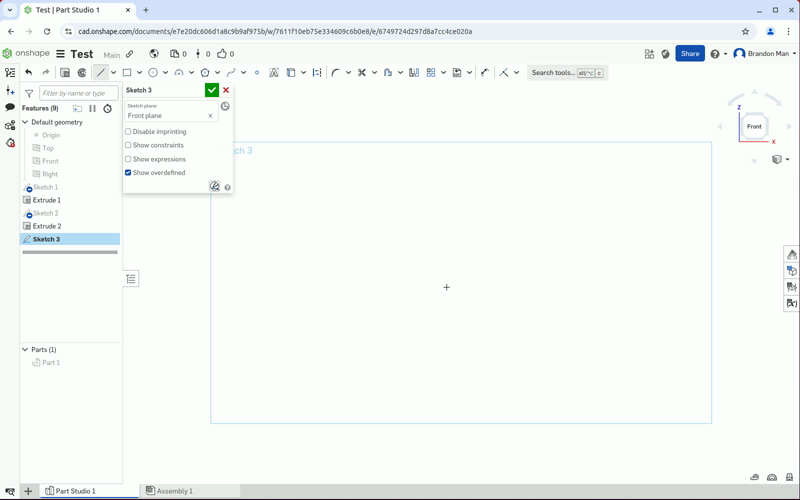
key_up(shift)
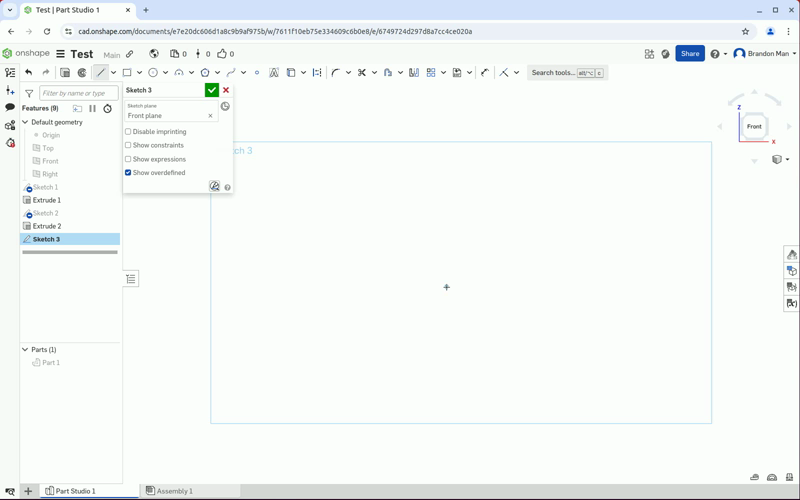
key_down(shift)
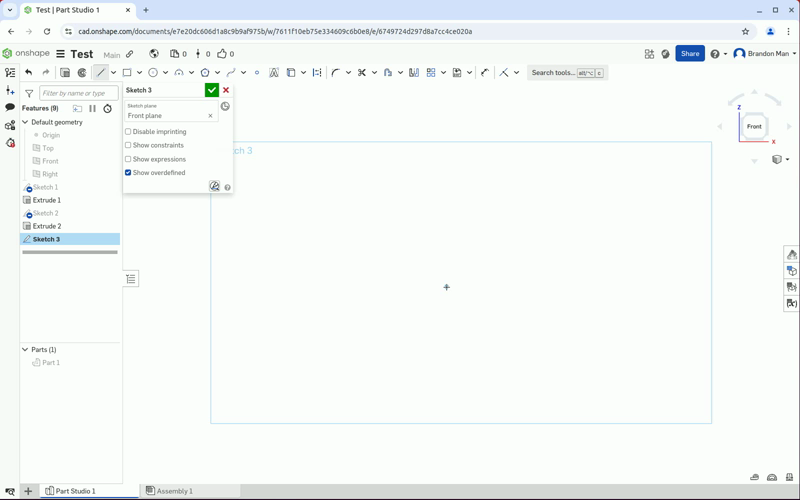
mouse_move(476, 286)
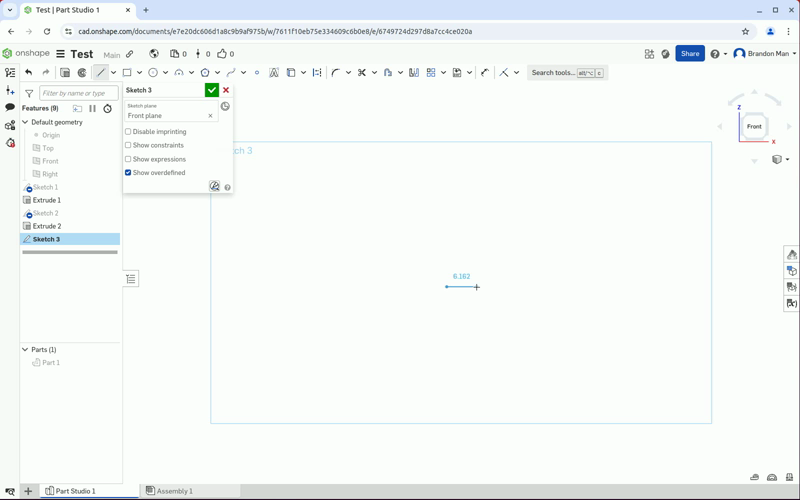
mouse_move(461, 286)
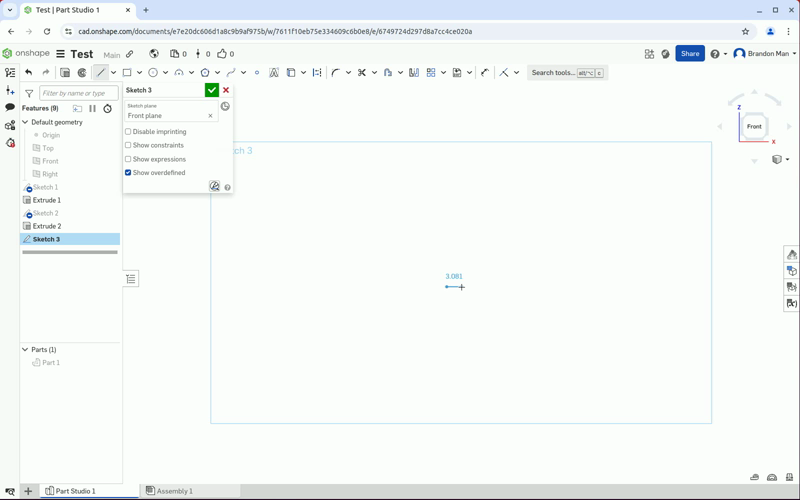
click(461, 286)
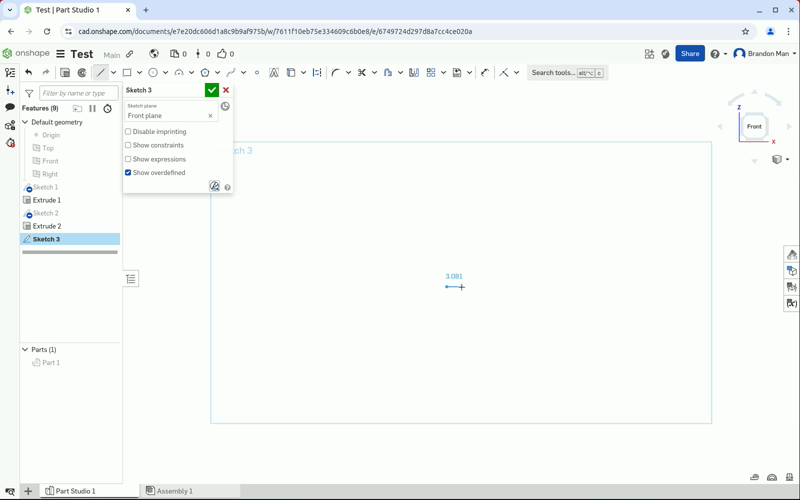
key_up(shift)
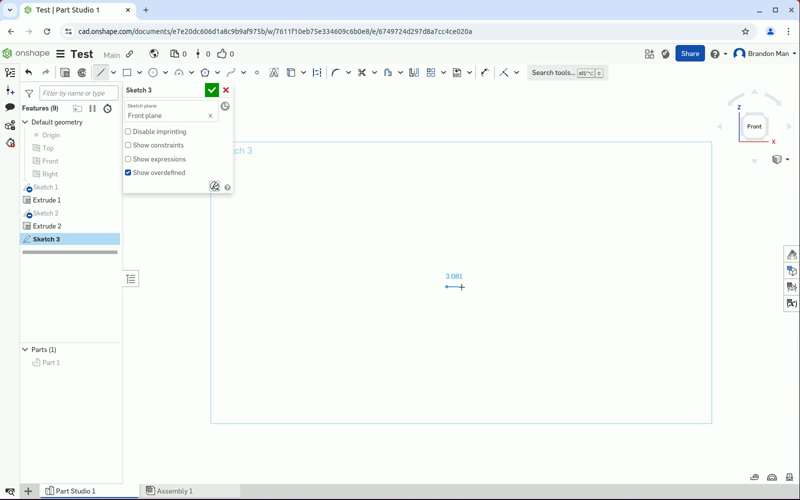
key_down(shift)
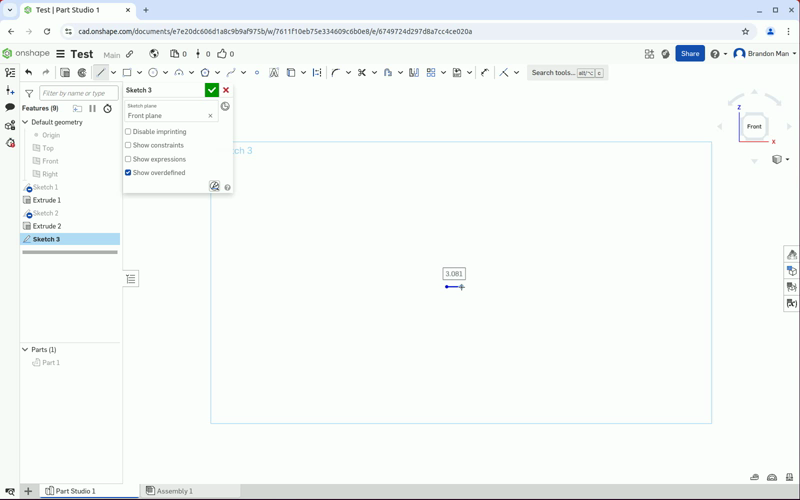
mouse_move(491, 286)
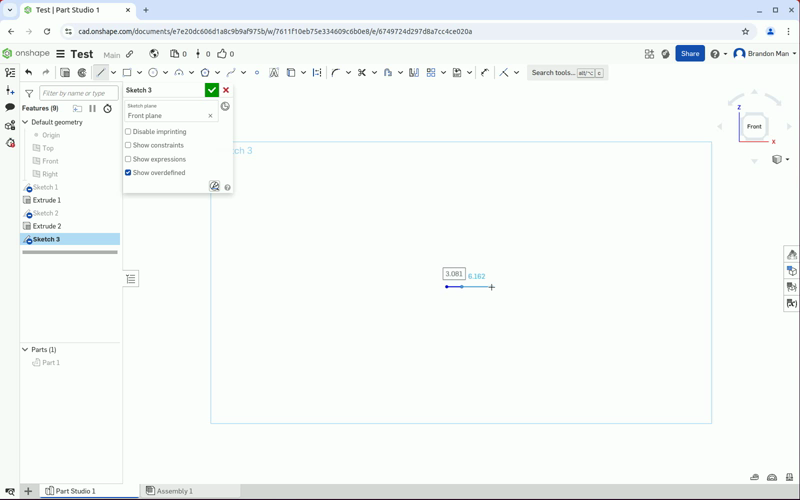
mouse_move(461, 282)
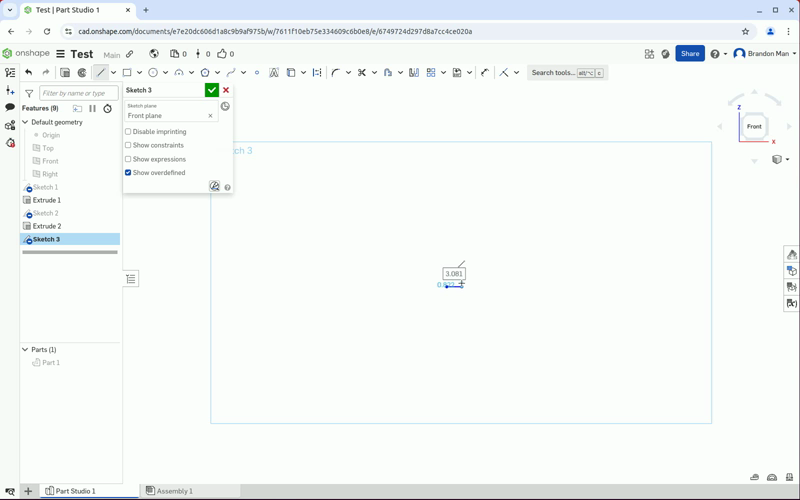
scroll(6)
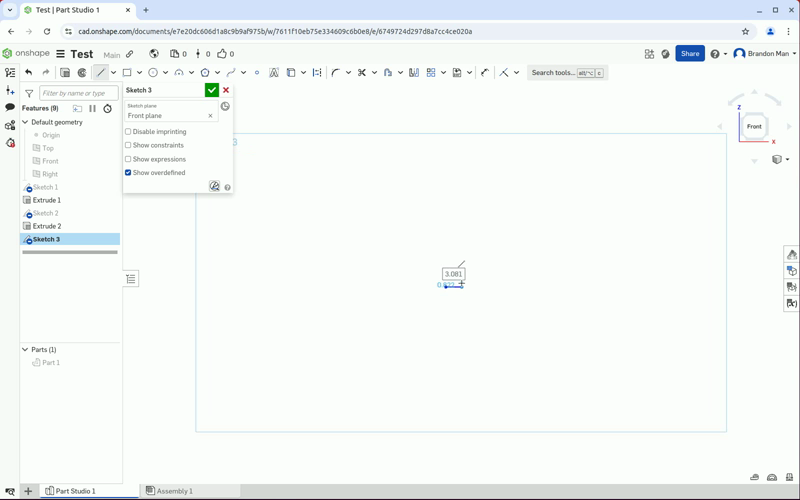
scroll(6)
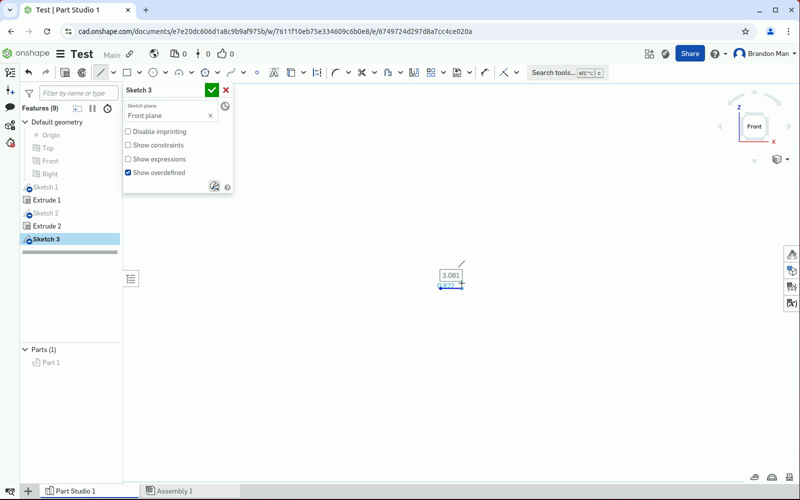
scroll(6)
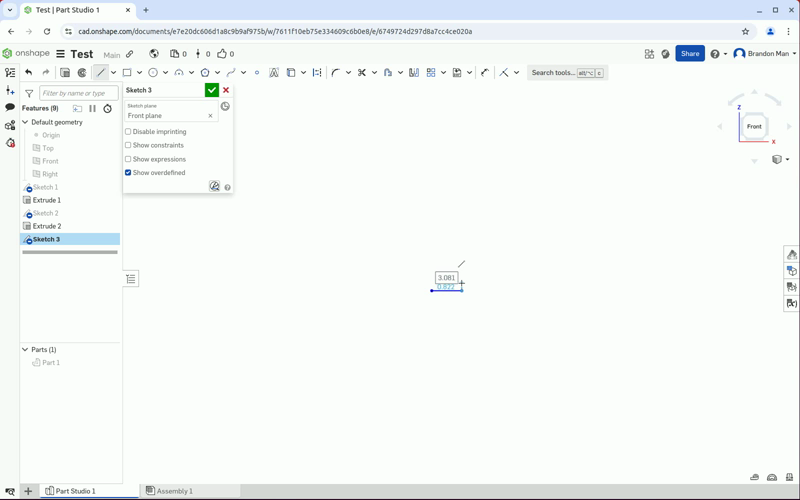
scroll(6)
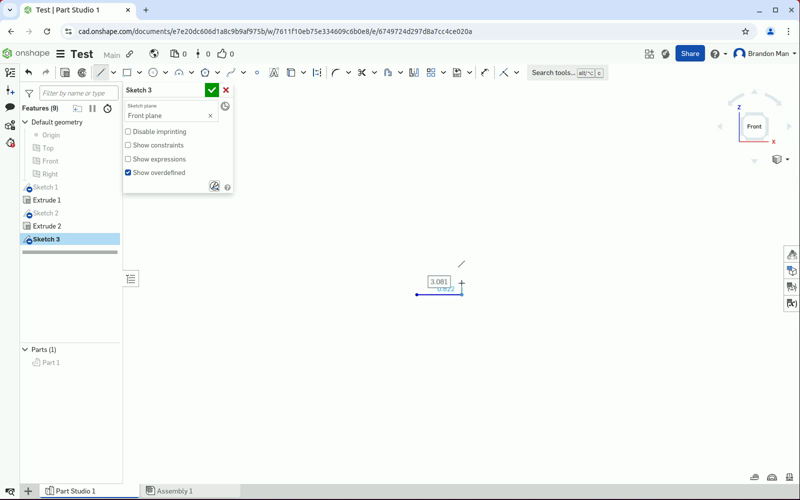
scroll(6)
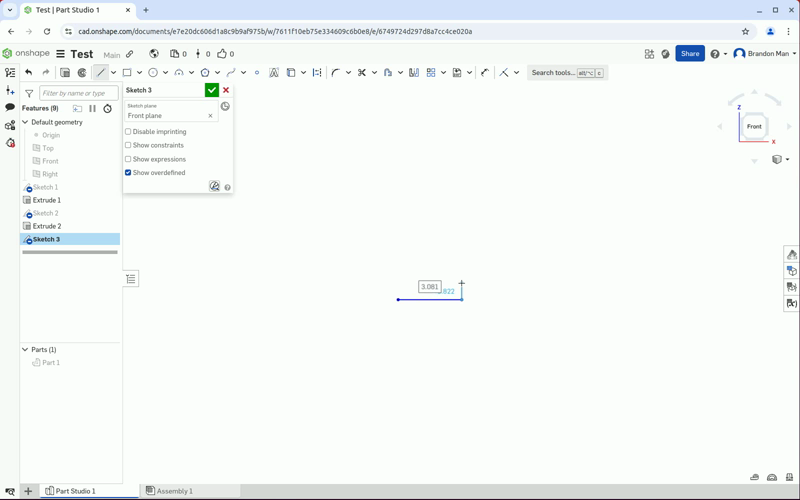
scroll(6)
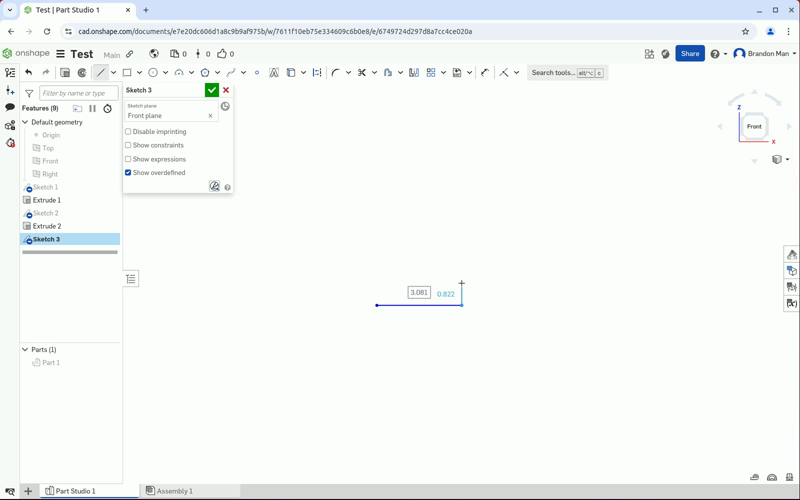
scroll(6)
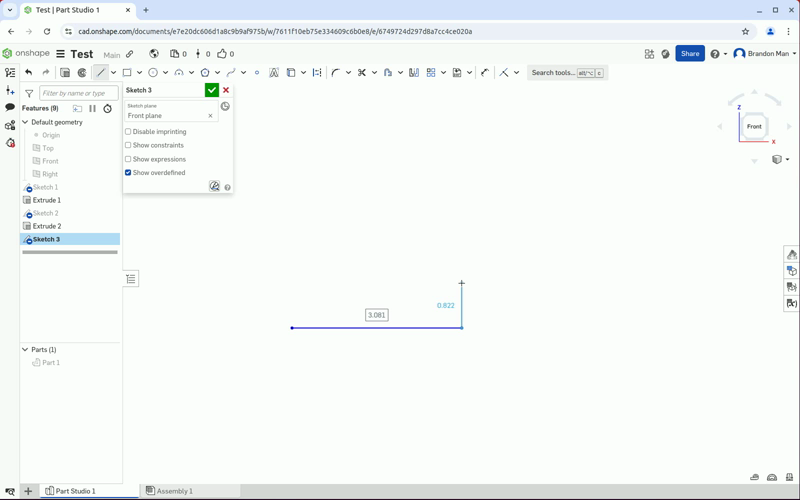
click(461, 282)
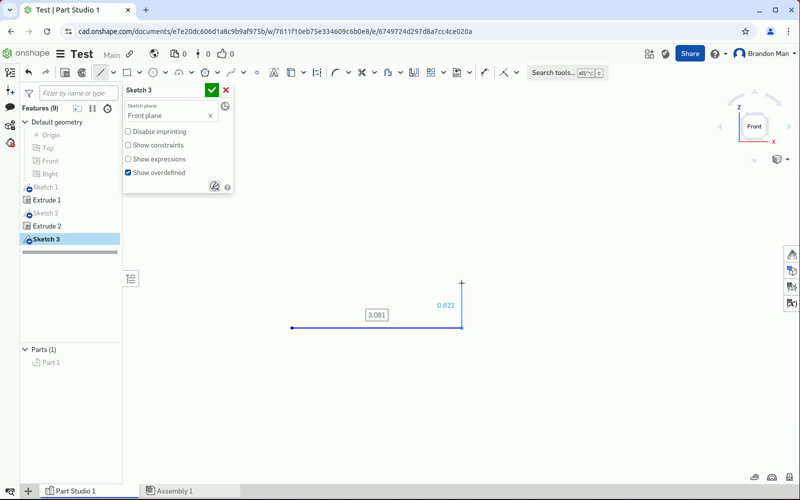
scroll(-6)
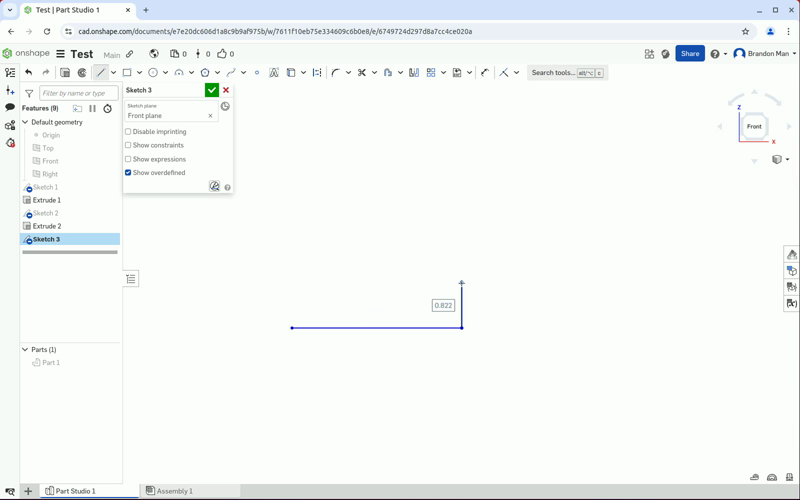
scroll(-6)
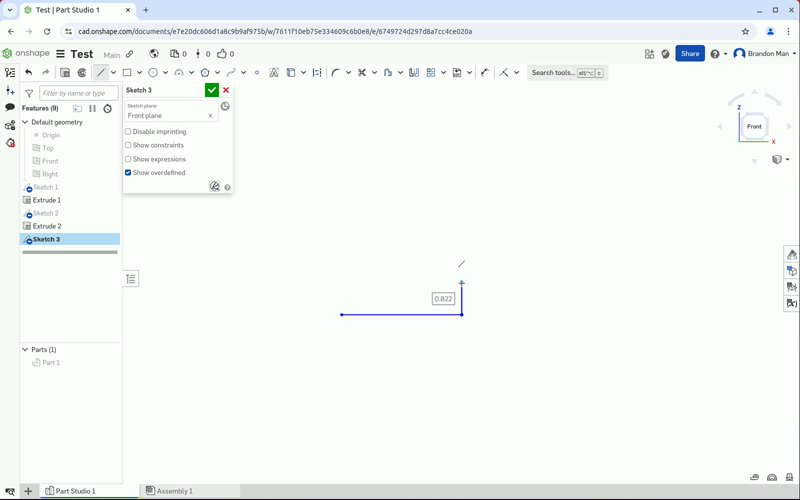
scroll(-6)
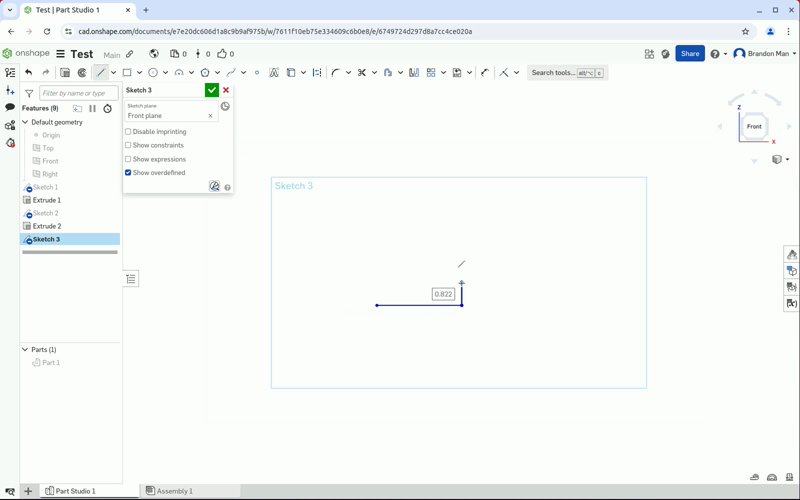
scroll(-6)
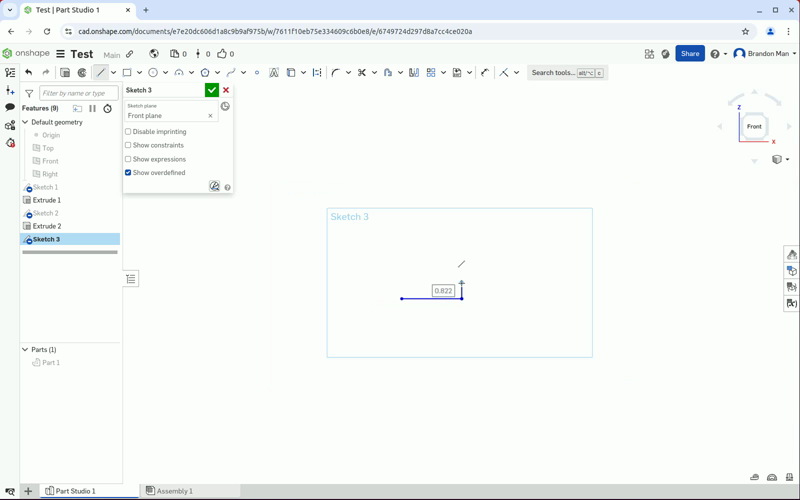
scroll(-6)
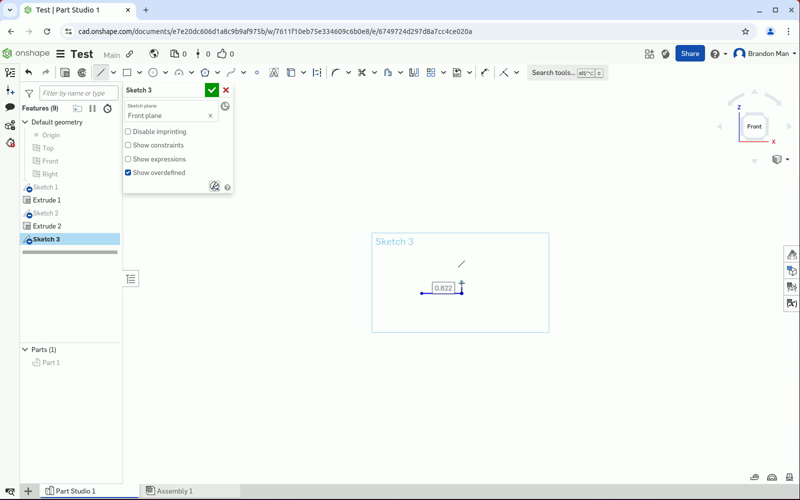
scroll(-6)
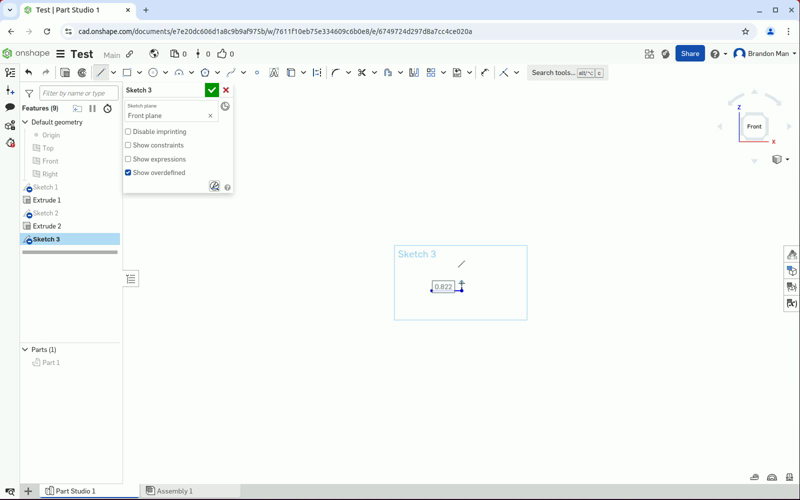
scroll(-6)
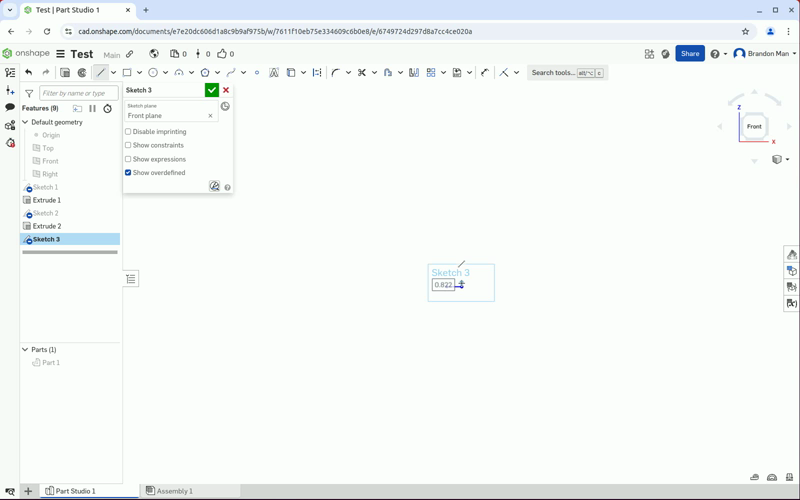
key_up(shift)
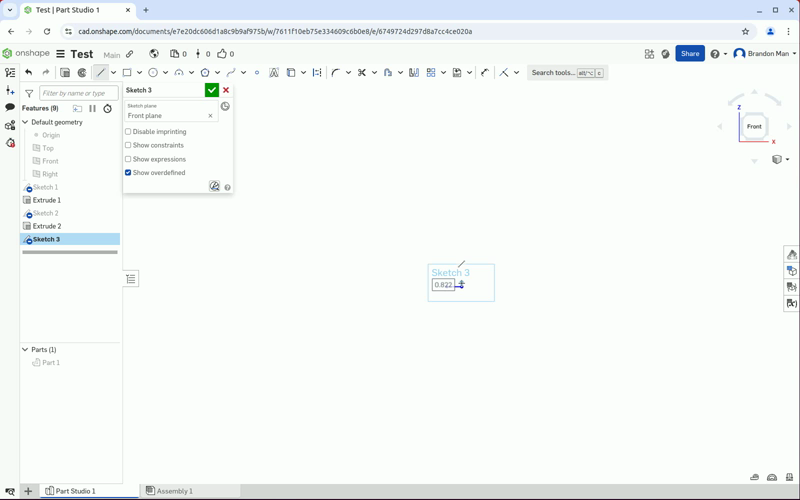
key_down(shift)
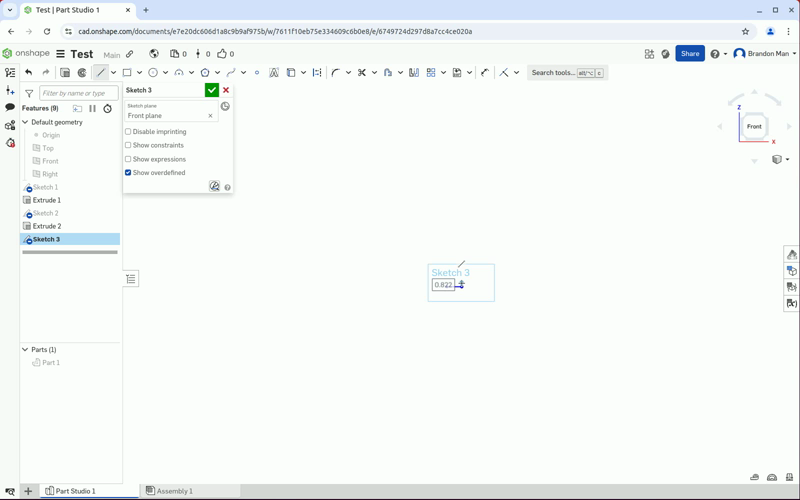
mouse_move(491, 282)
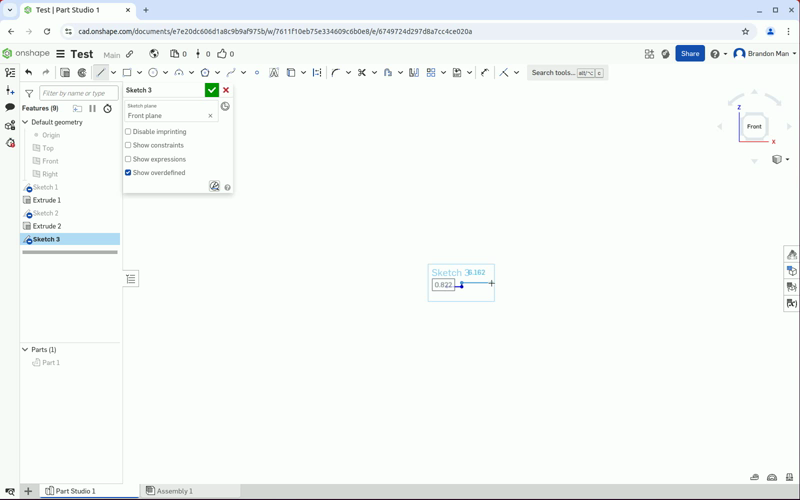
mouse_move(446, 285)
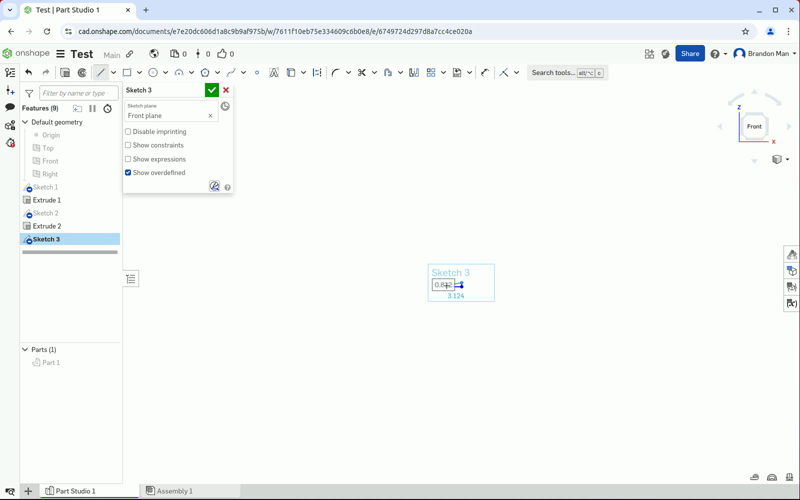
scroll(6)
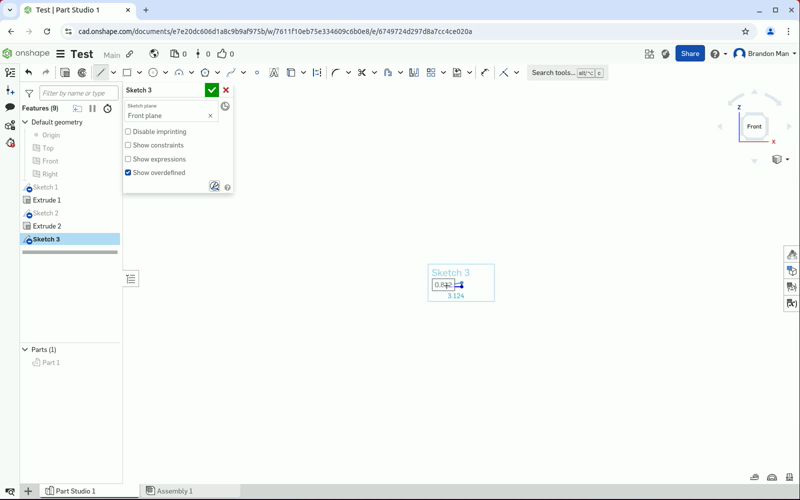
scroll(6)
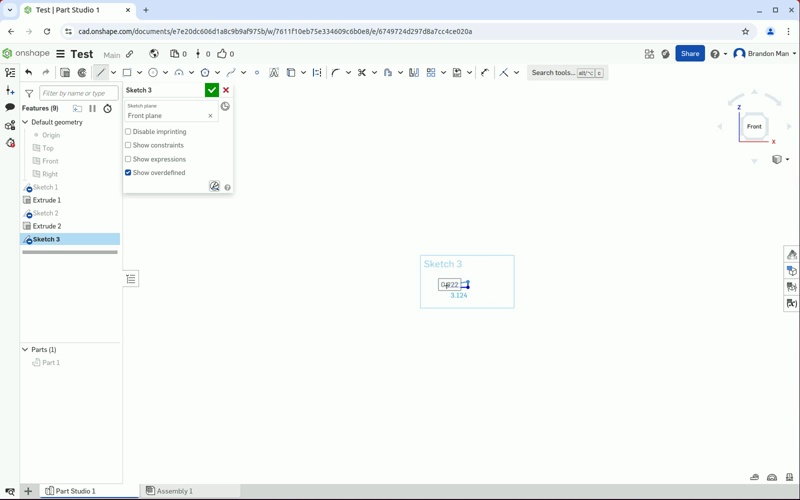
scroll(6)
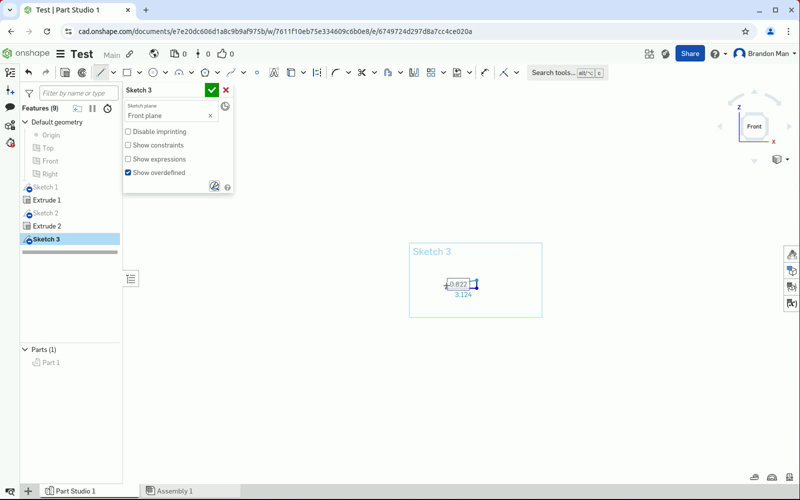
scroll(6)
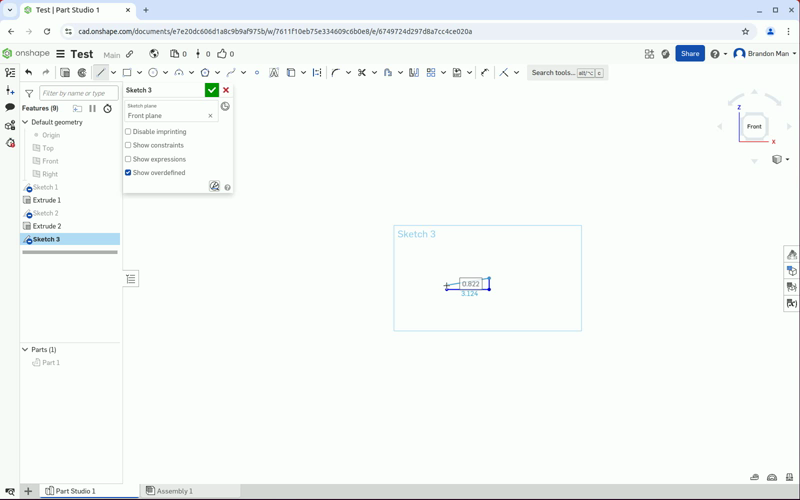
scroll(6)
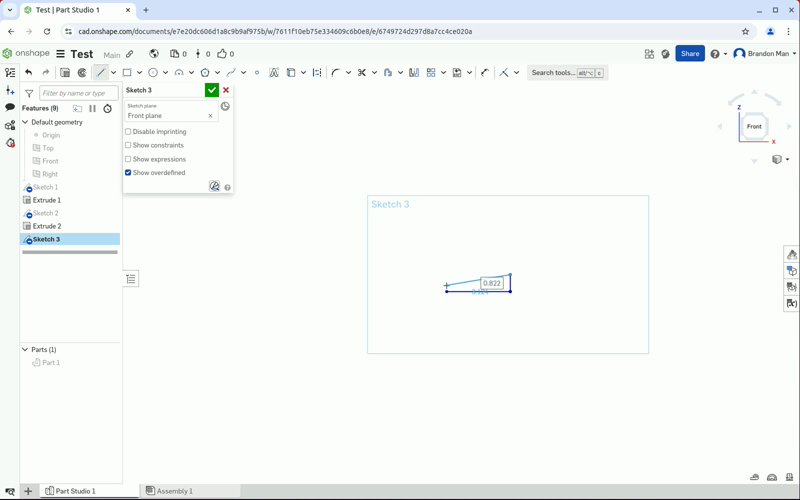
scroll(6)
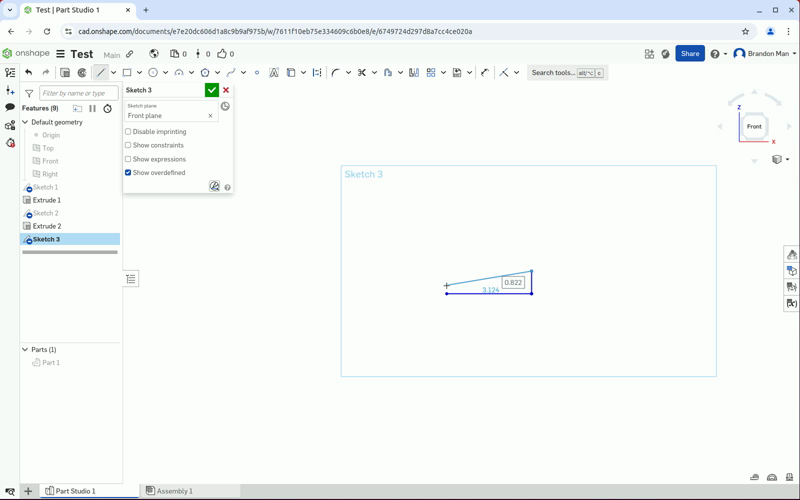
scroll(6)
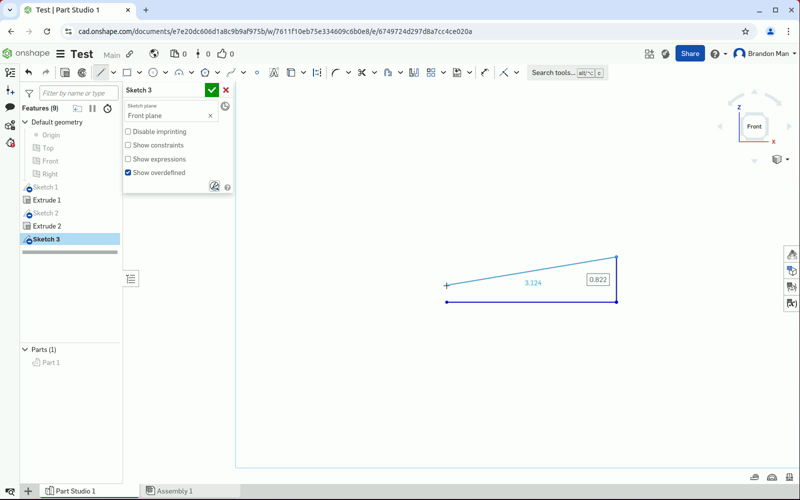
click(446, 285)
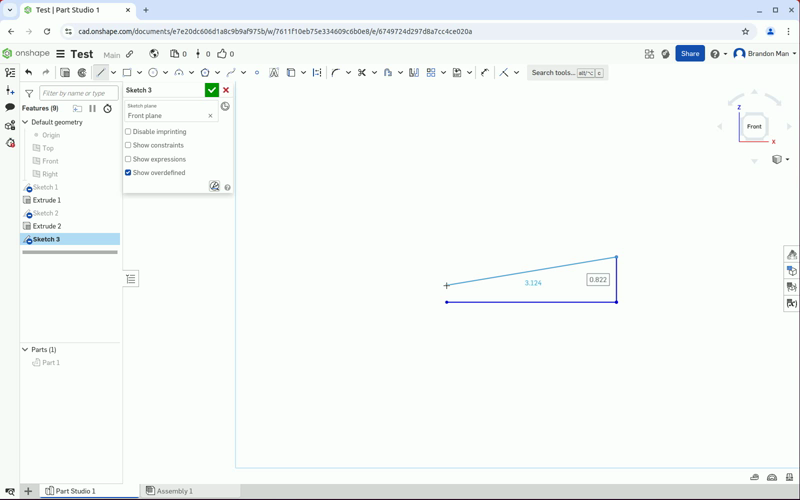
scroll(-6)
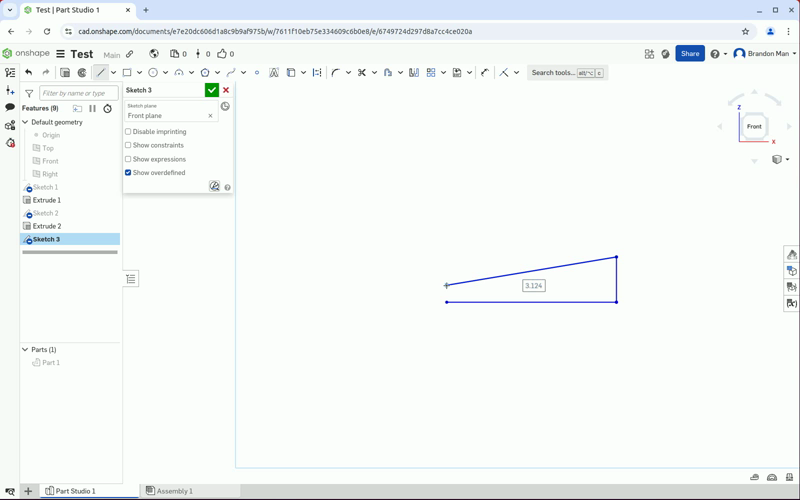
scroll(-6)
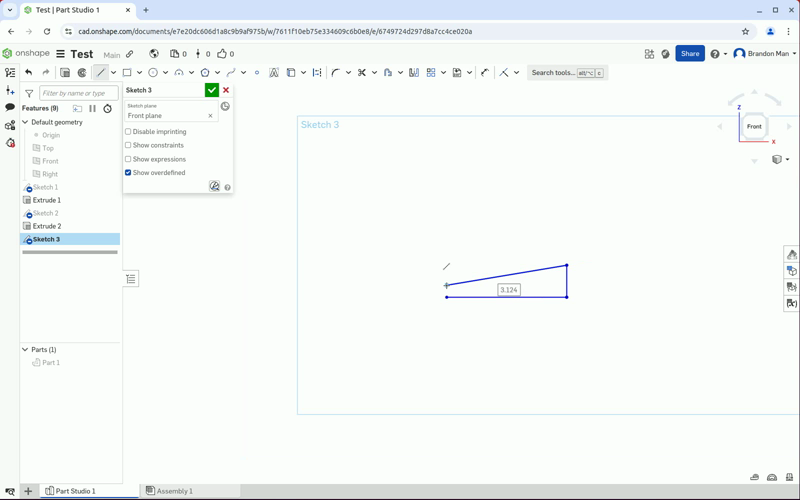
scroll(-6)
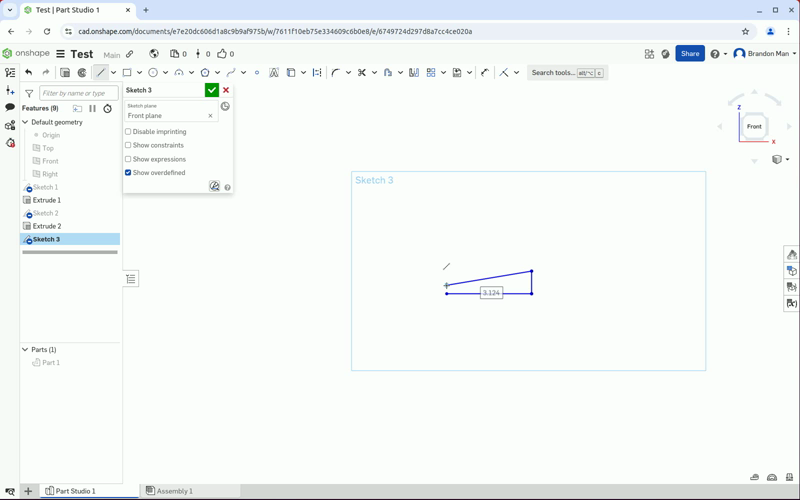
scroll(-6)
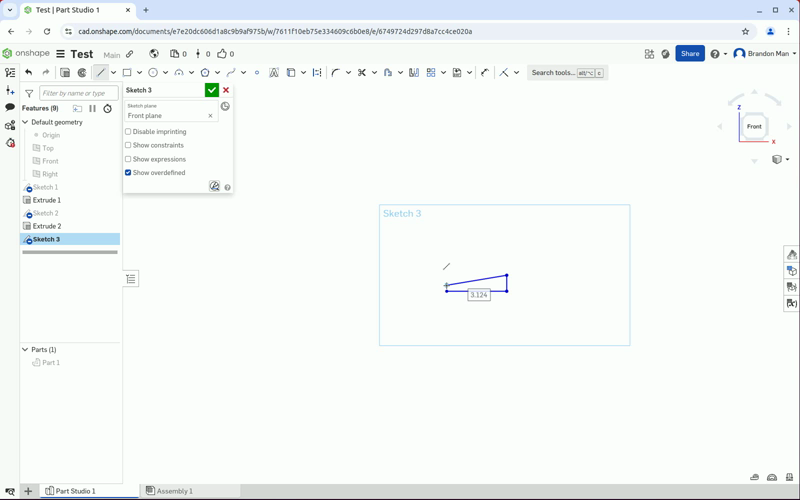
scroll(-6)
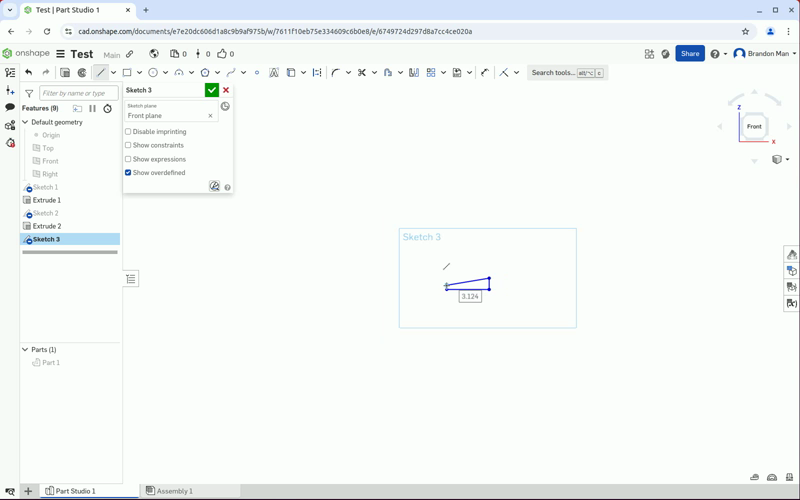
scroll(-6)
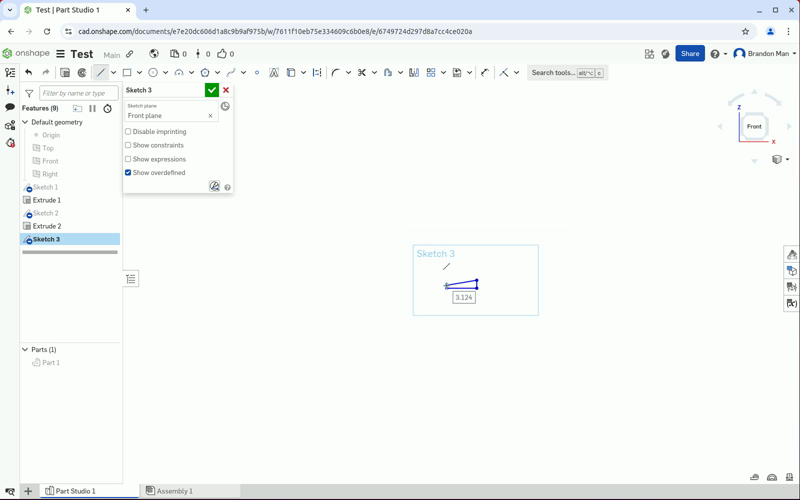
scroll(-6)
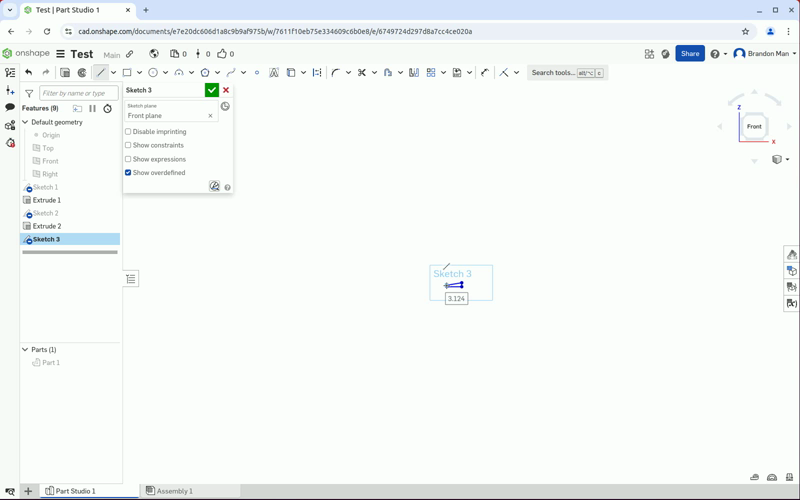
key_up(shift)
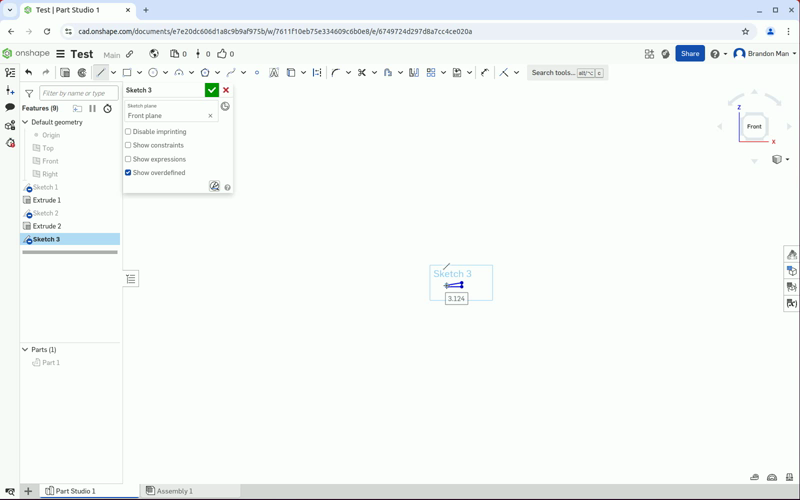
mouse_move(476, 285)
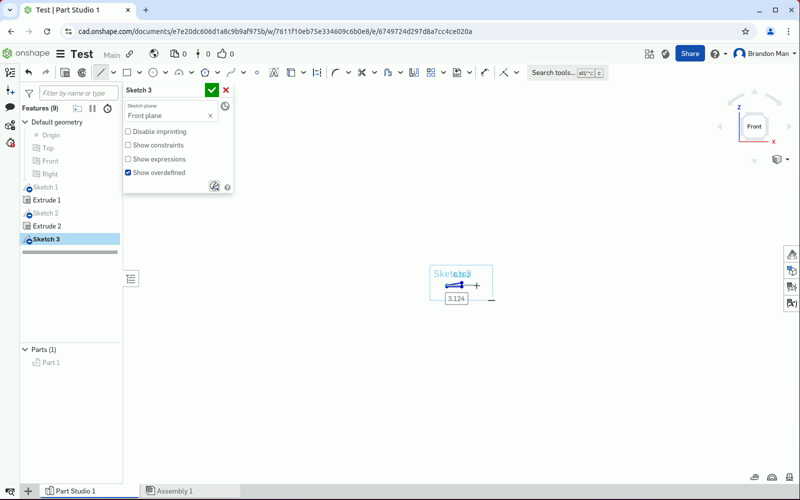
key_down(shift)
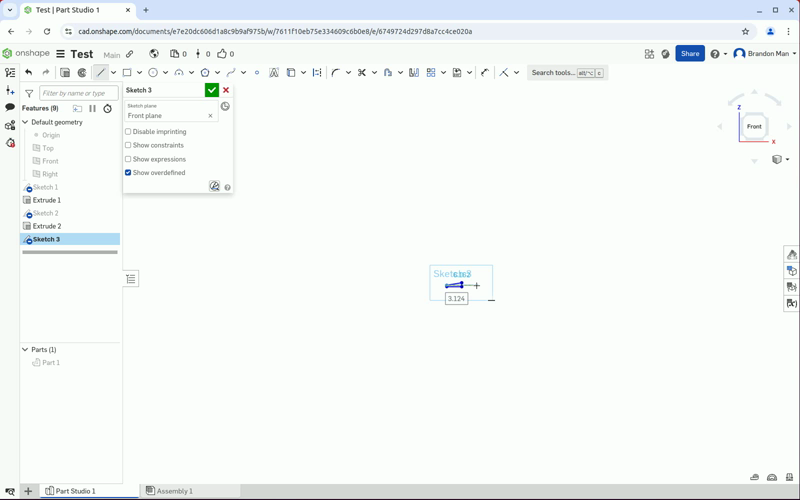
mouse_move(446, 286)
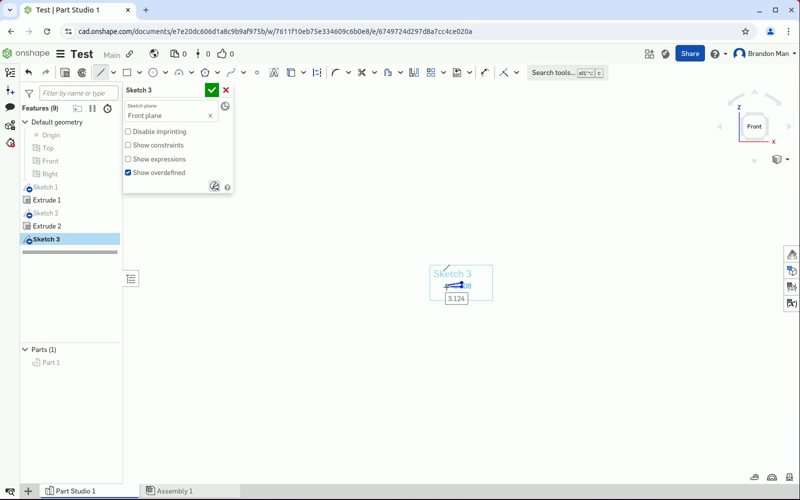
scroll(6)
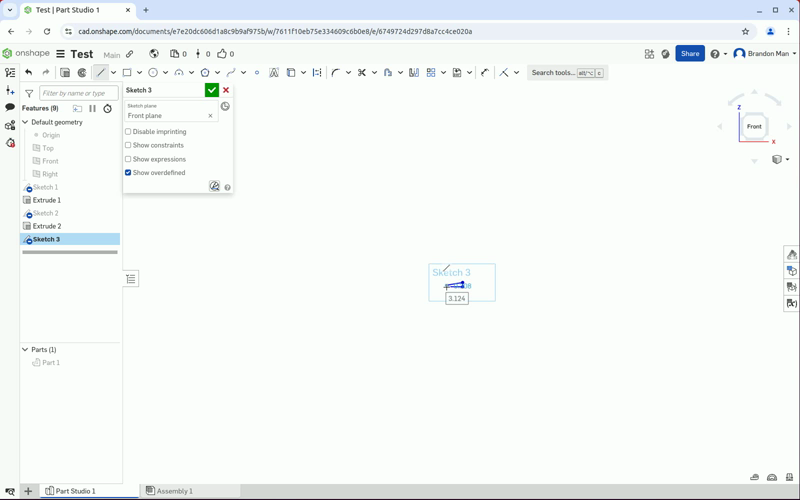
scroll(6)
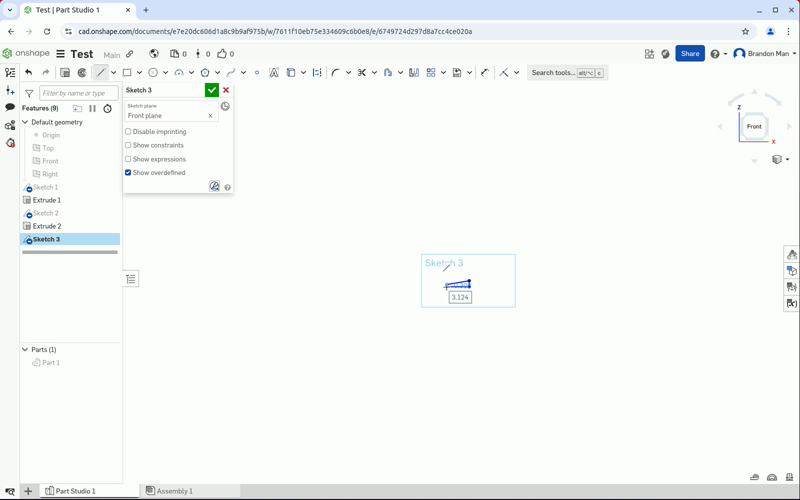
scroll(6)
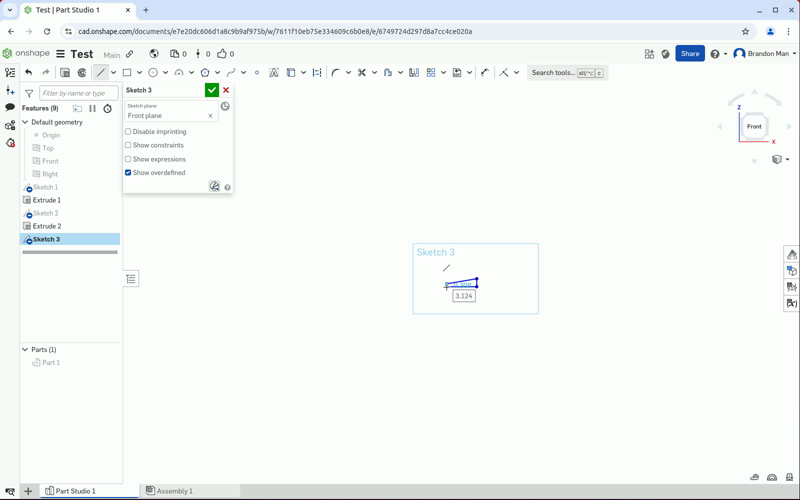
scroll(6)
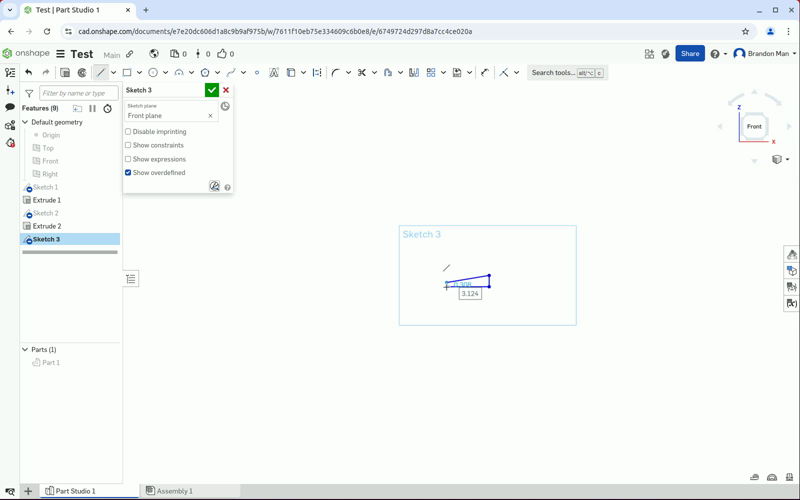
scroll(6)
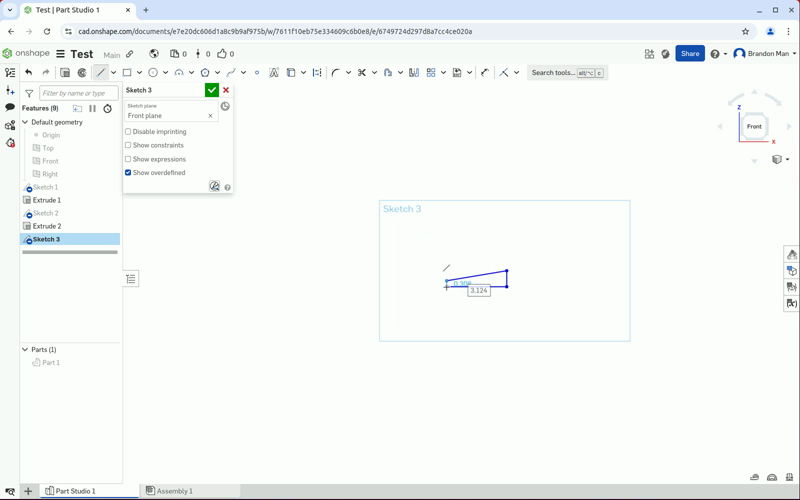
scroll(6)
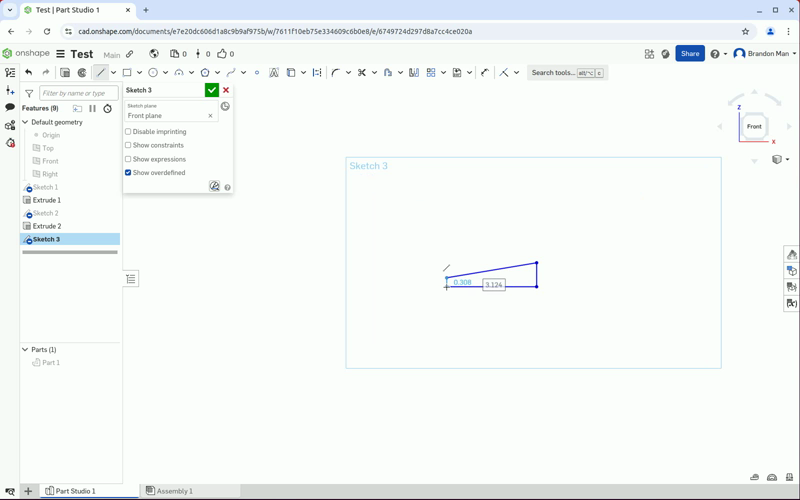
scroll(6)
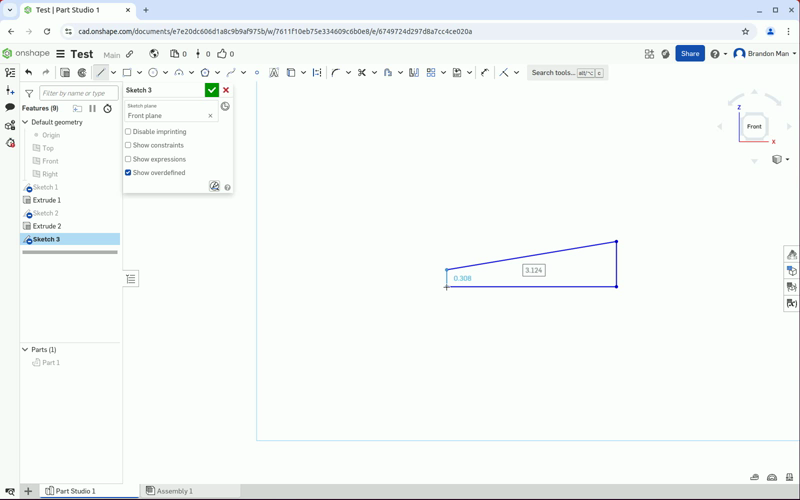
key_up(shift)
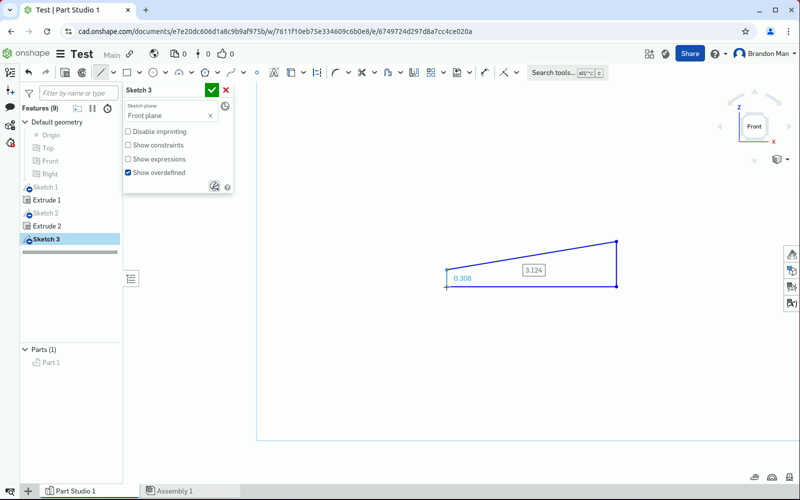
click(446, 286)
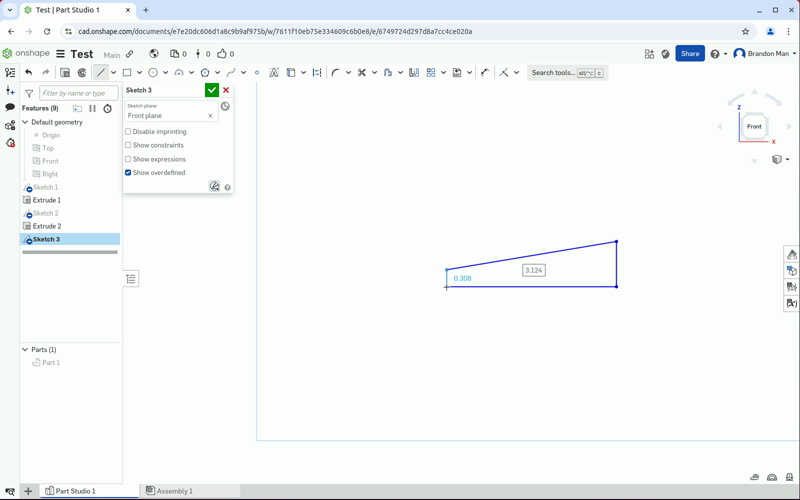
scroll(-6)
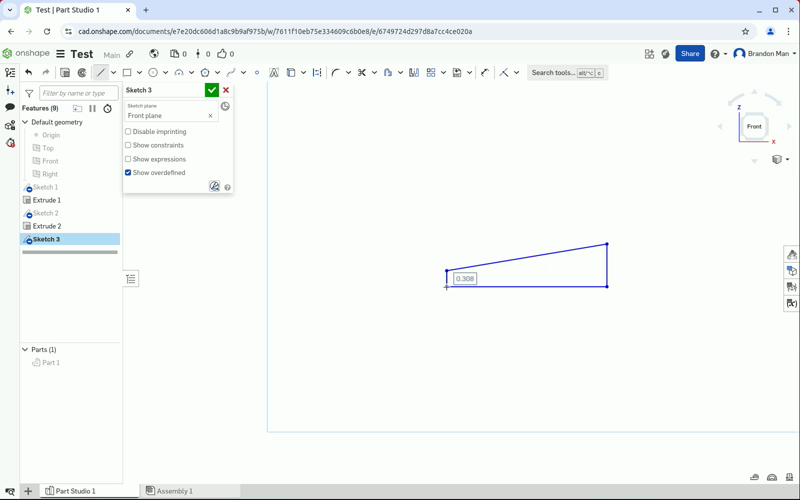
scroll(-6)
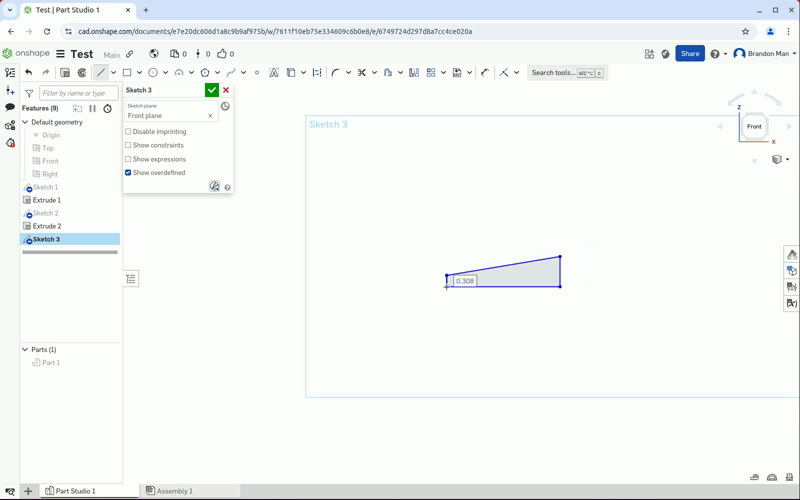
scroll(-6)
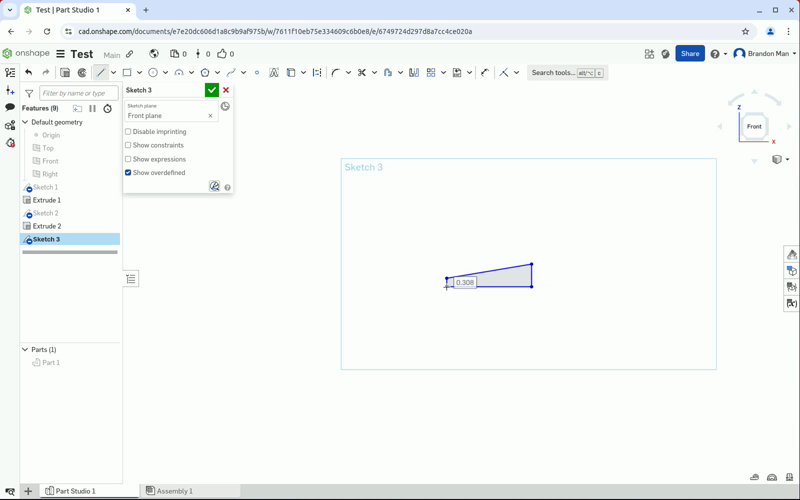
scroll(-6)
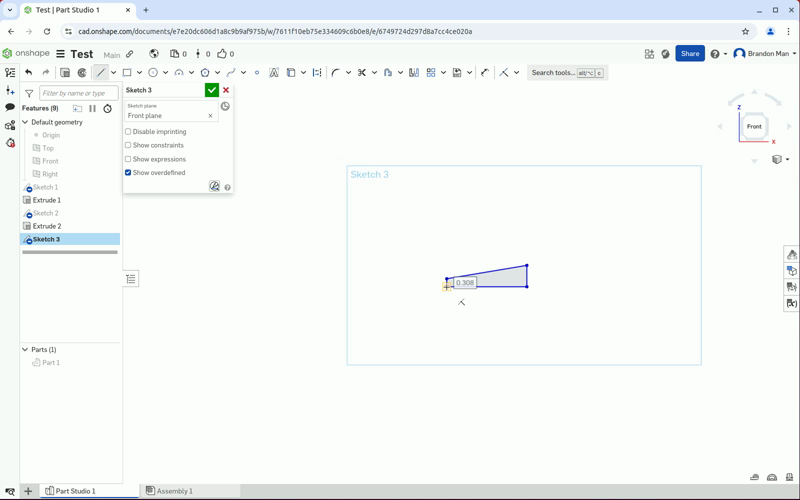
scroll(-6)
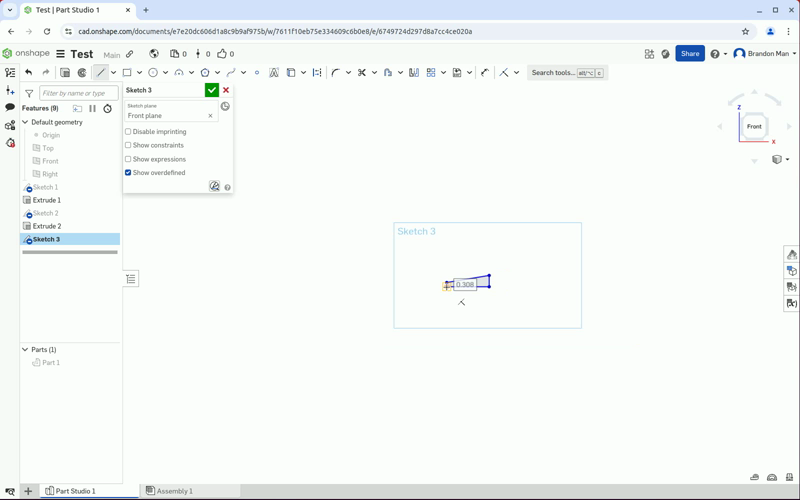
scroll(-6)
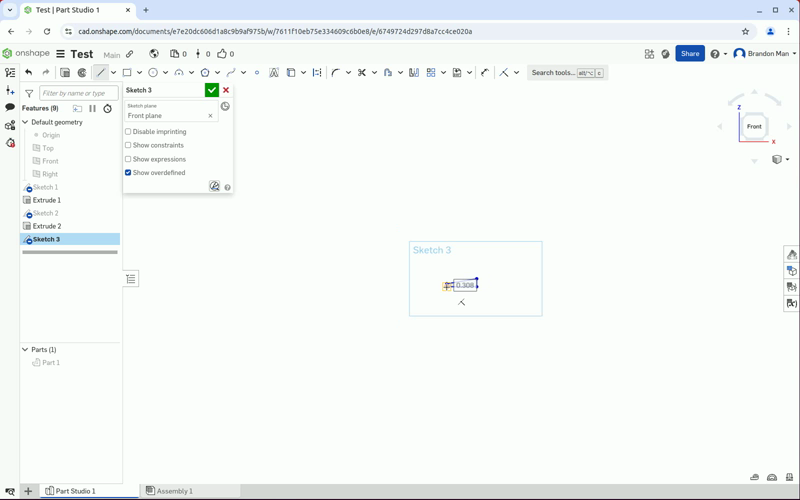
scroll(-6)
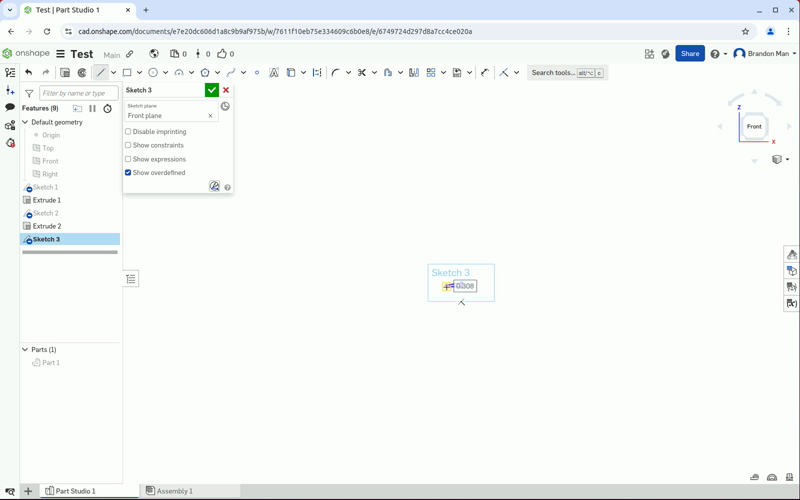
key(esc)
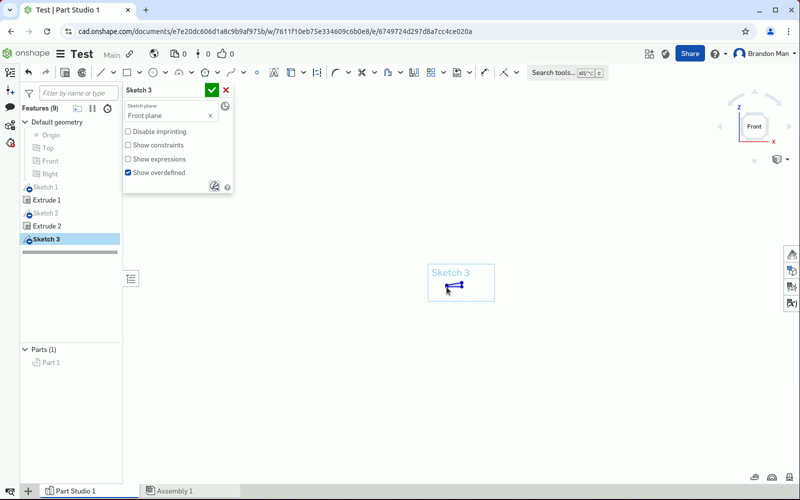
mouse_move(447, 285)
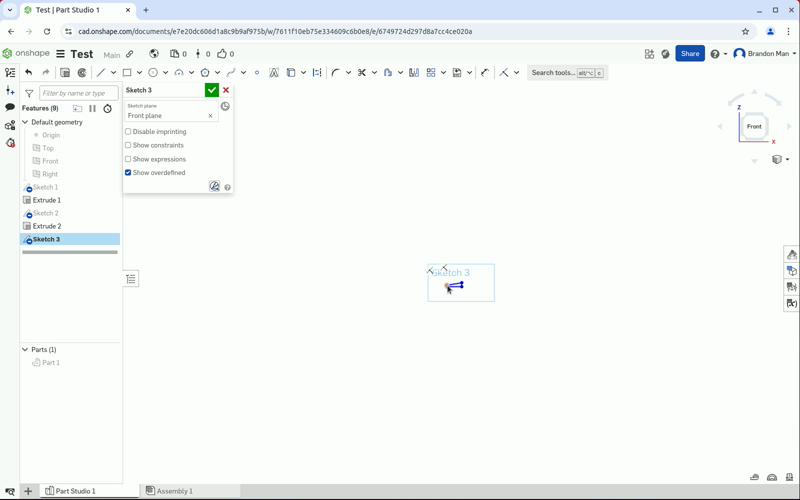
scroll(6)
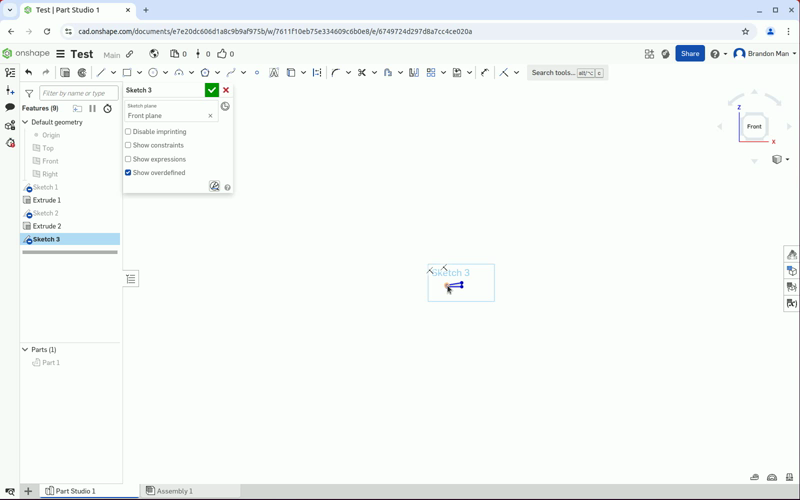
scroll(6)
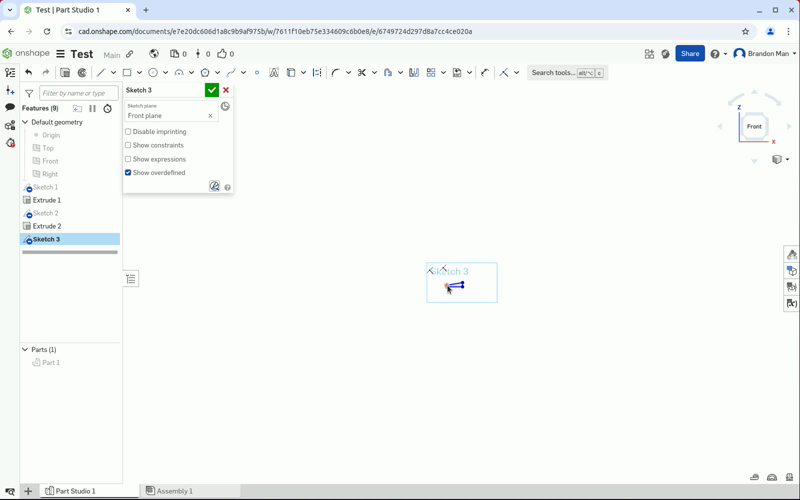
scroll(6)
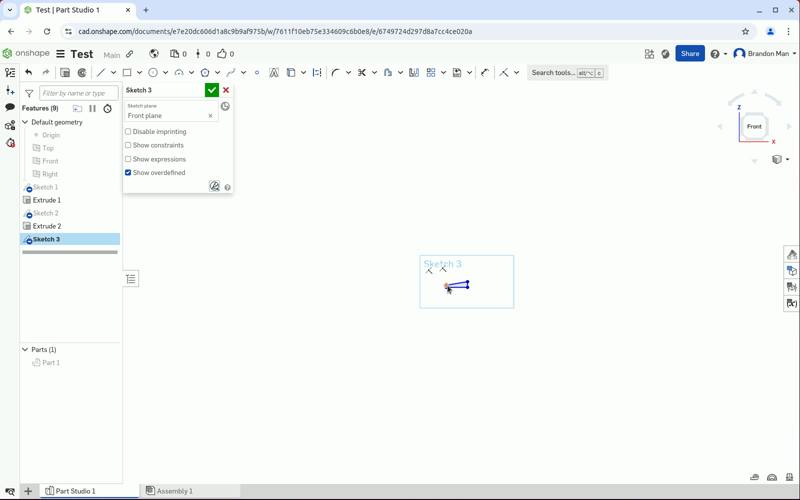
scroll(6)
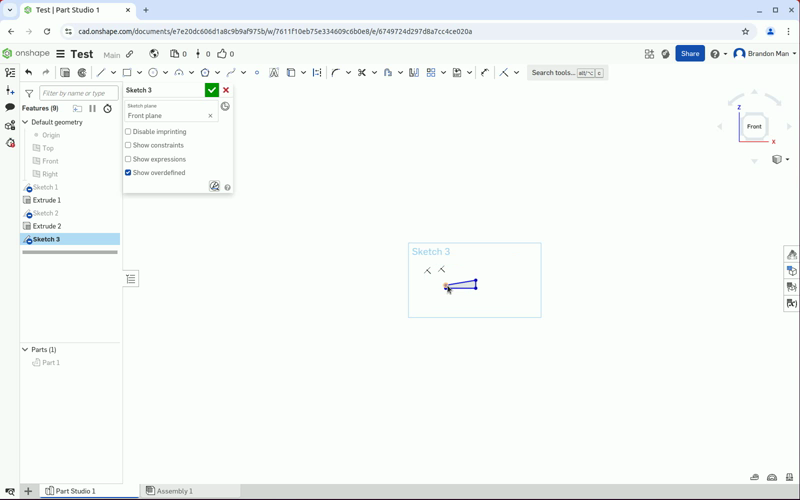
scroll(6)
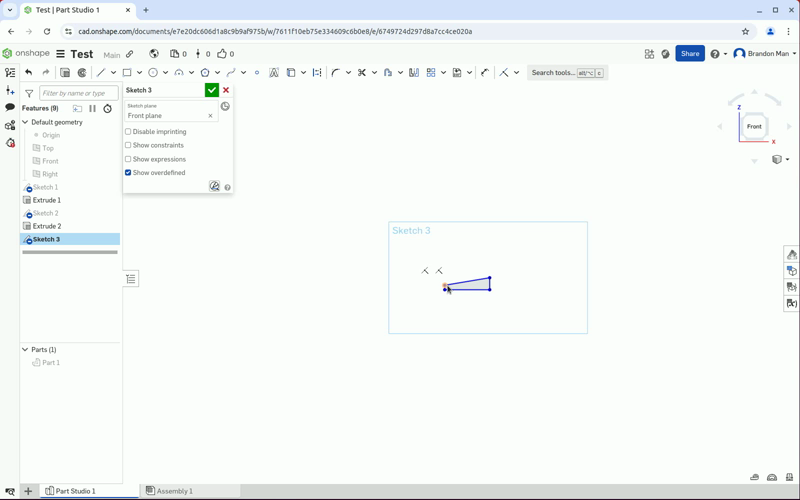
scroll(6)
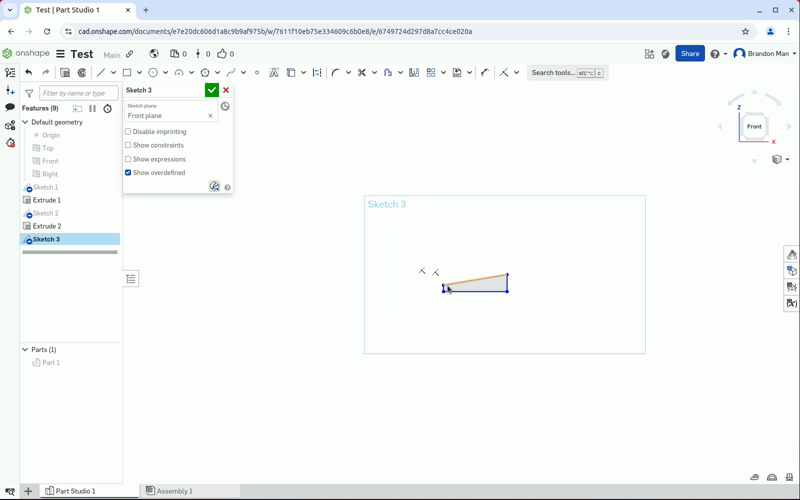
scroll(6)
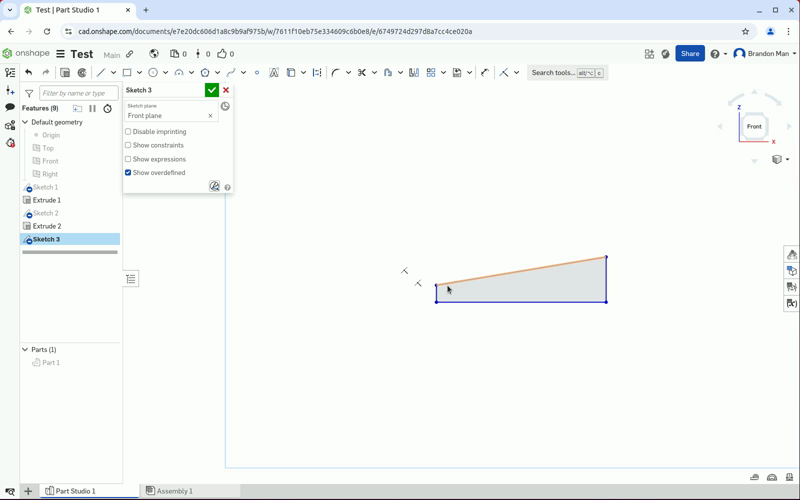
click(447, 285)
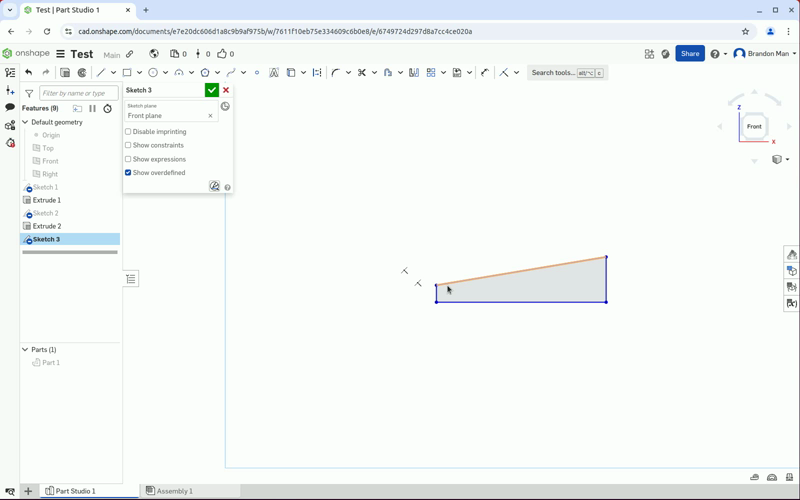
scroll(-6)
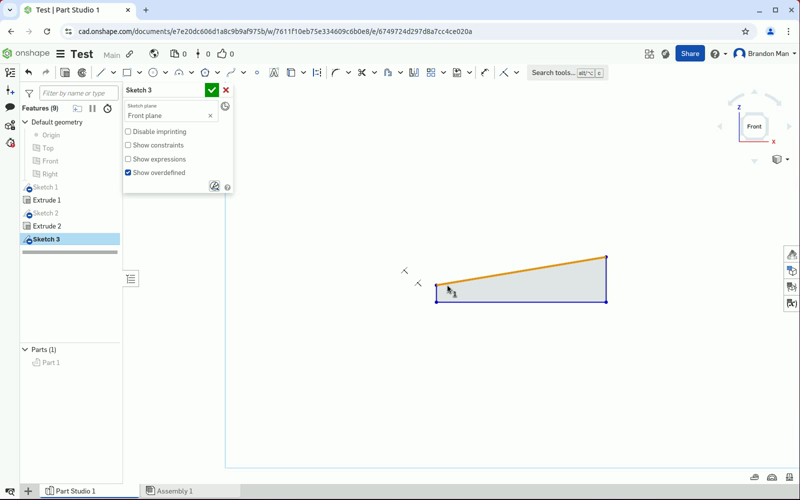
scroll(-6)
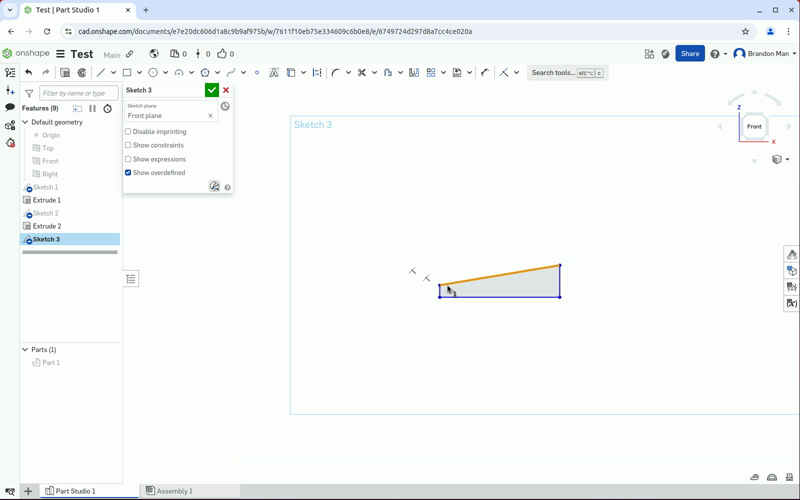
scroll(-6)
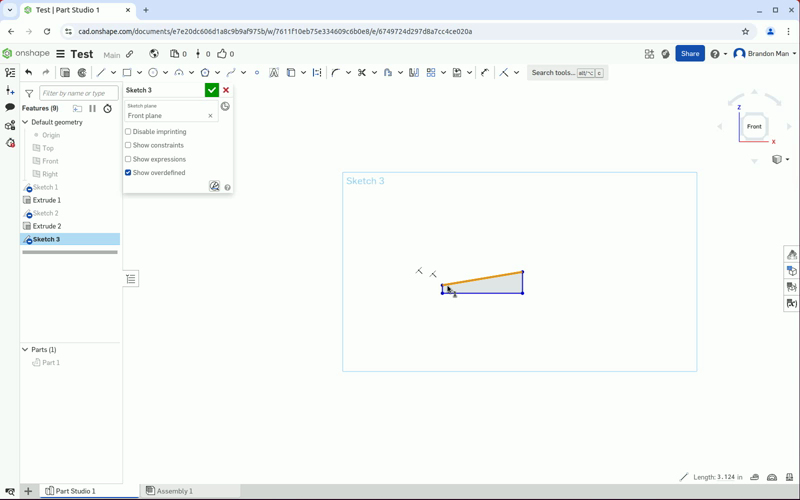
scroll(-6)
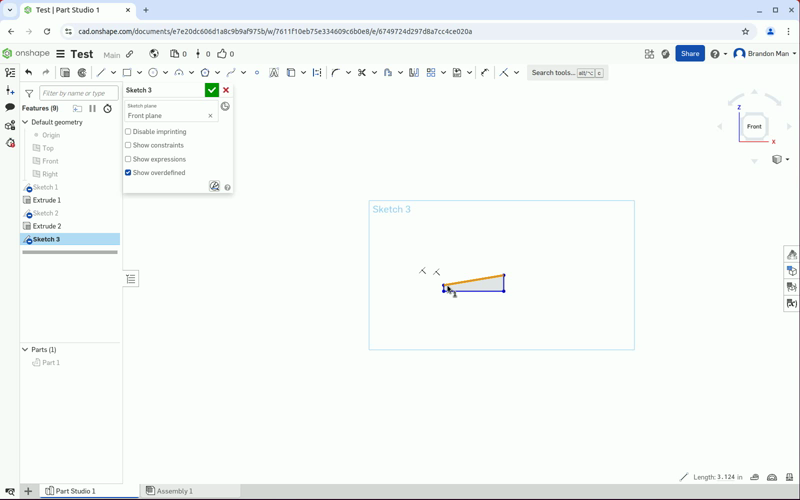
scroll(-6)
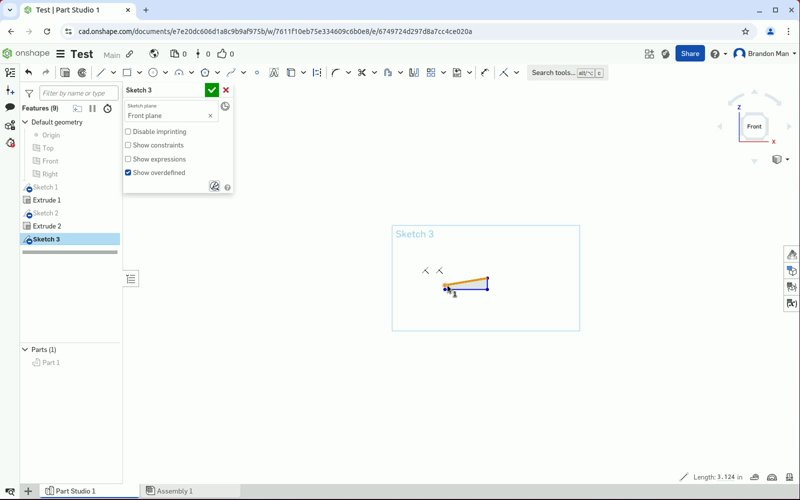
scroll(-6)
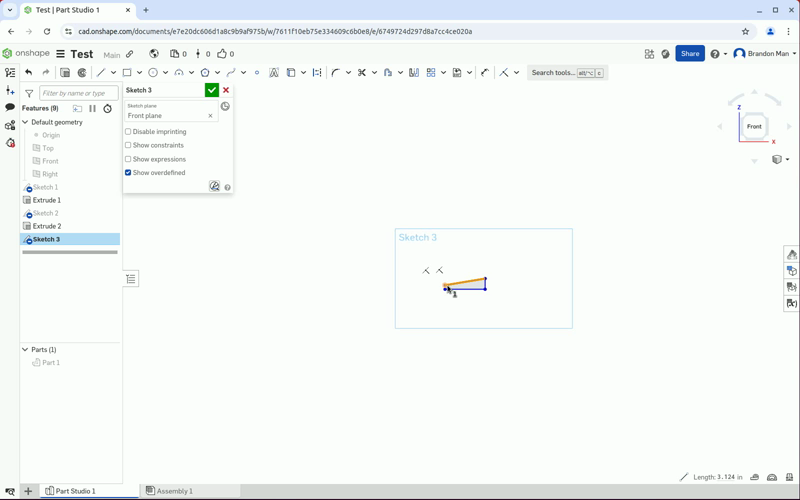
scroll(-6)
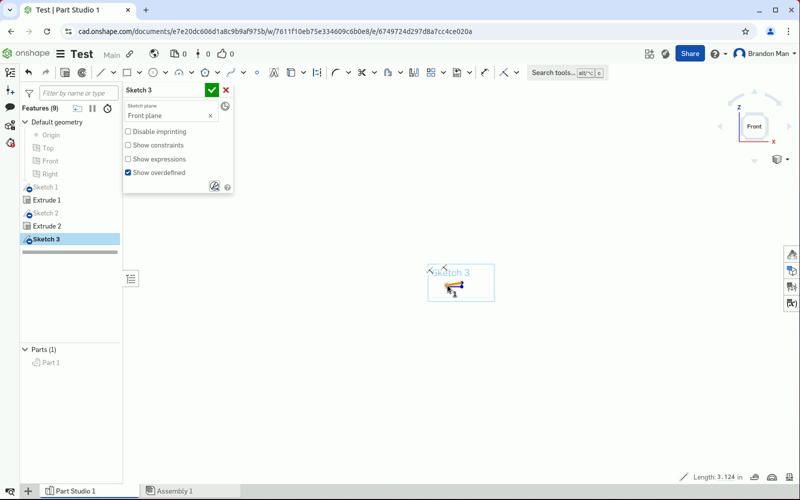
mouse_move(73, 352)
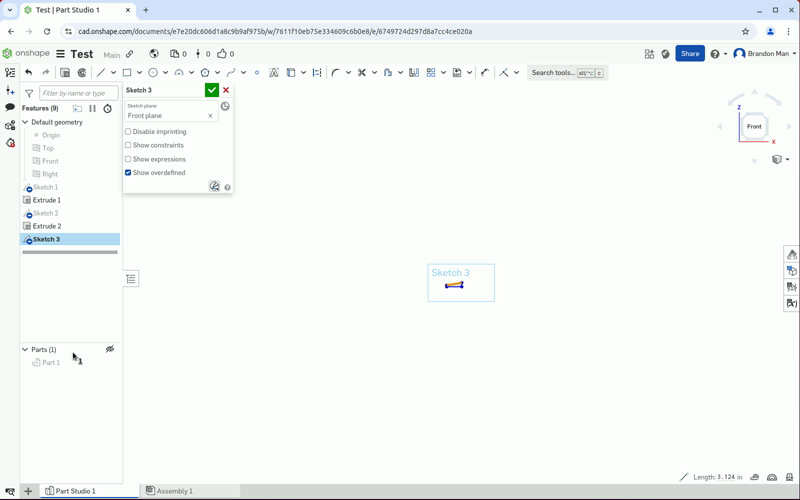
key(shift+y)
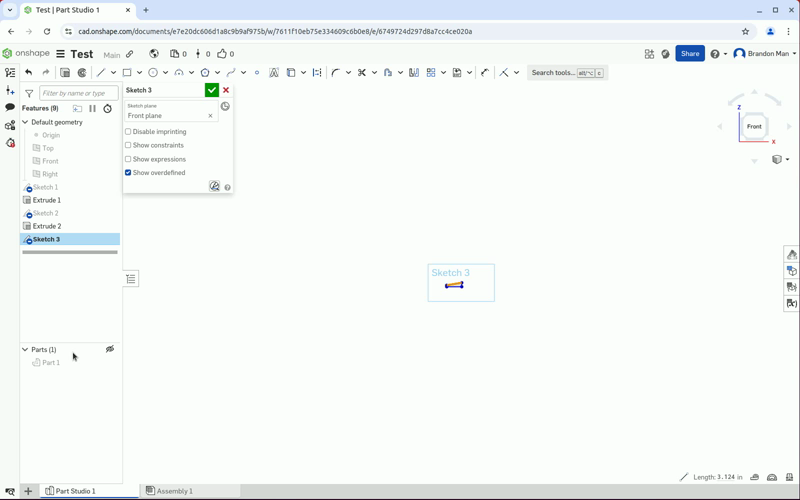
key(shift+e)
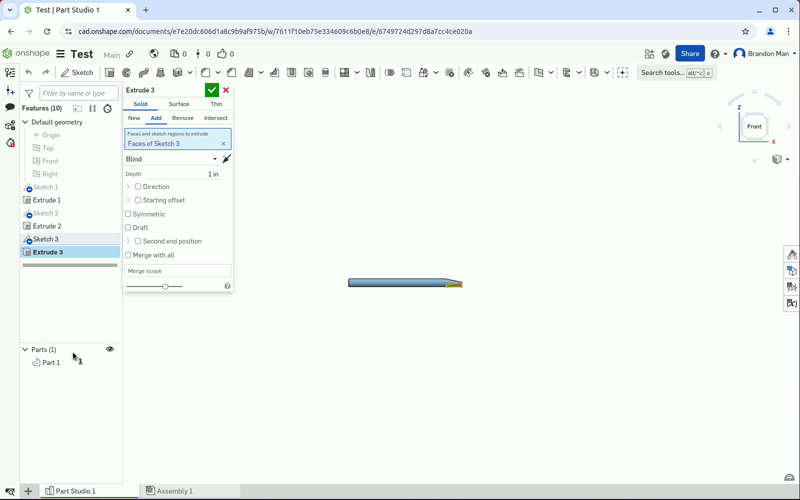
mouse_move(143, 106)
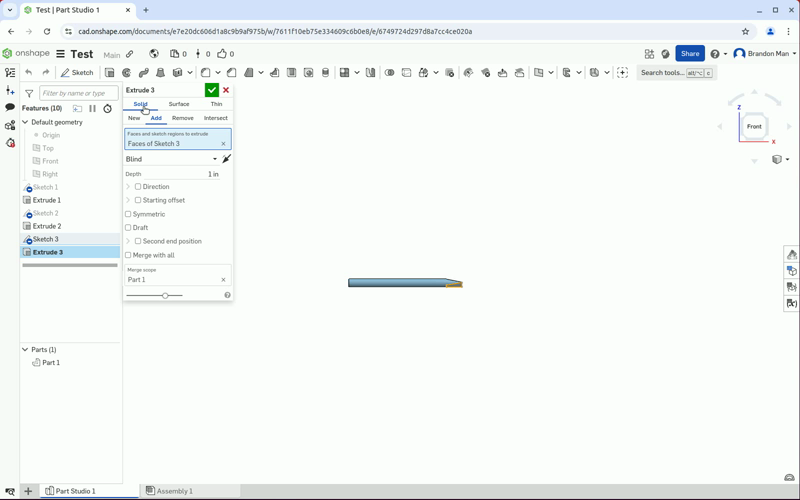
click(143, 106)
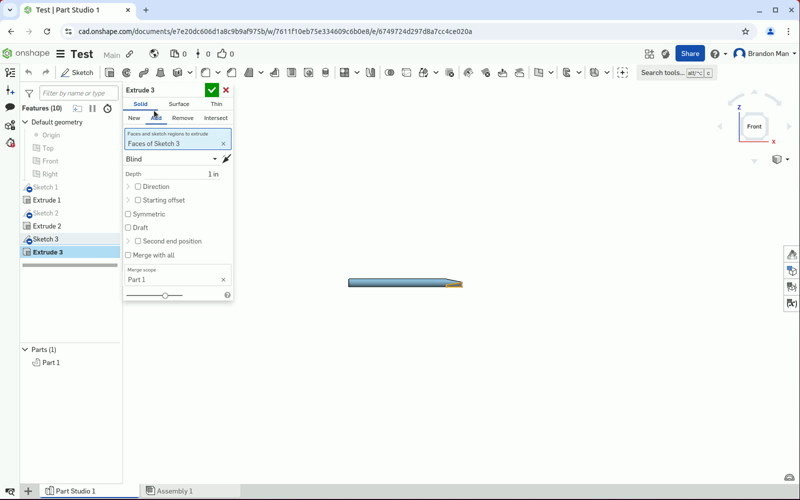
mouse_move(186, 120)
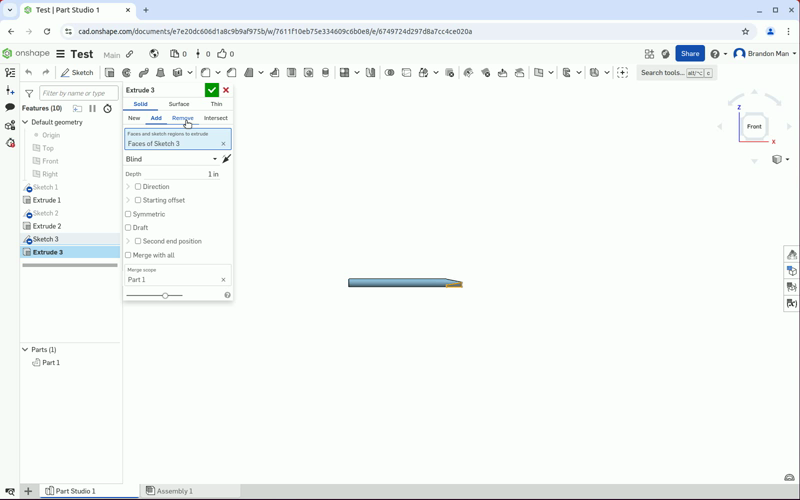
click(186, 120)
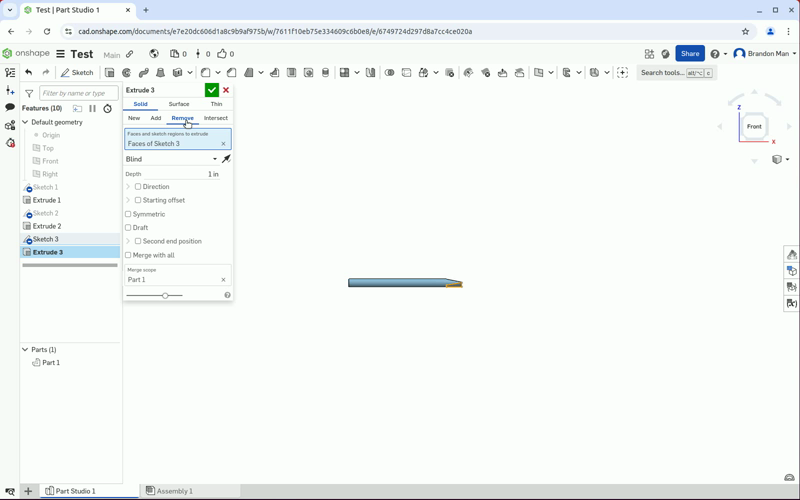
key(tab, 4)
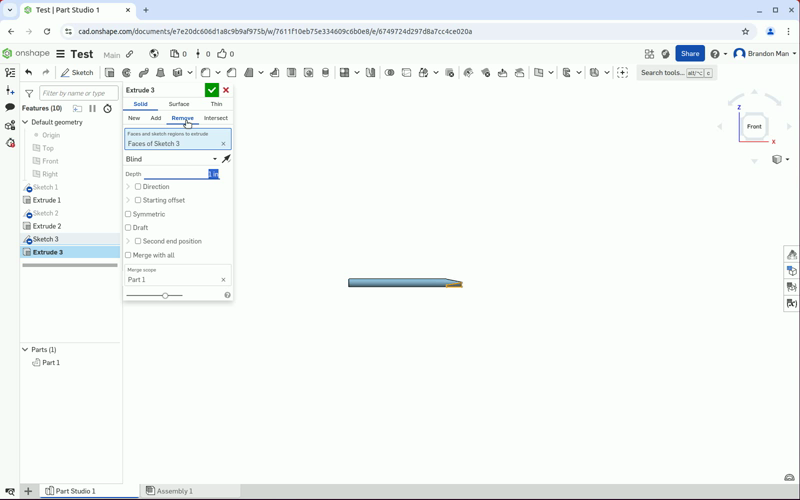
text(-4.814)
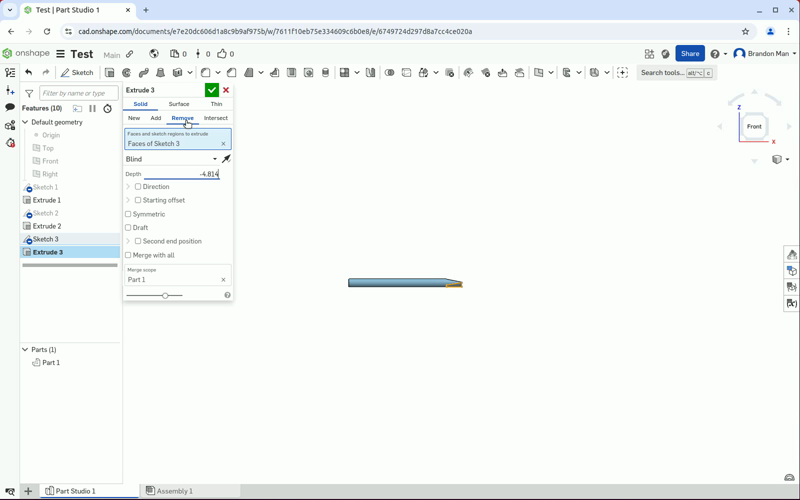
key(tab, 3)
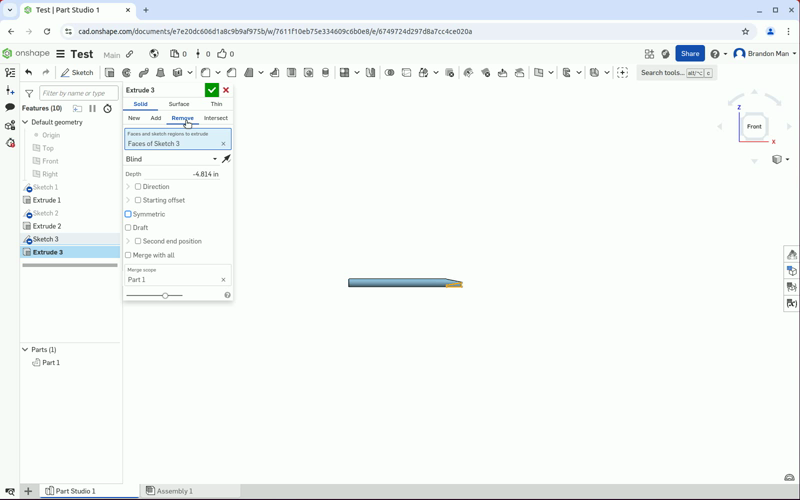
key(space)
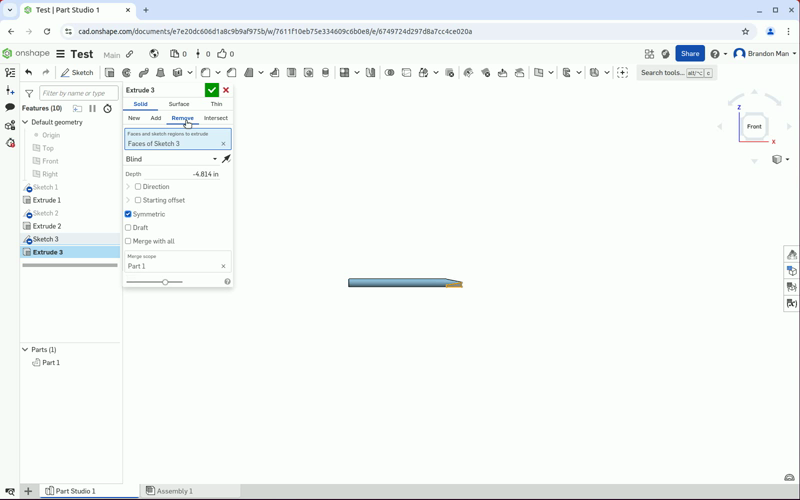
key(tab, 2)
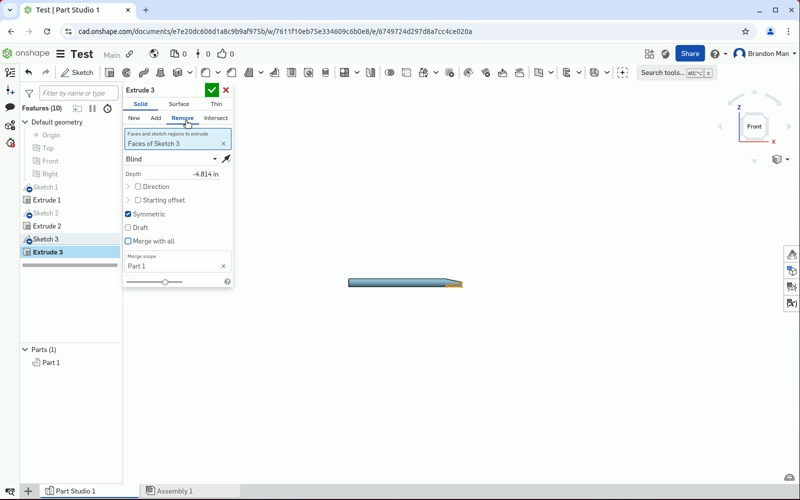
key(space)
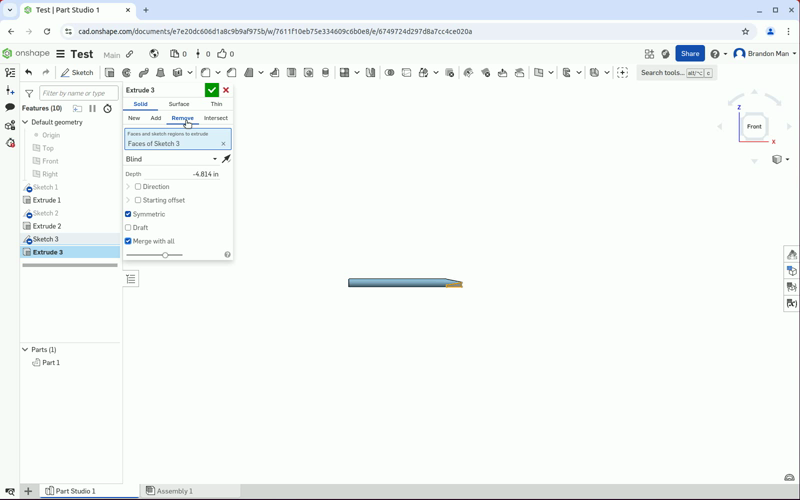
key(enter)
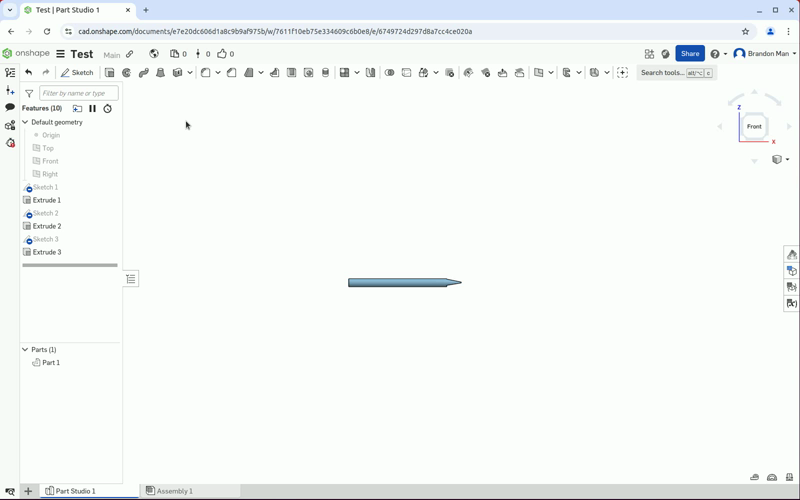
key(shift+h)
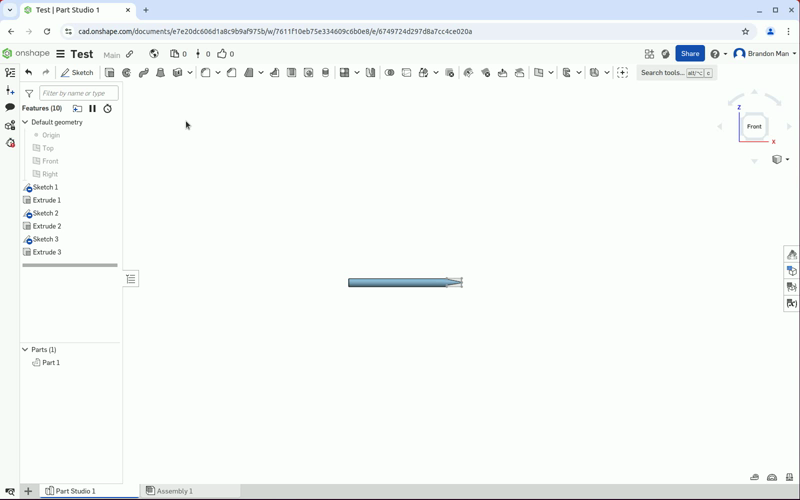
key(shift+h)
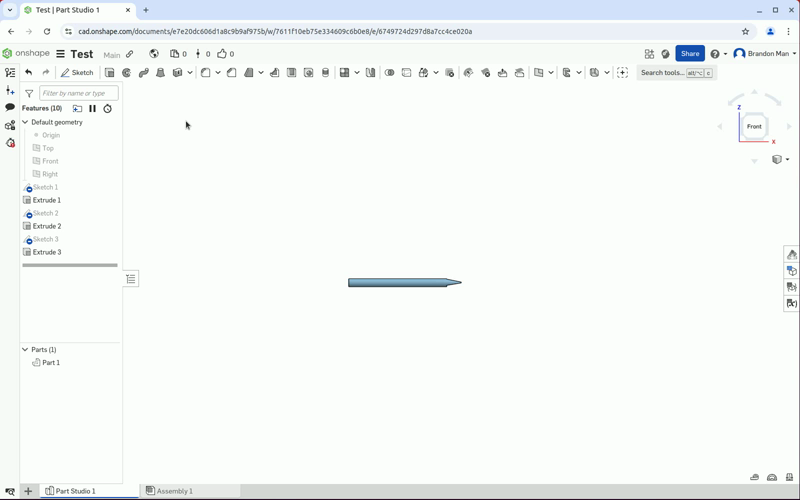
mouse_move(73, 189)
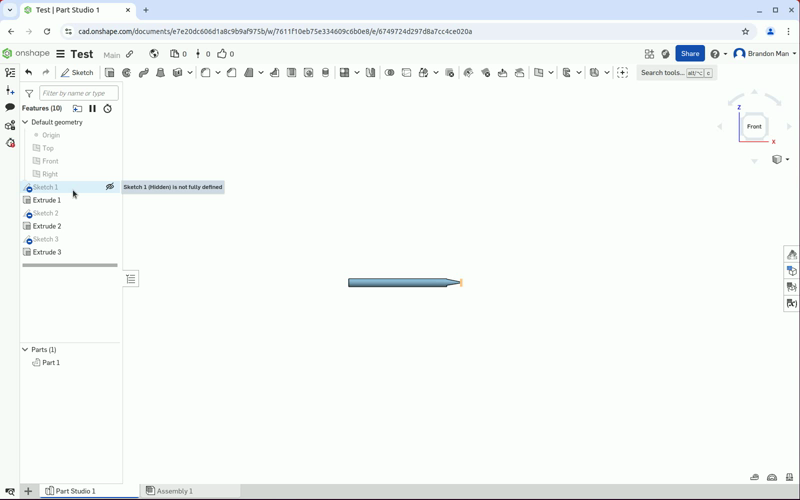
click(73, 189)
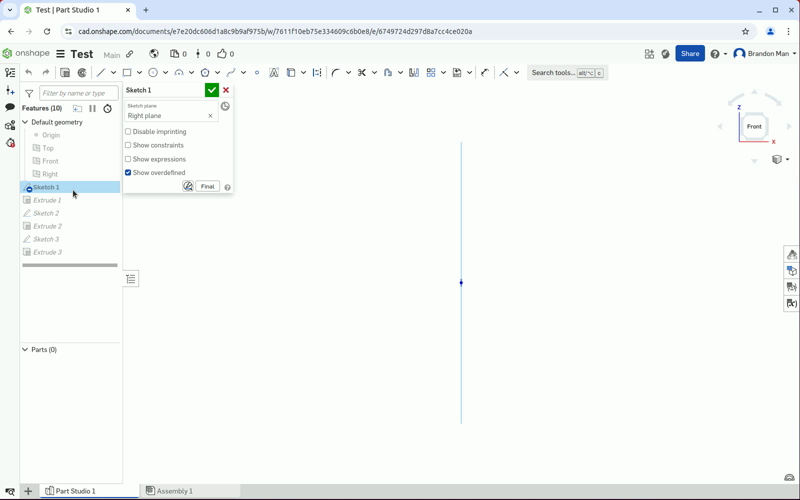
mouse_move(229, 92)
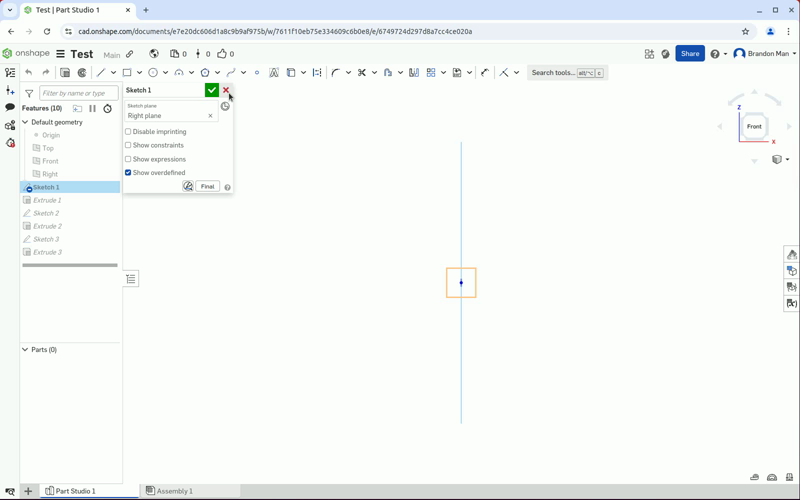
click(229, 92)
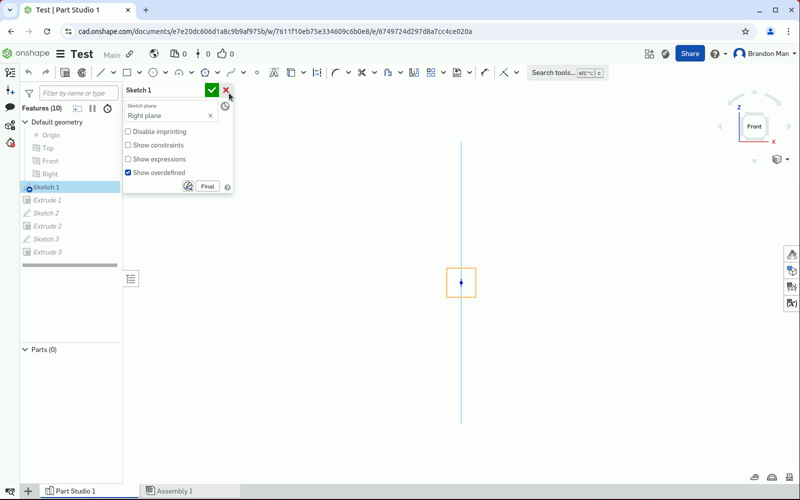
key(shift+s)
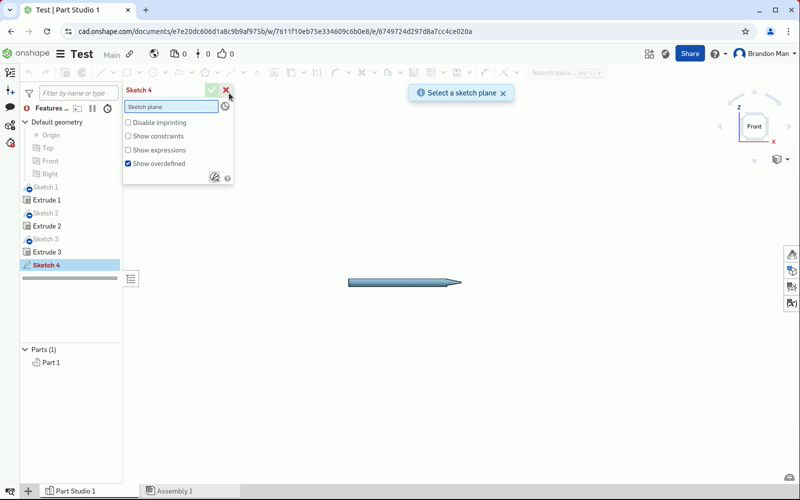
mouse_move(73, 163)
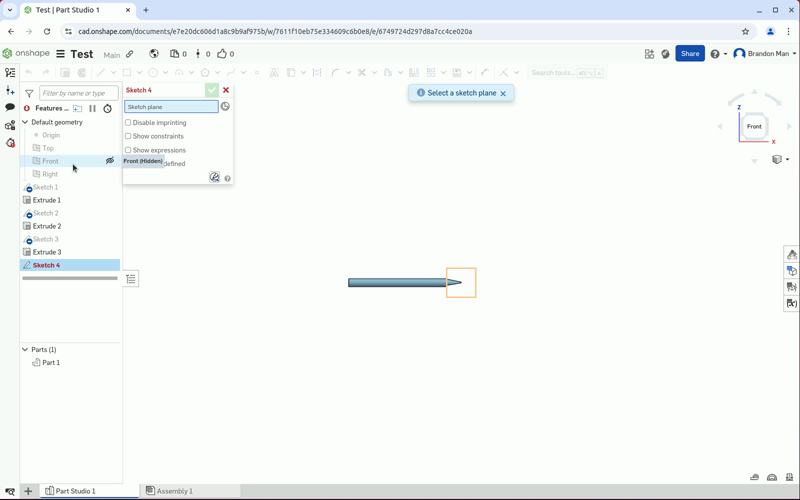
click(73, 163)
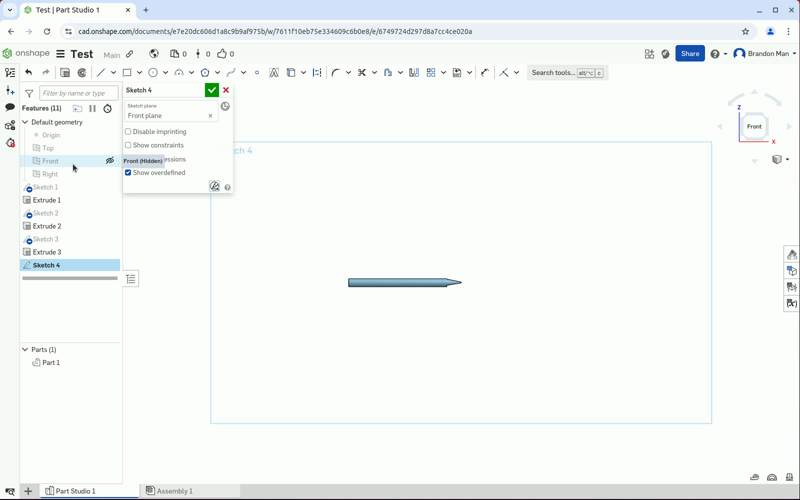
mouse_move(73, 352)
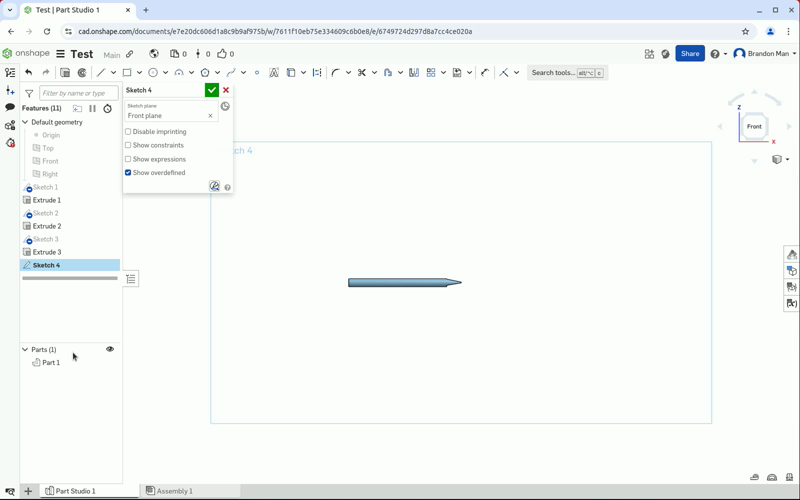
key(y)
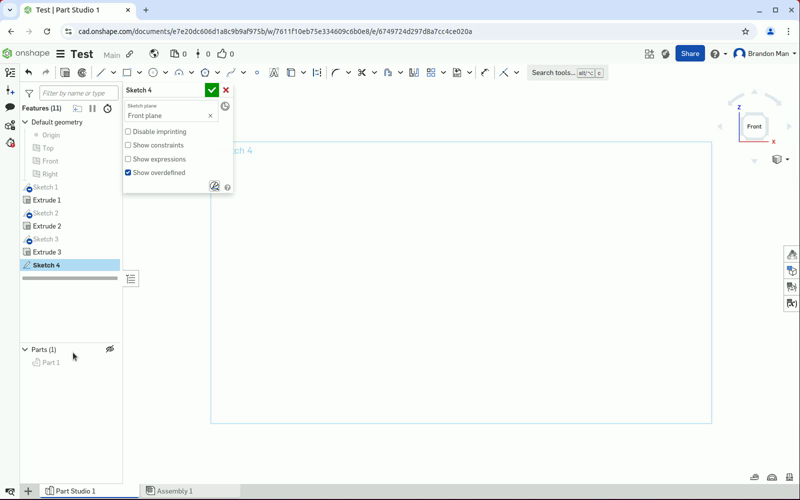
key(c)
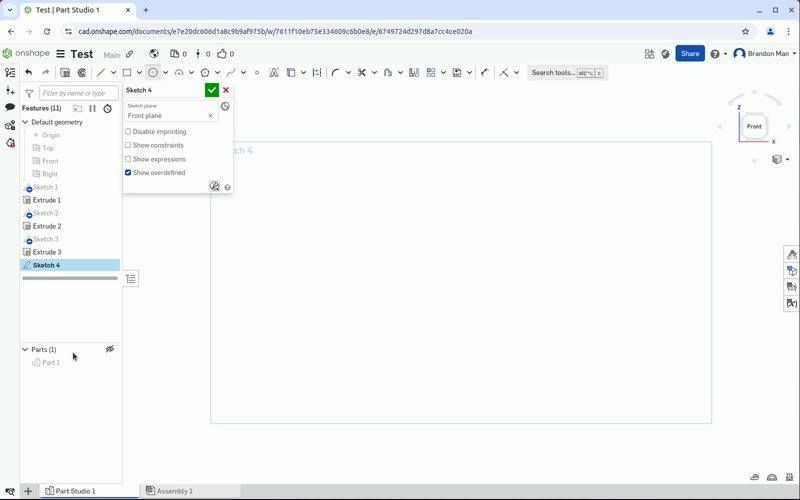
key_down(shift)
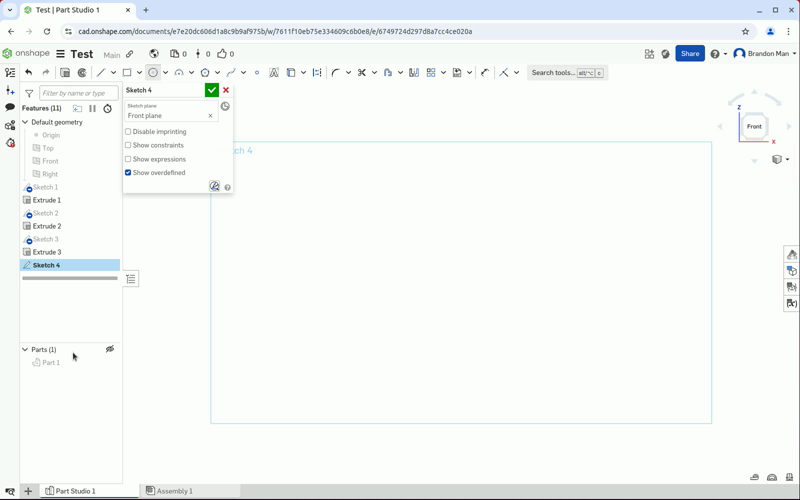
mouse_move(354, 282)
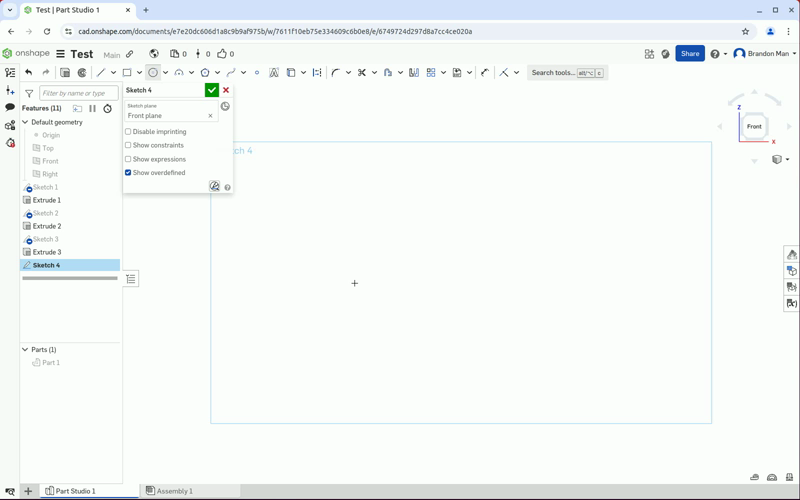
click(354, 282)
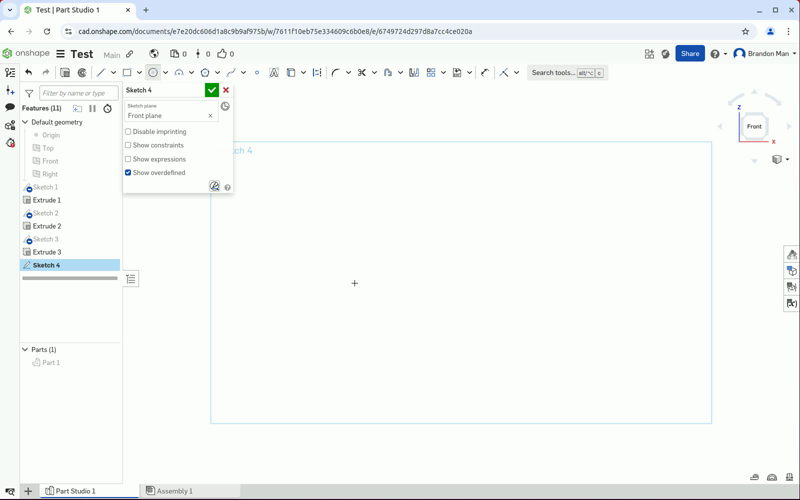
key_up(shift)
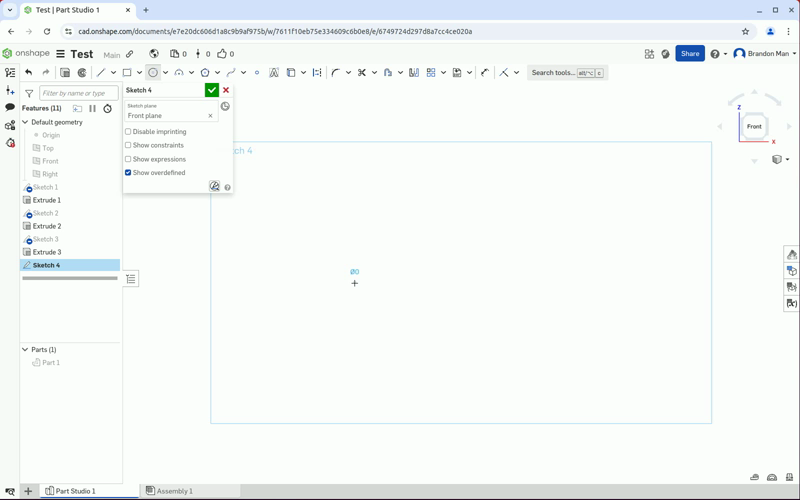
mouse_move(356, 282)
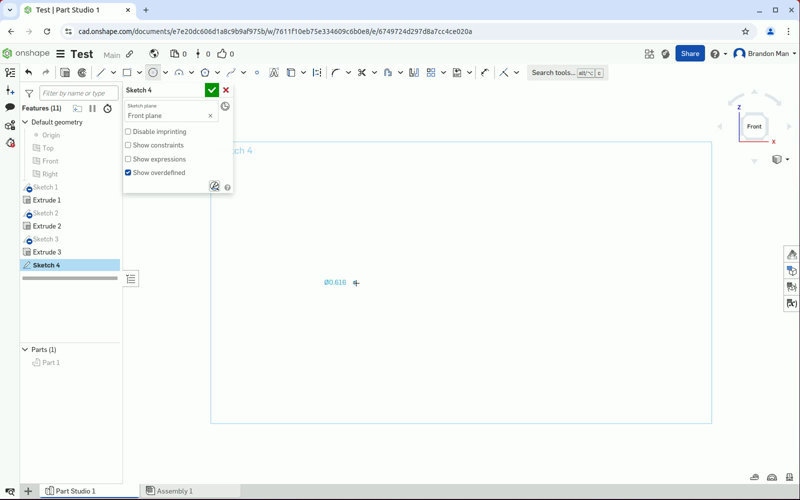
scroll(6)
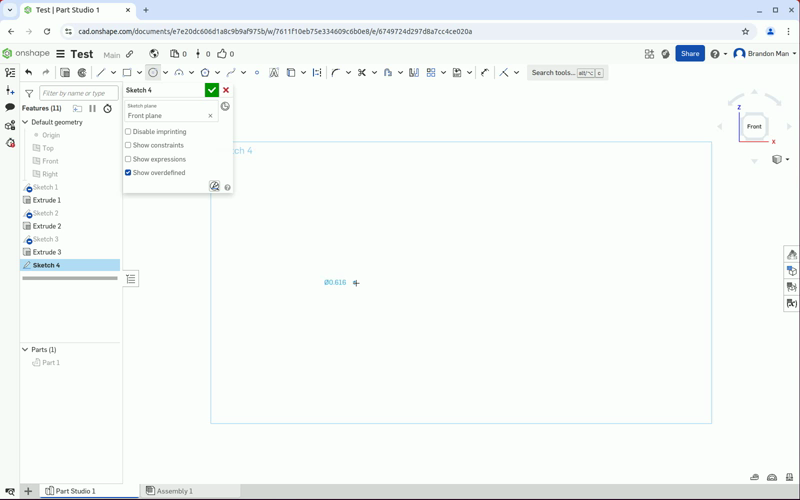
scroll(6)
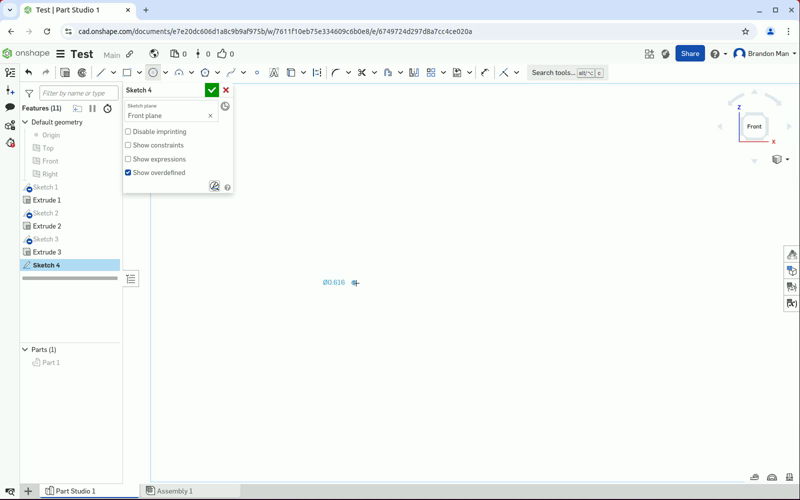
scroll(6)
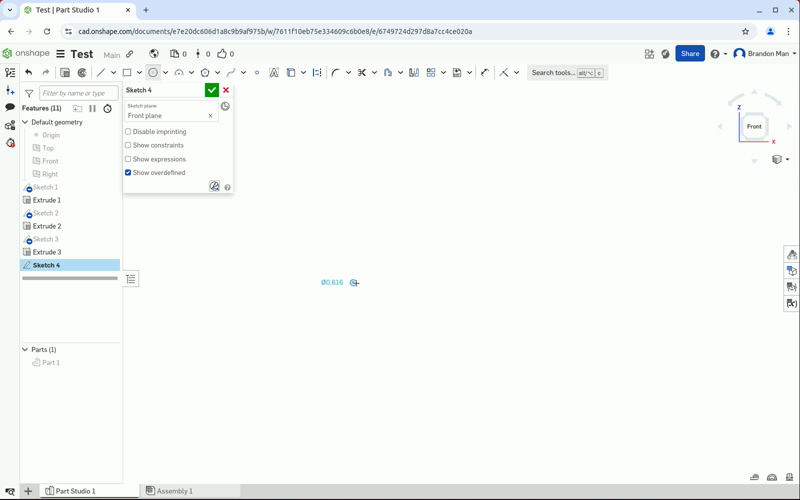
scroll(6)
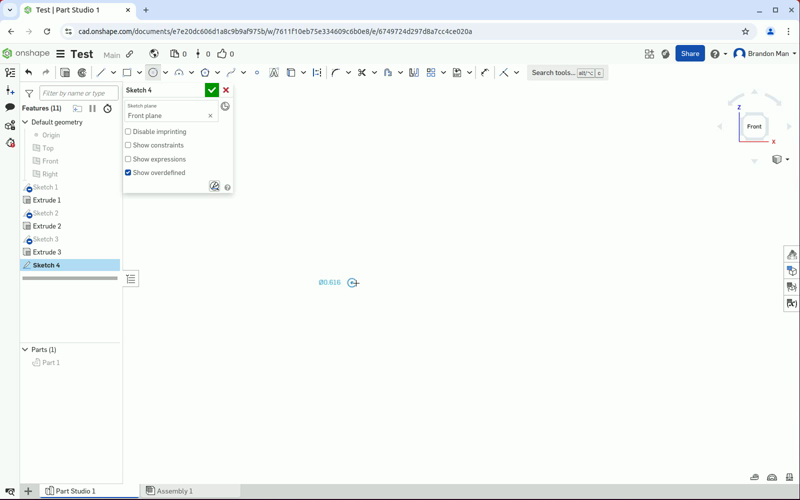
scroll(6)
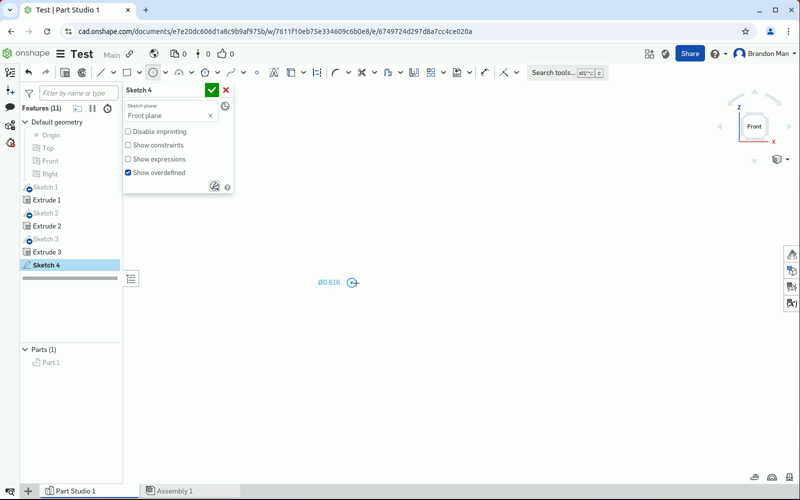
scroll(6)
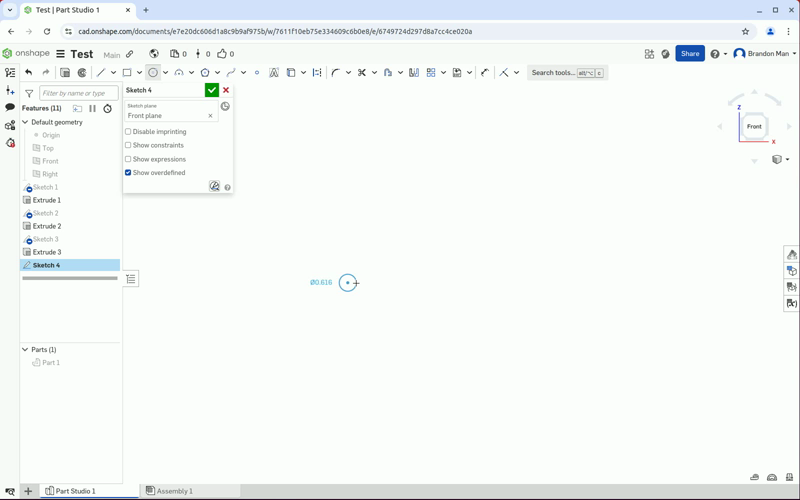
scroll(6)
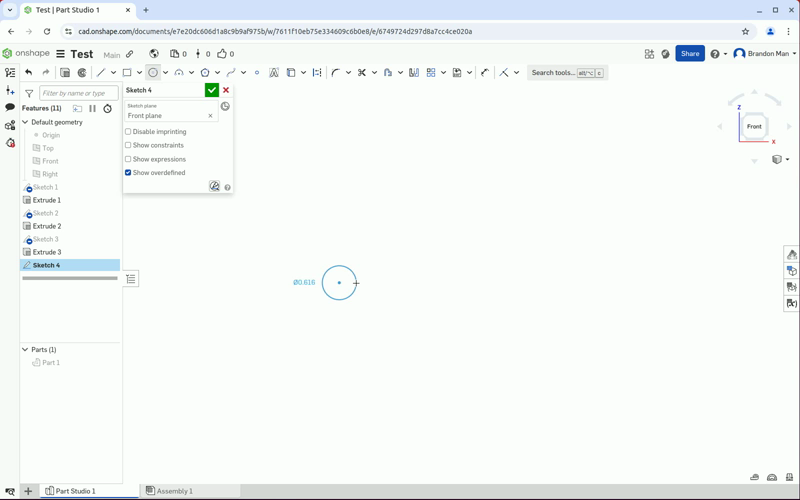
click(356, 282)
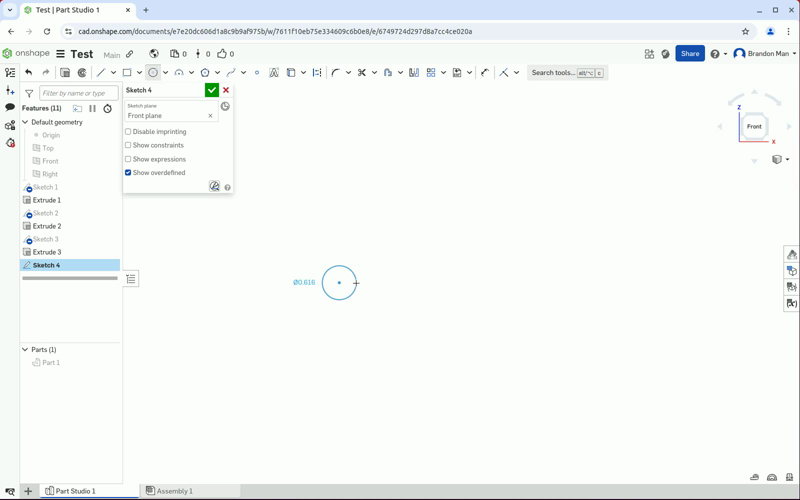
scroll(-6)
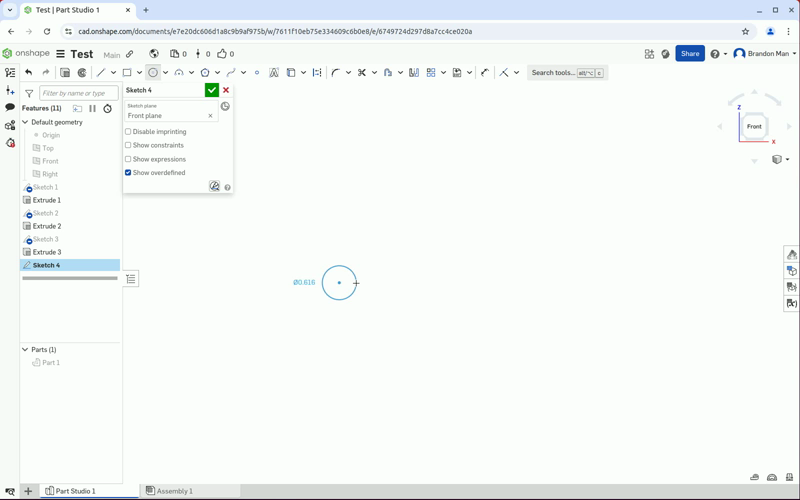
scroll(-6)
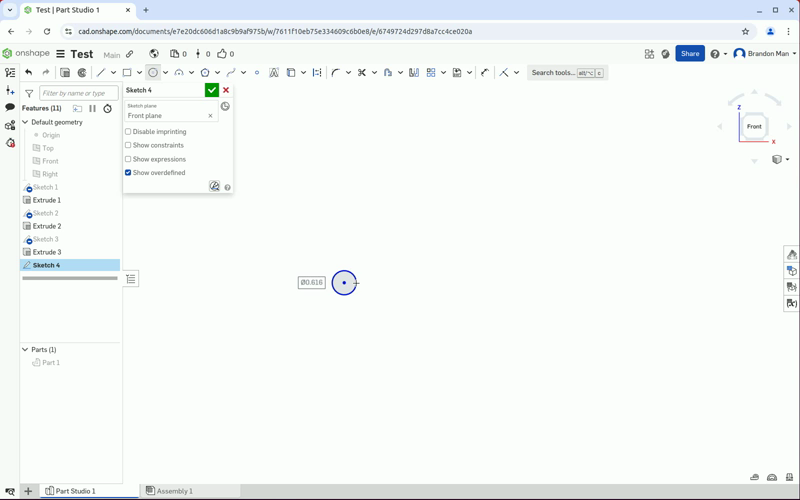
scroll(-6)
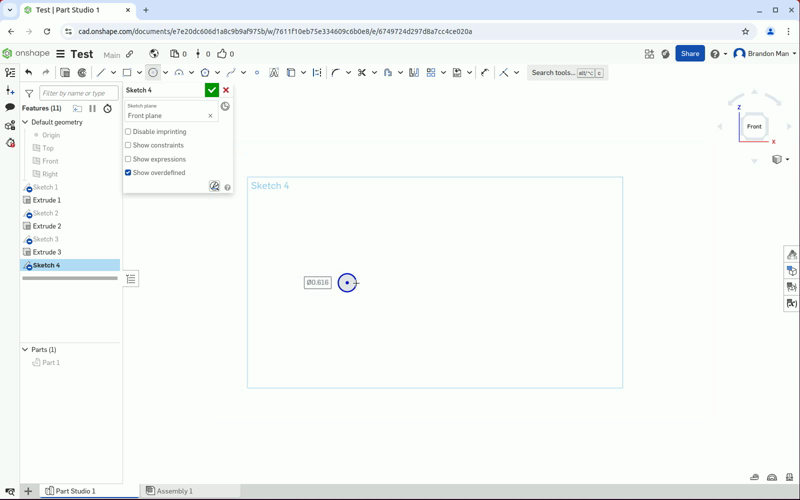
scroll(-6)
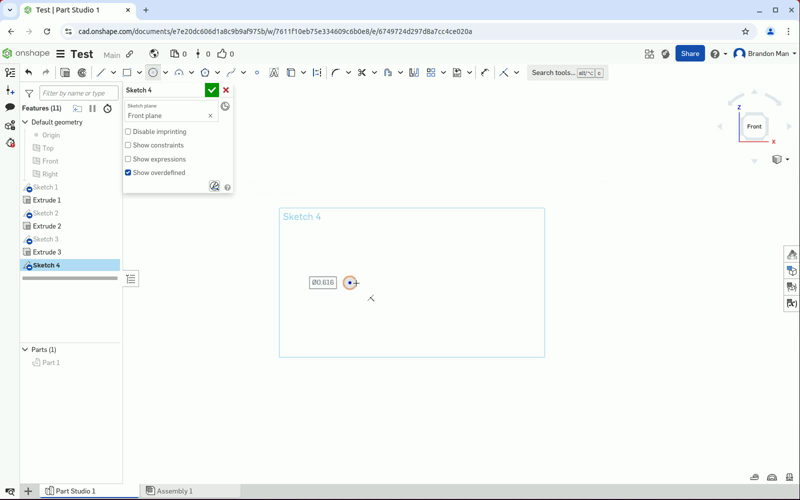
scroll(-6)
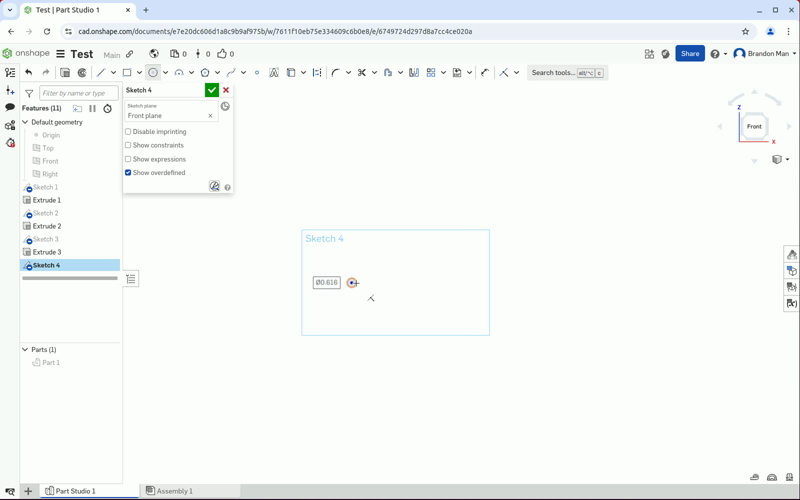
scroll(-6)
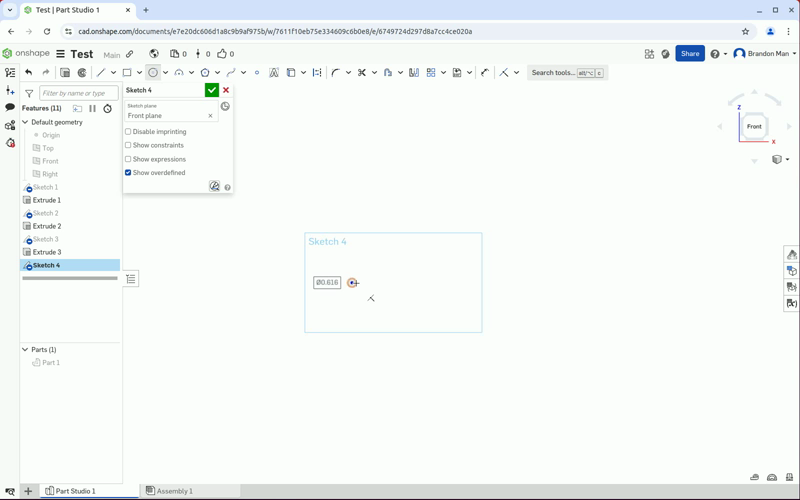
scroll(-6)
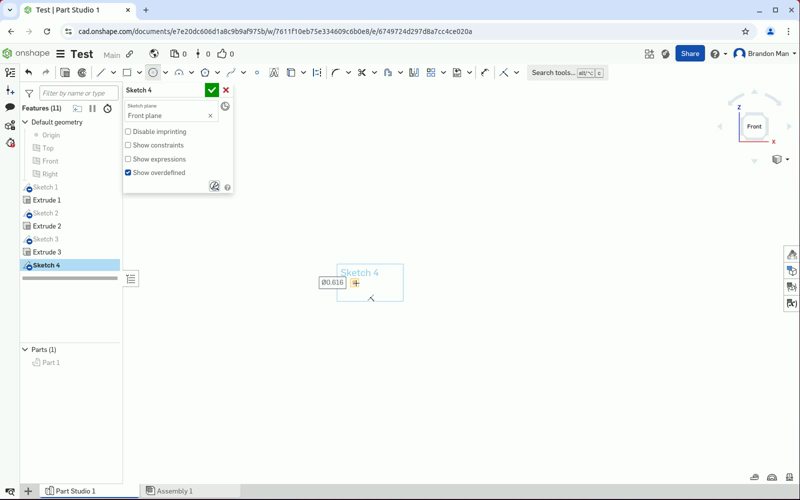
key(esc)
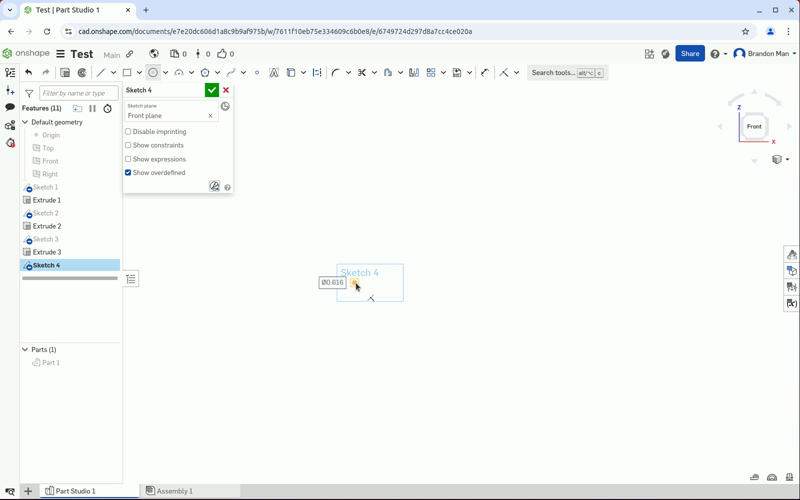
mouse_move(353, 281)
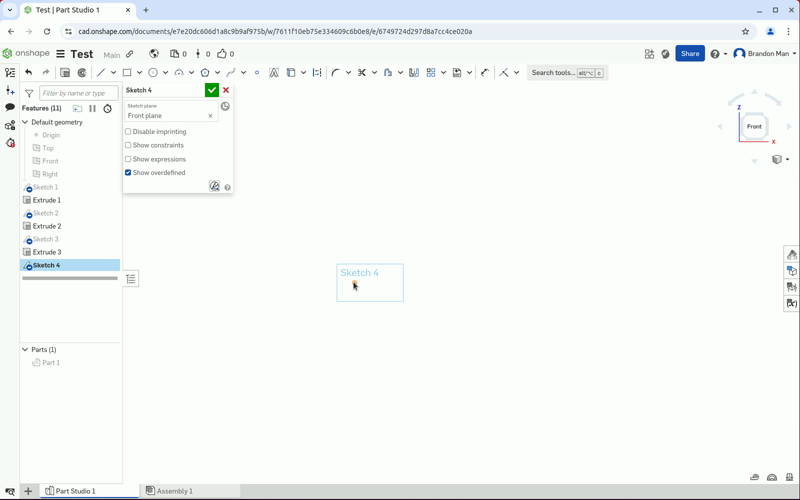
scroll(6)
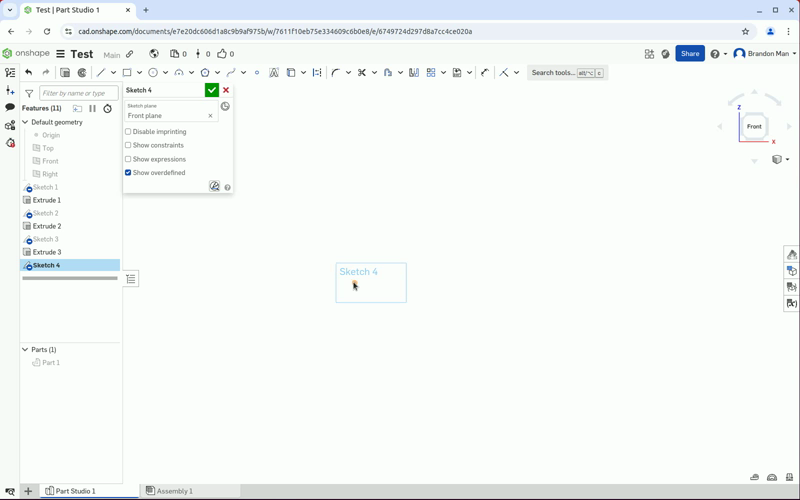
scroll(6)
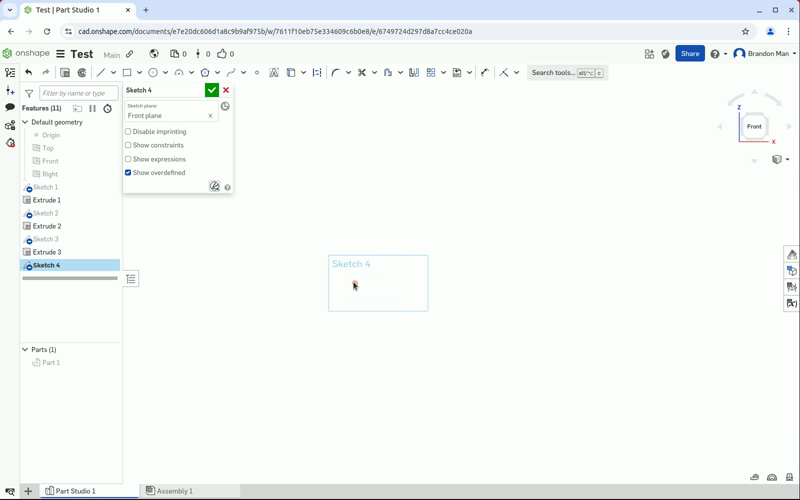
scroll(6)
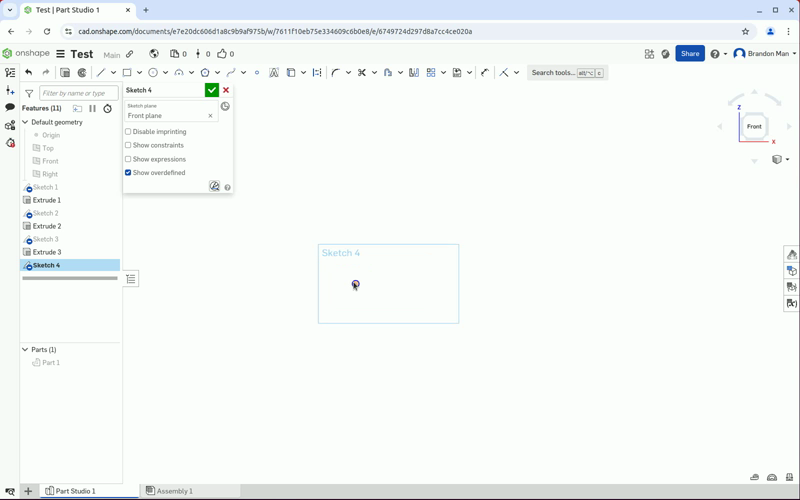
scroll(6)
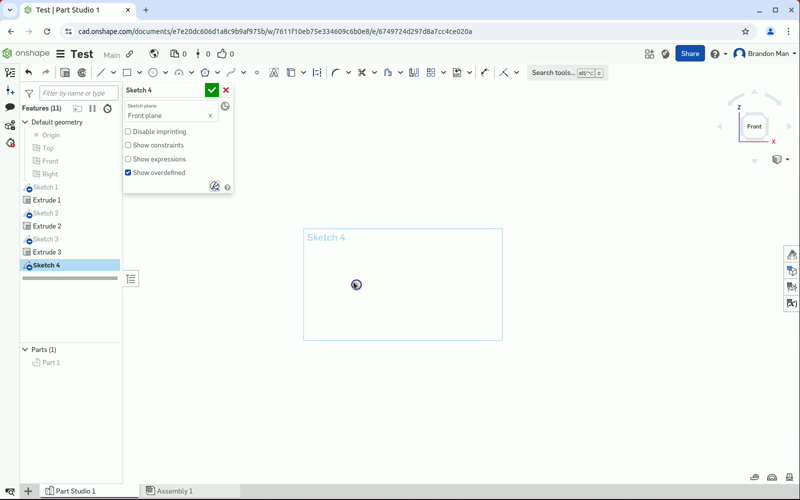
scroll(6)
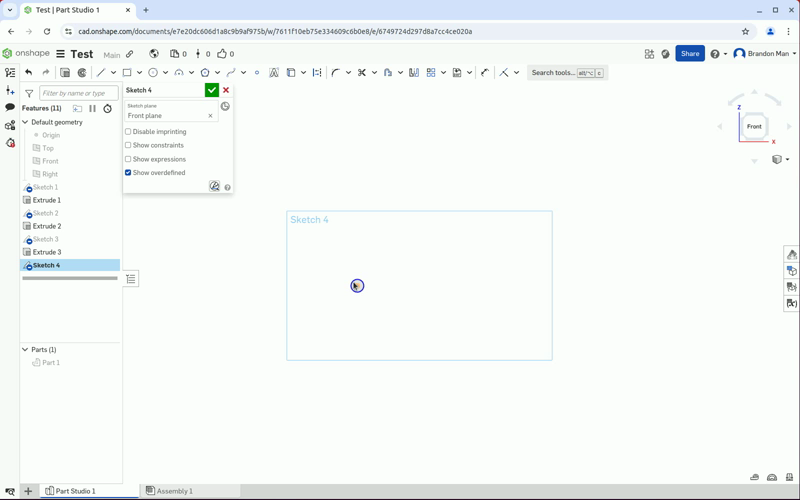
scroll(6)
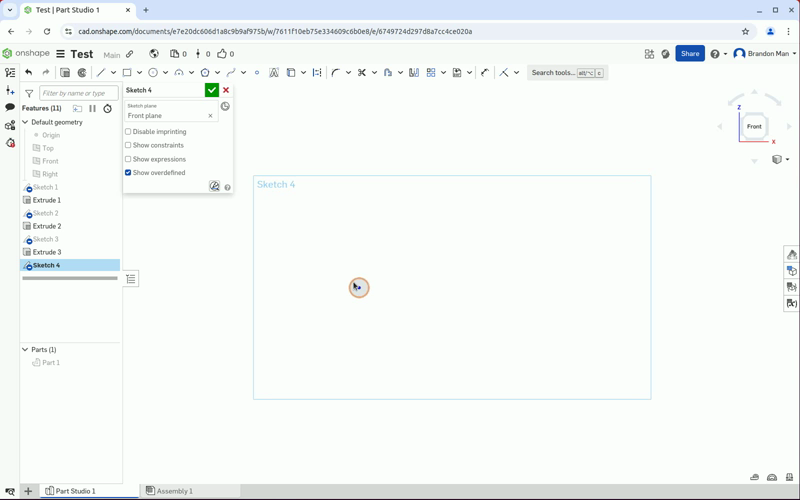
scroll(6)
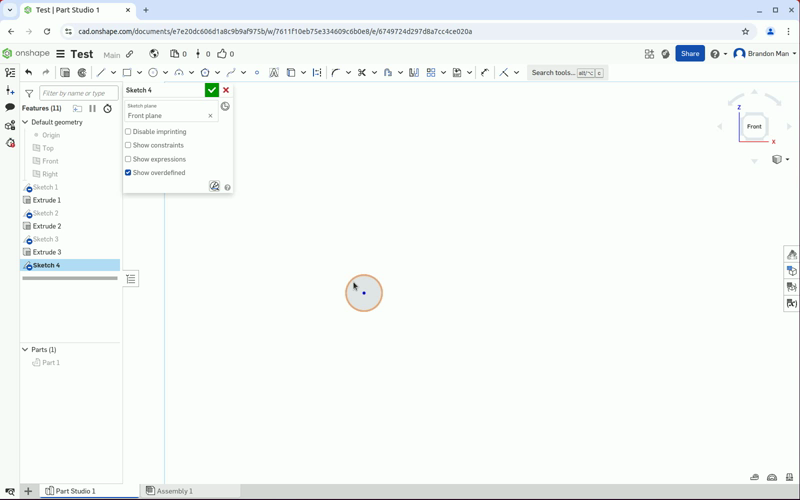
click(353, 281)
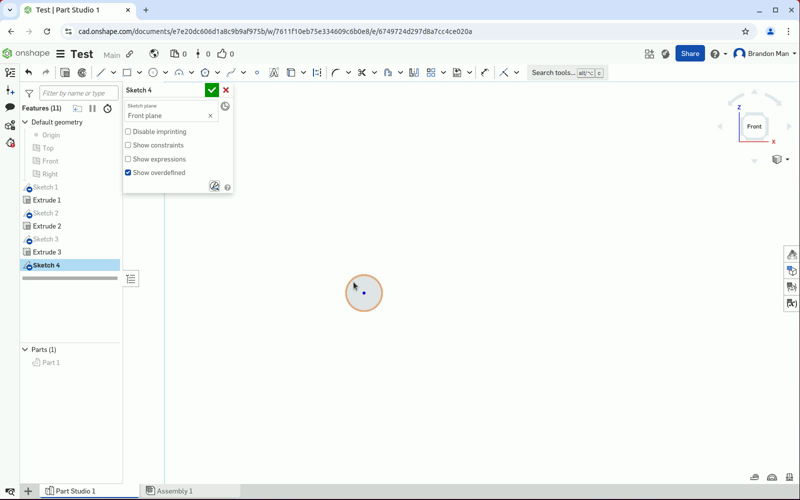
scroll(-6)
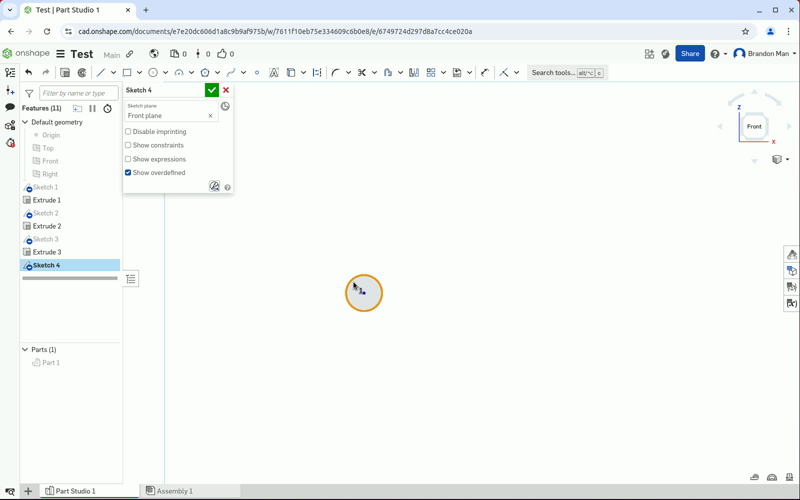
scroll(-6)
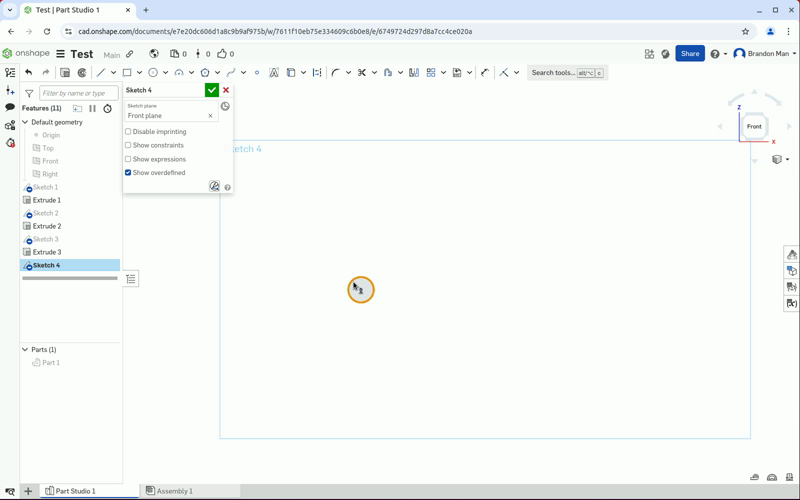
scroll(-6)
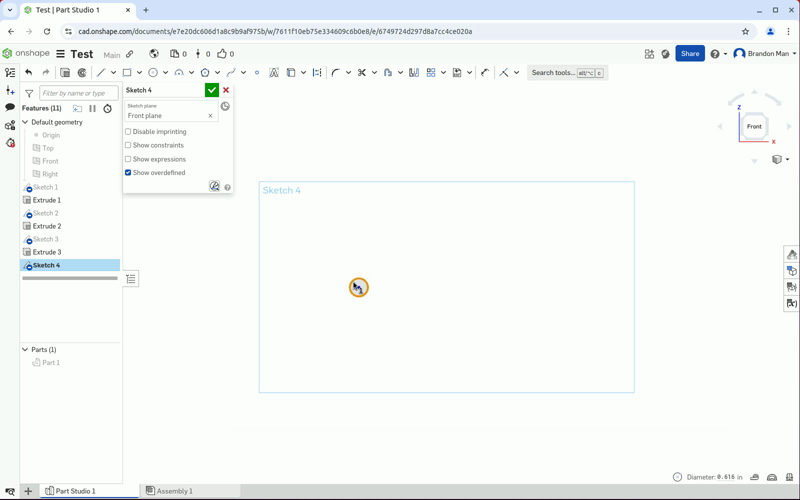
scroll(-6)
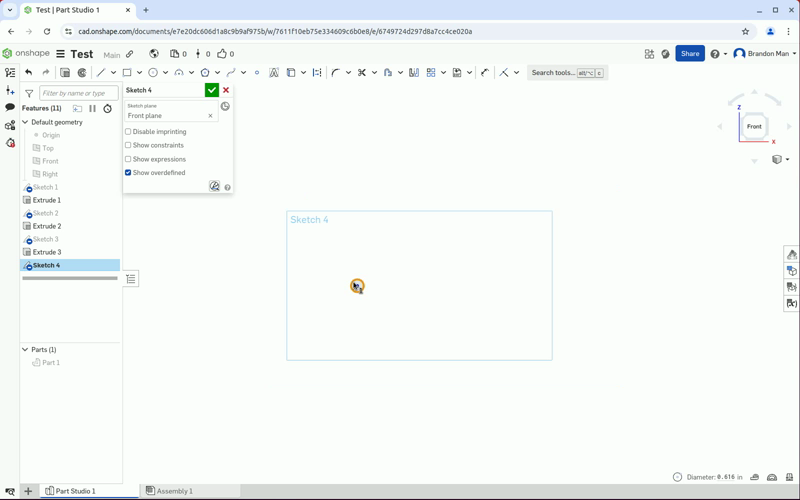
scroll(-6)
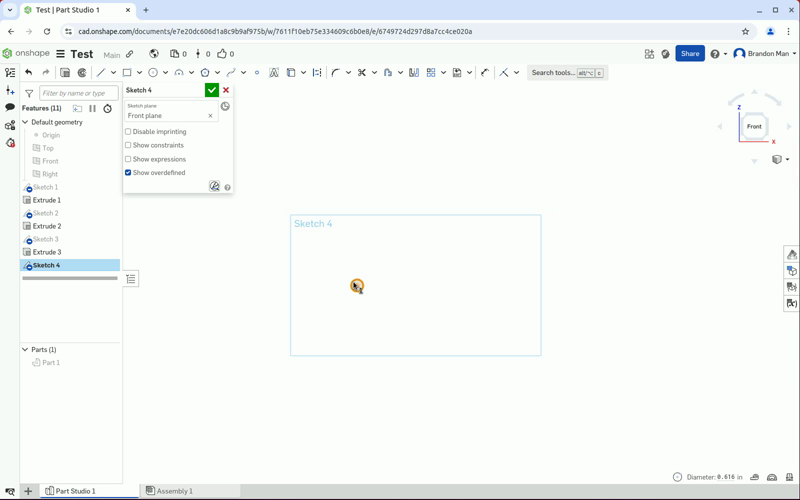
scroll(-6)
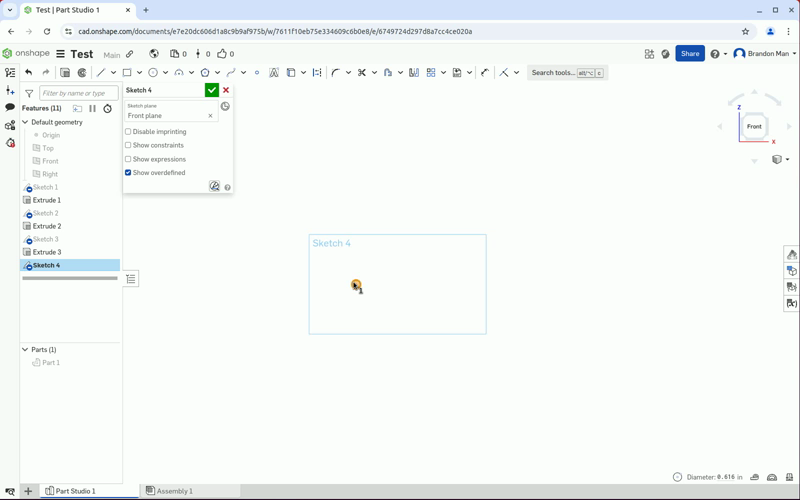
scroll(-6)
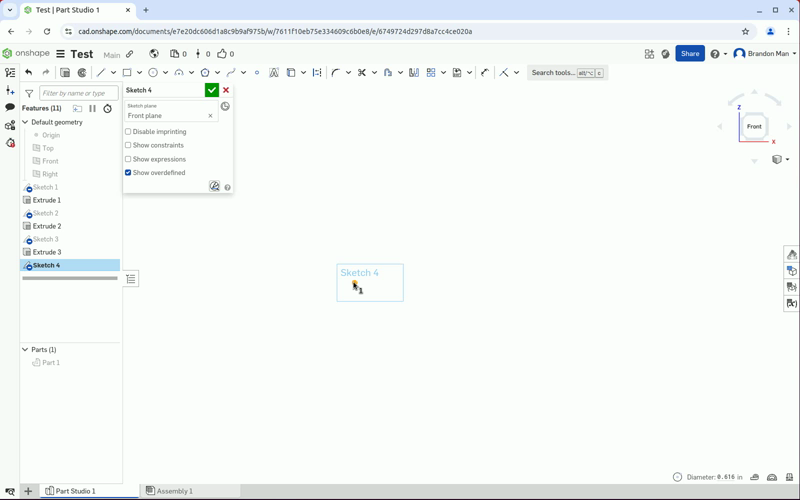
mouse_move(73, 352)
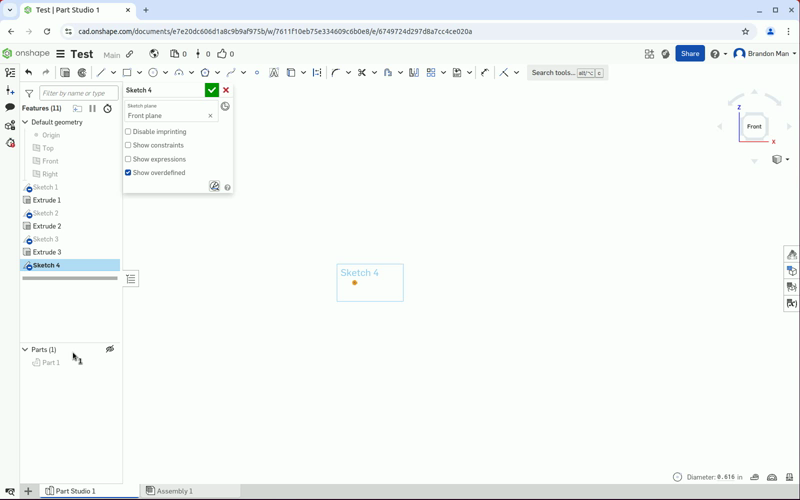
key(shift+y)
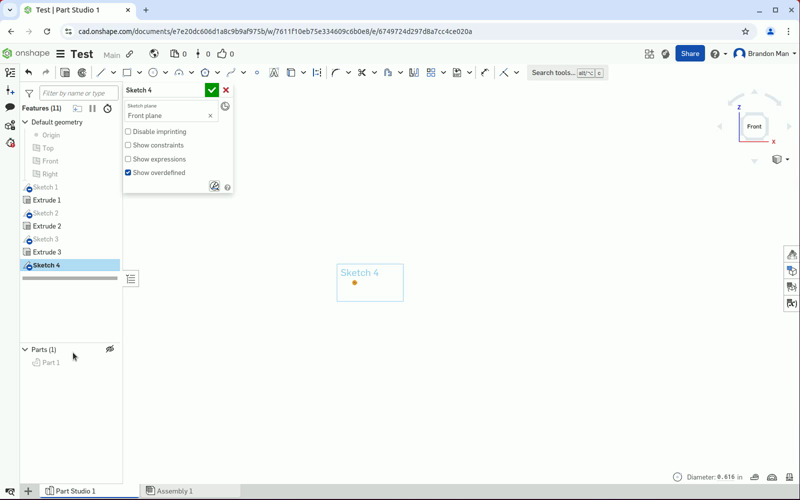
key(shift+e)
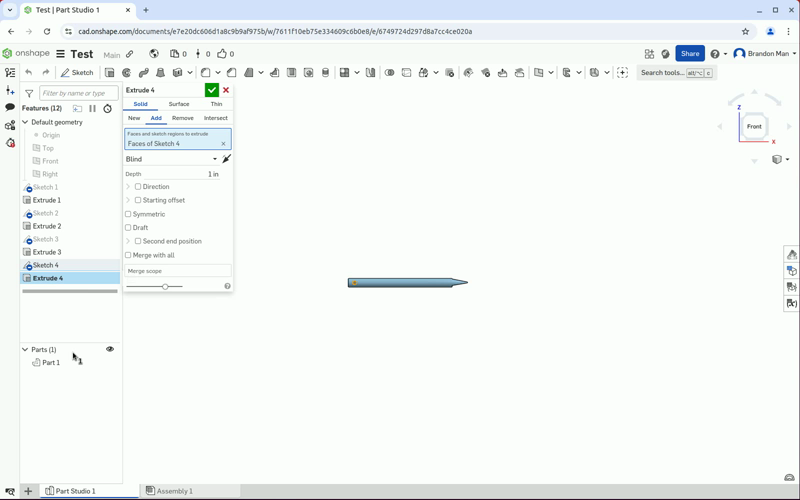
mouse_move(143, 106)
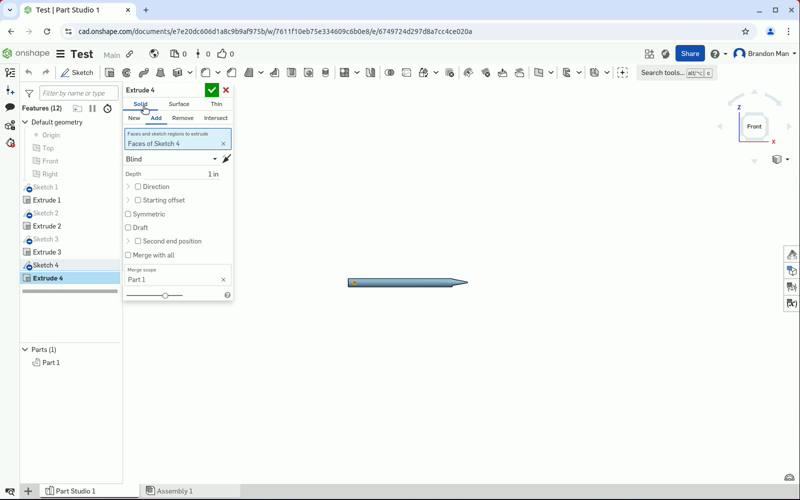
click(143, 106)
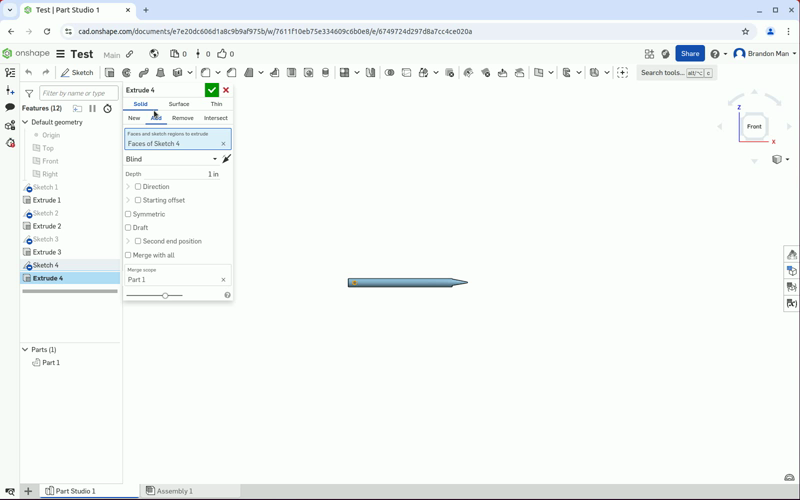
mouse_move(186, 120)
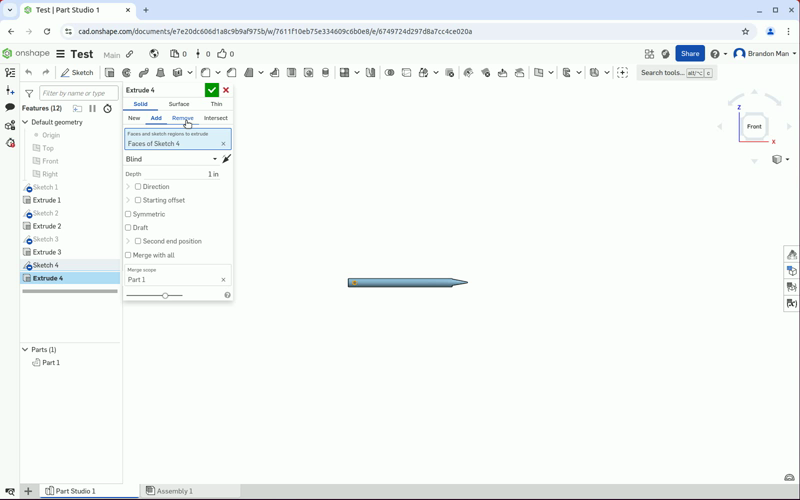
click(186, 120)
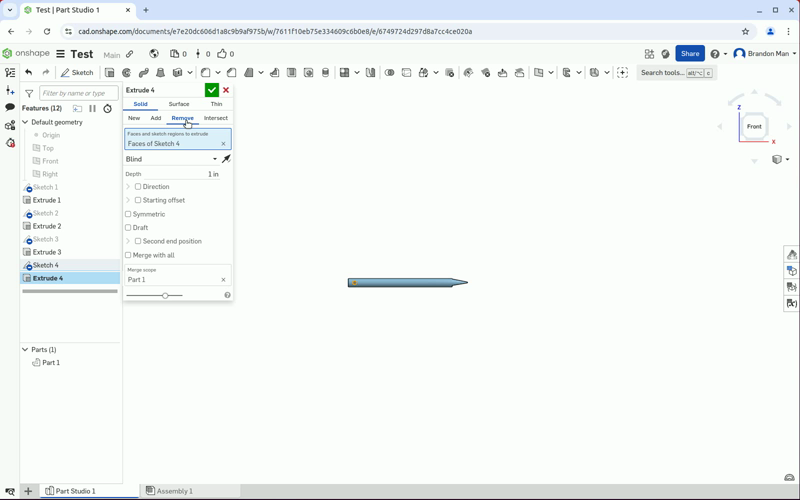
key(tab, 4)
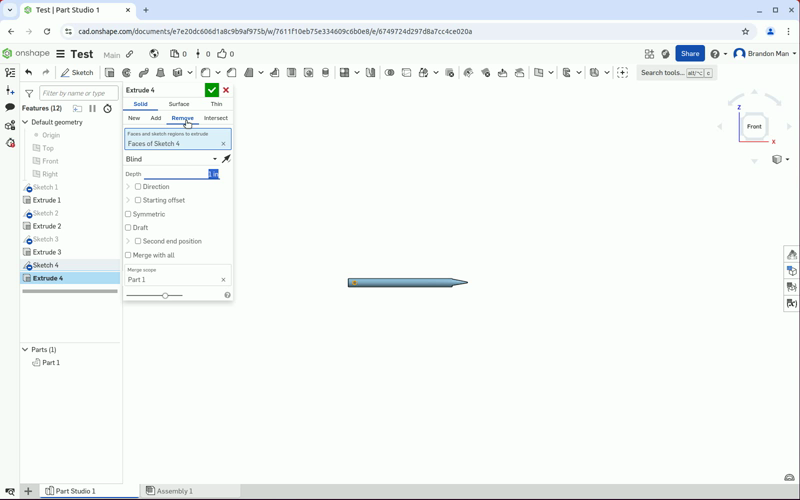
text(-4.814)
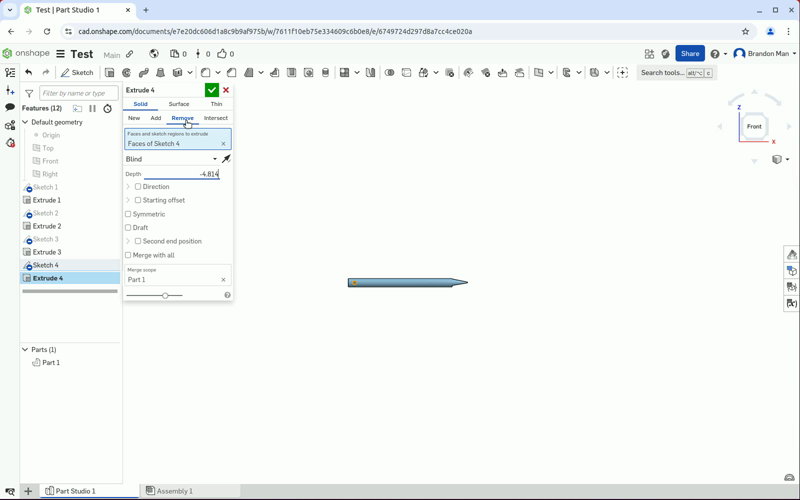
key(tab, 3)
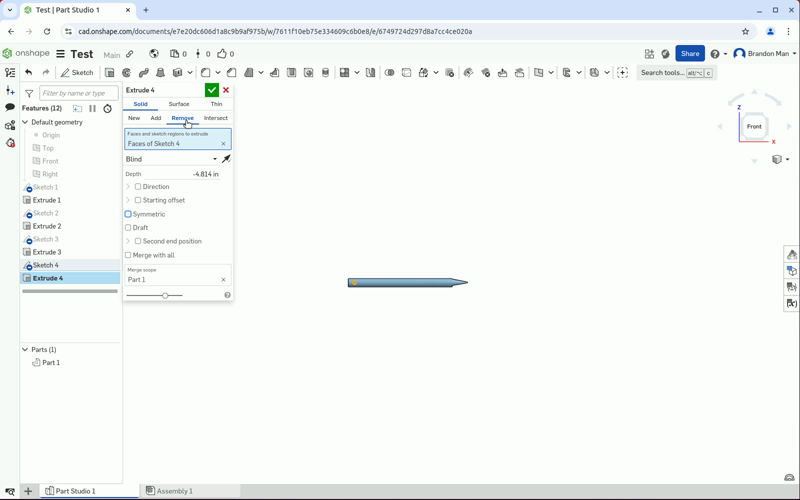
key(space)
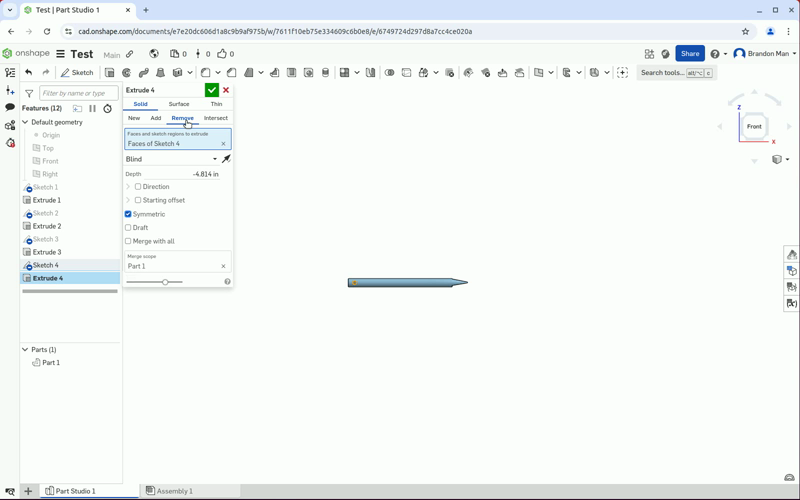
key(tab, 2)
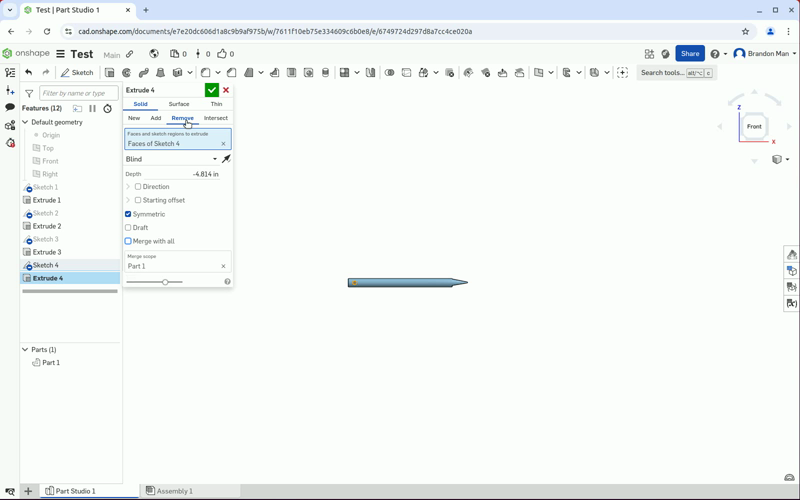
key(space)
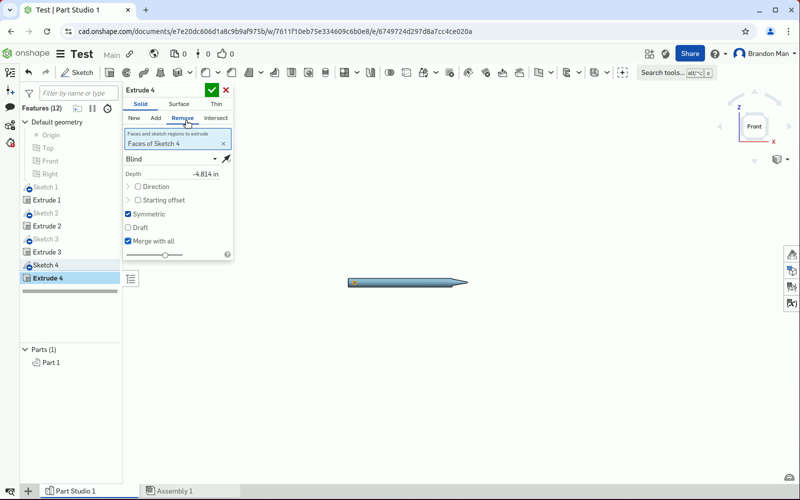
key(enter)
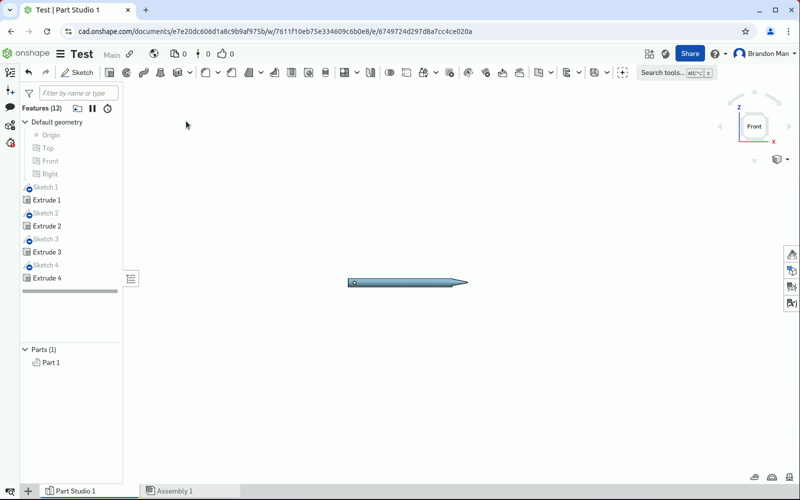
key(shift+h)
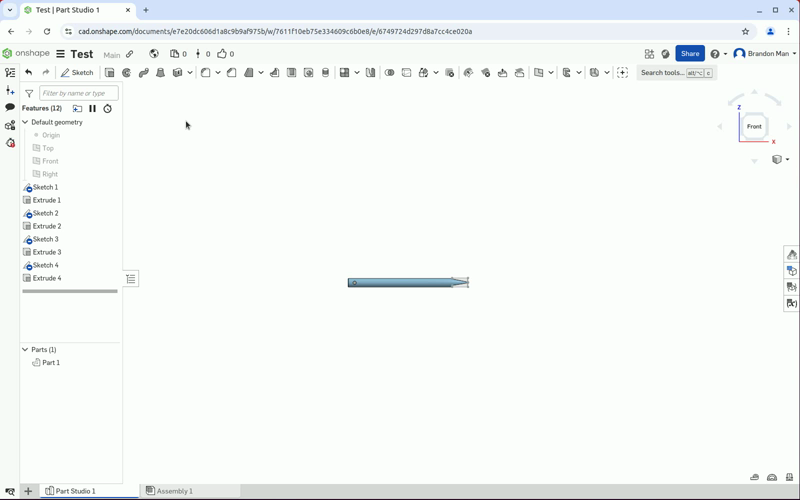
key(shift+h)
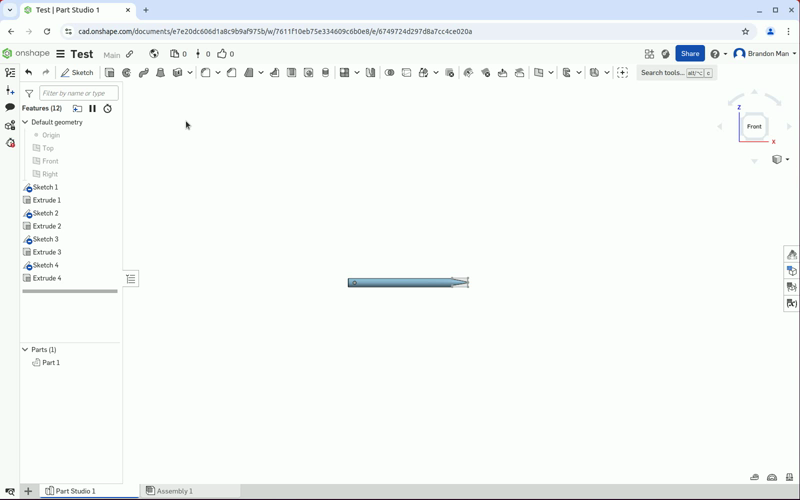
key(shift+7)
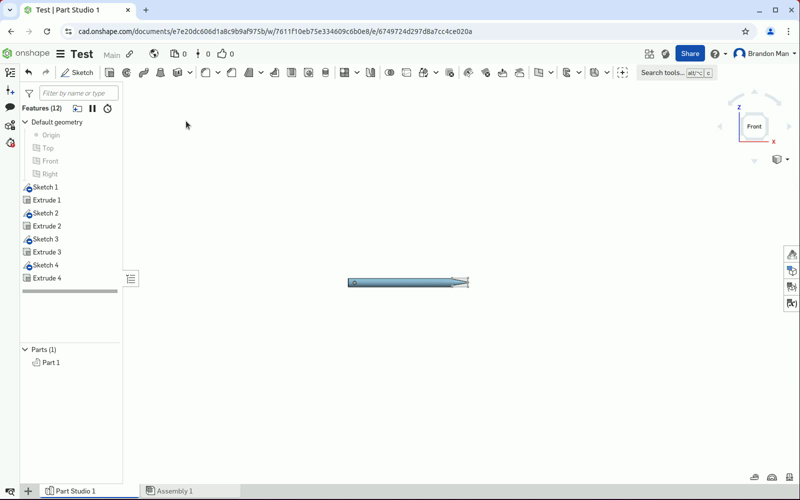
key(left, 2)
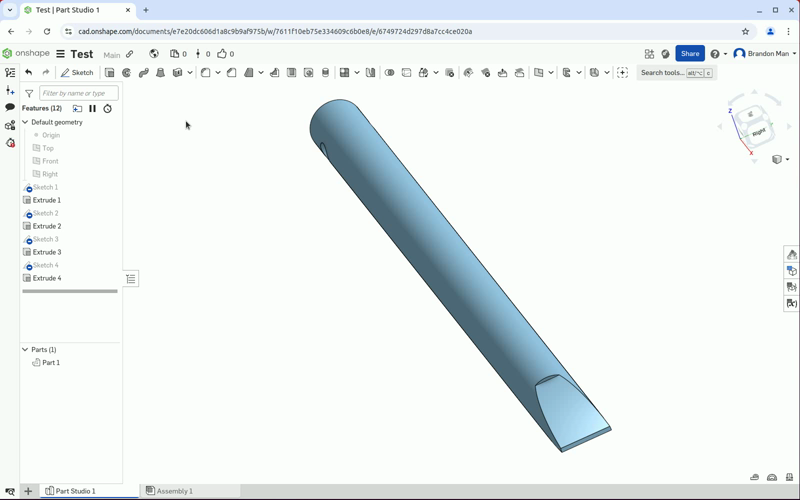
key(down, 2)
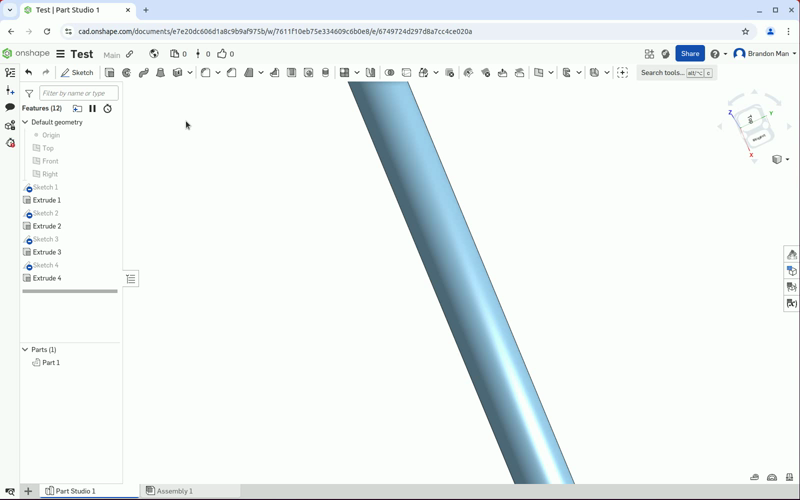
key(up, 2)
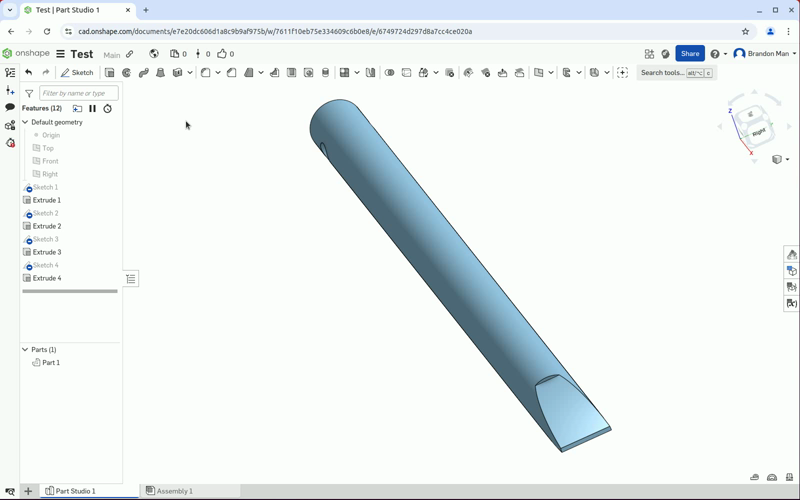
key(right, 2)
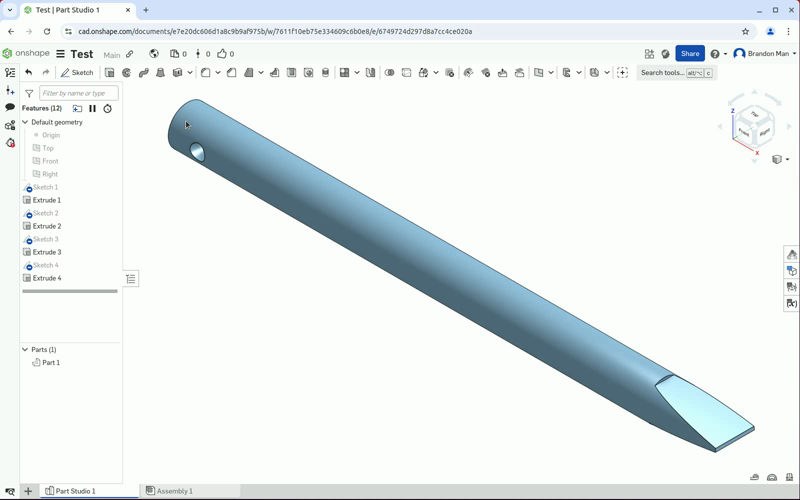
mouse_move(73, 189)
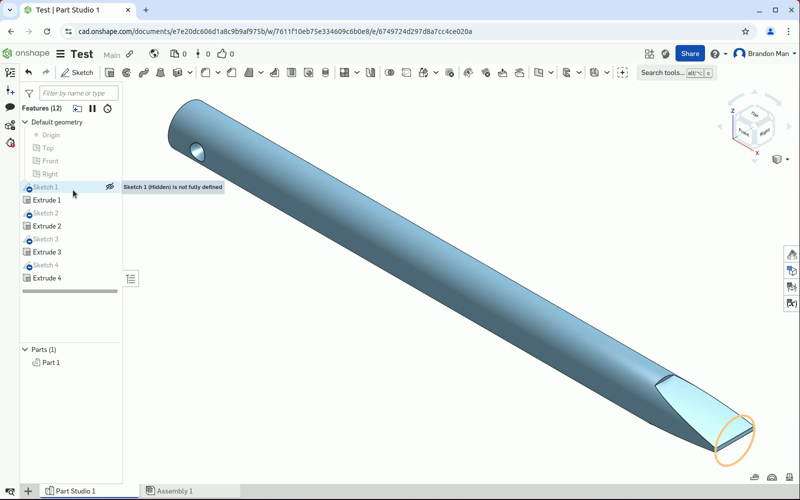
click(73, 189)